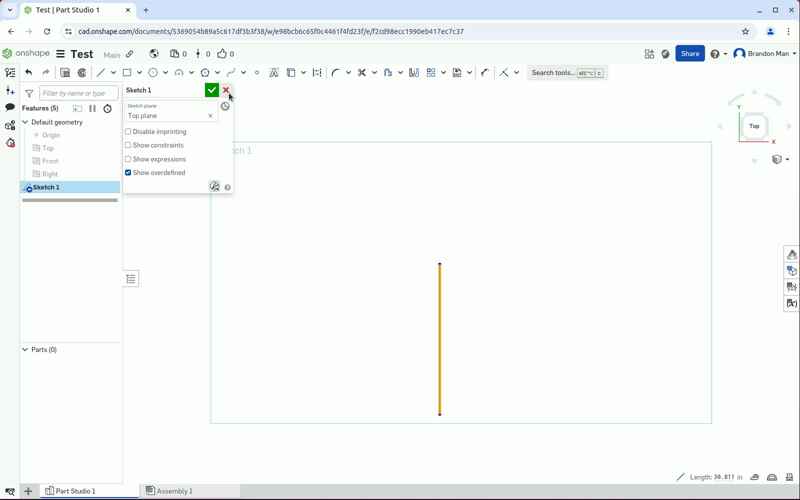
key(shift+h)
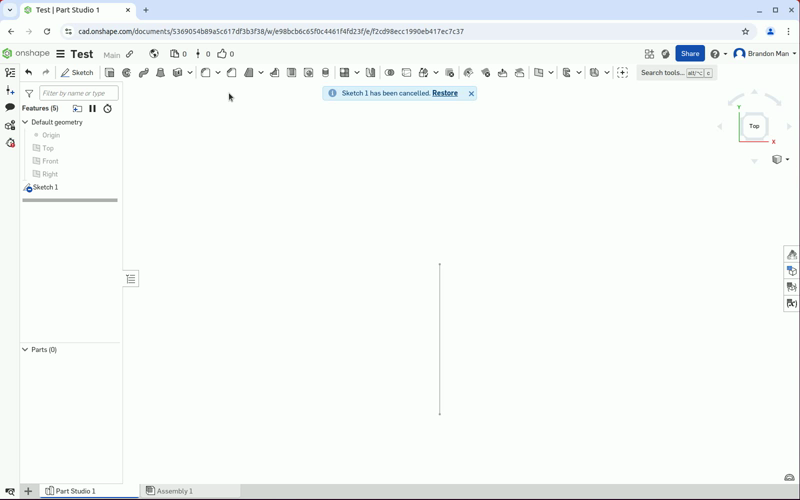
mouse_move(73, 352)
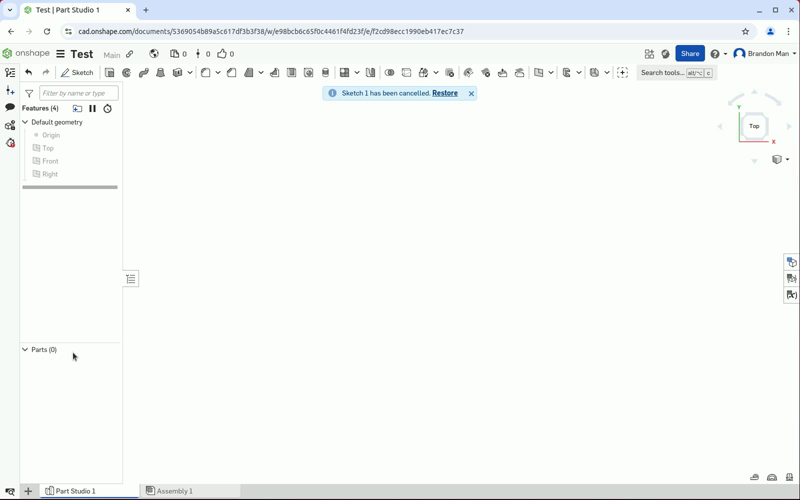
key(y)
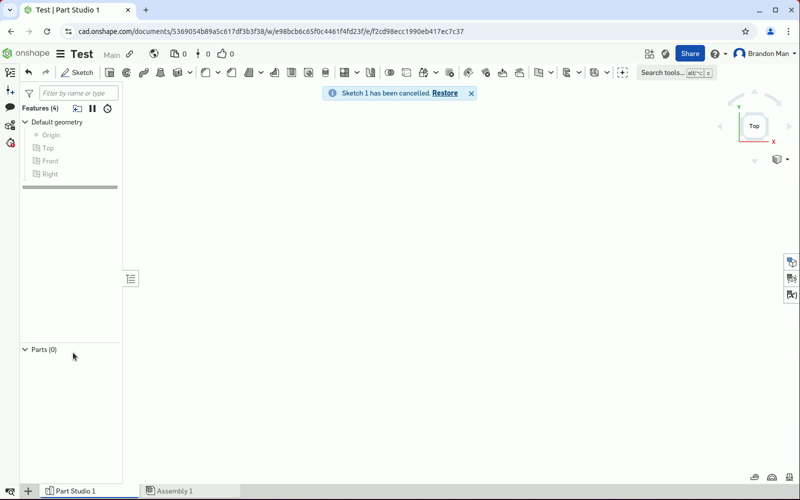
key(shift+p)
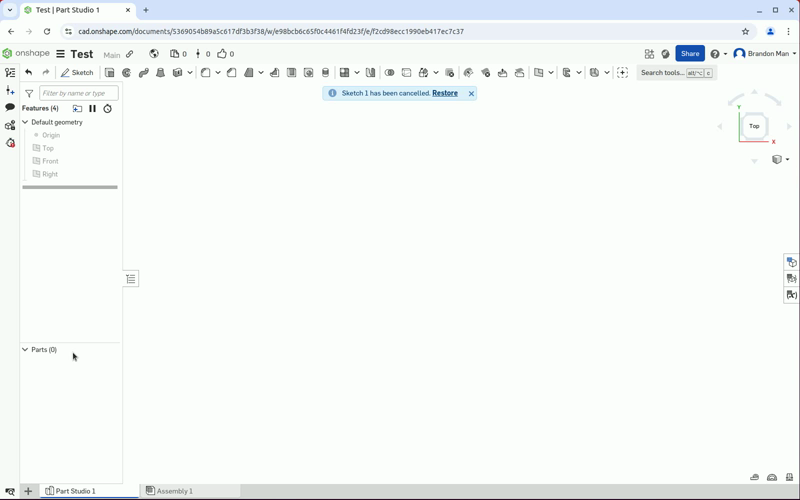
key(space)
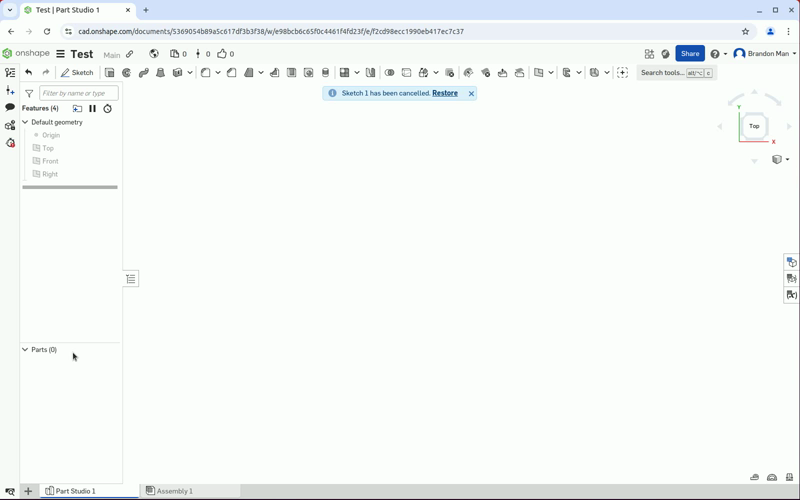
key_down(shift)
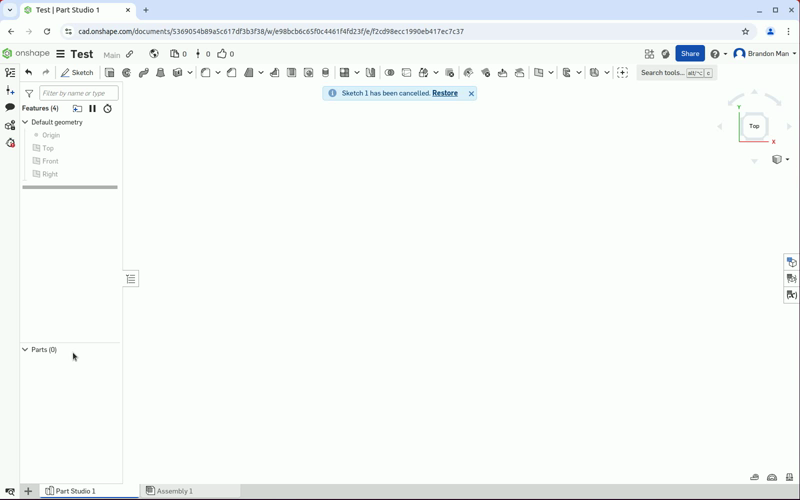
key(up)
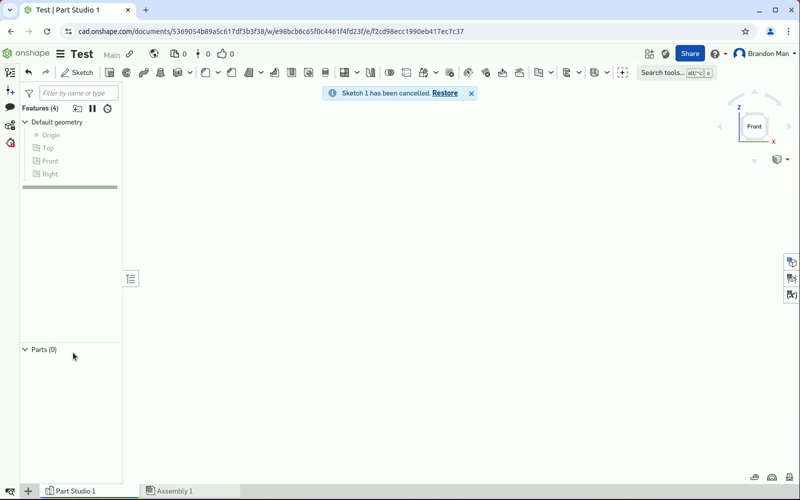
key_up(shift)
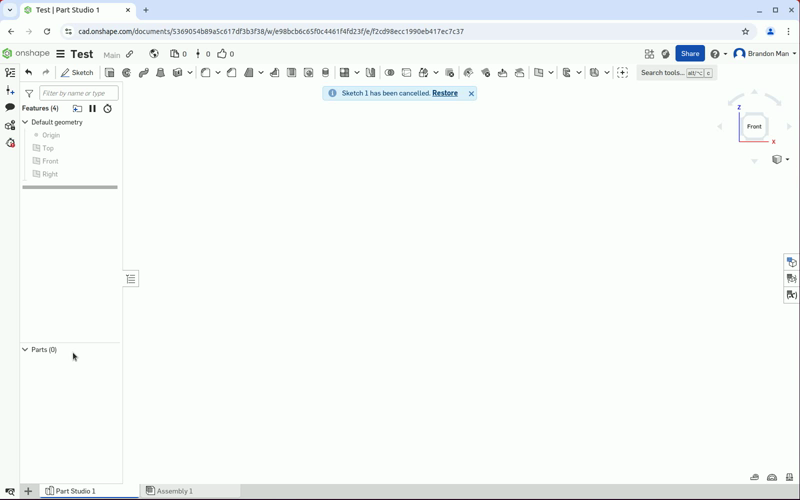
key(space)
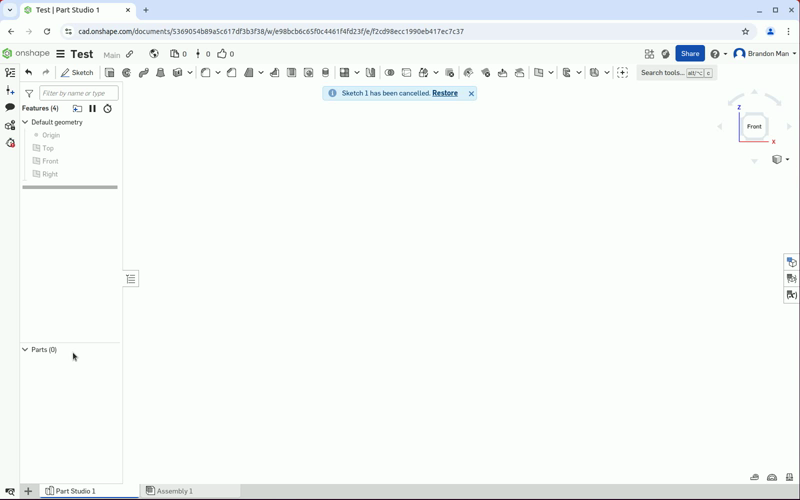
key_down(shift)
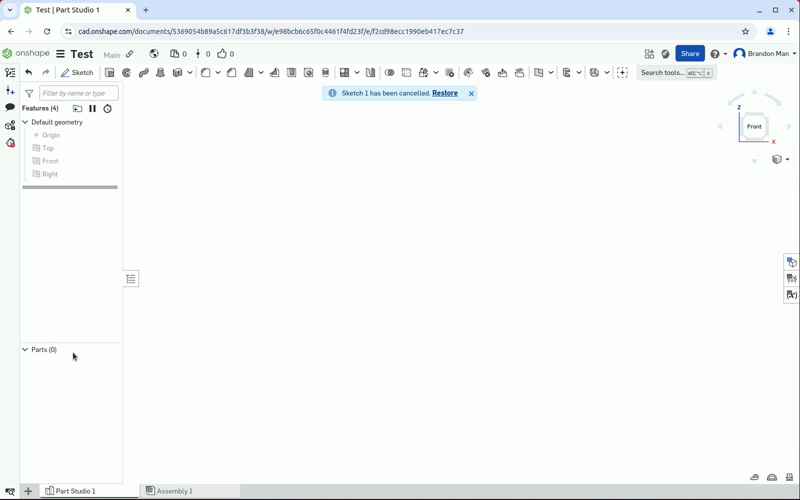
key(left)
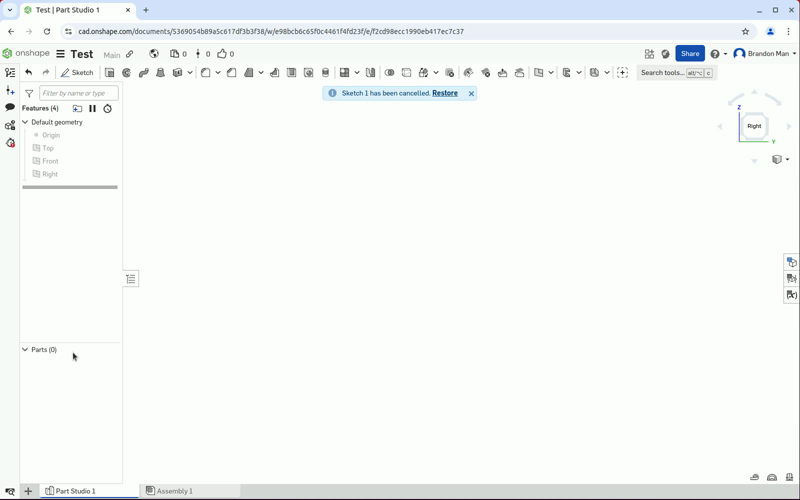
key_up(shift)
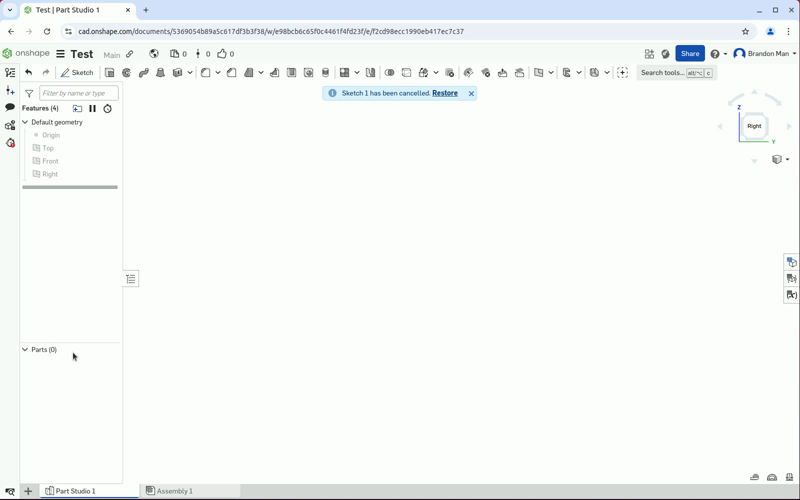
mouse_move(73, 352)
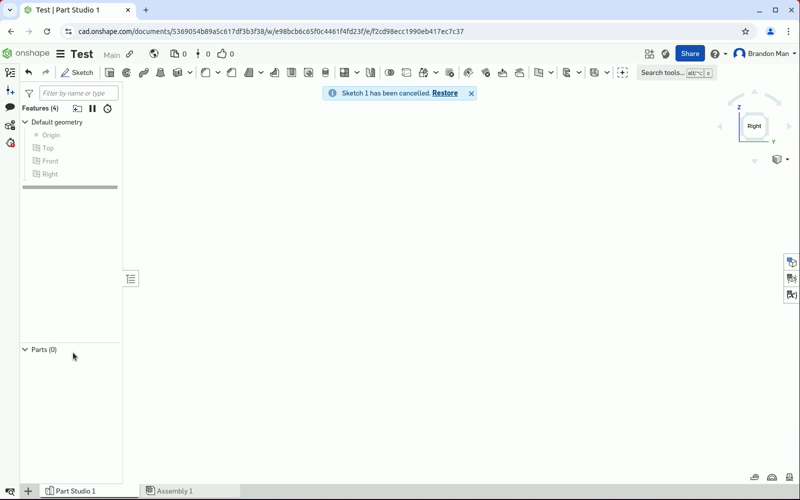
key(shift+y)
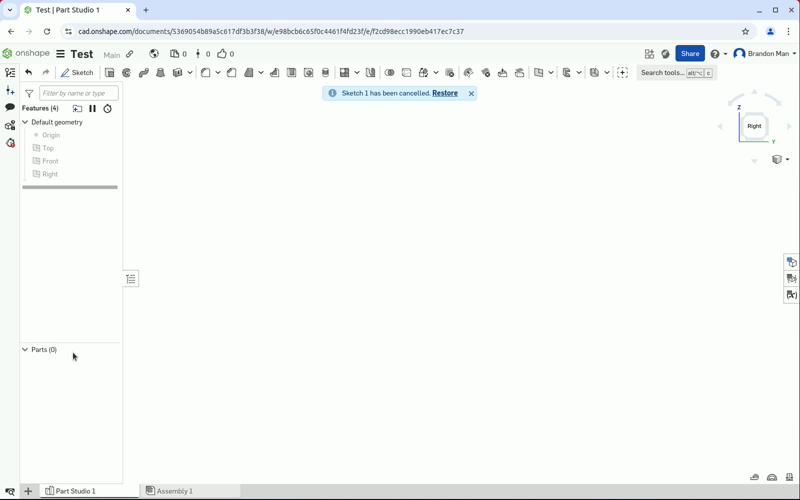
key(shift+s)
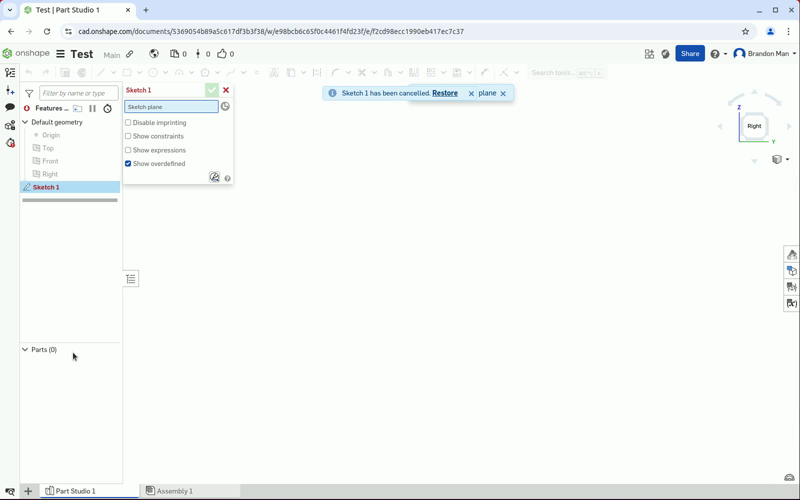
mouse_move(73, 176)
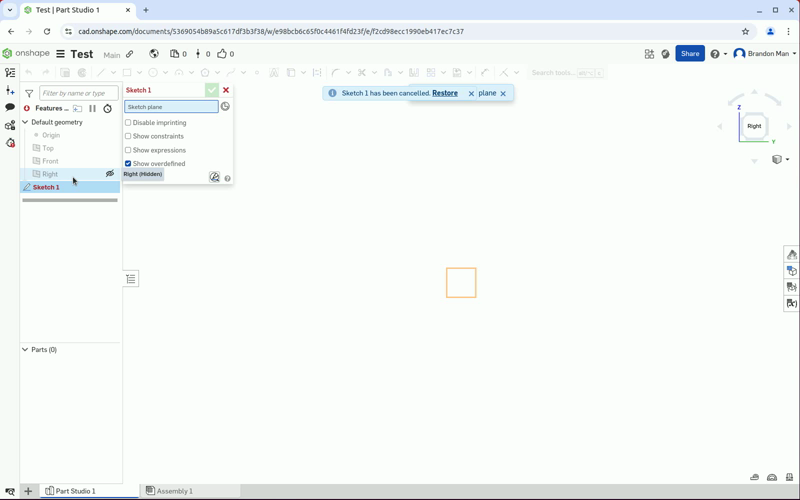
click(73, 176)
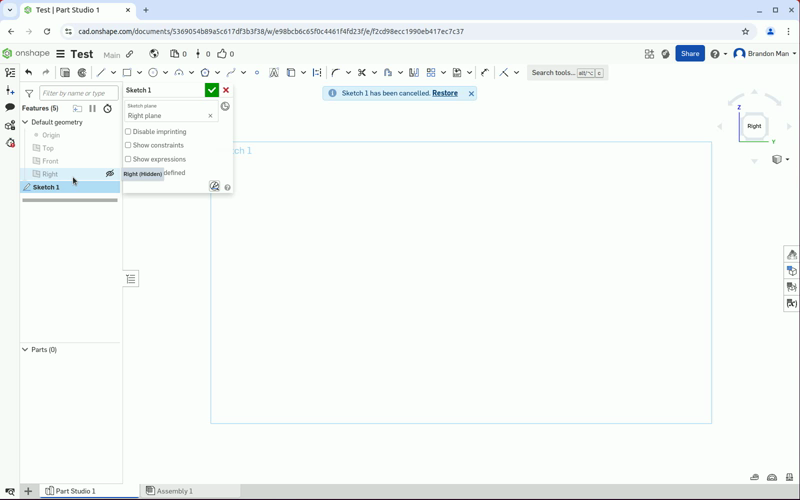
mouse_move(73, 352)
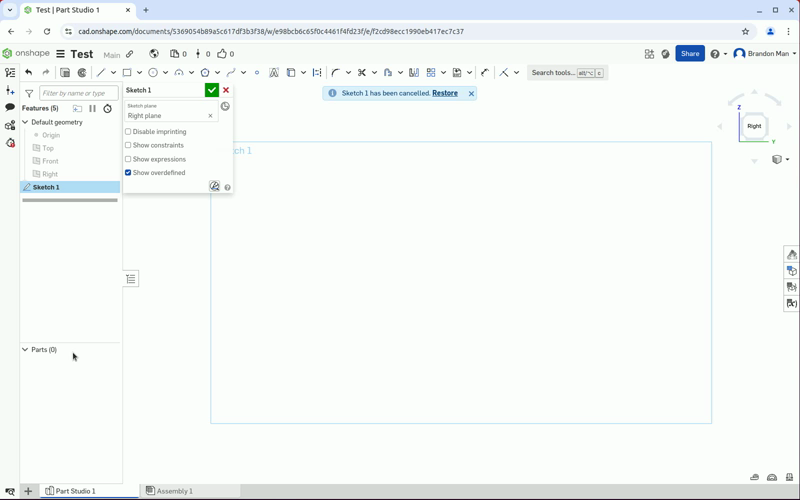
key(y)
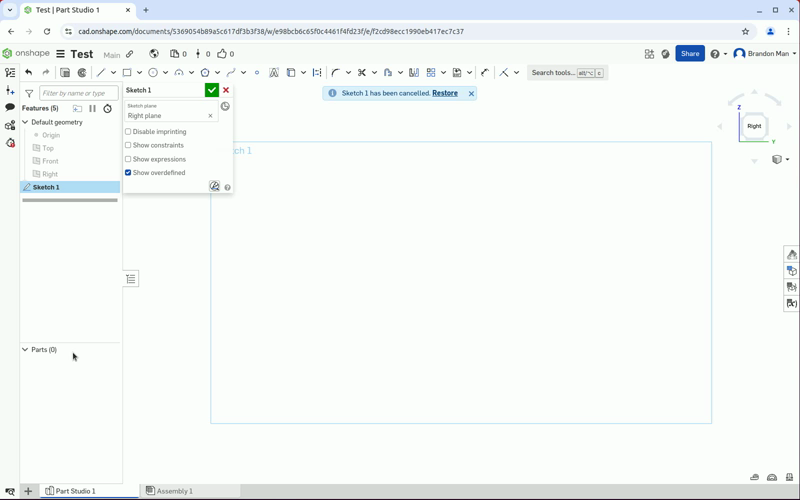
key(l)
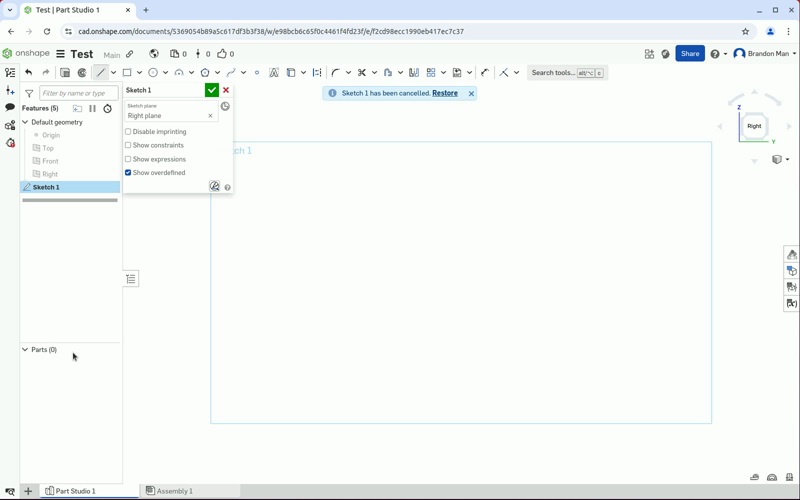
key_down(shift)
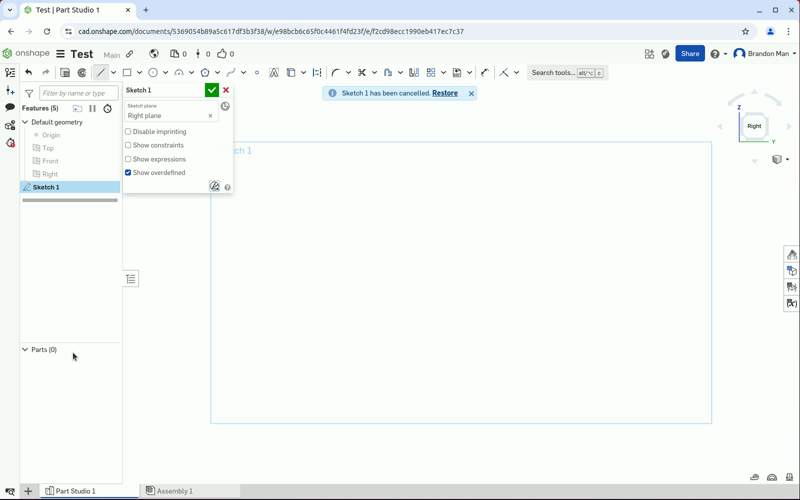
mouse_move(454, 285)
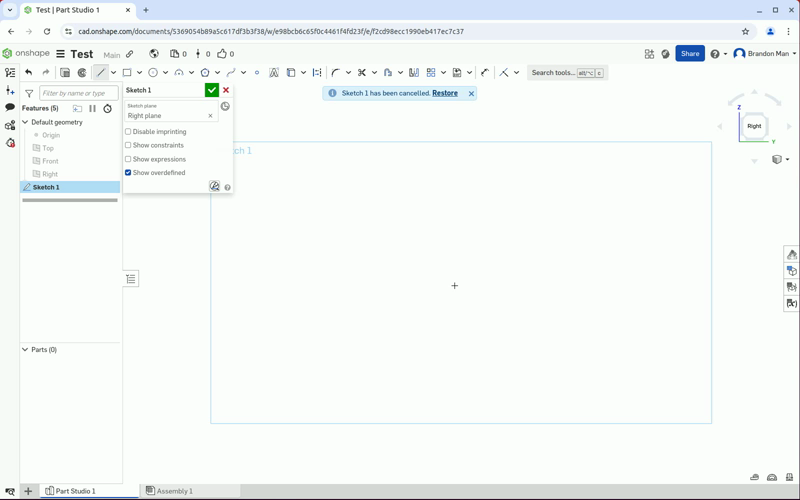
click(454, 285)
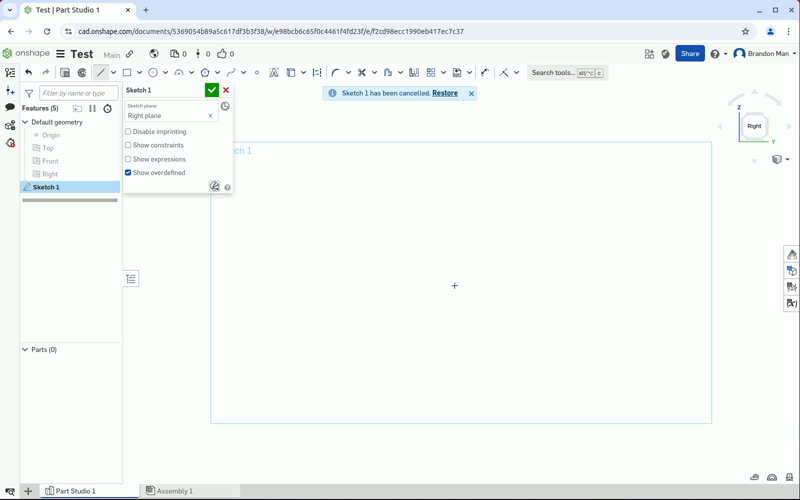
key_up(shift)
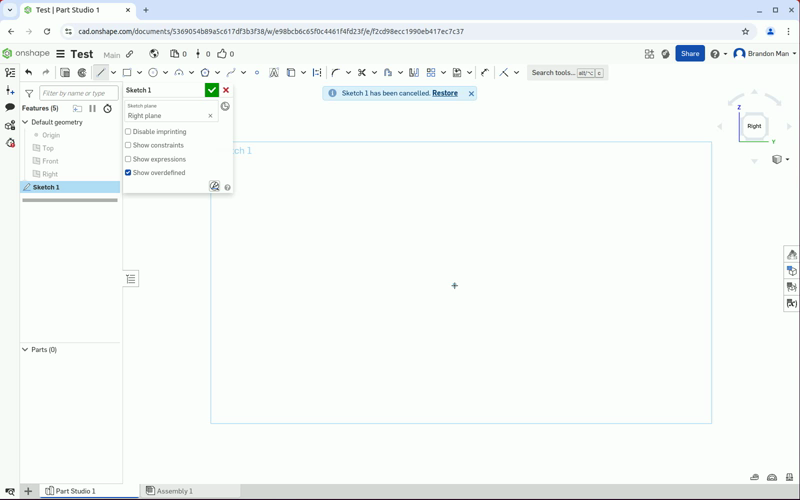
key_down(shift)
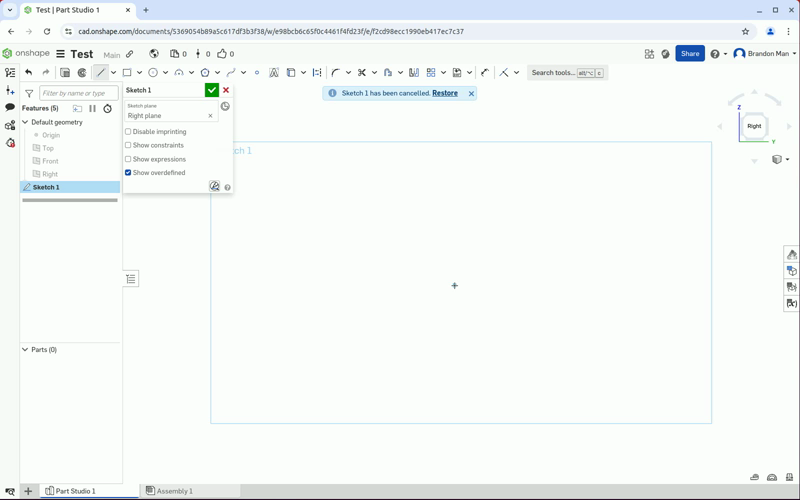
mouse_move(484, 285)
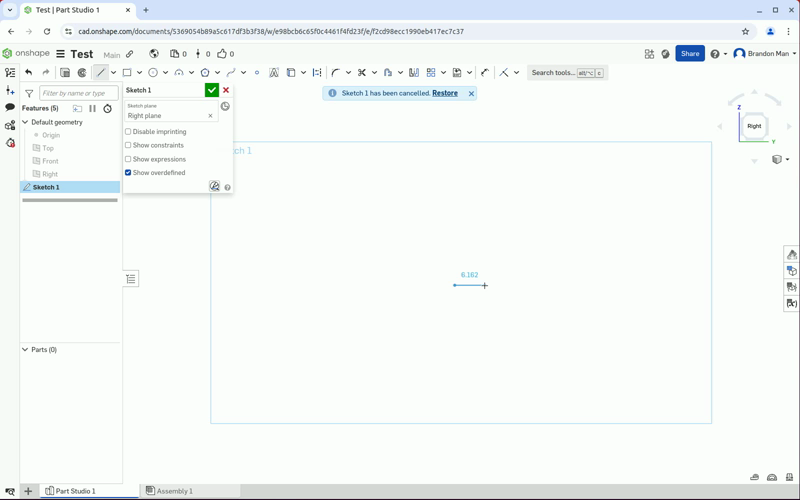
mouse_move(466, 285)
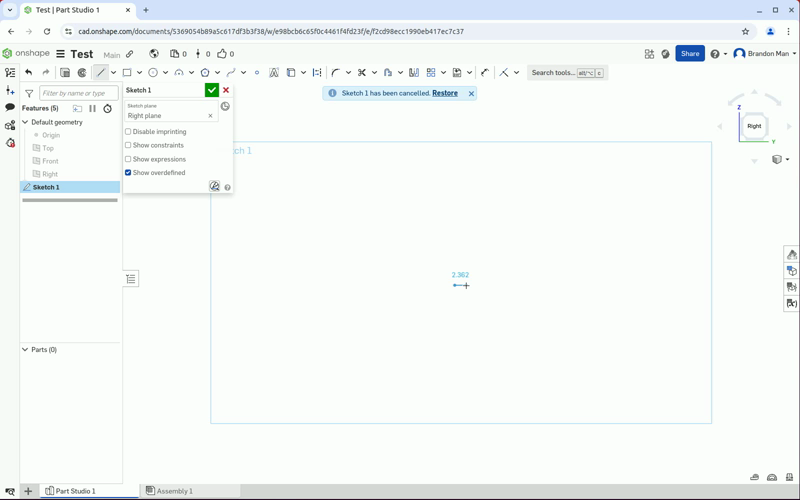
click(466, 285)
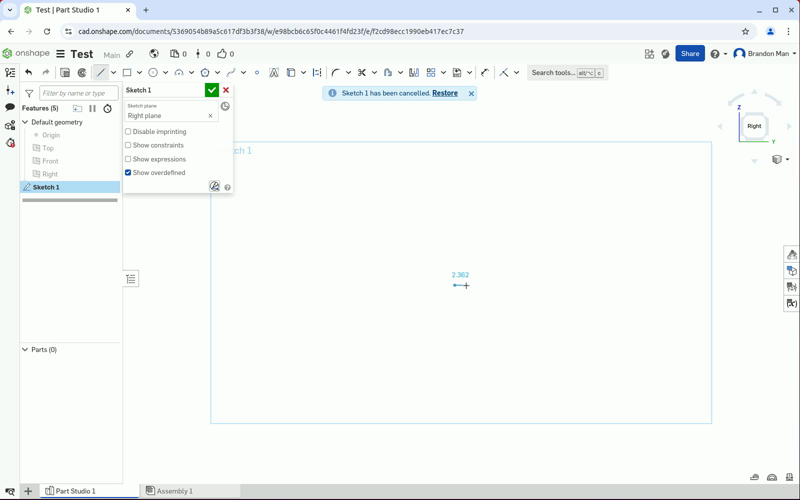
key_up(shift)
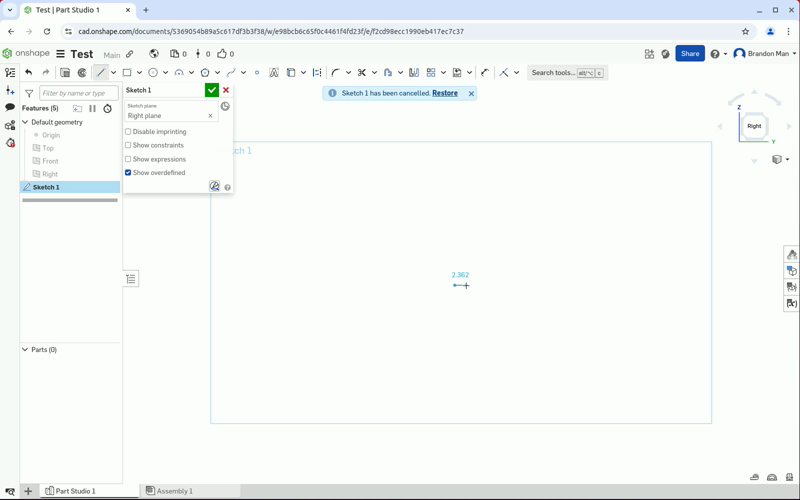
key_down(shift)
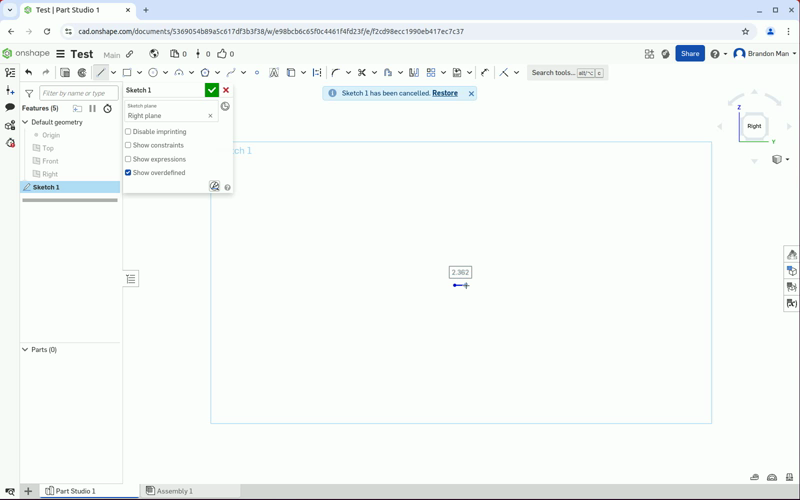
mouse_move(496, 285)
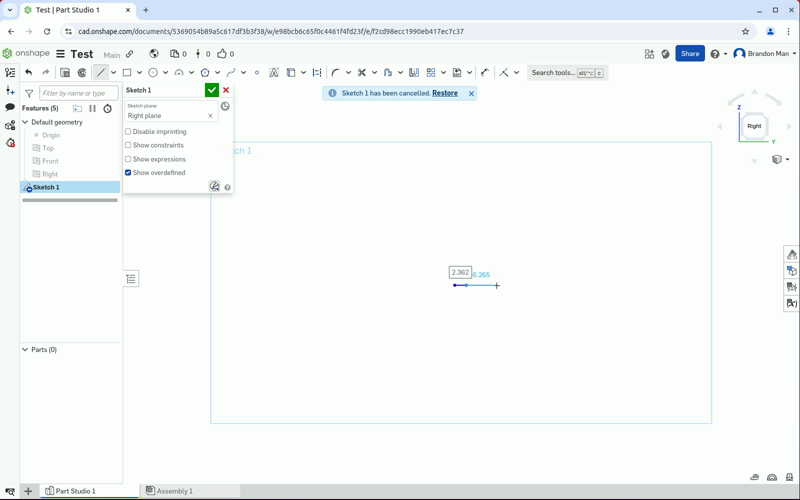
mouse_move(466, 279)
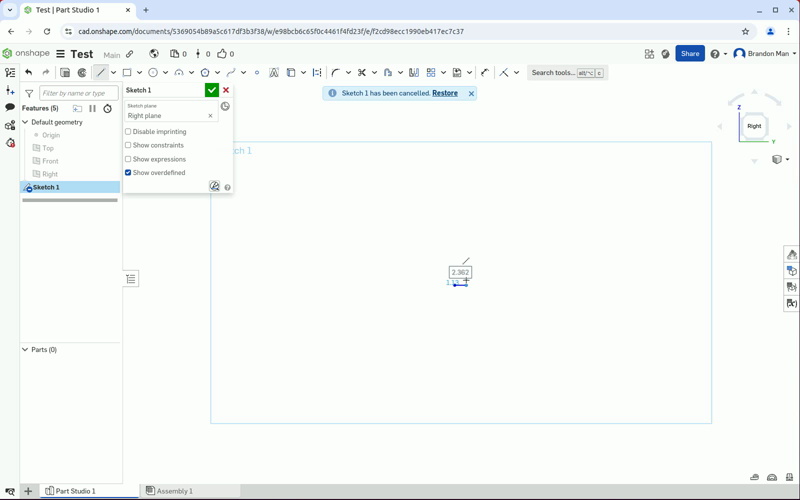
scroll(6)
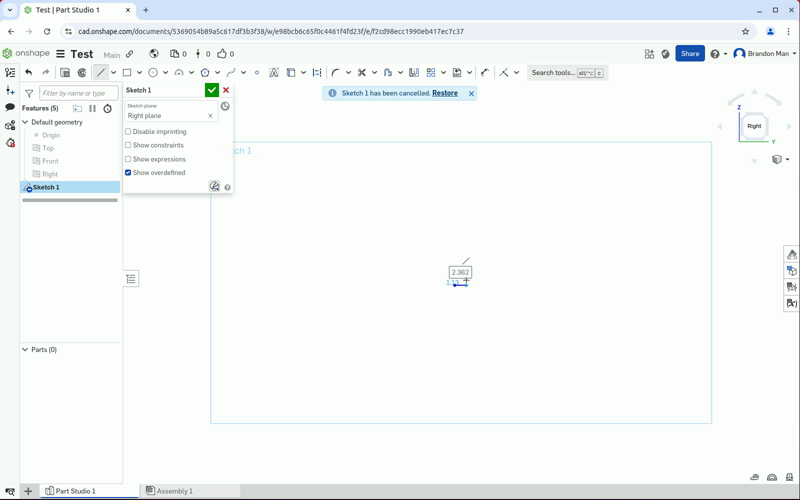
scroll(6)
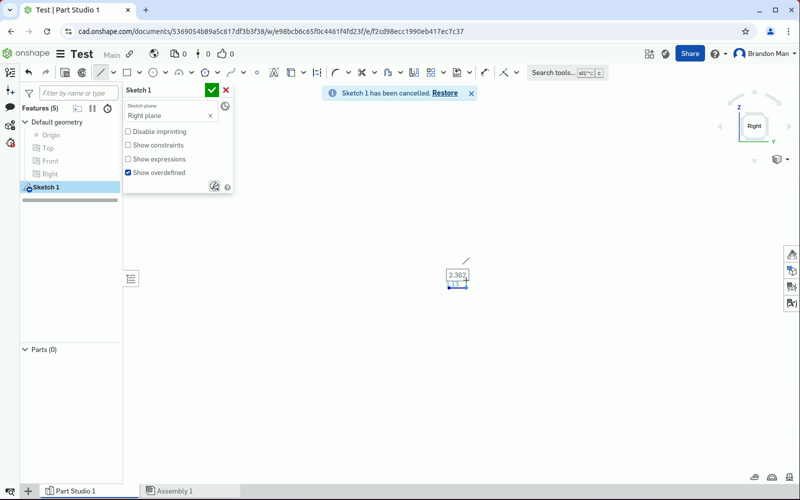
scroll(6)
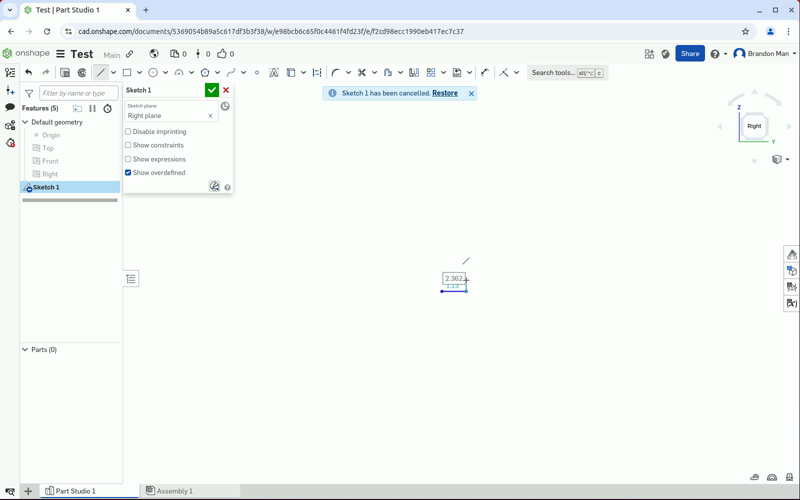
scroll(6)
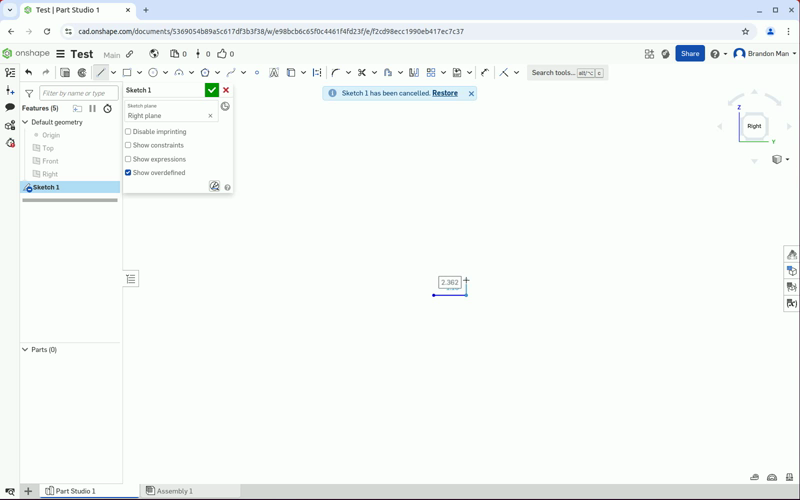
scroll(6)
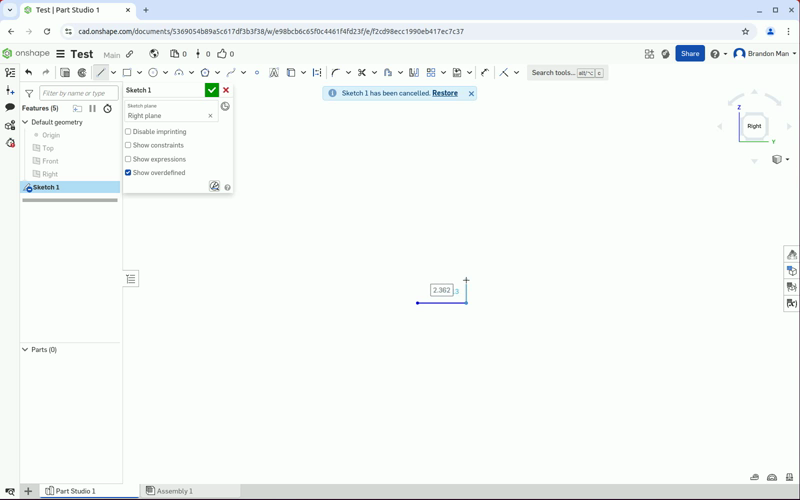
scroll(6)
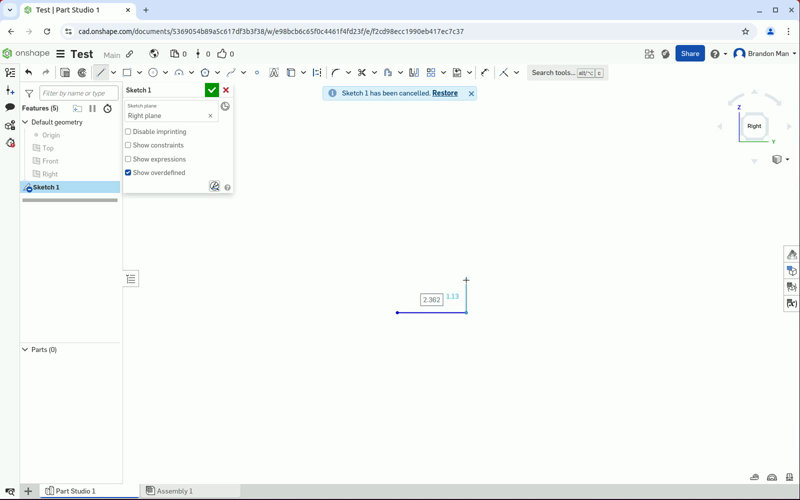
scroll(6)
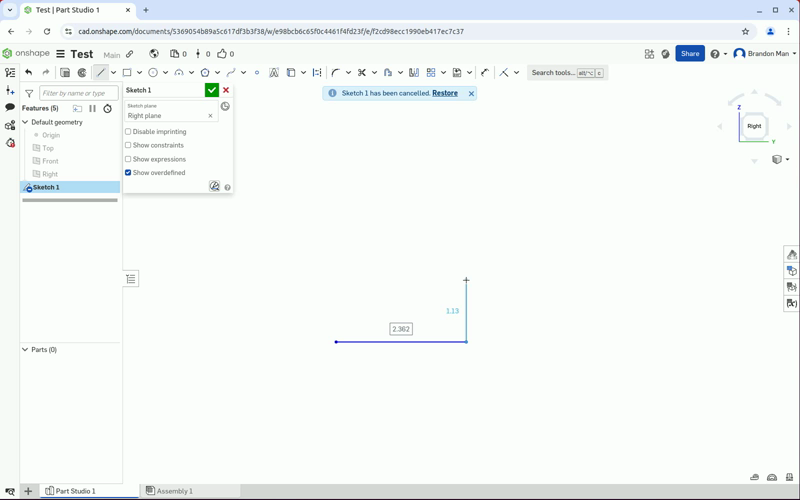
click(466, 279)
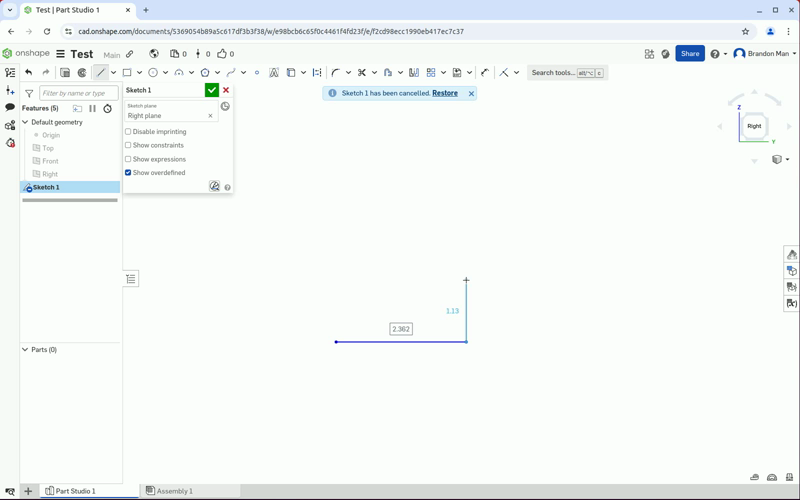
scroll(-6)
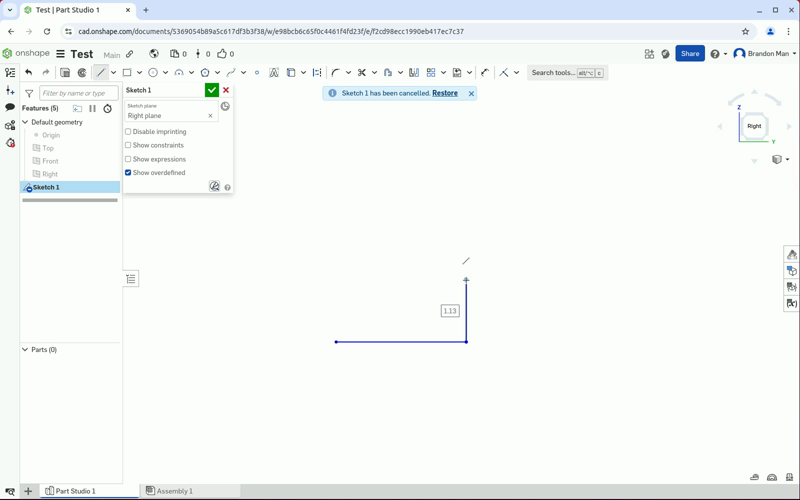
scroll(-6)
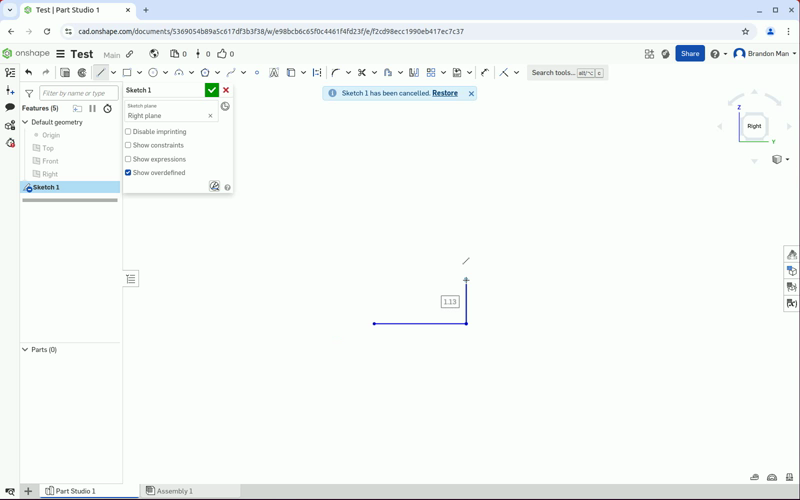
scroll(-6)
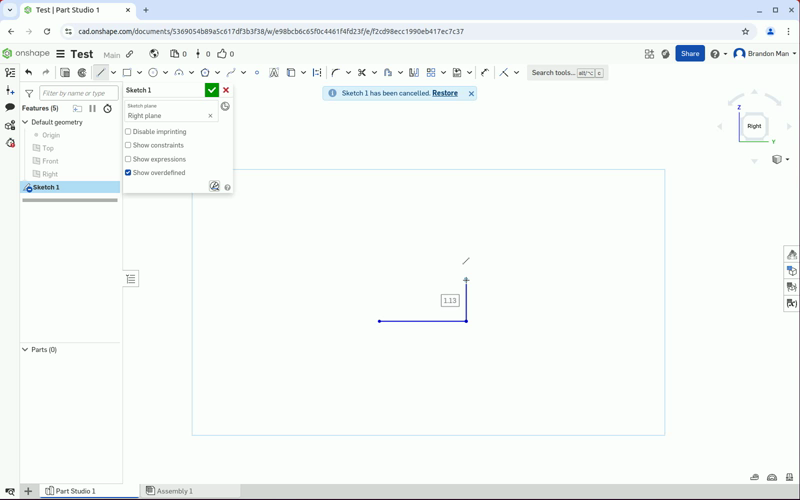
scroll(-6)
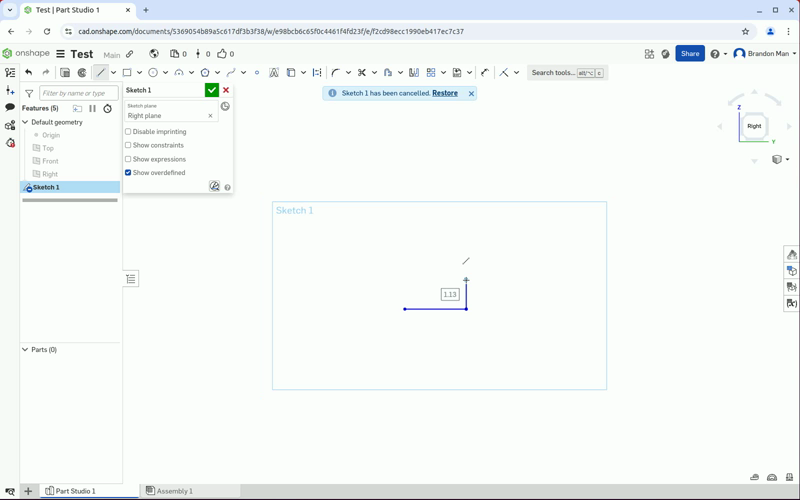
scroll(-6)
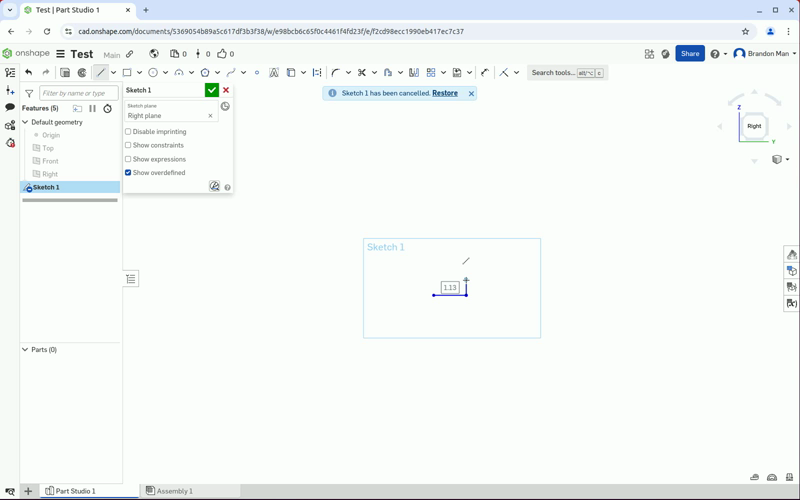
scroll(-6)
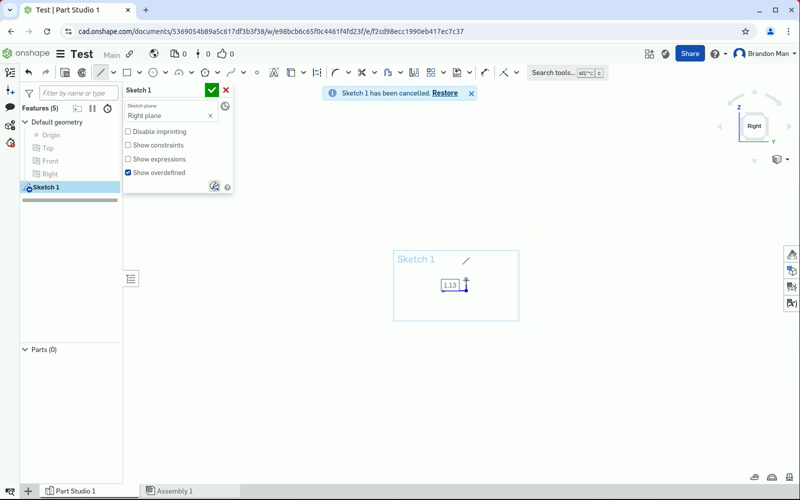
scroll(-6)
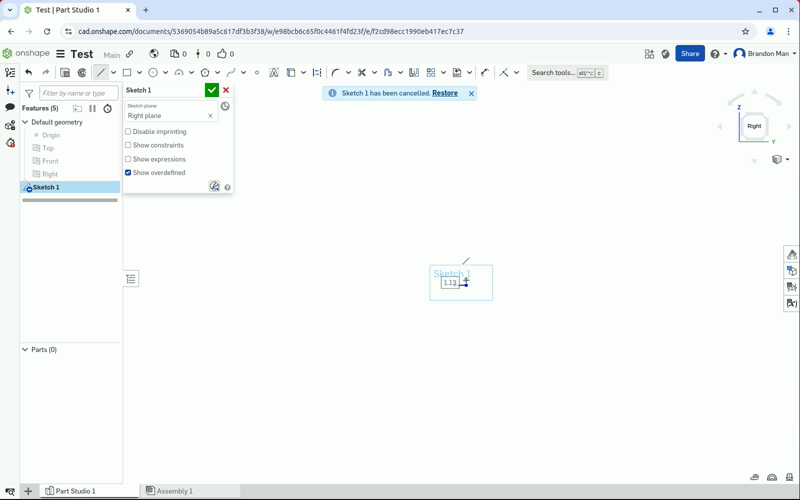
key_up(shift)
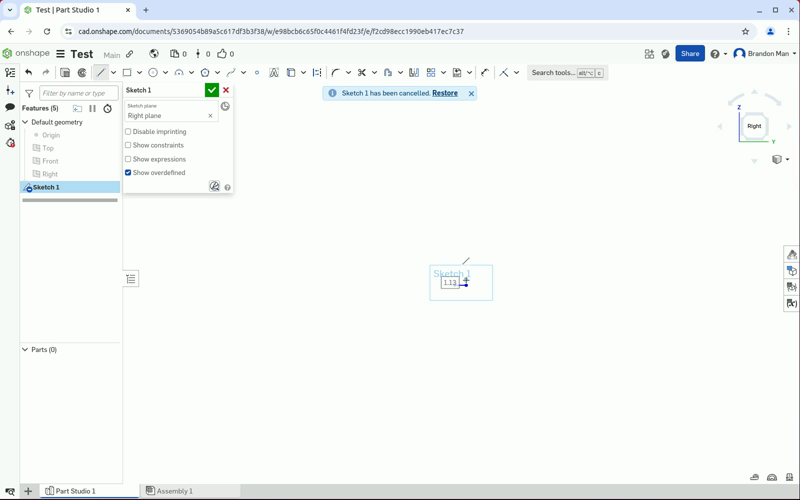
key_down(shift)
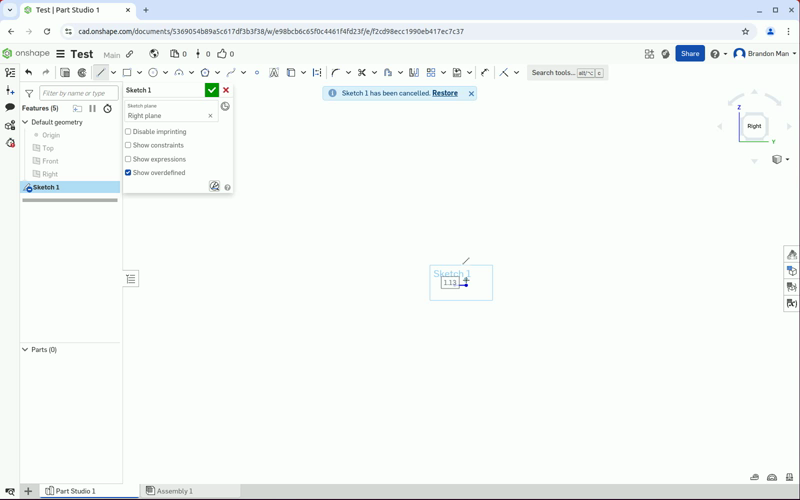
mouse_move(496, 279)
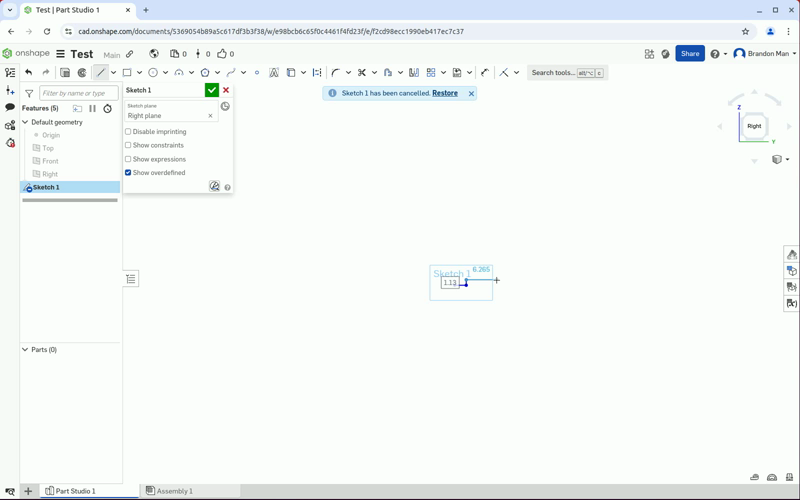
mouse_move(454, 279)
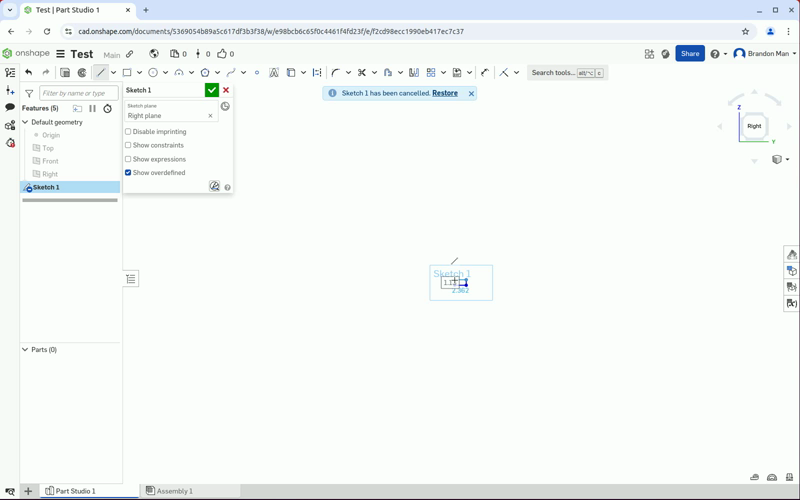
click(454, 279)
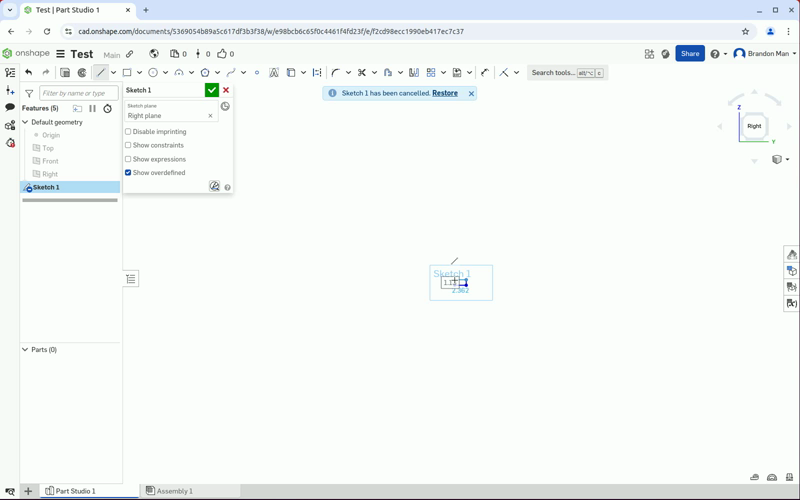
key_up(shift)
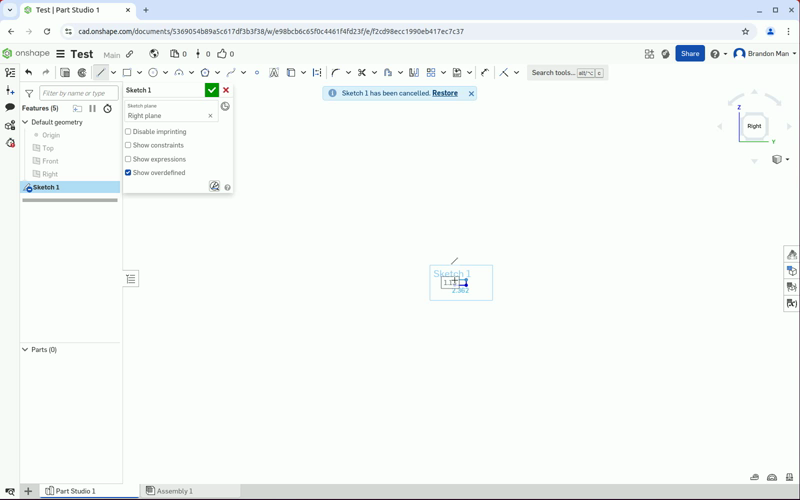
mouse_move(484, 279)
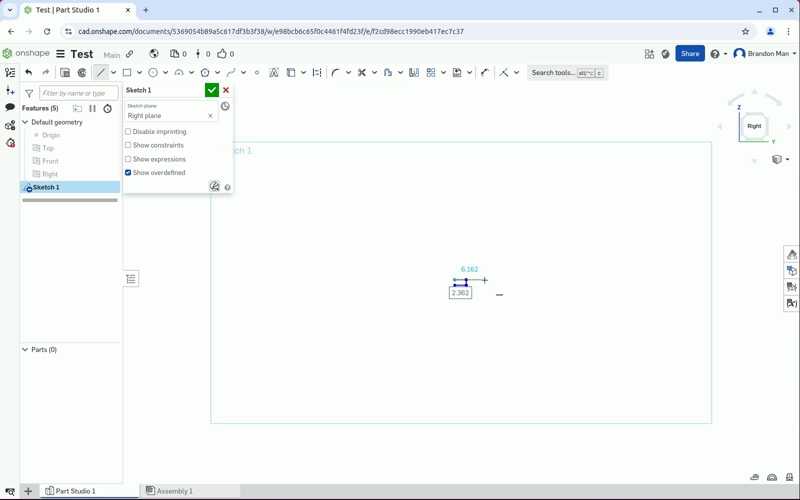
key_down(shift)
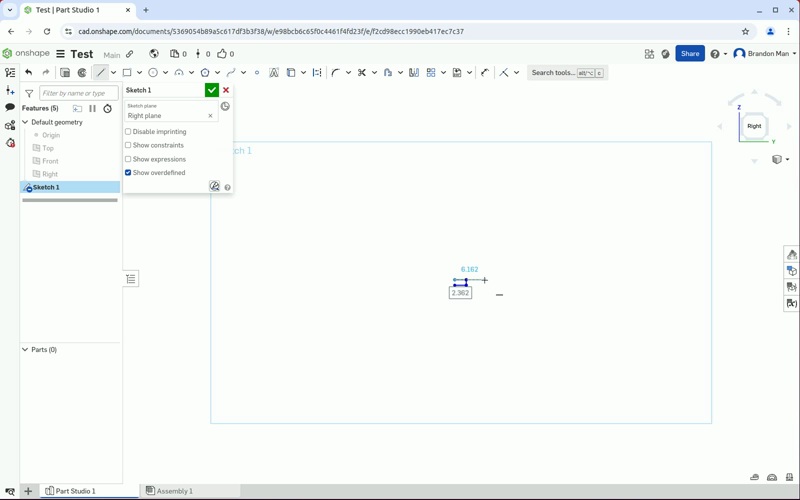
mouse_move(454, 285)
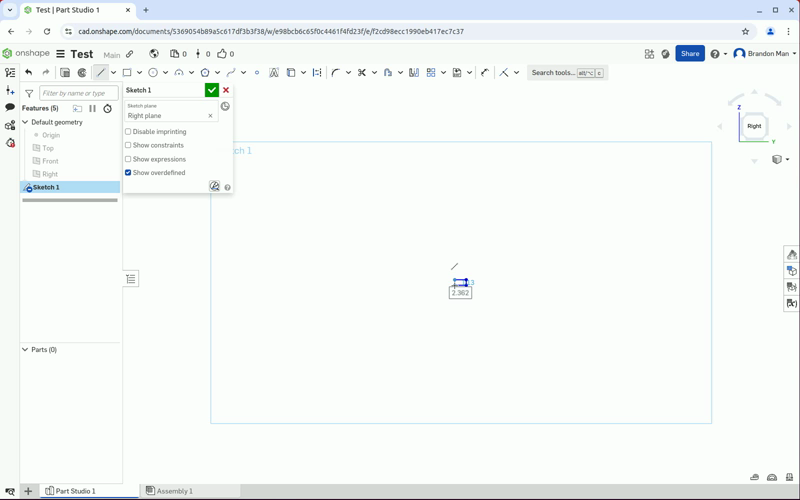
scroll(6)
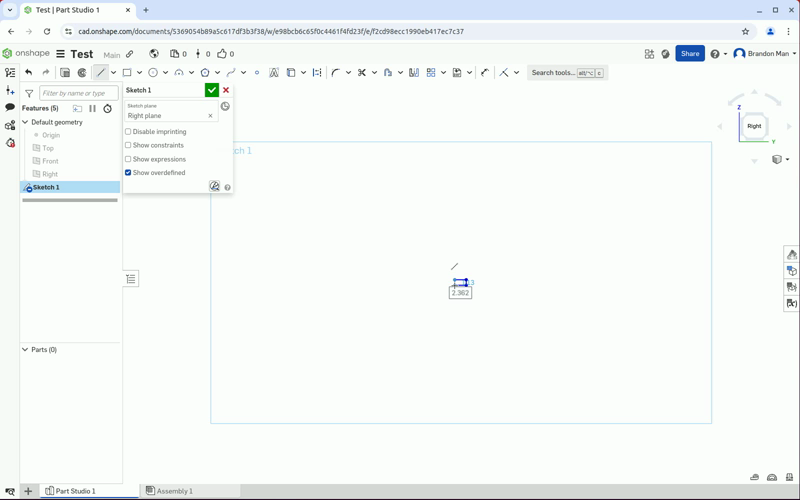
scroll(6)
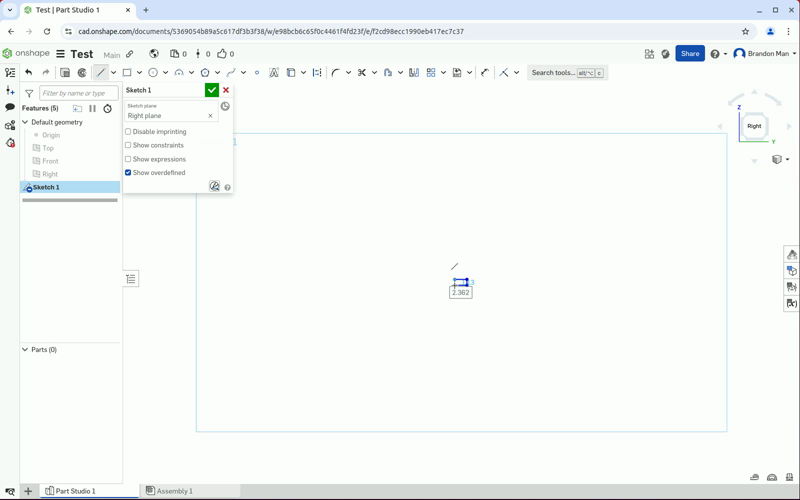
scroll(6)
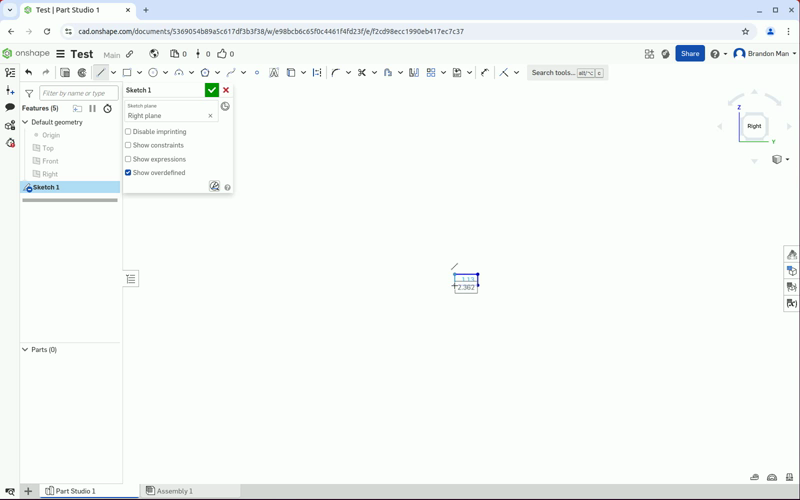
scroll(6)
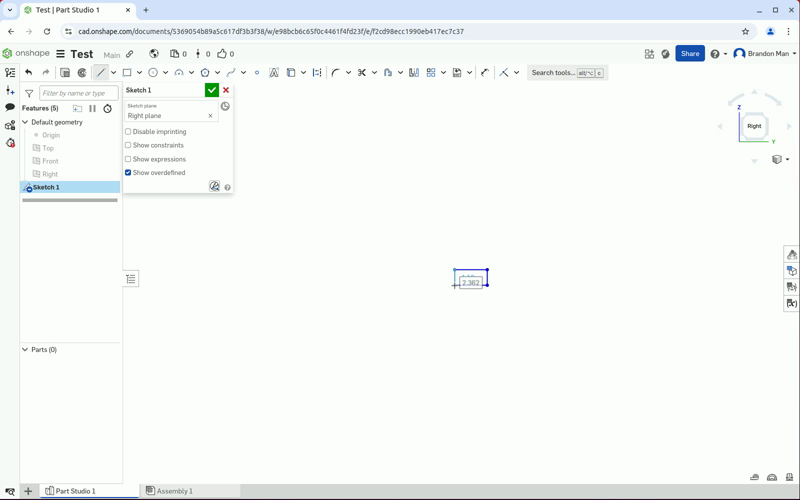
scroll(6)
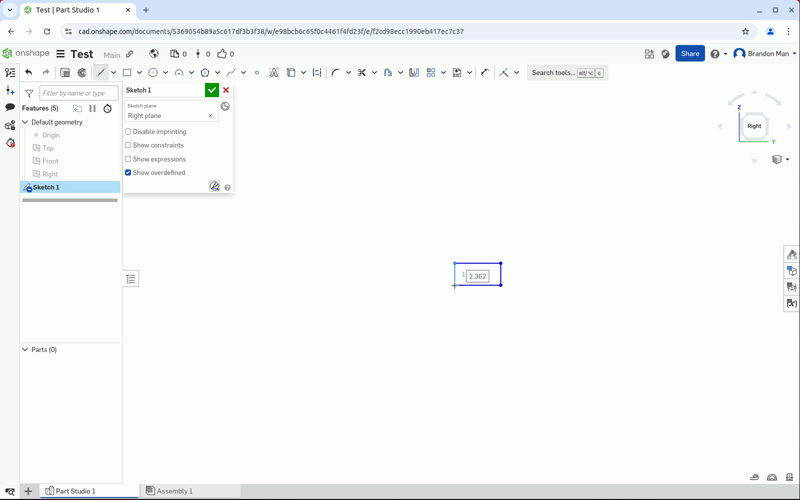
scroll(6)
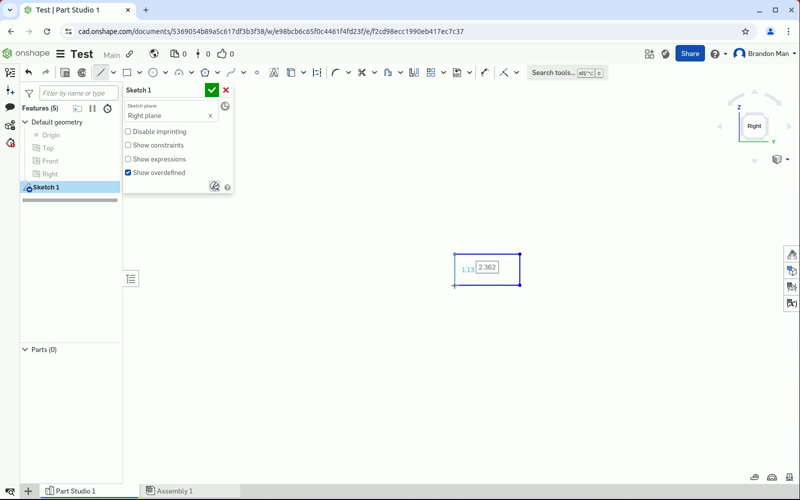
scroll(6)
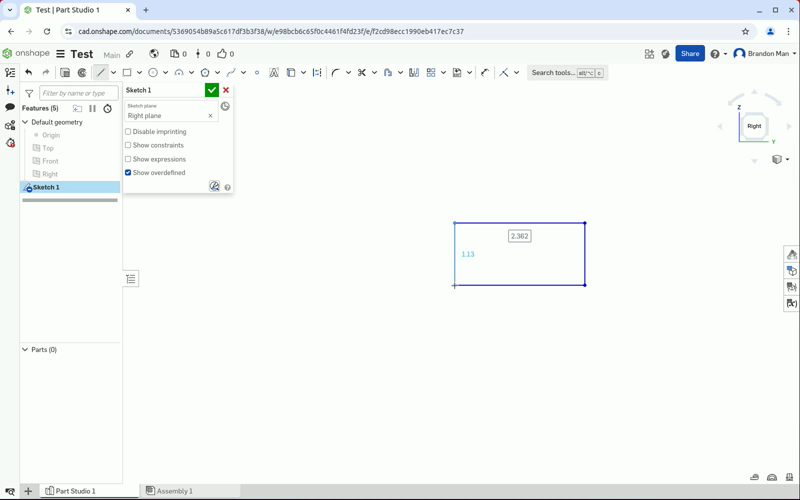
key_up(shift)
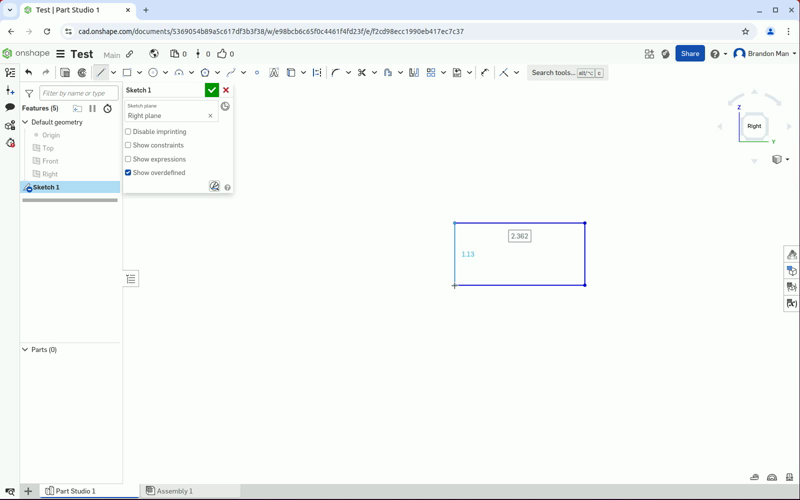
click(454, 285)
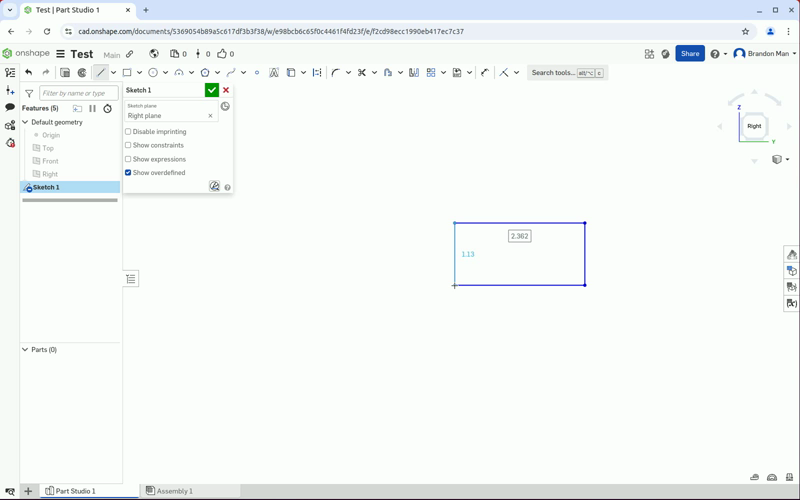
scroll(-6)
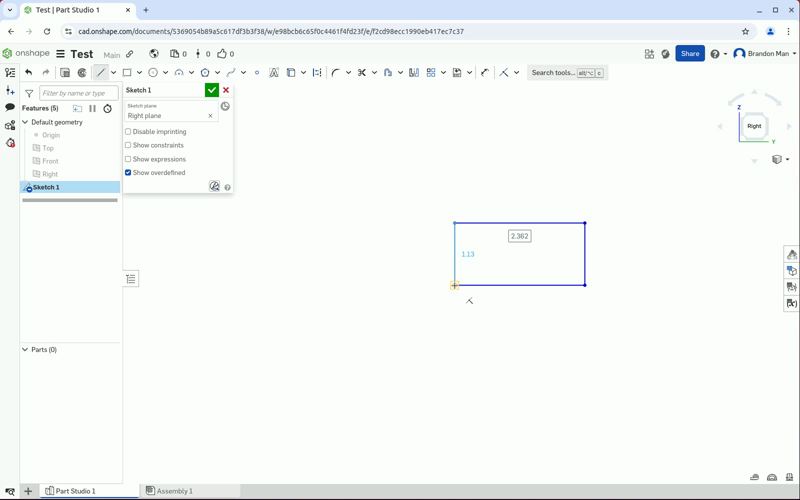
scroll(-6)
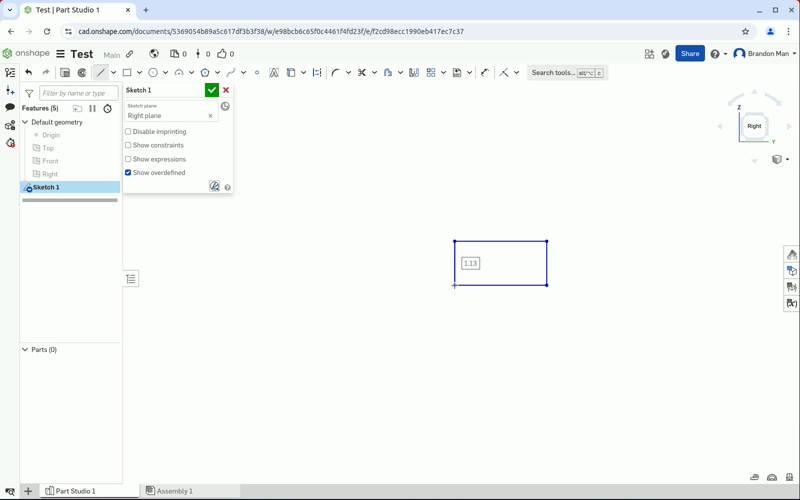
scroll(-6)
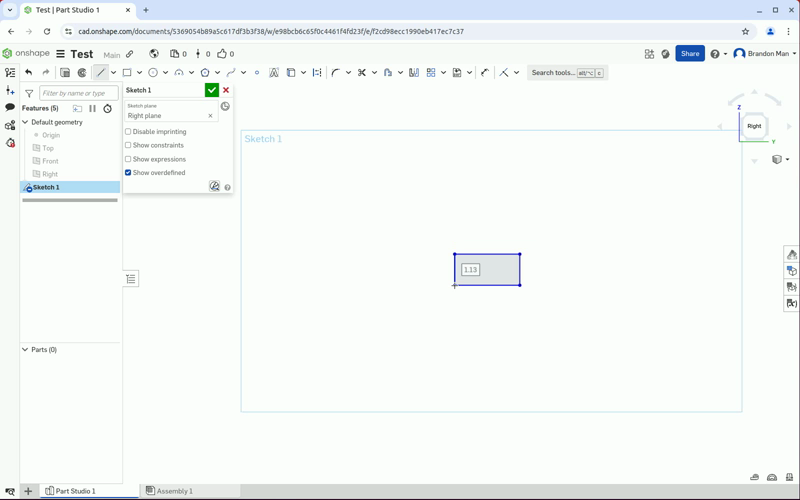
scroll(-6)
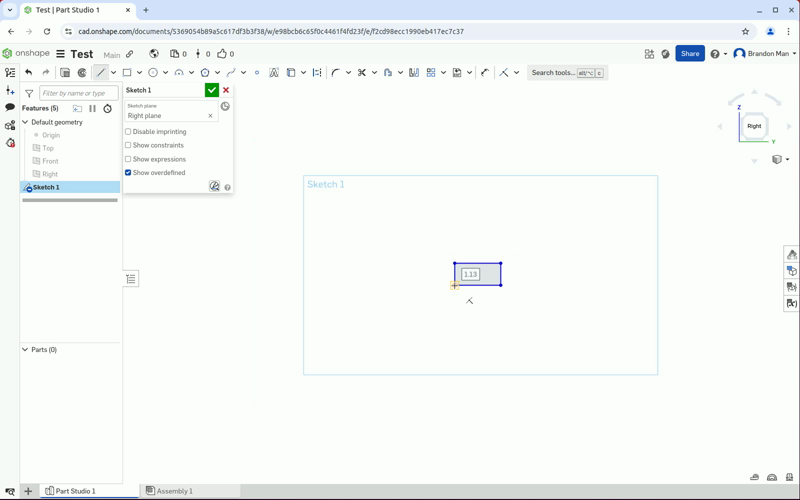
scroll(-6)
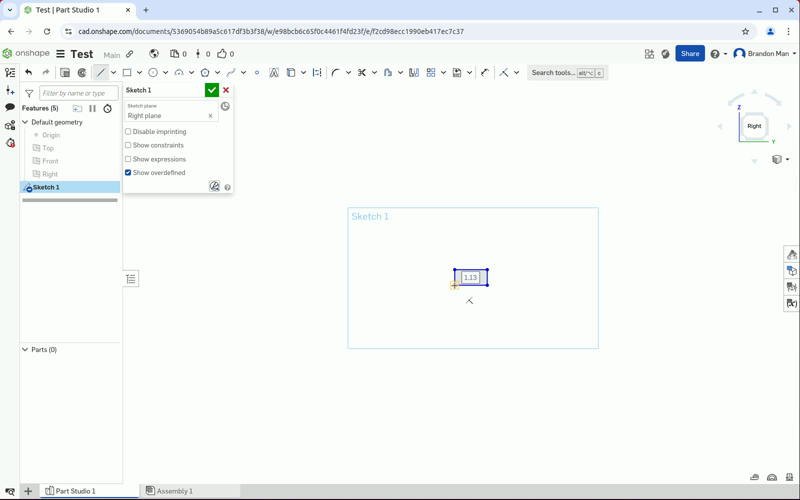
scroll(-6)
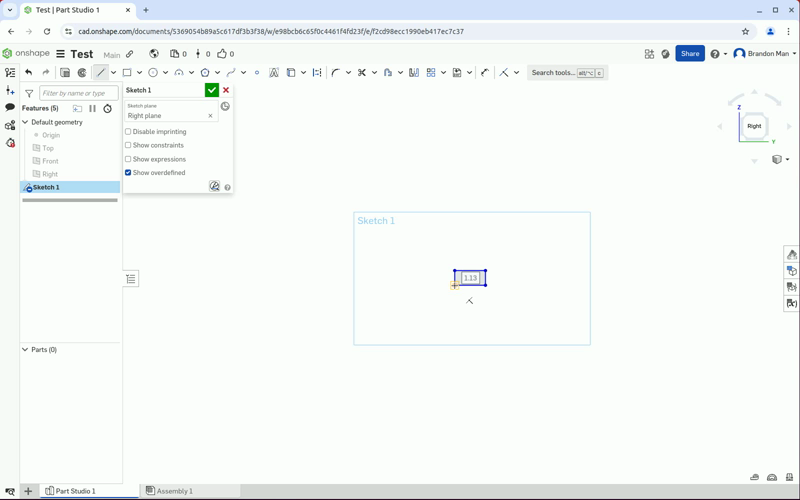
scroll(-6)
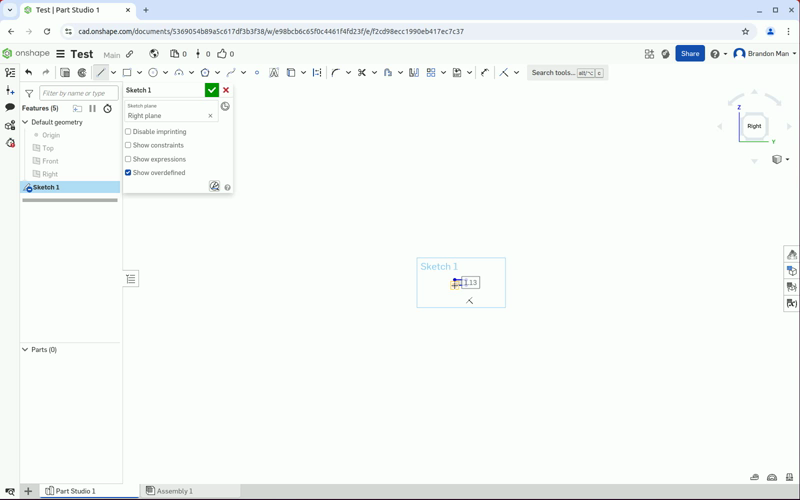
key(esc)
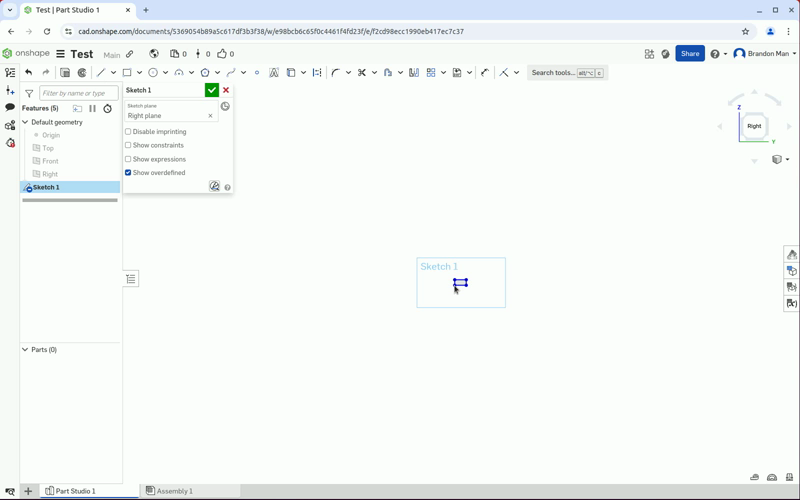
mouse_move(466, 280)
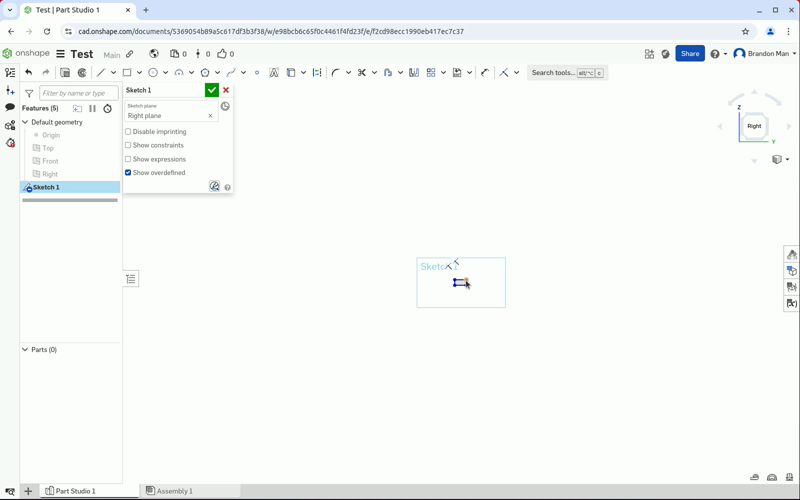
scroll(6)
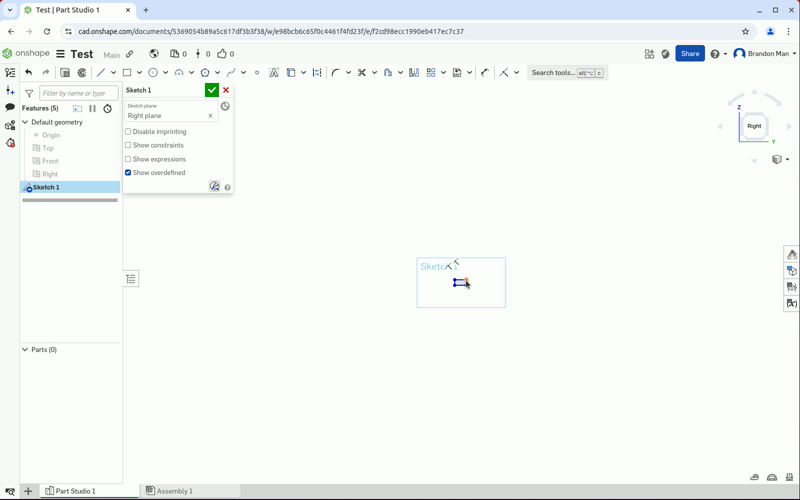
scroll(6)
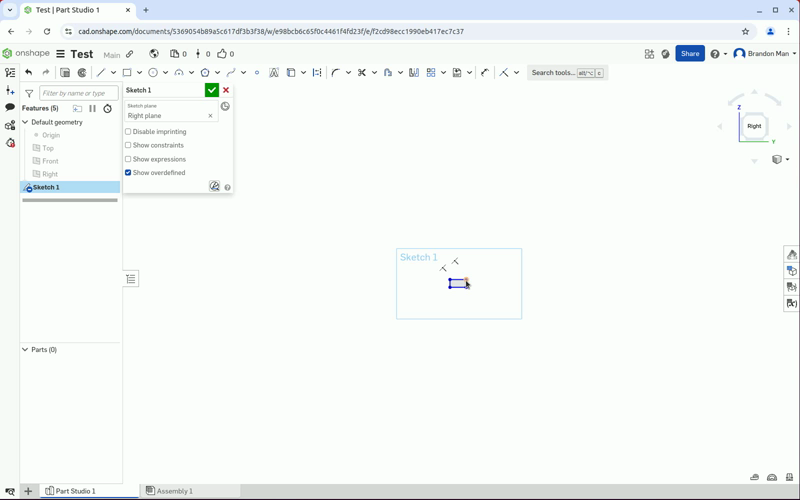
scroll(6)
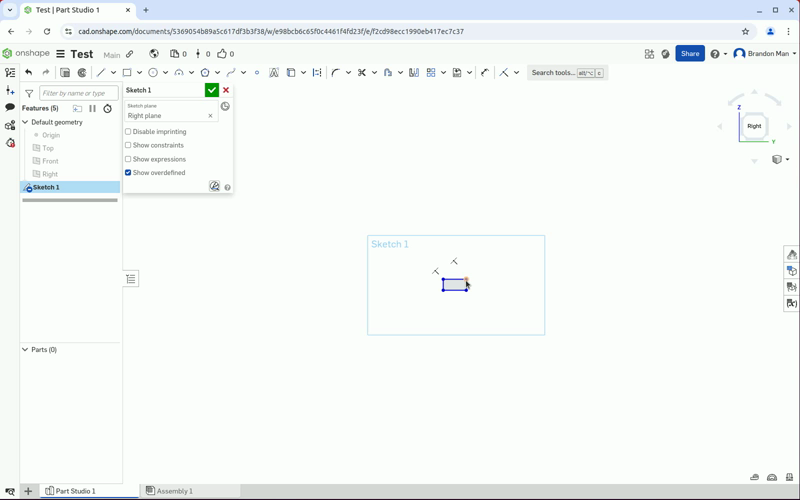
scroll(6)
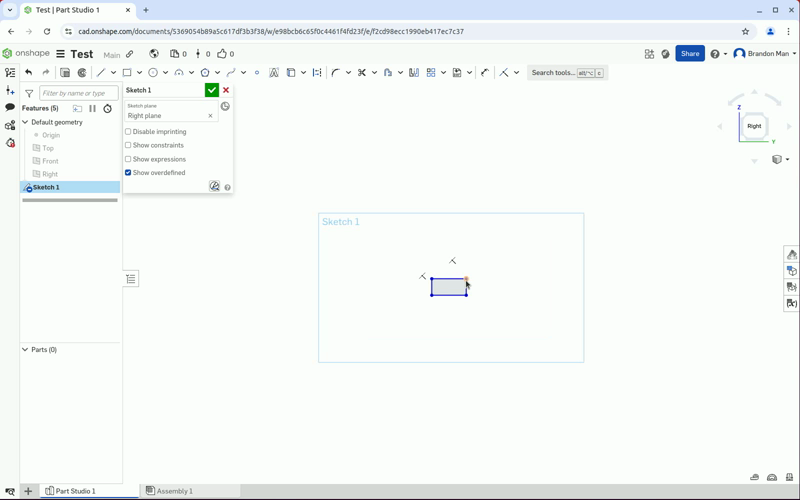
scroll(6)
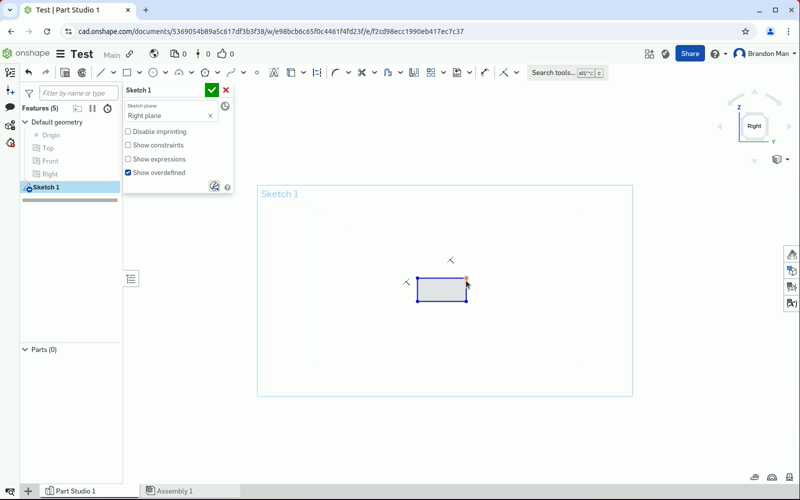
scroll(6)
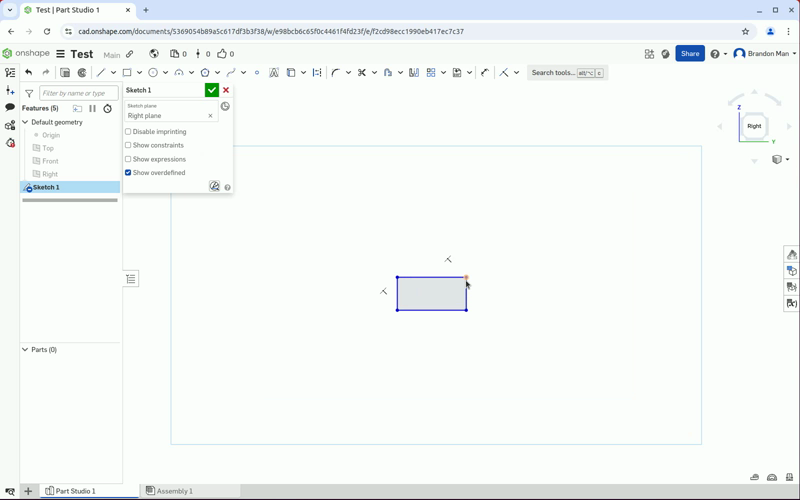
scroll(6)
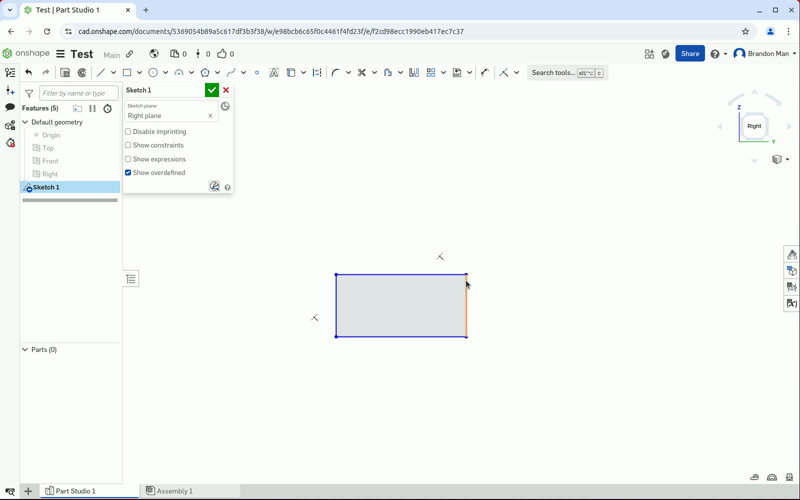
click(466, 280)
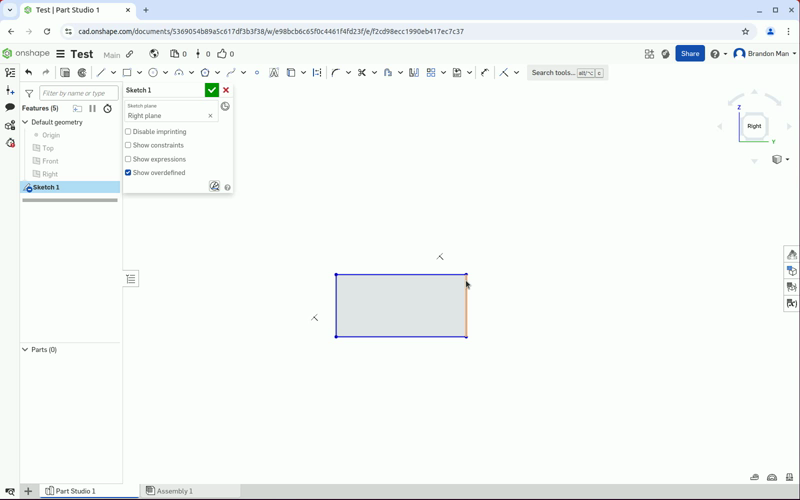
scroll(-6)
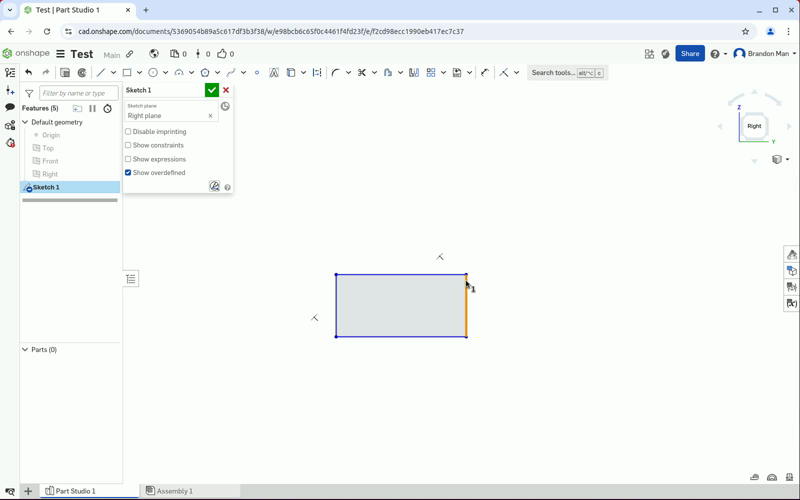
scroll(-6)
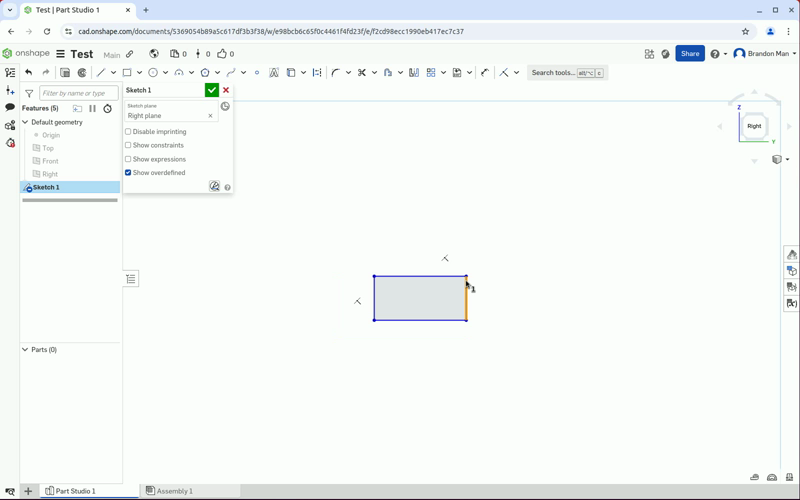
scroll(-6)
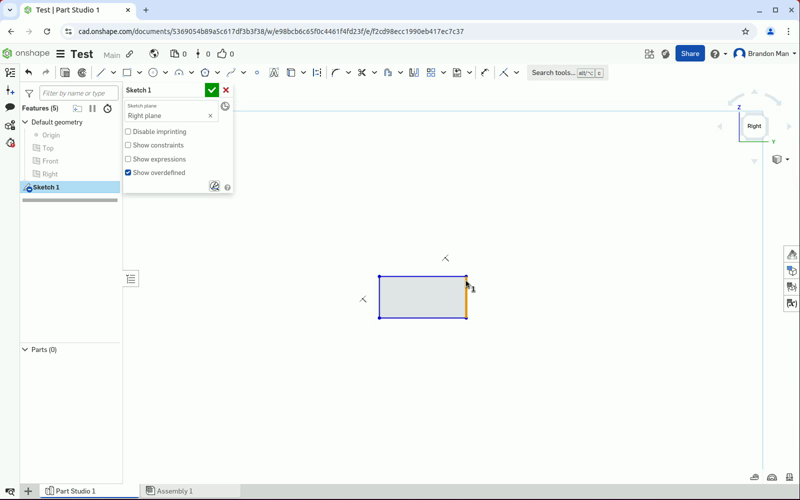
scroll(-6)
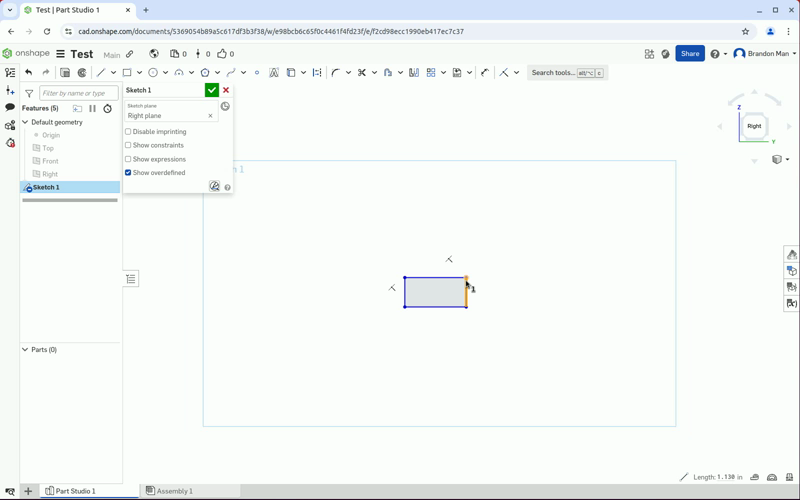
scroll(-6)
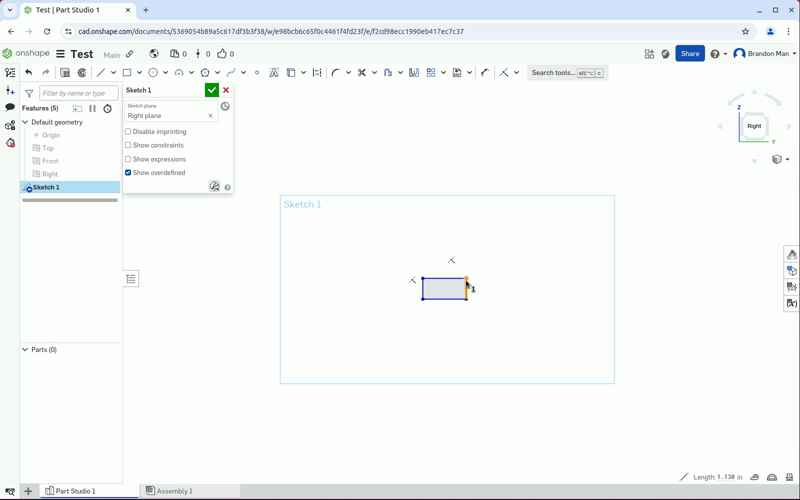
scroll(-6)
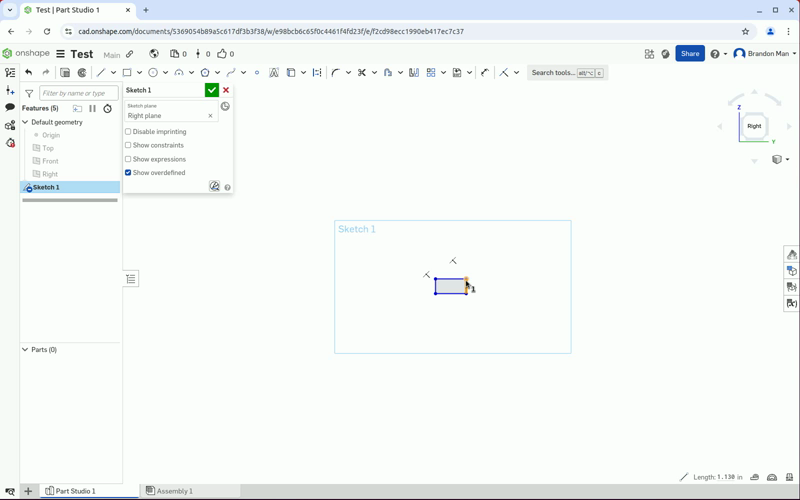
scroll(-6)
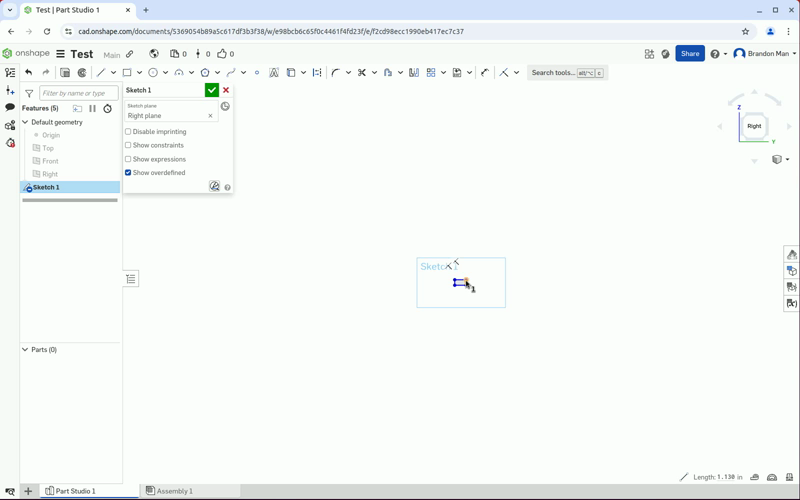
mouse_move(73, 352)
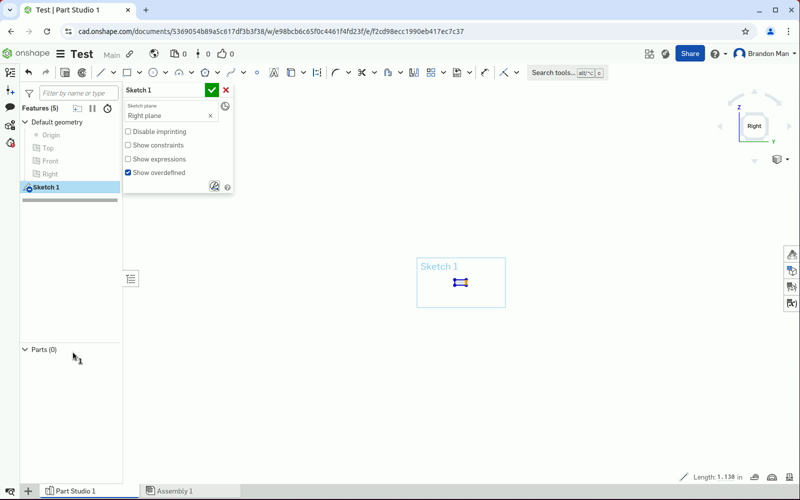
key(shift+y)
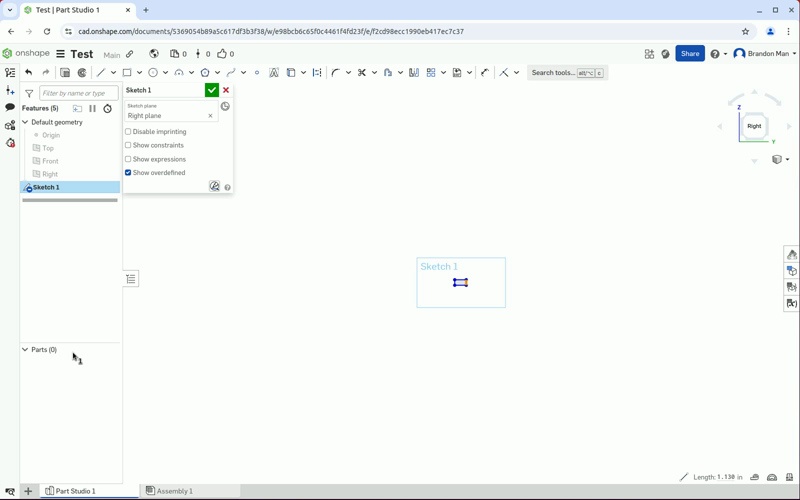
key(shift+e)
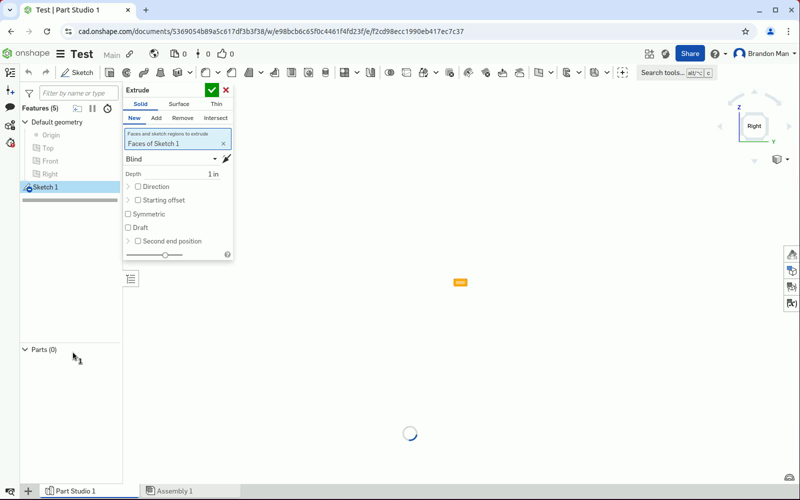
mouse_move(143, 106)
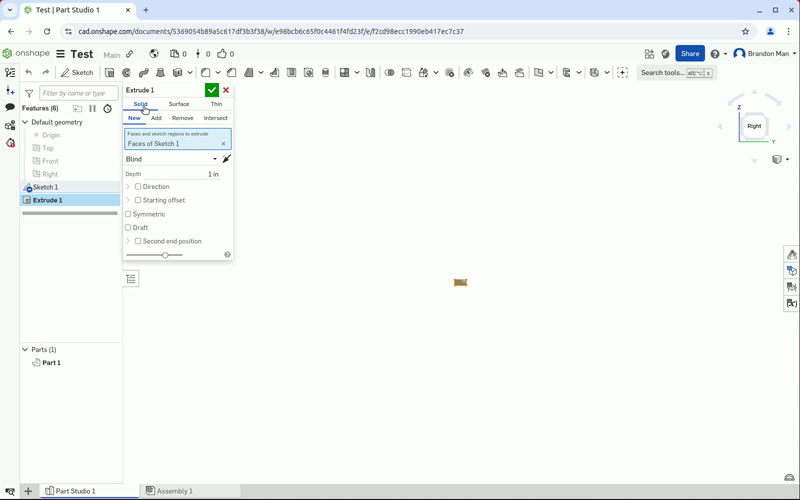
click(143, 106)
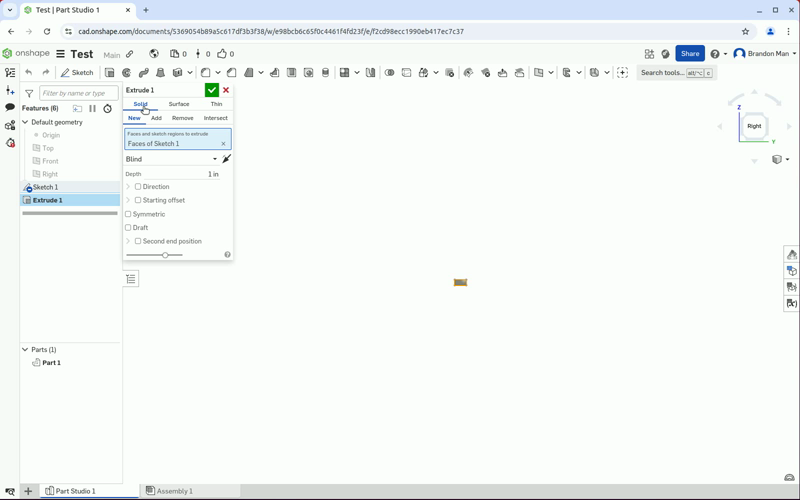
mouse_move(137, 120)
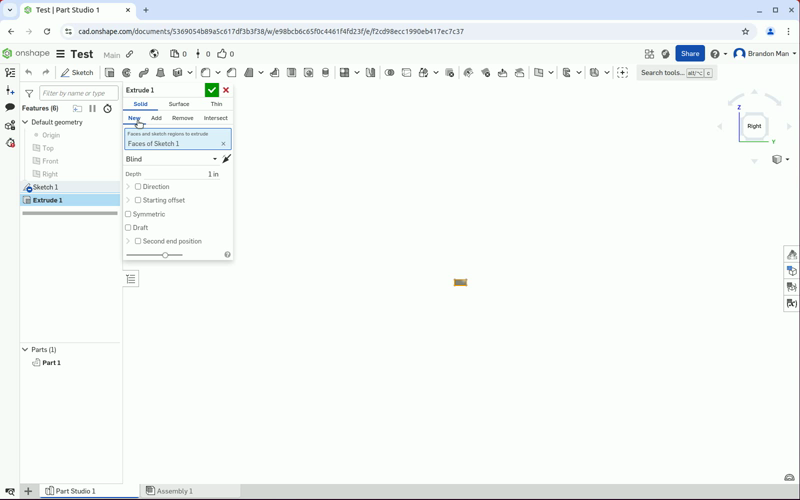
click(137, 120)
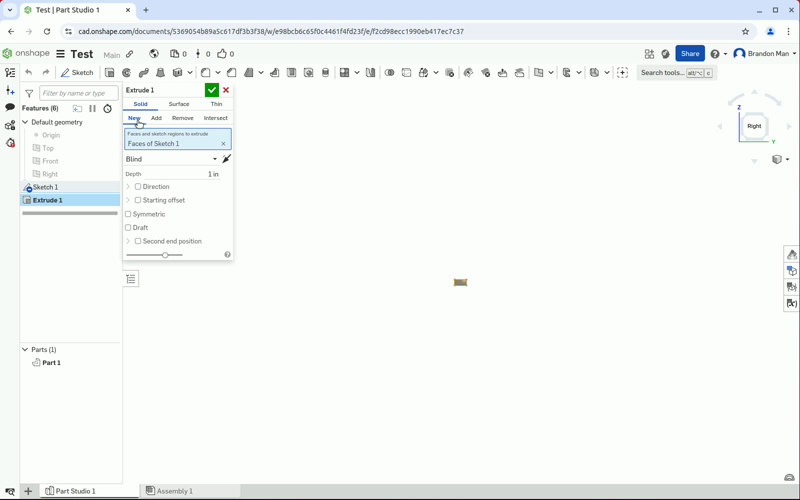
key(tab, 4)
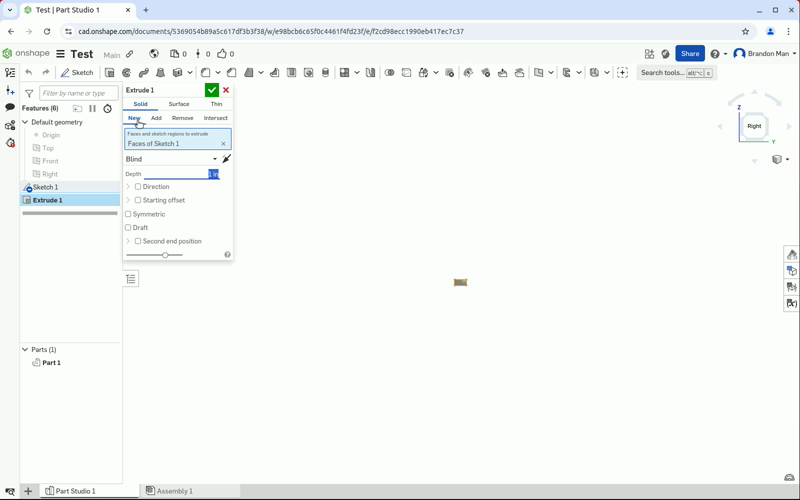
text(23.108)
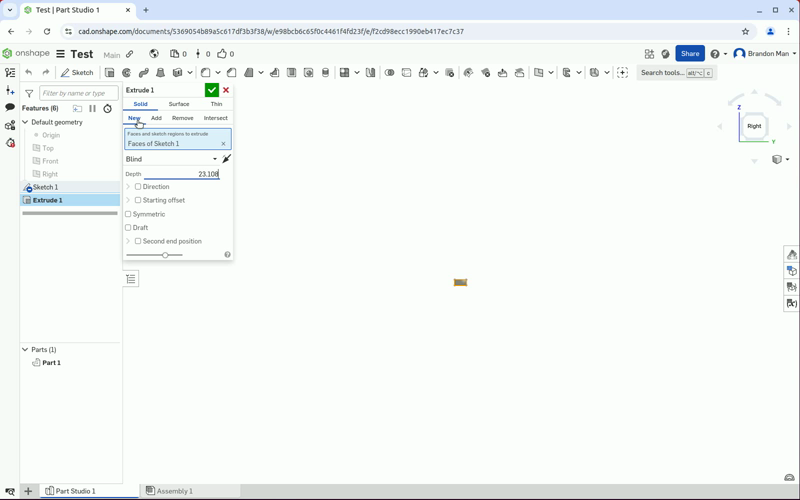
key(tab, 3)
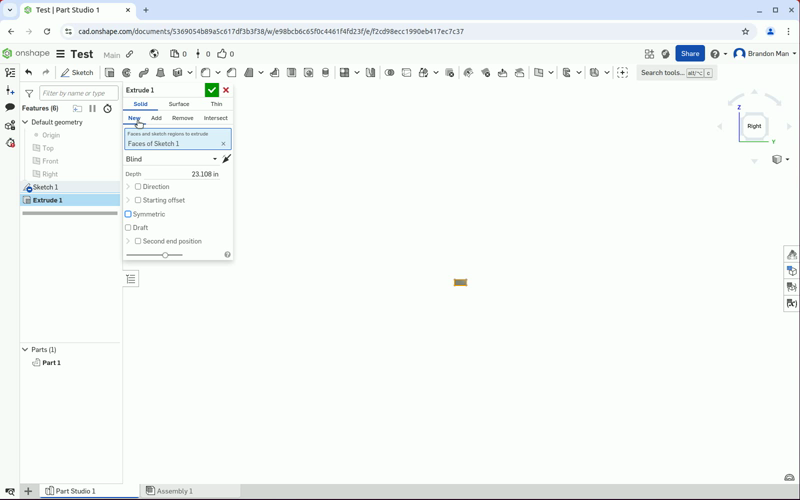
key(space)
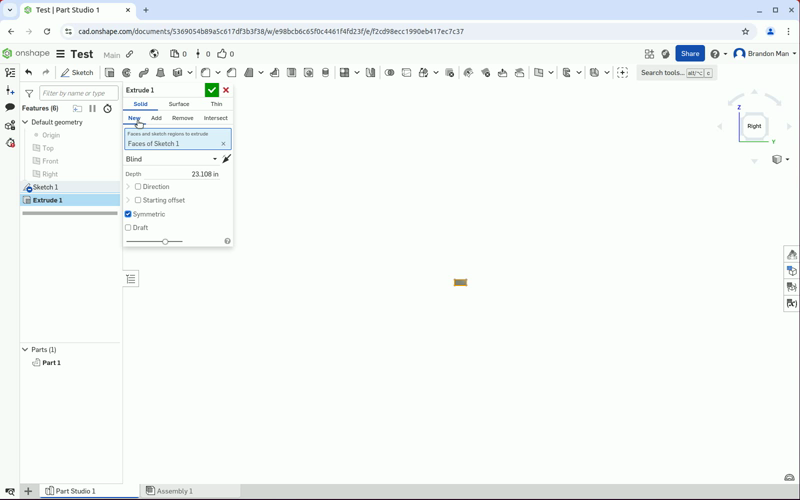
key(enter)
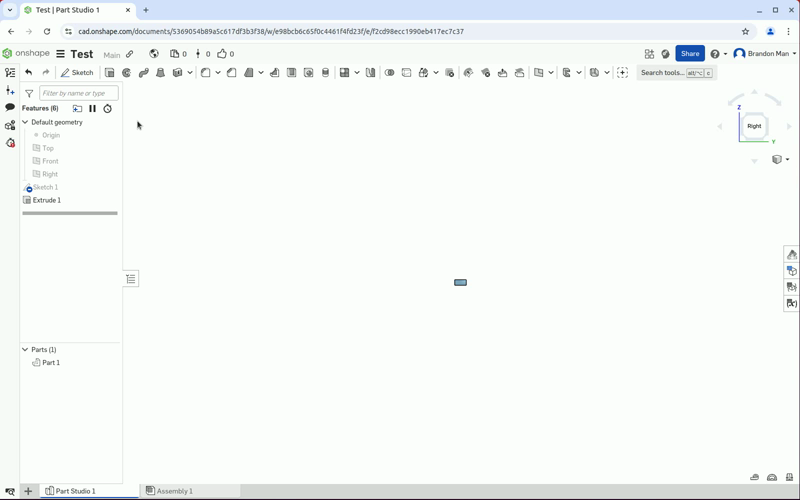
key(shift+h)
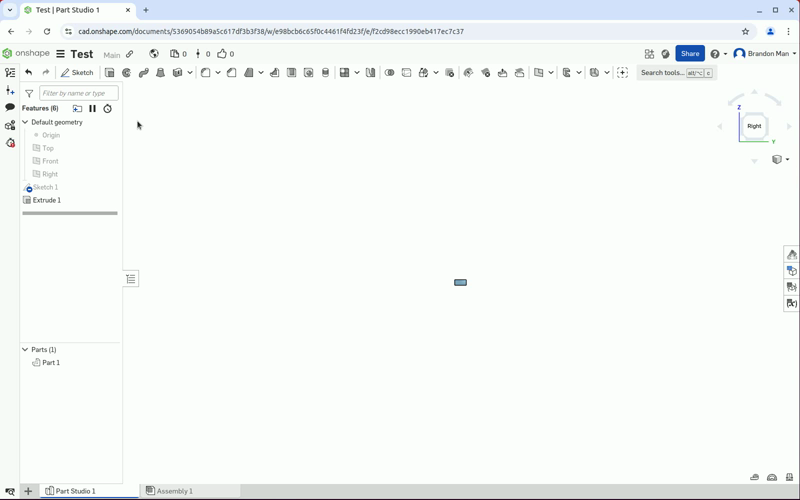
key(shift+h)
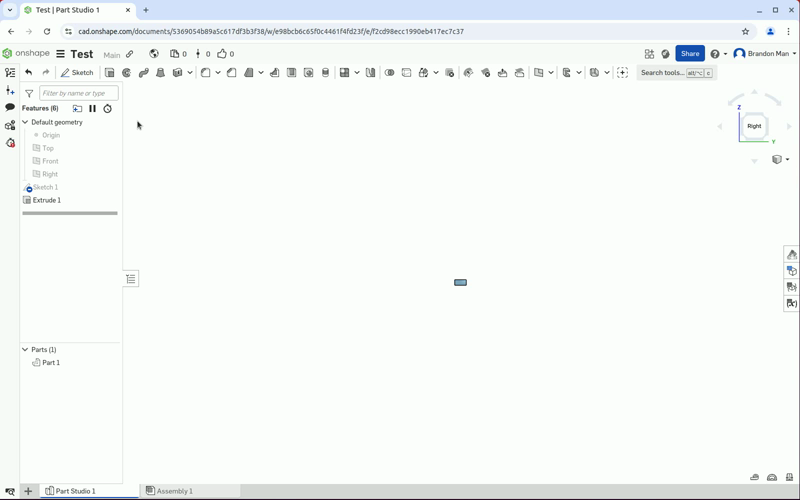
mouse_move(73, 189)
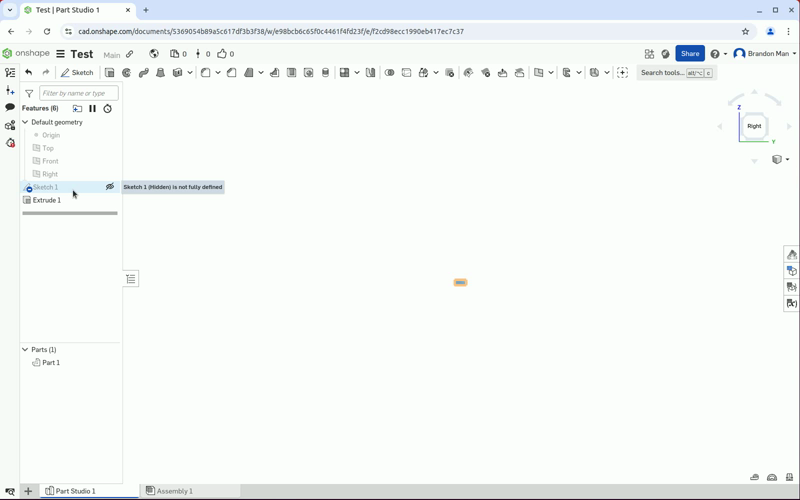
click(73, 189)
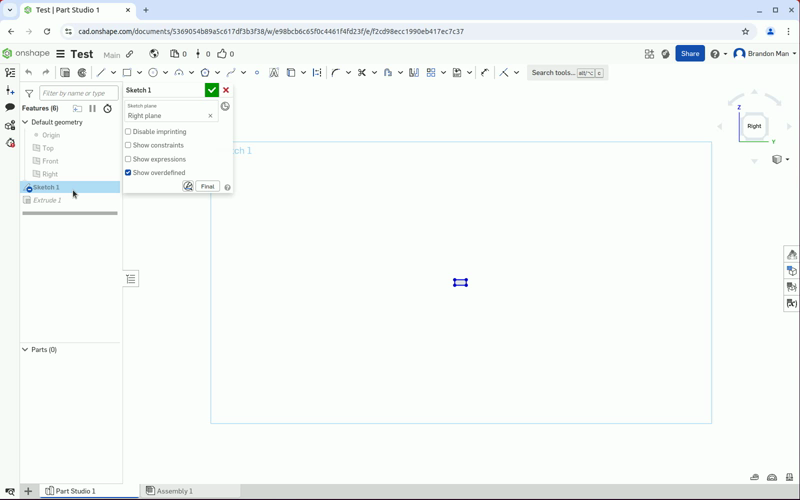
mouse_move(229, 92)
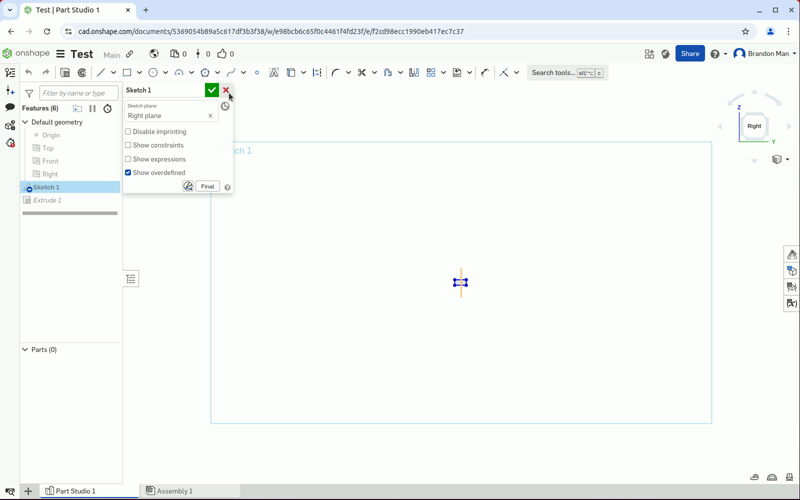
click(229, 92)
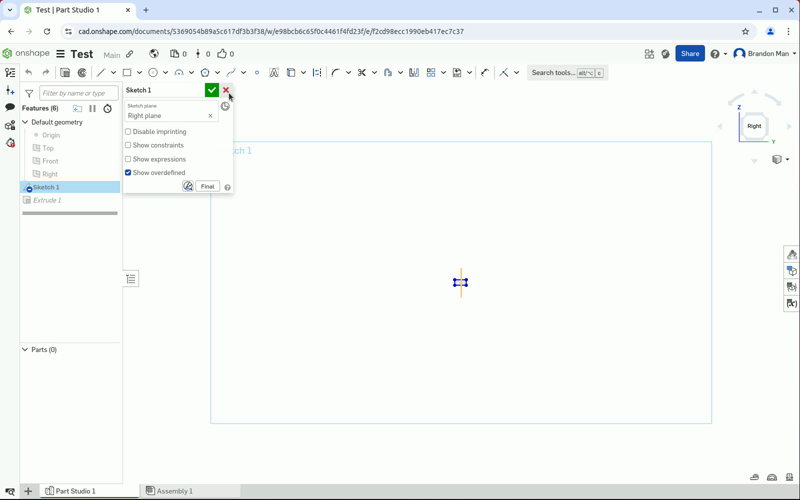
key(shift+s)
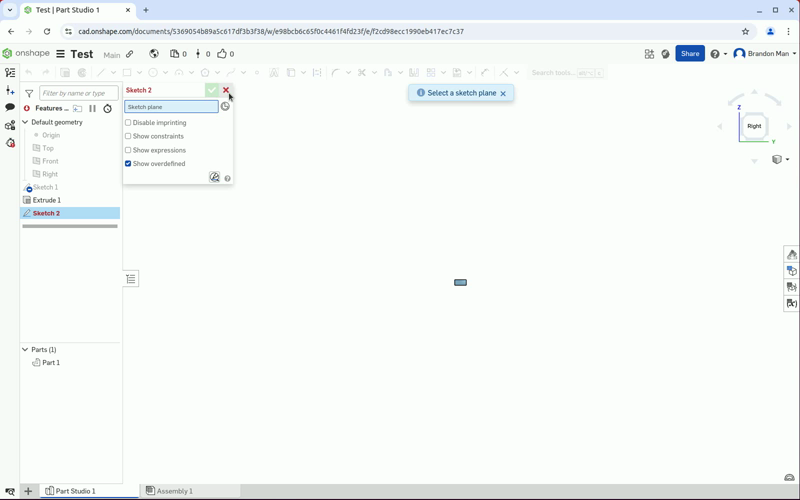
mouse_move(73, 176)
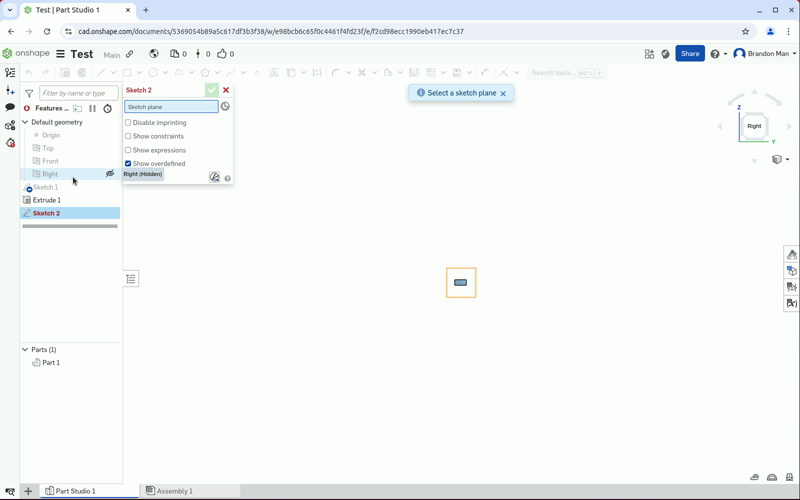
click(73, 176)
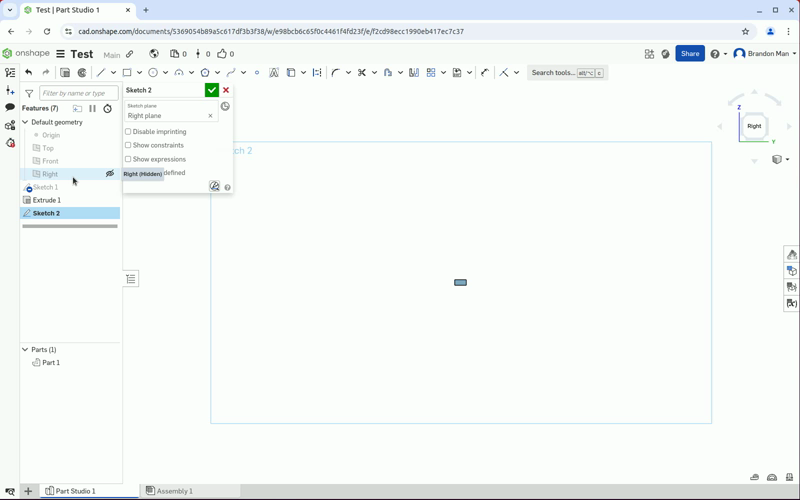
mouse_move(73, 352)
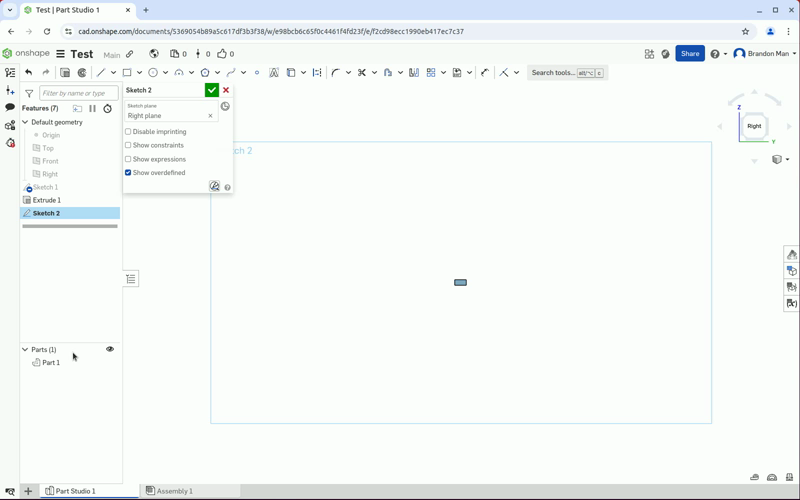
key(y)
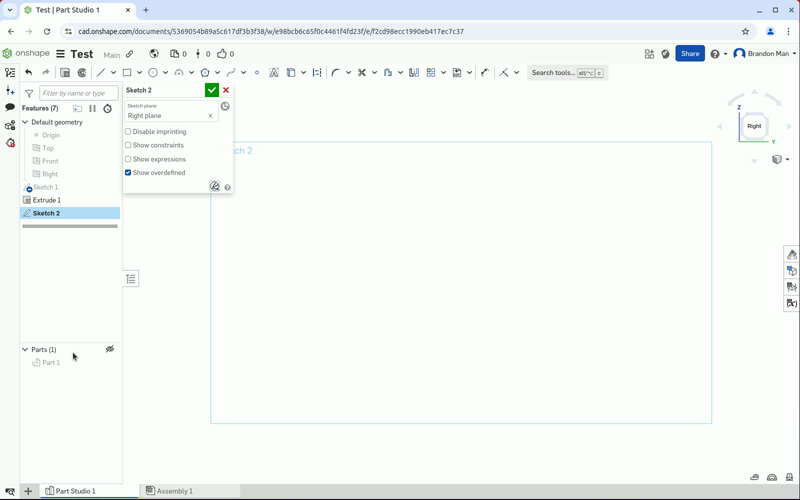
key(l)
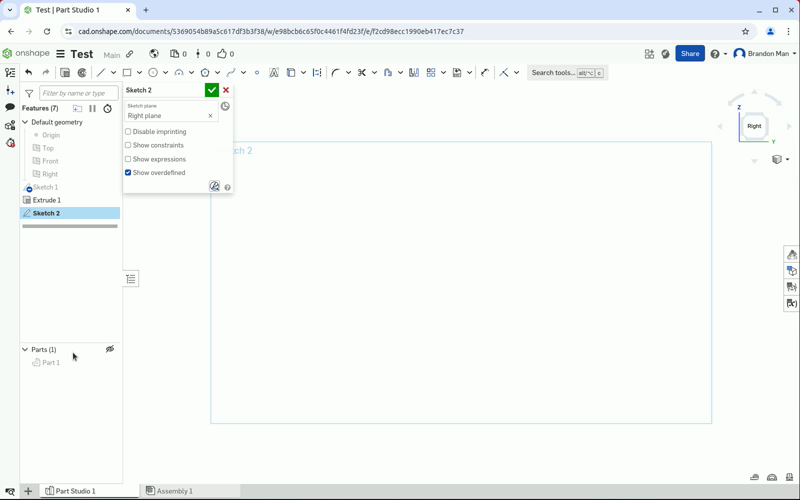
key_down(shift)
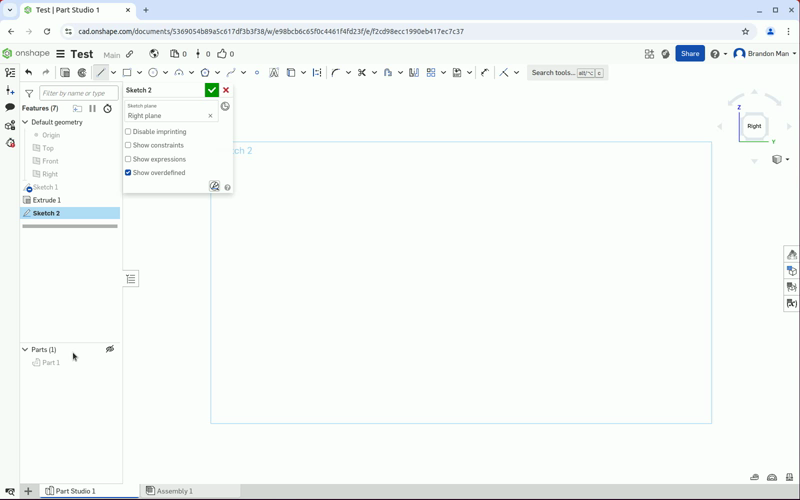
mouse_move(485, 266)
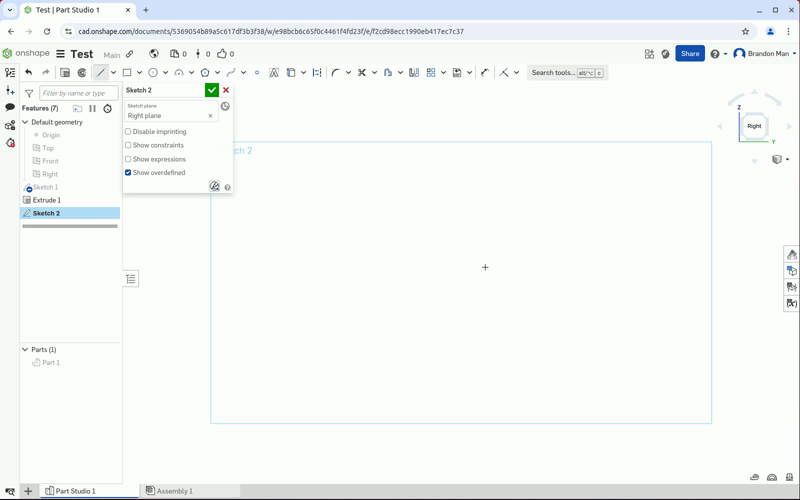
click(485, 266)
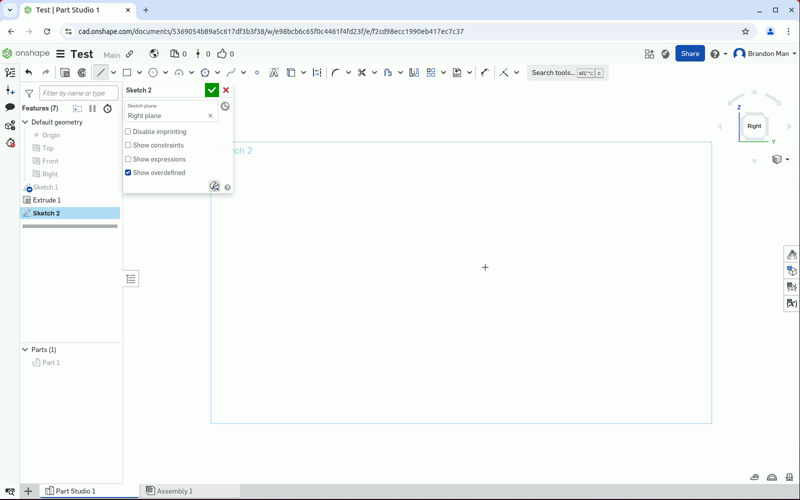
key_up(shift)
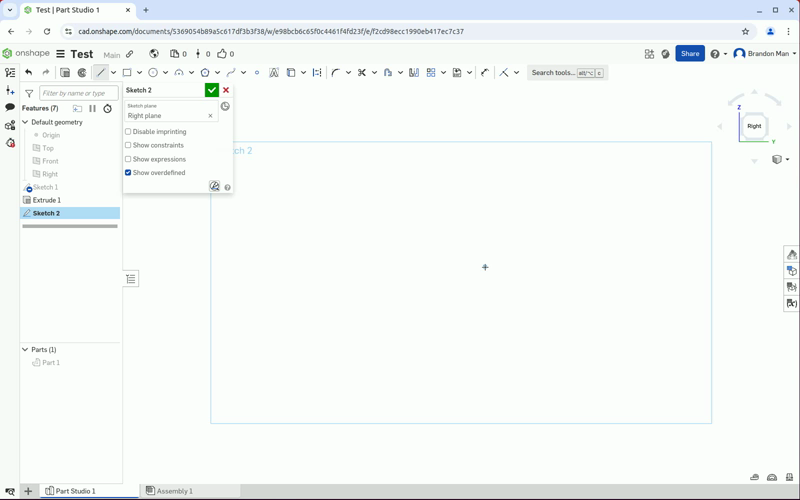
key_down(shift)
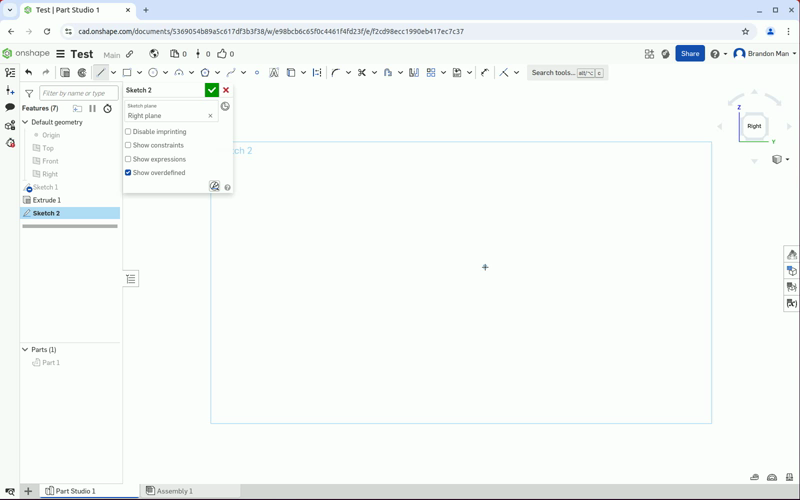
mouse_move(515, 266)
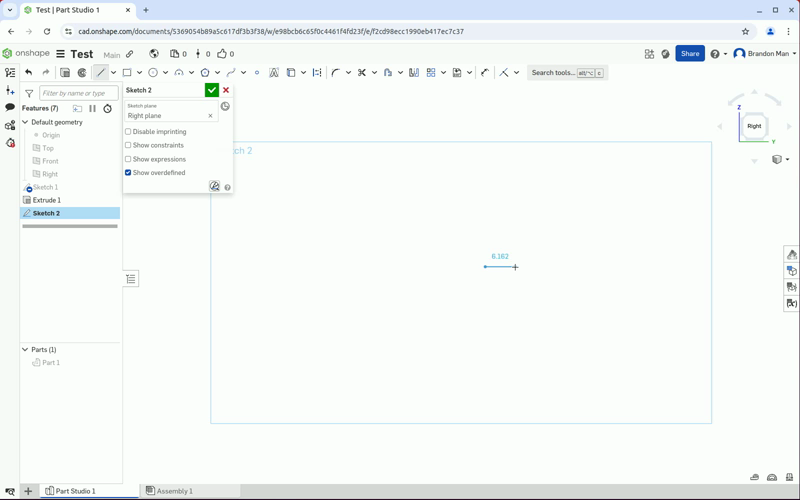
mouse_move(497, 266)
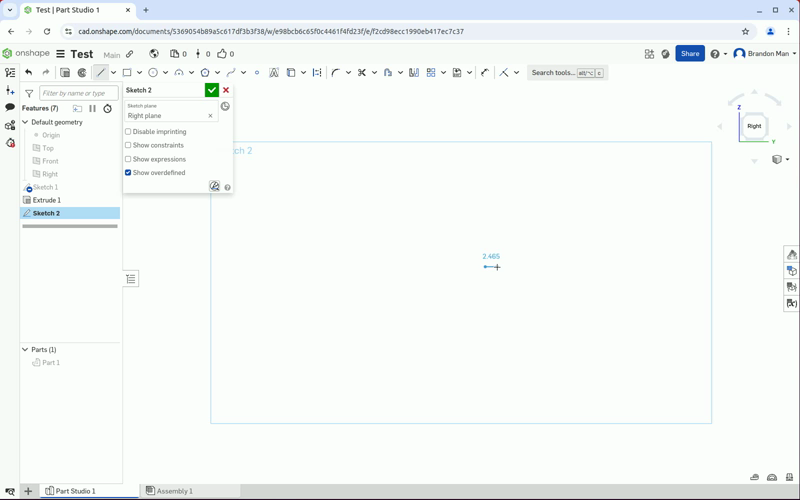
click(497, 266)
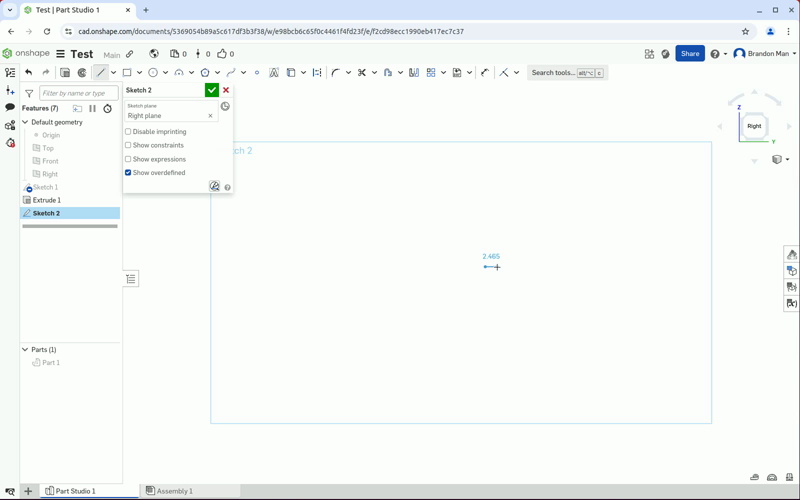
key_up(shift)
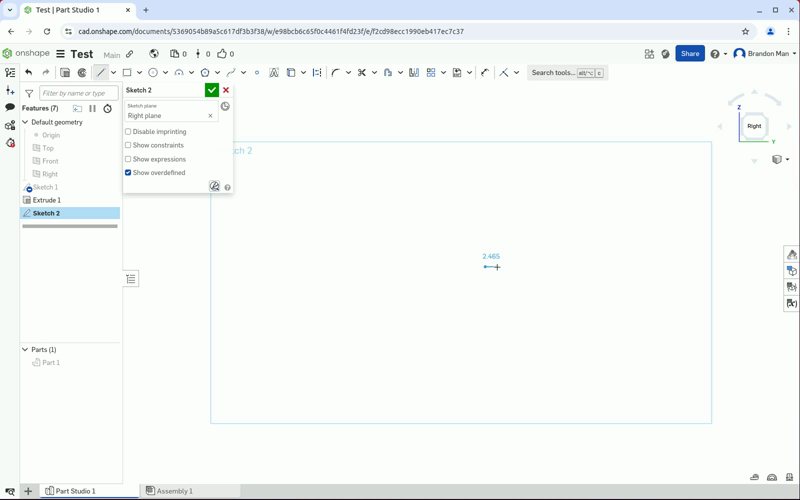
key_down(shift)
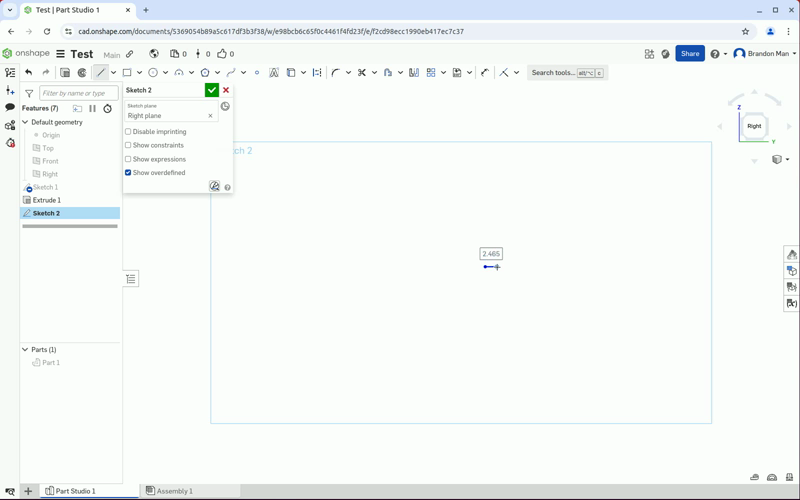
mouse_move(527, 266)
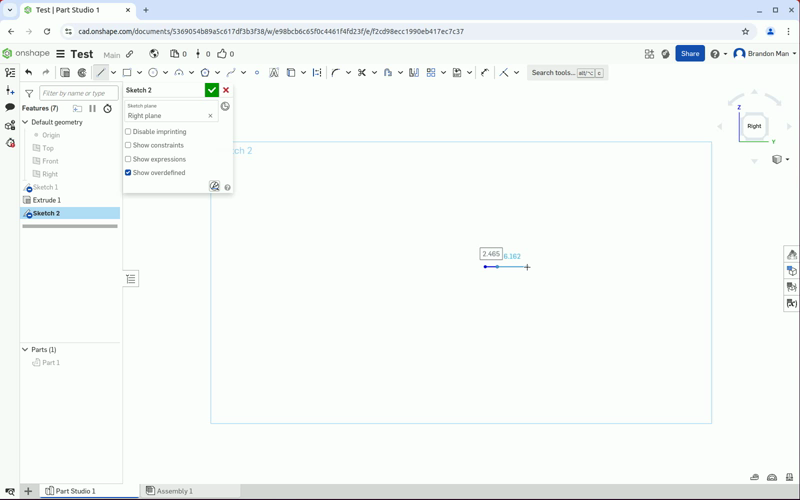
mouse_move(497, 261)
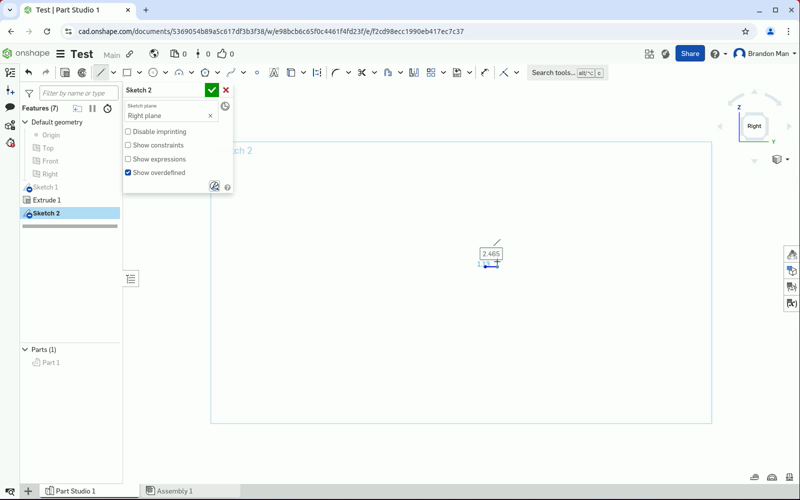
scroll(6)
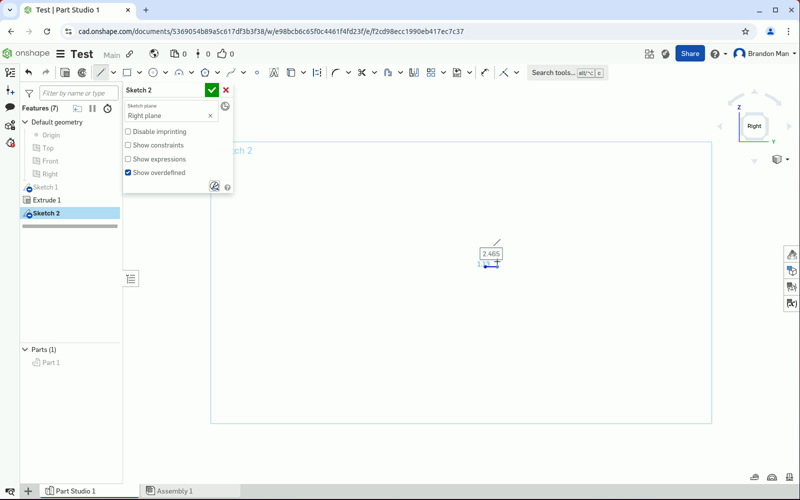
scroll(6)
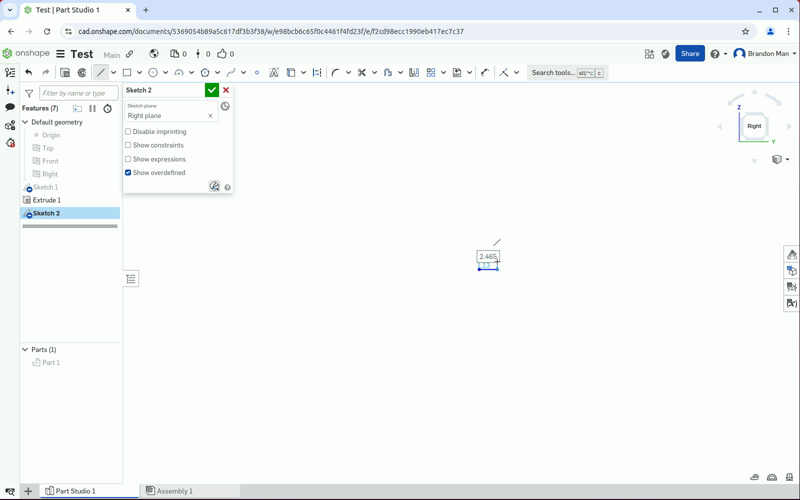
scroll(6)
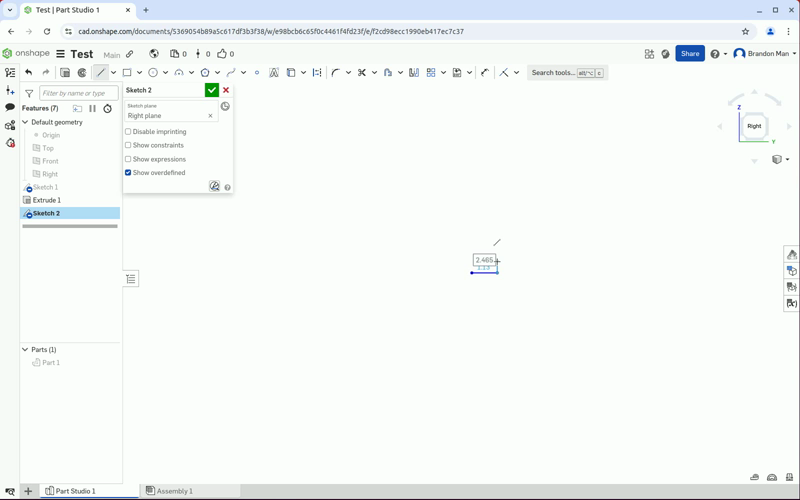
scroll(6)
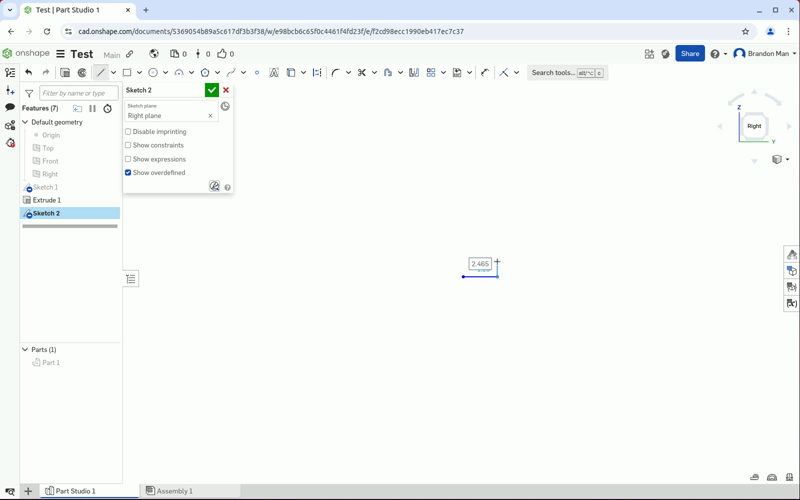
scroll(6)
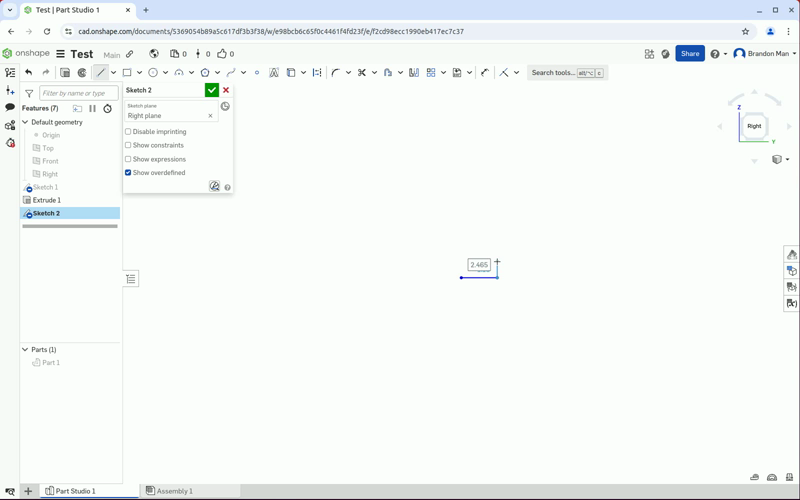
scroll(6)
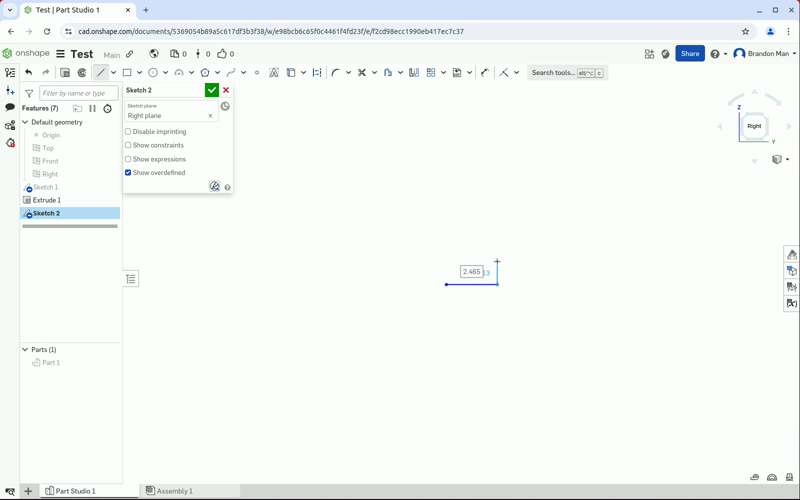
scroll(6)
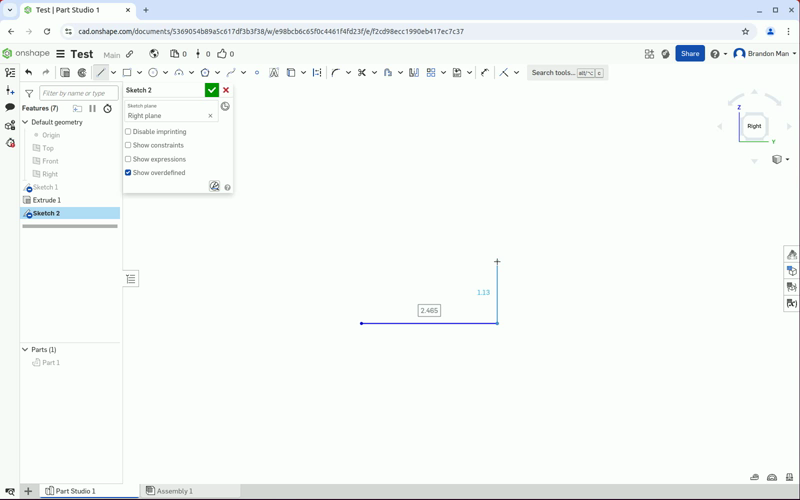
click(497, 261)
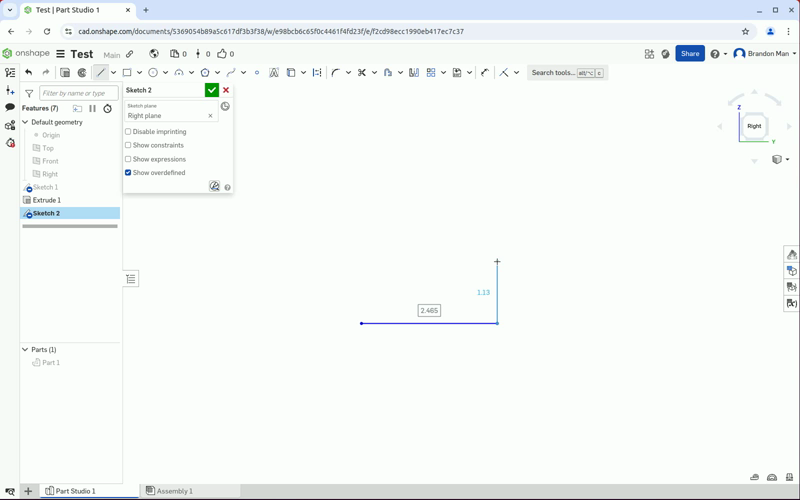
scroll(-6)
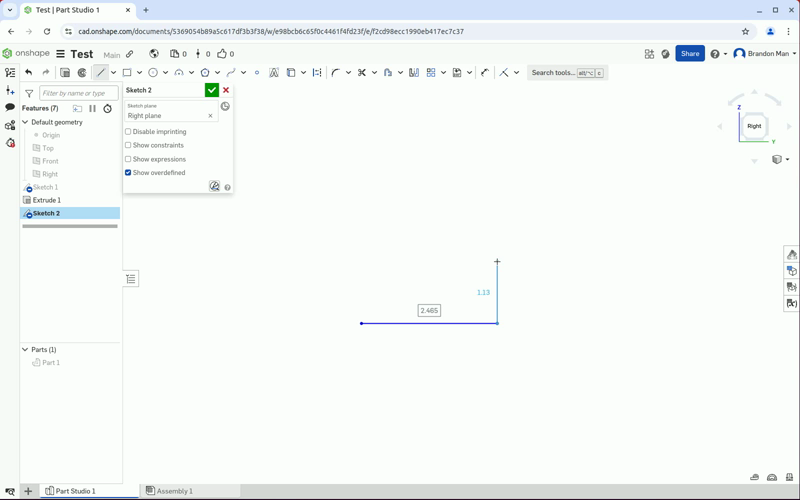
scroll(-6)
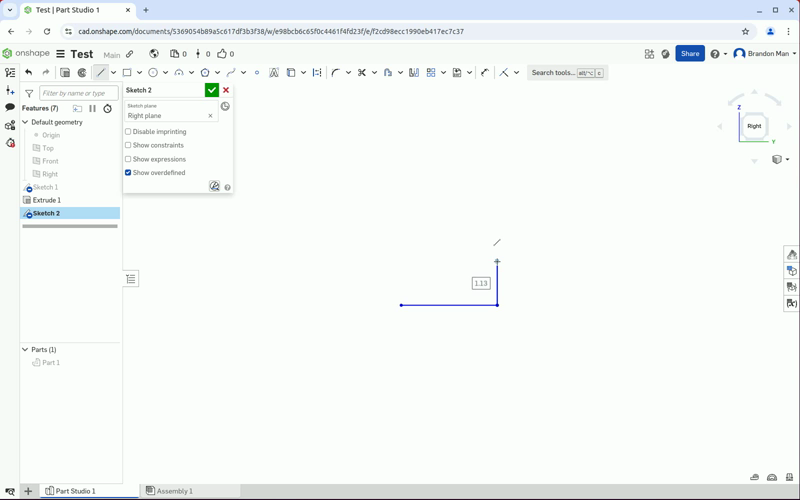
scroll(-6)
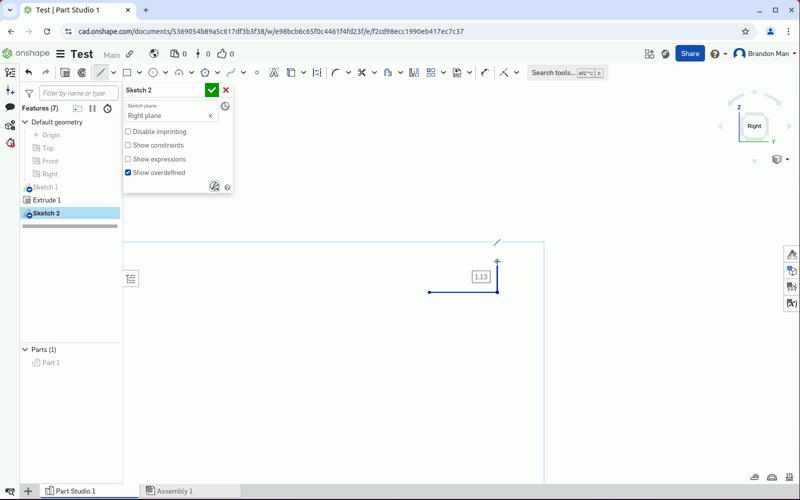
scroll(-6)
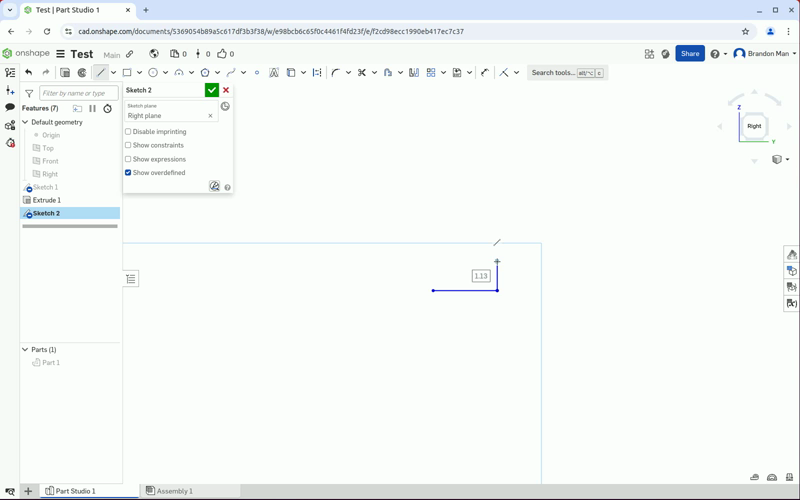
scroll(-6)
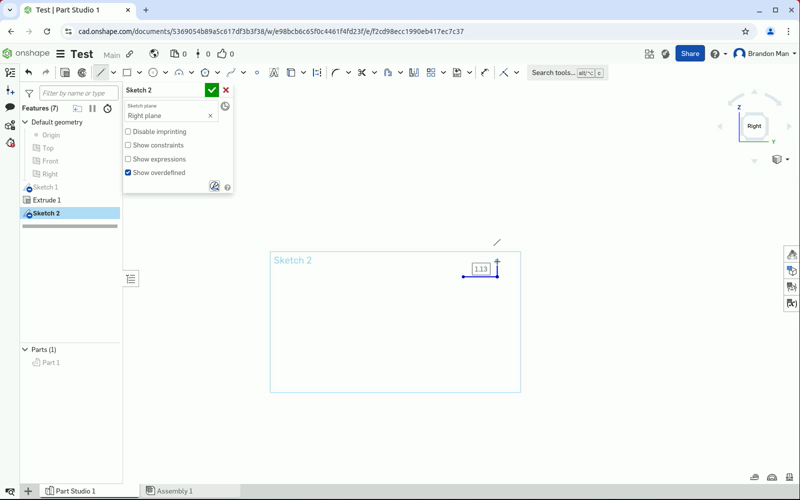
scroll(-6)
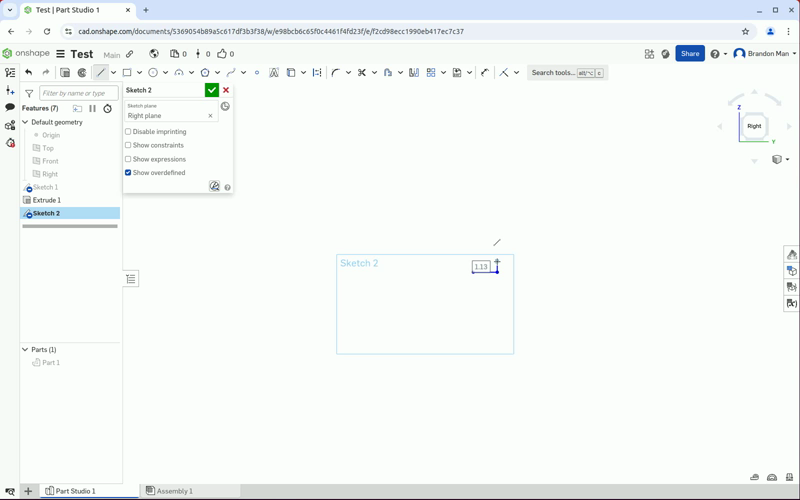
scroll(-6)
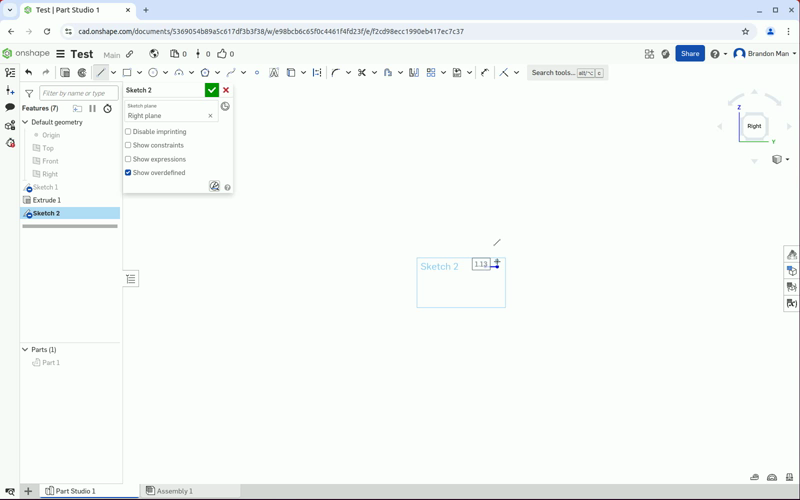
key_up(shift)
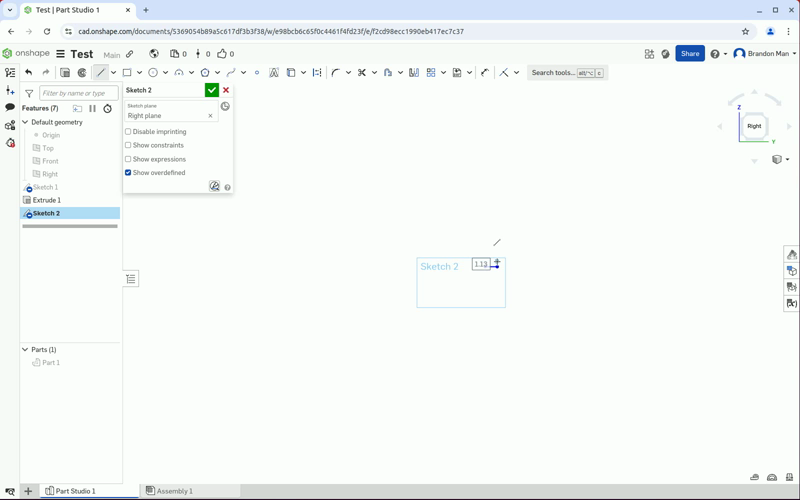
key_down(shift)
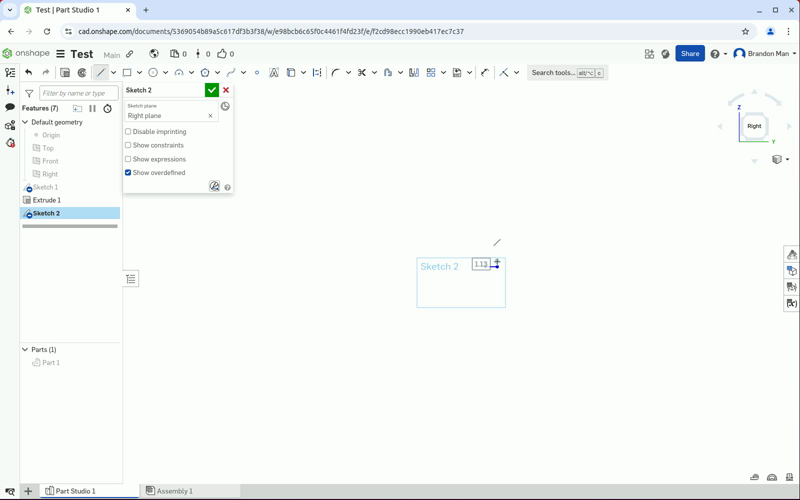
mouse_move(527, 261)
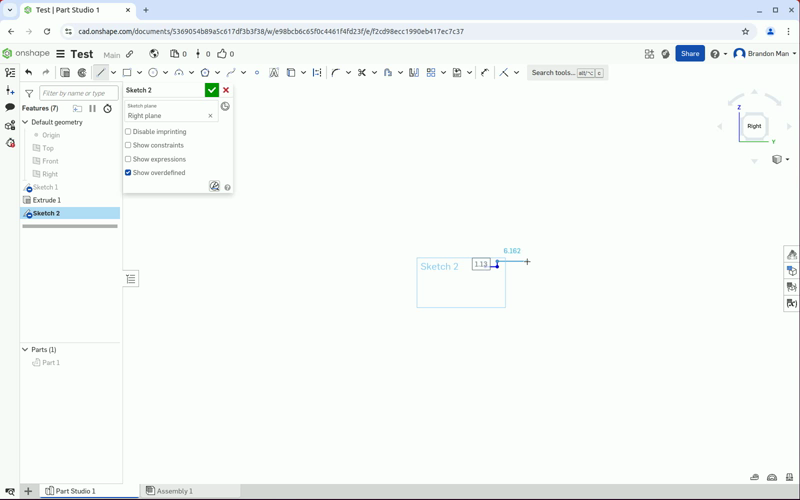
mouse_move(485, 261)
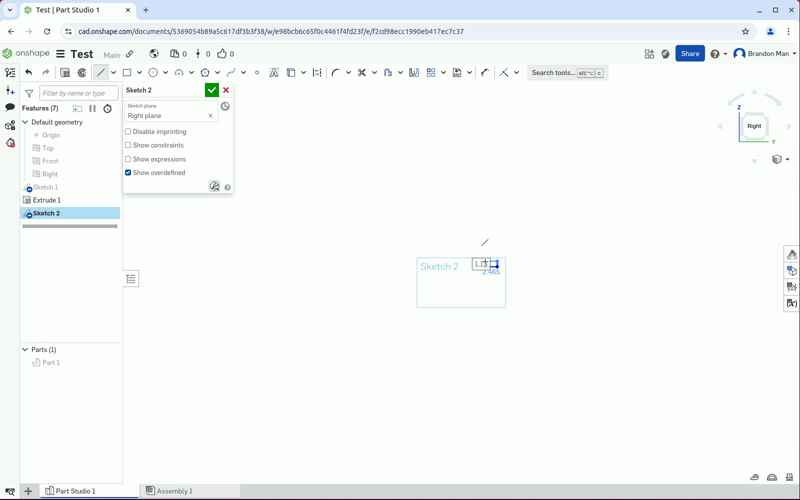
click(485, 261)
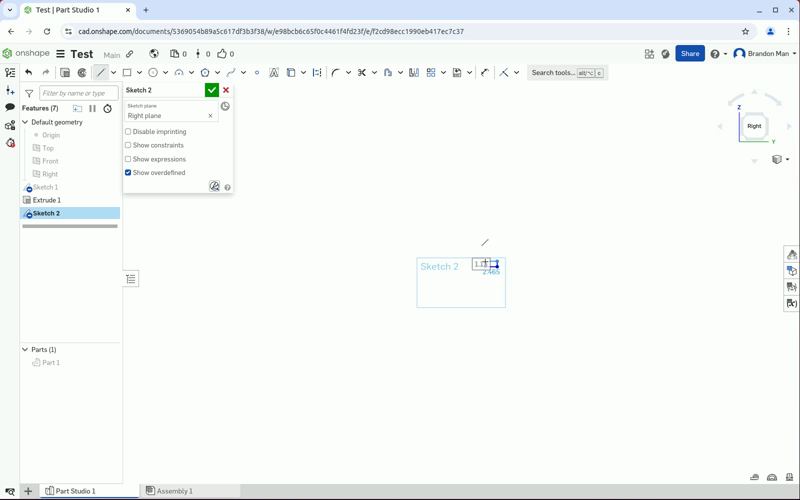
key_up(shift)
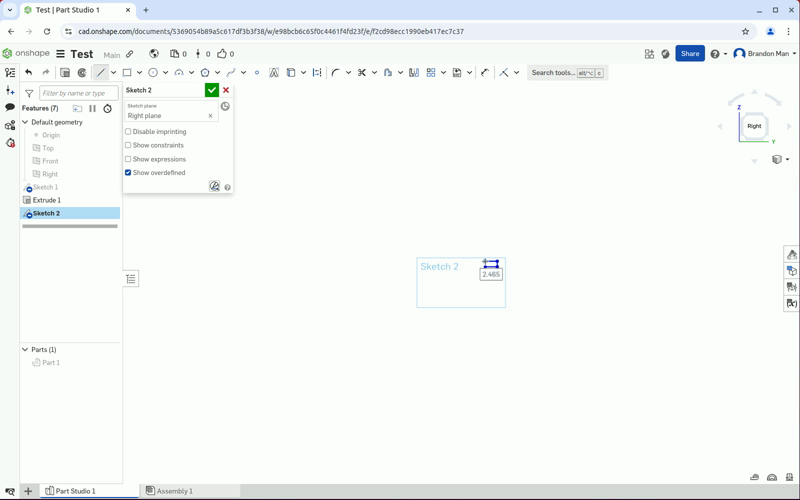
mouse_move(515, 261)
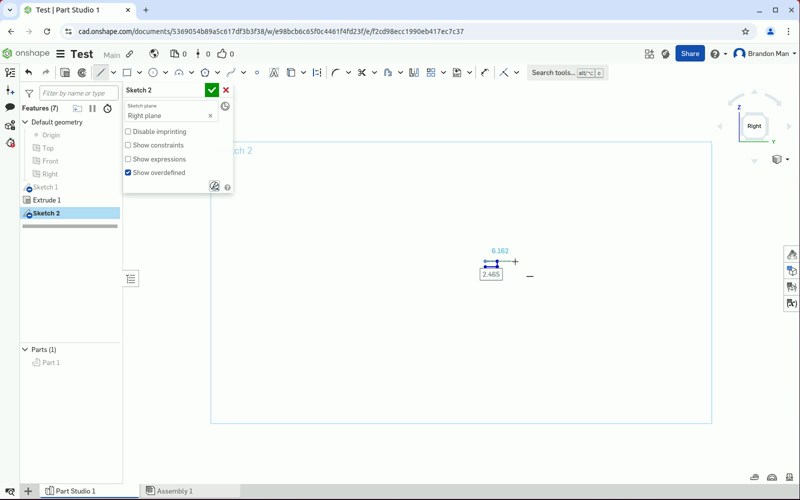
key_down(shift)
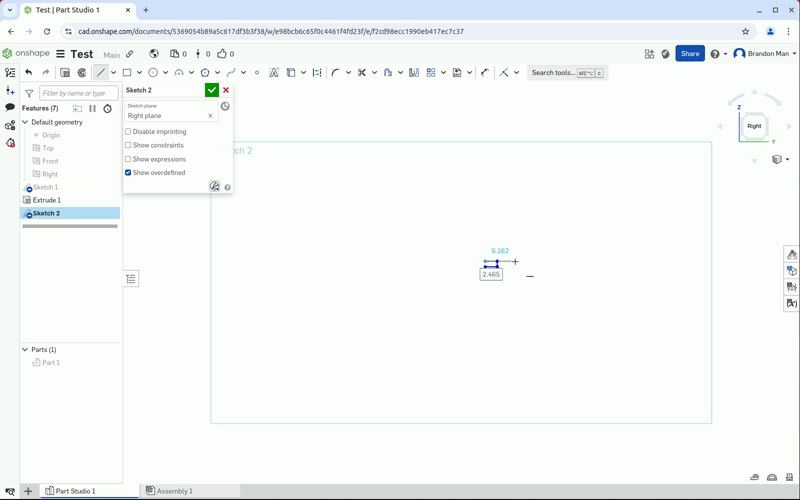
mouse_move(485, 266)
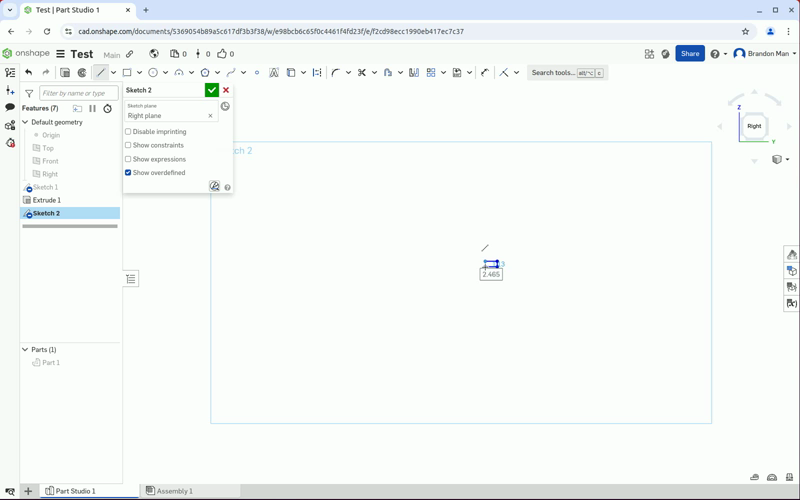
scroll(6)
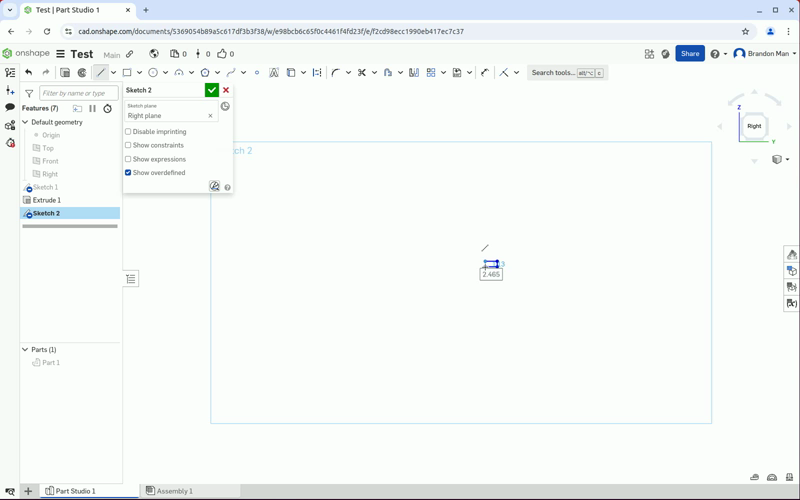
scroll(6)
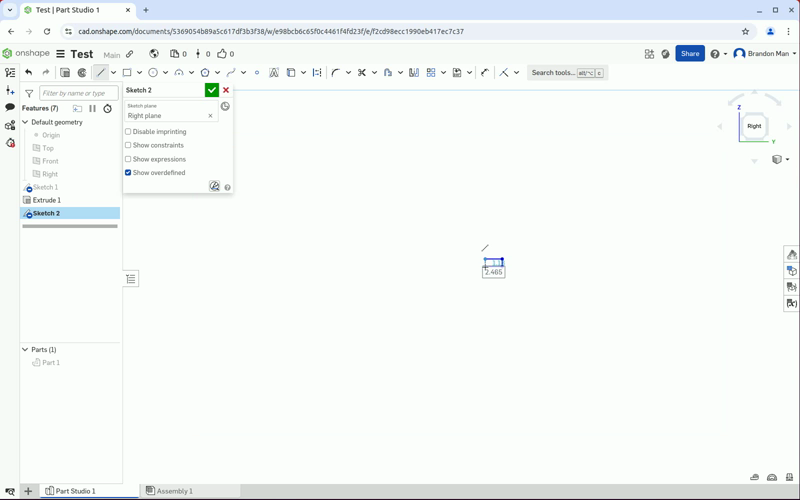
scroll(6)
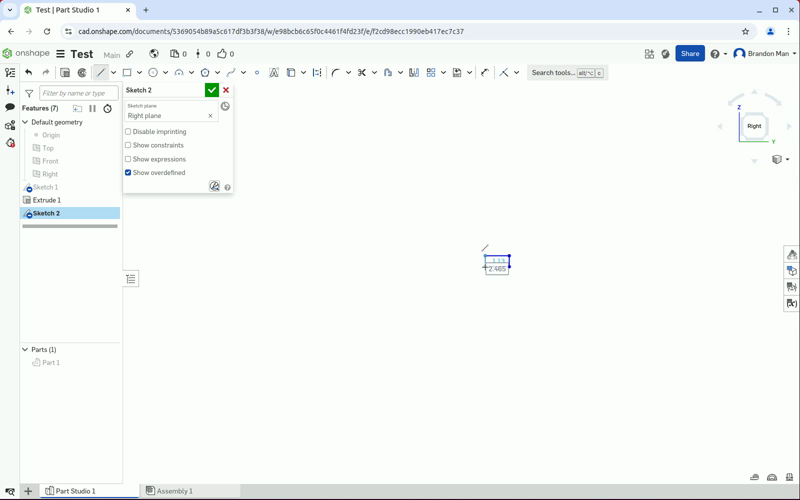
scroll(6)
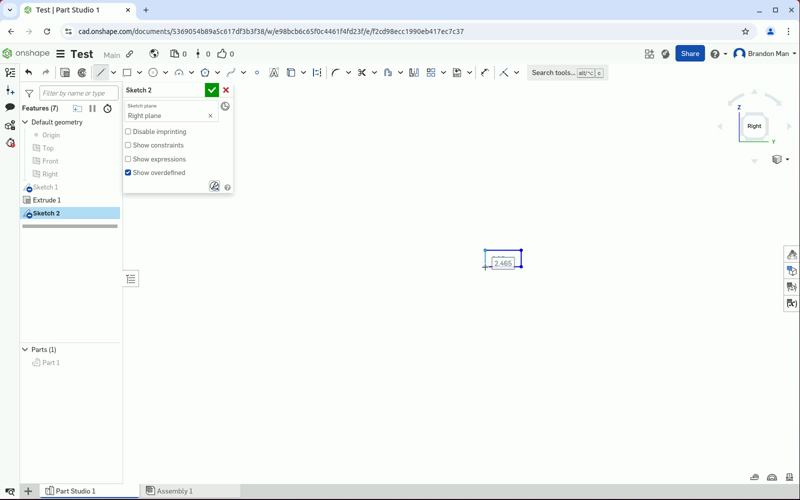
scroll(6)
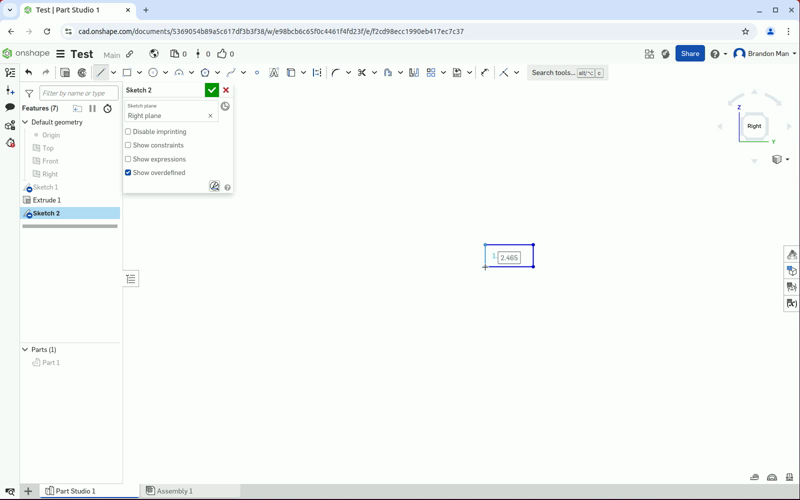
scroll(6)
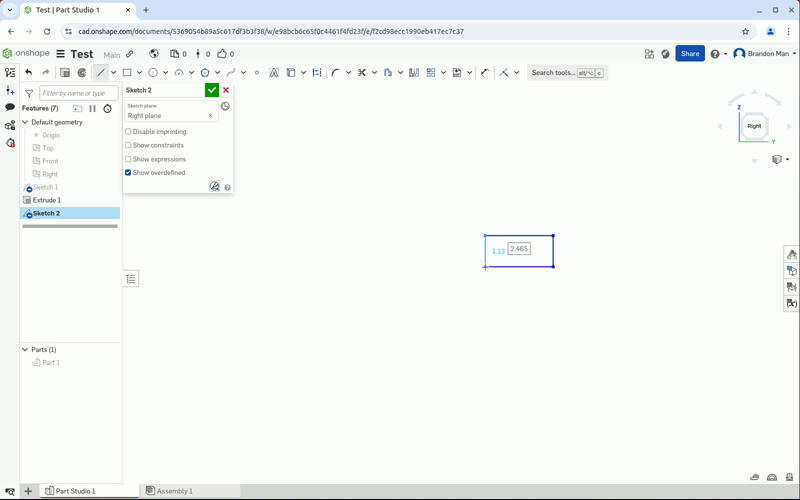
scroll(6)
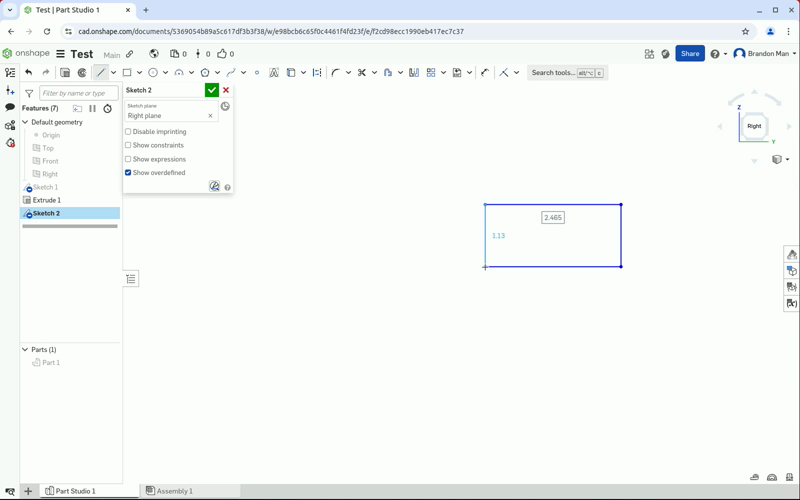
key_up(shift)
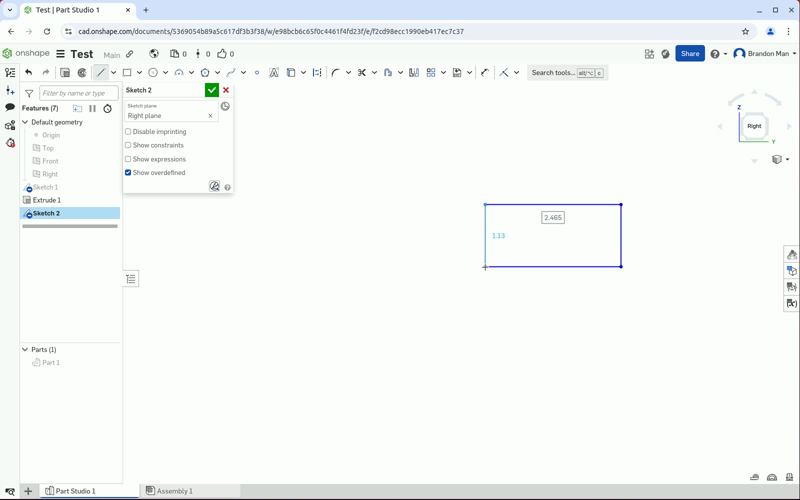
click(485, 266)
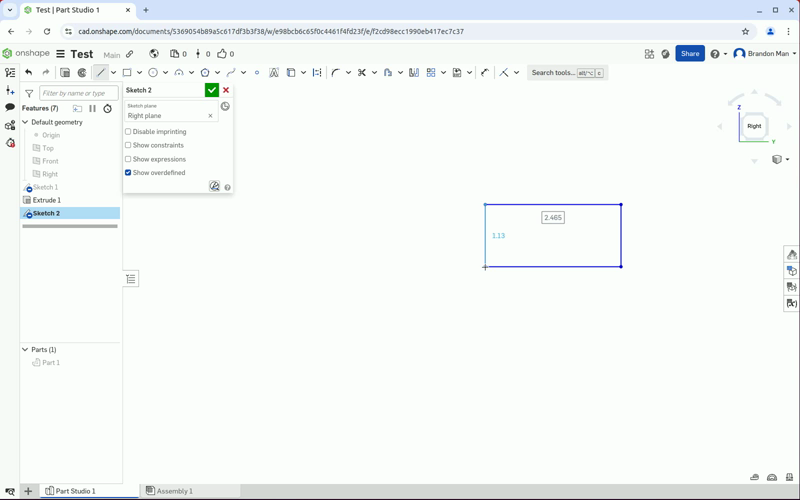
scroll(-6)
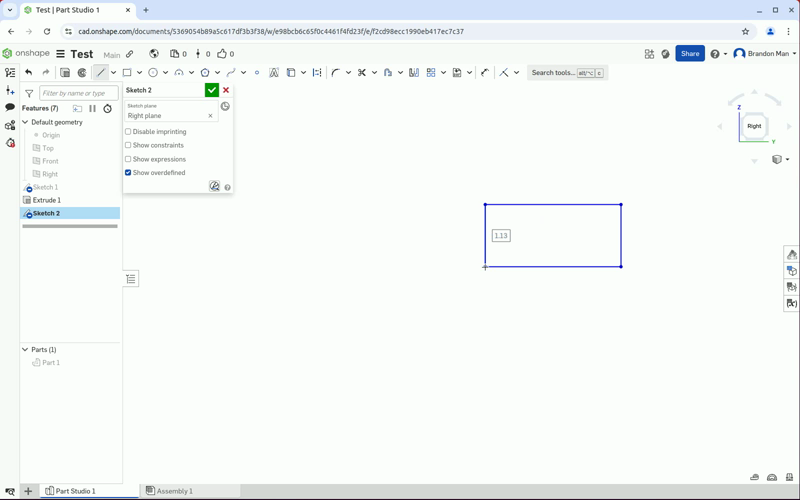
scroll(-6)
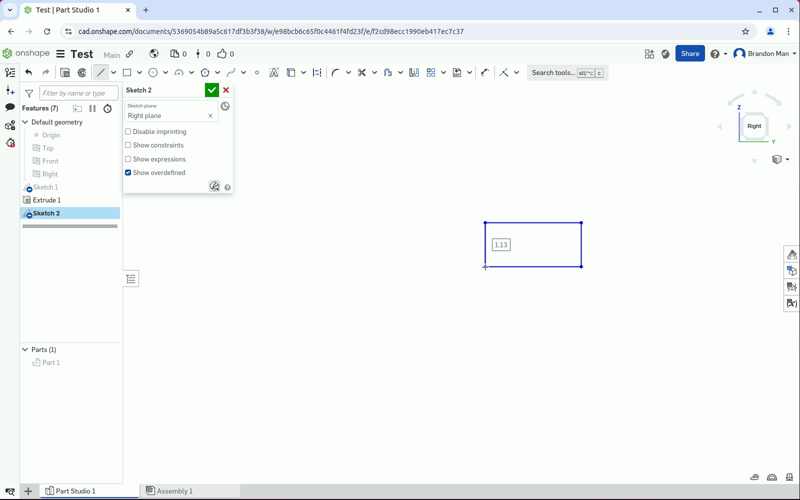
scroll(-6)
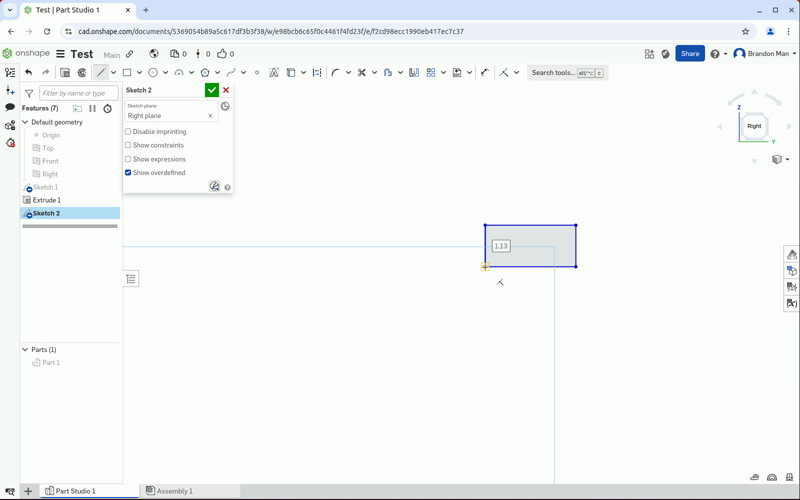
scroll(-6)
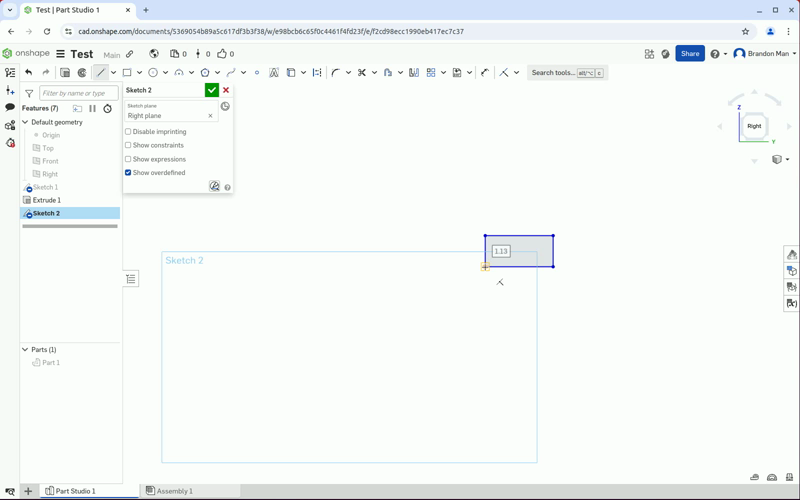
scroll(-6)
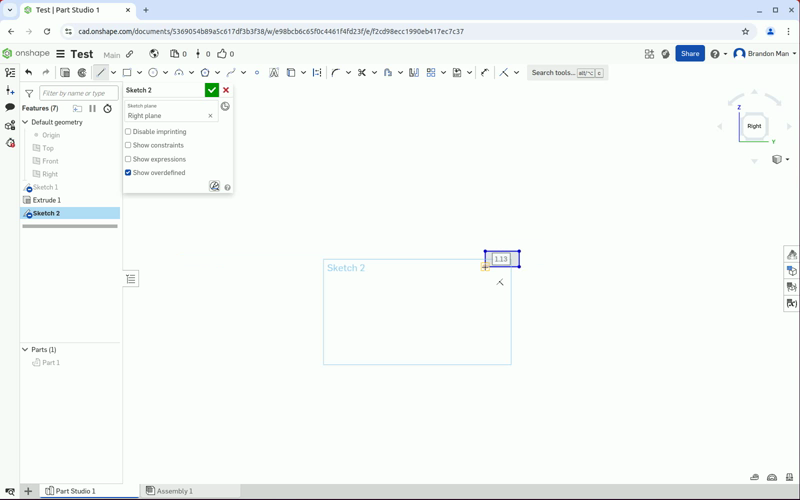
scroll(-6)
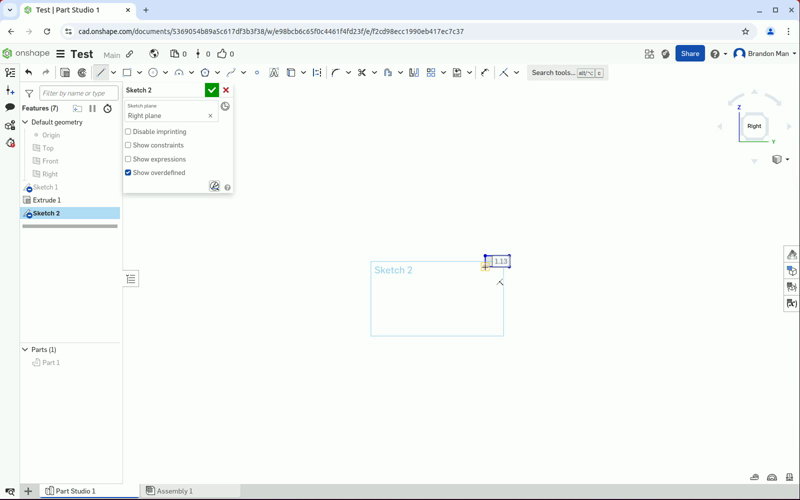
scroll(-6)
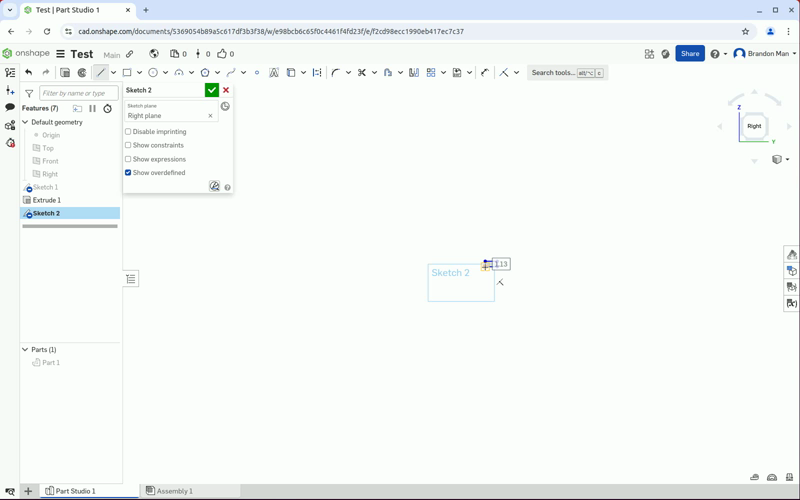
key(esc)
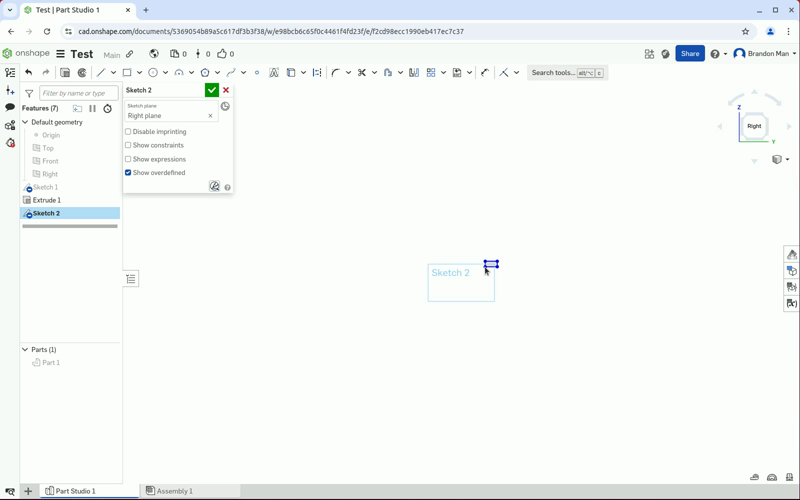
mouse_move(489, 266)
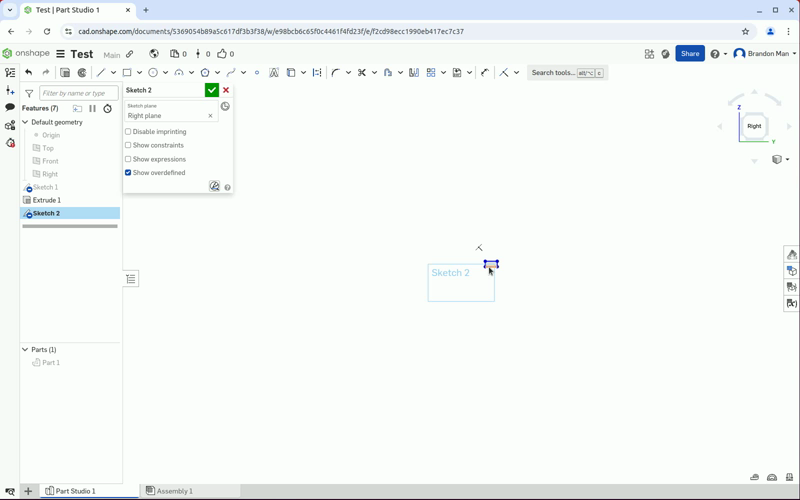
scroll(6)
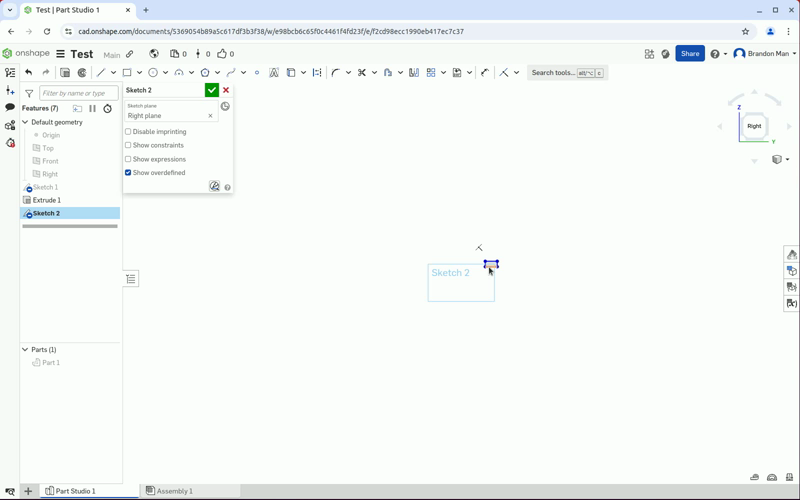
scroll(6)
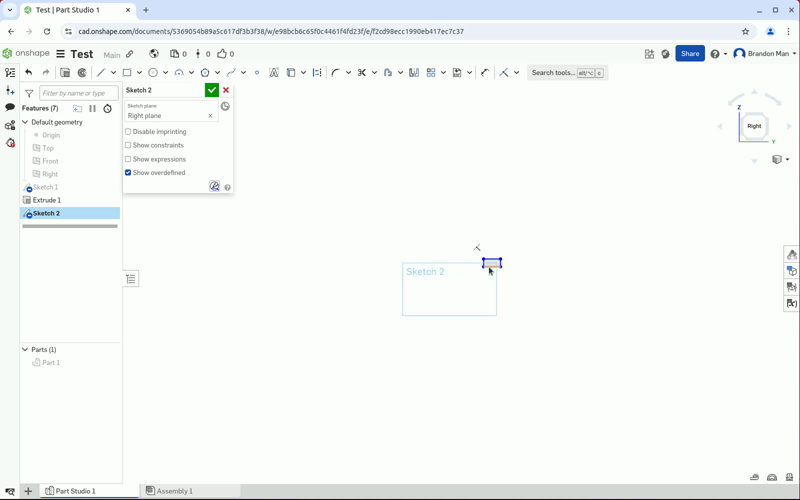
scroll(6)
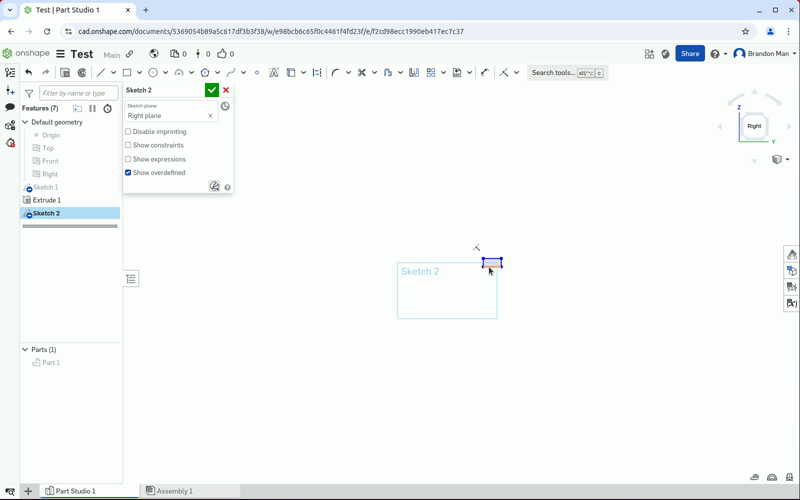
scroll(6)
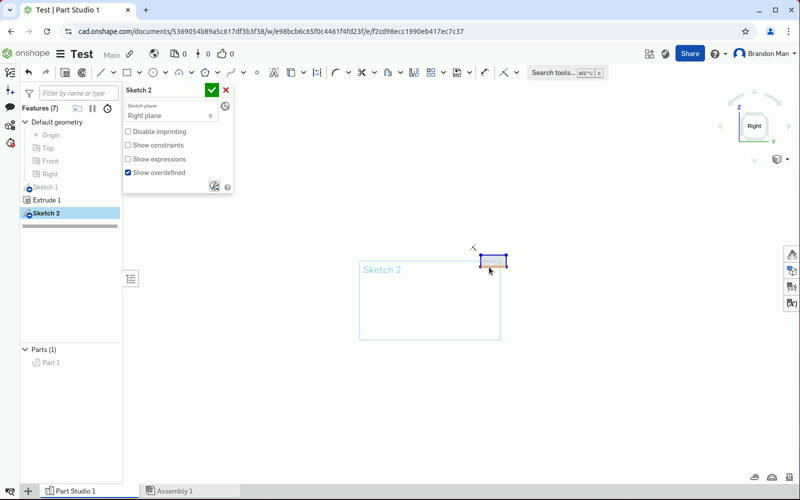
scroll(6)
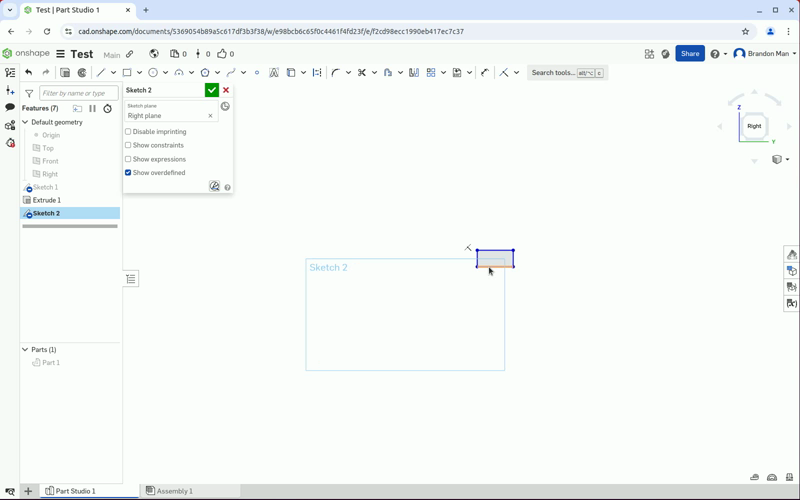
scroll(6)
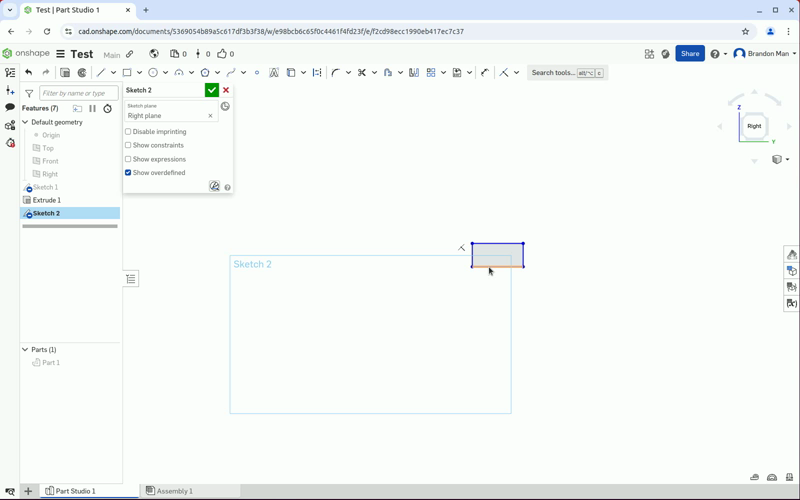
scroll(6)
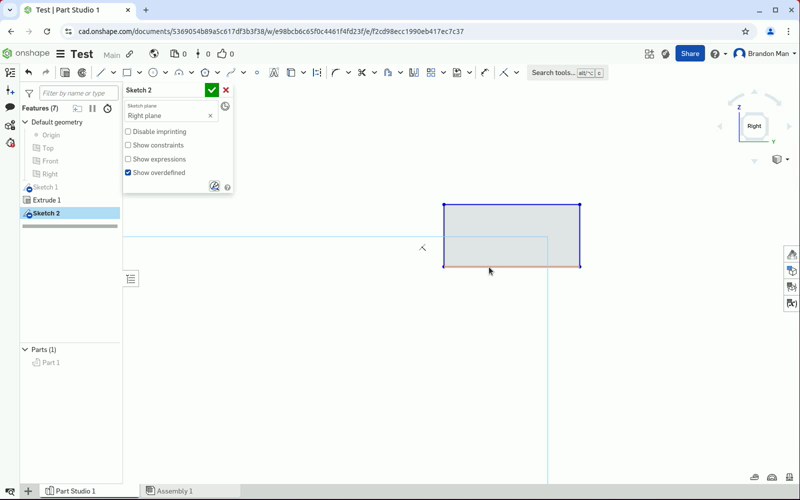
click(489, 266)
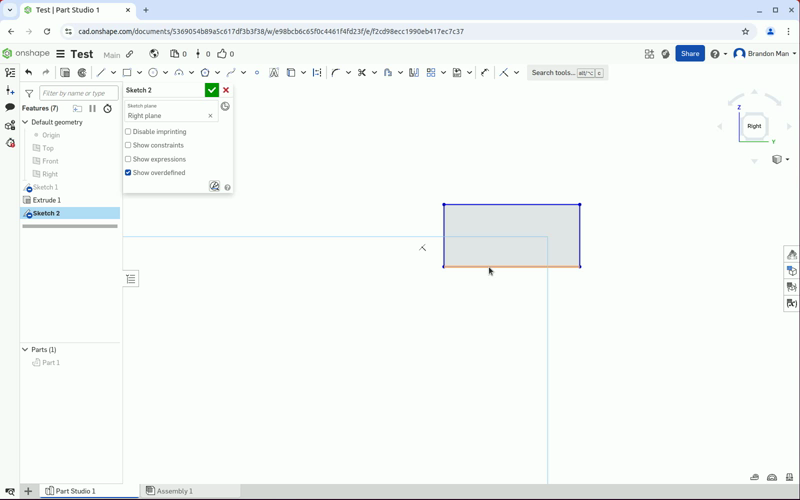
scroll(-6)
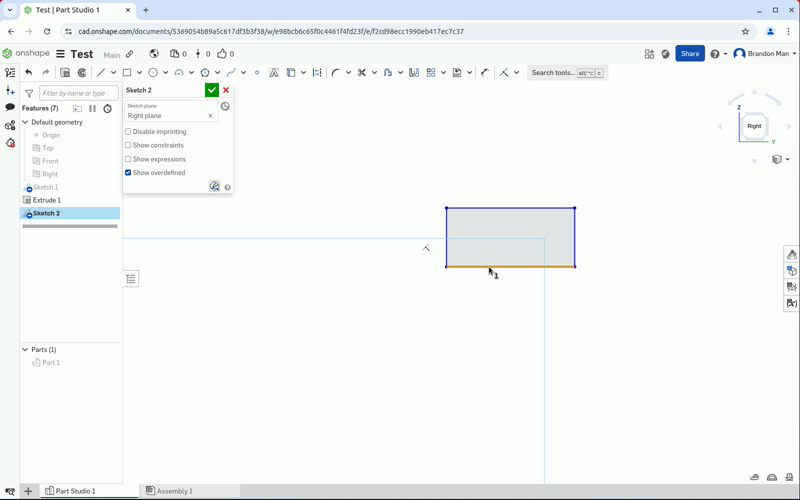
scroll(-6)
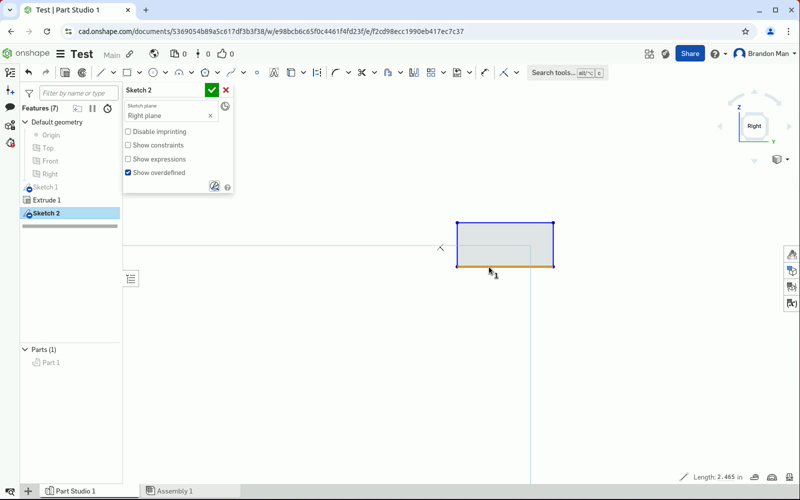
scroll(-6)
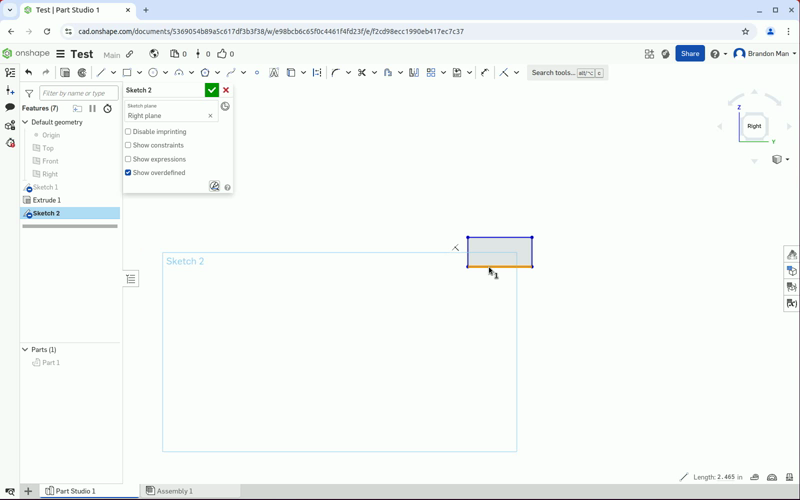
scroll(-6)
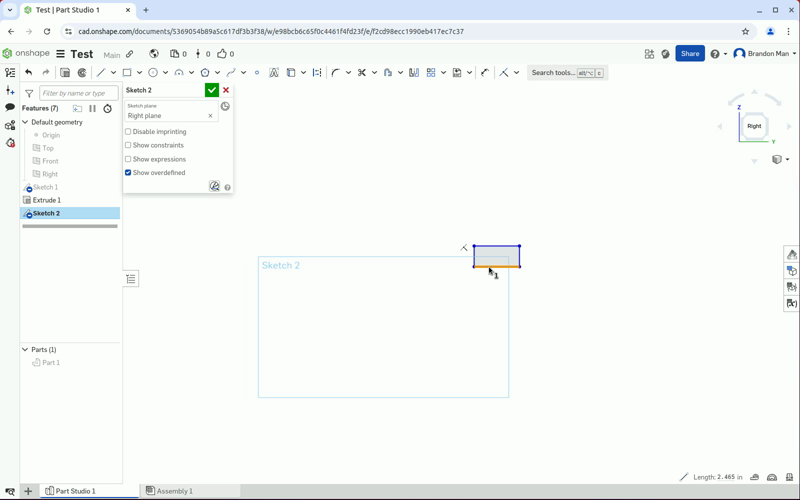
scroll(-6)
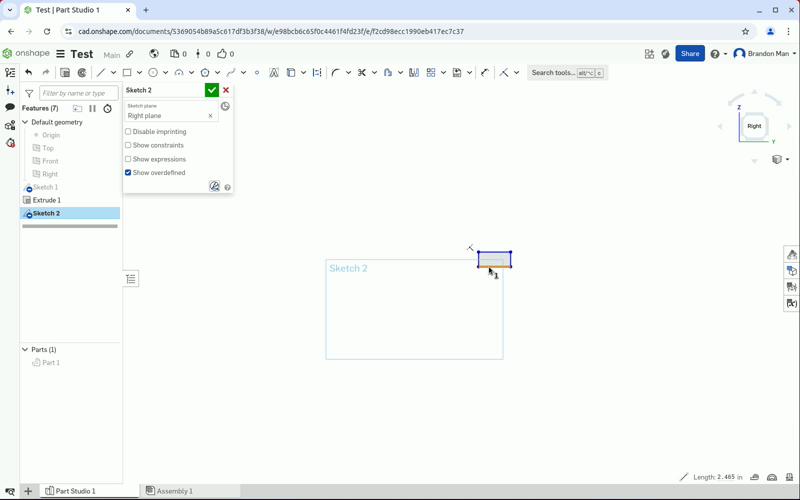
scroll(-6)
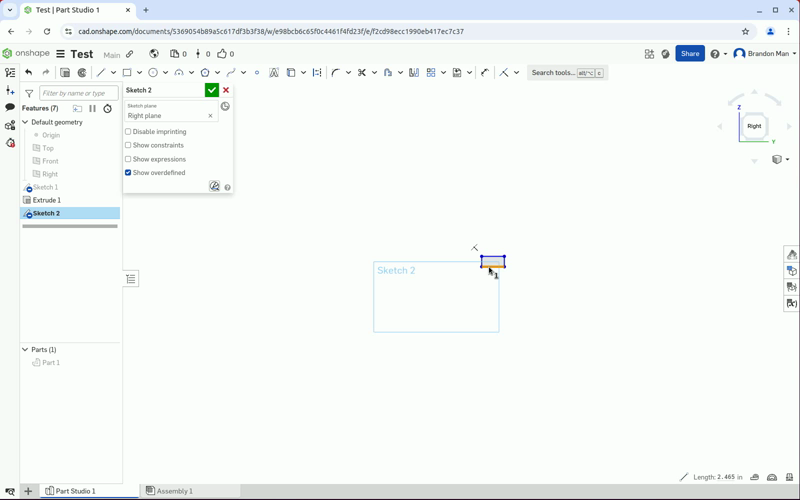
scroll(-6)
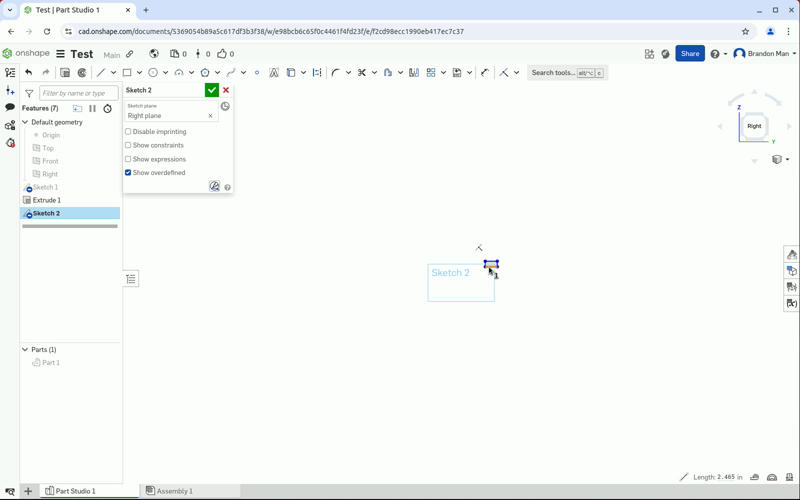
mouse_move(73, 352)
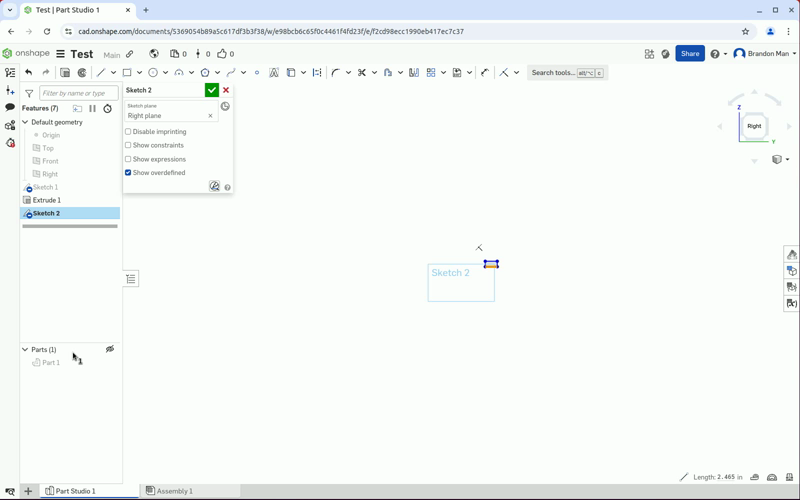
key(shift+y)
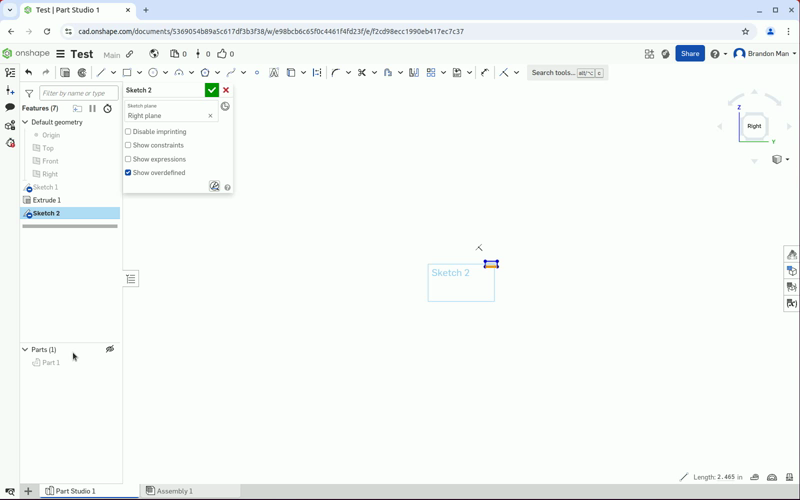
key(shift+e)
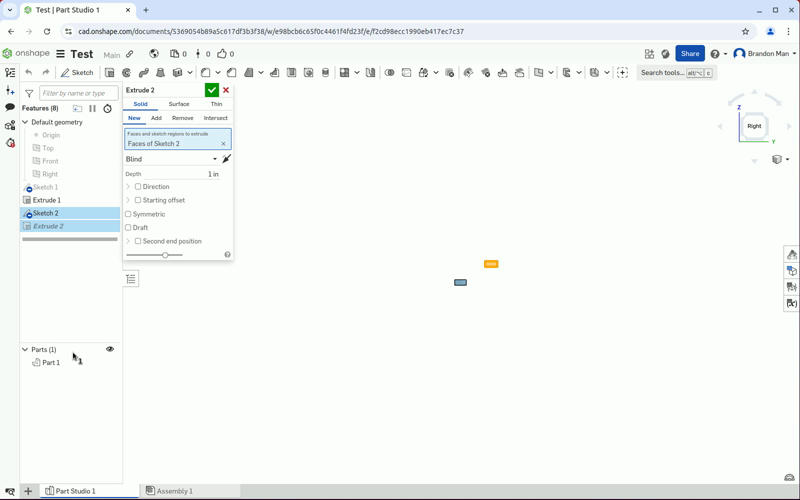
mouse_move(143, 106)
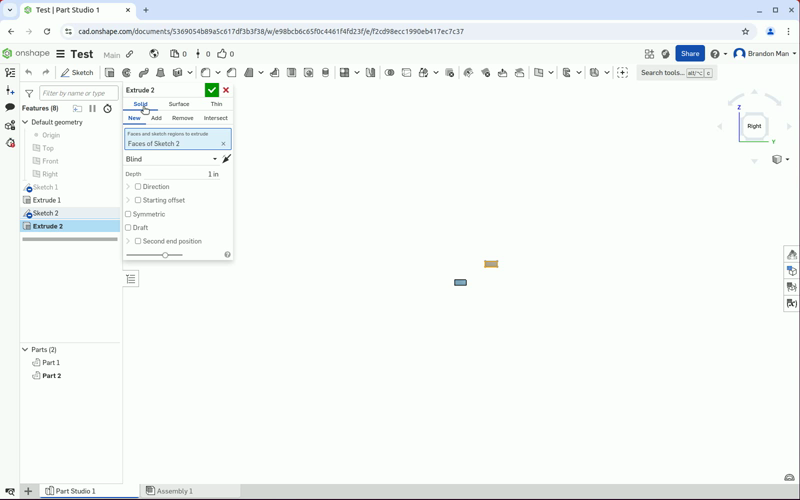
click(143, 106)
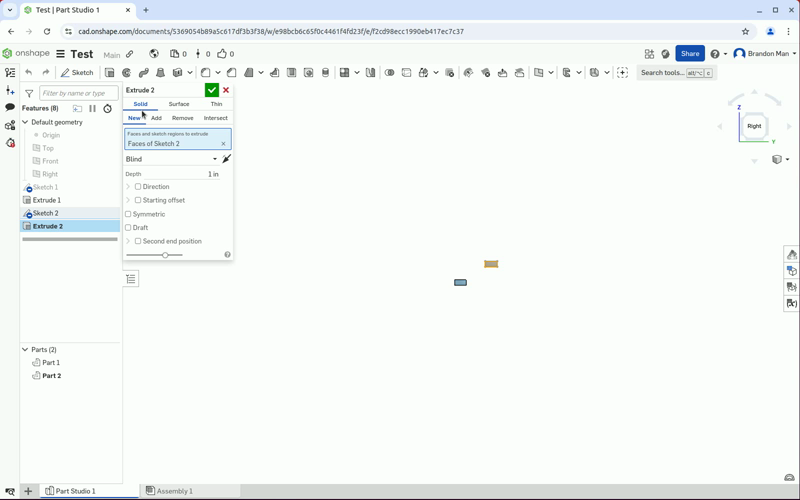
mouse_move(137, 120)
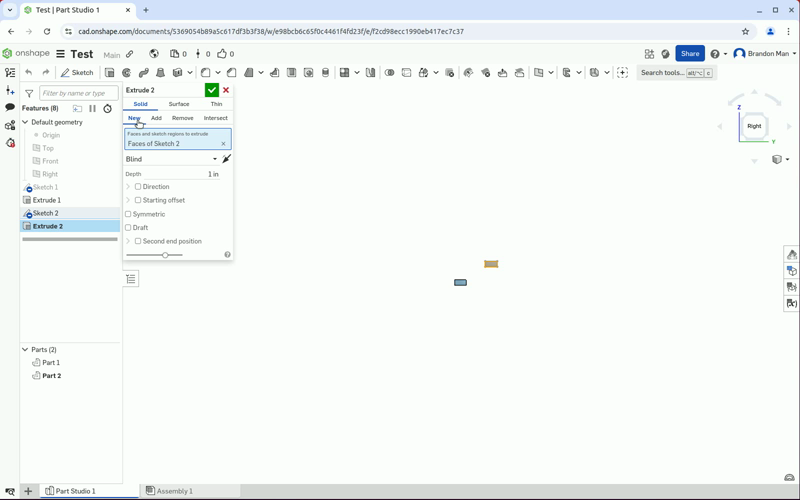
click(137, 120)
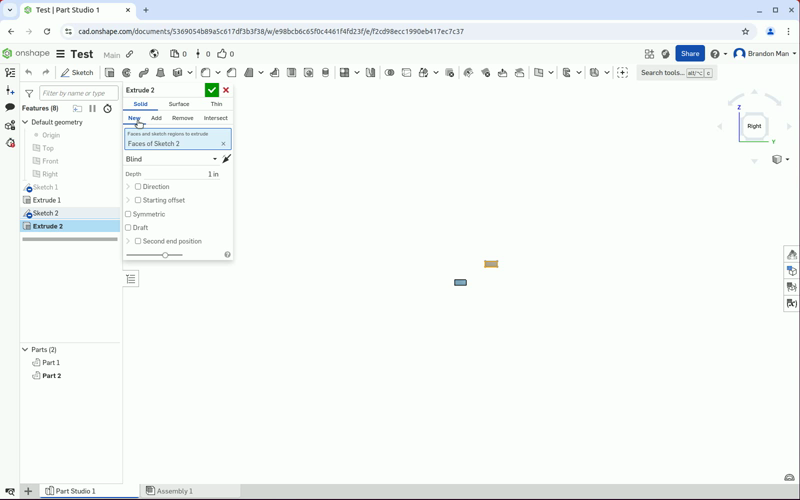
key(tab, 4)
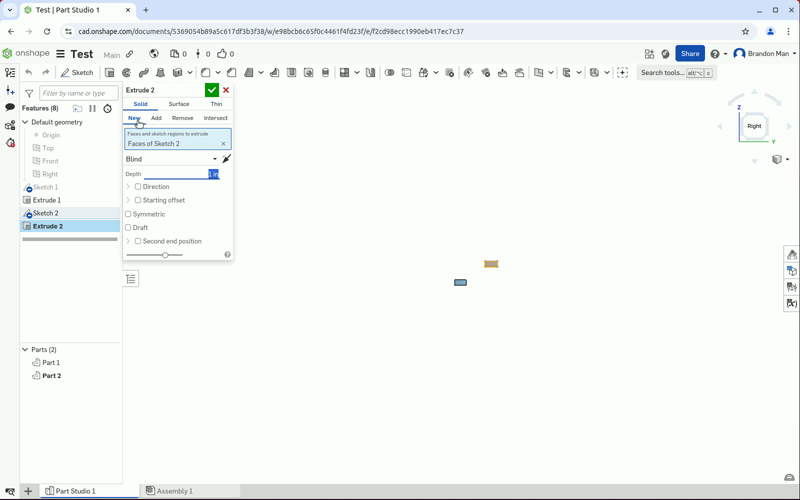
text(18.053)
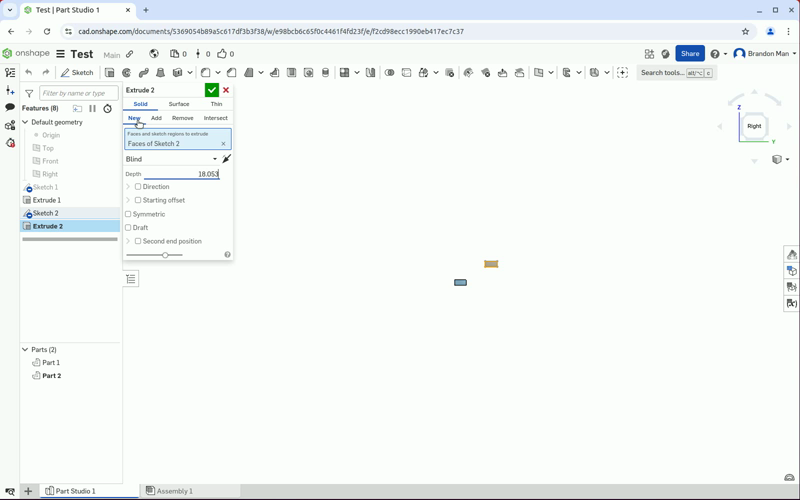
key(enter)
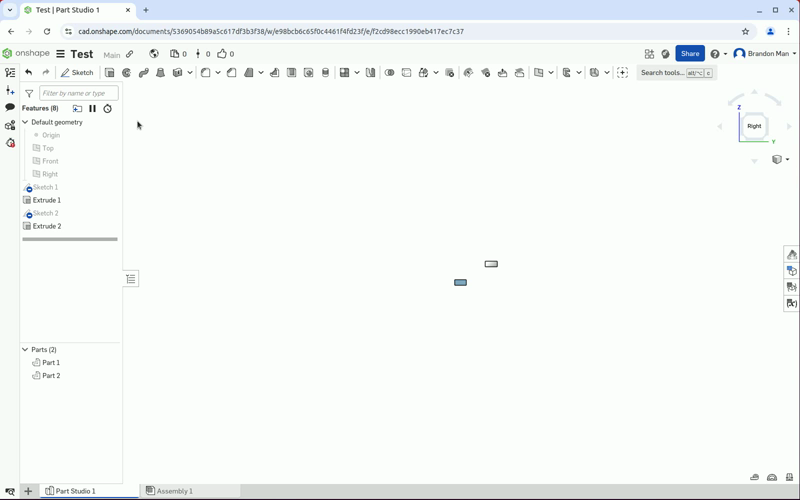
key(shift+h)
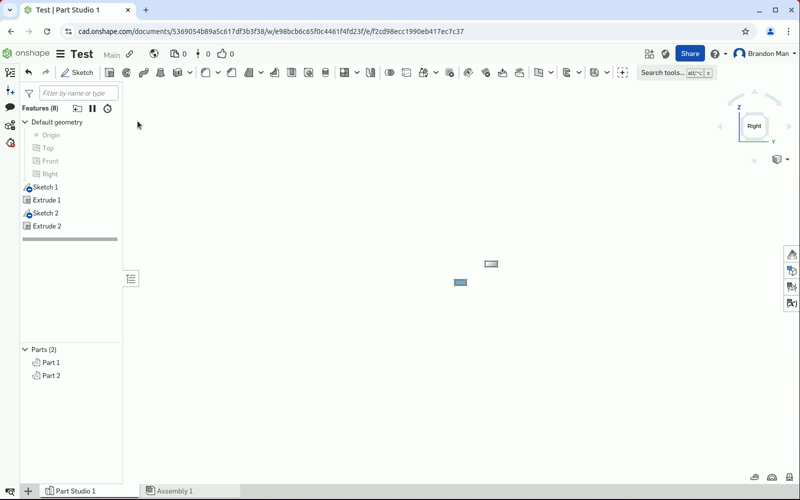
key(shift+h)
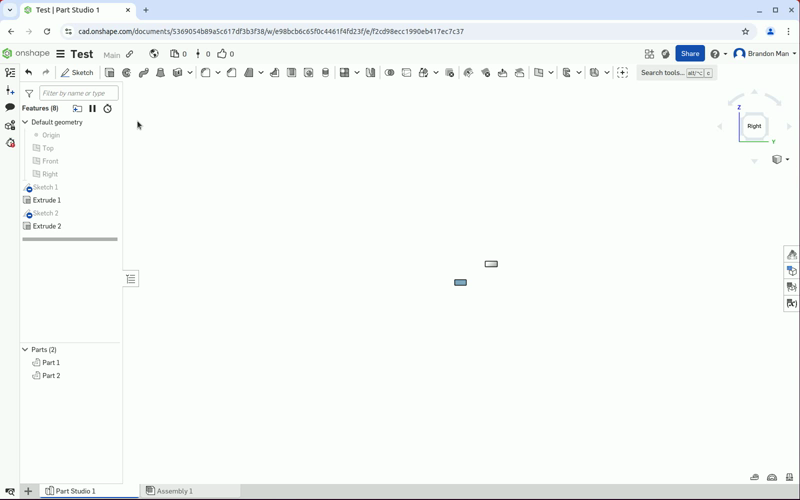
mouse_move(73, 189)
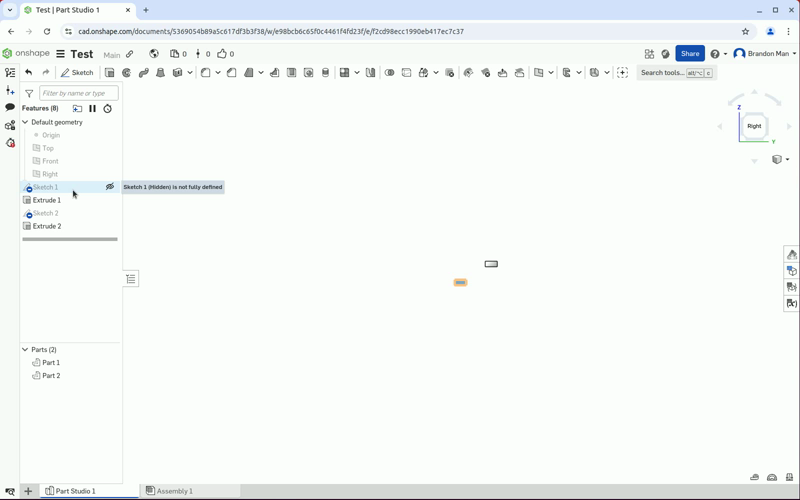
click(73, 189)
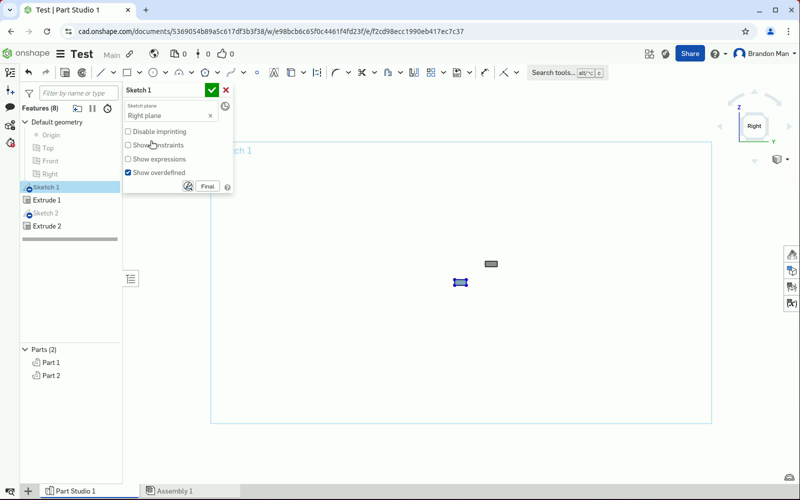
mouse_move(229, 92)
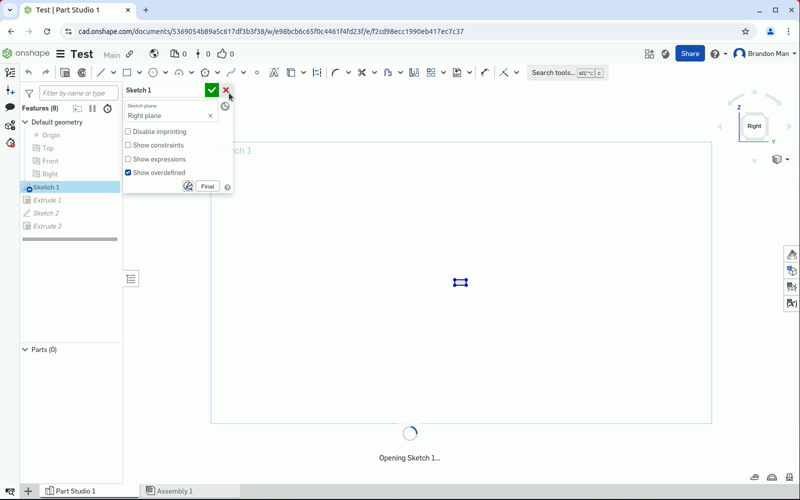
click(229, 92)
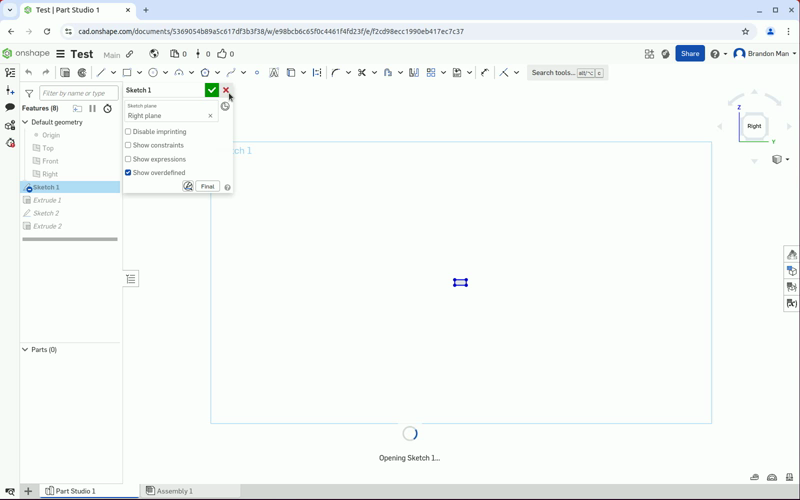
key(shift+s)
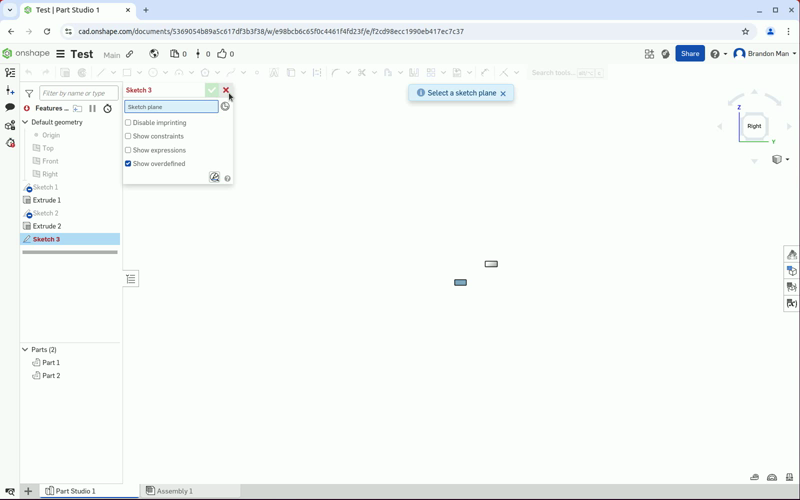
mouse_move(73, 176)
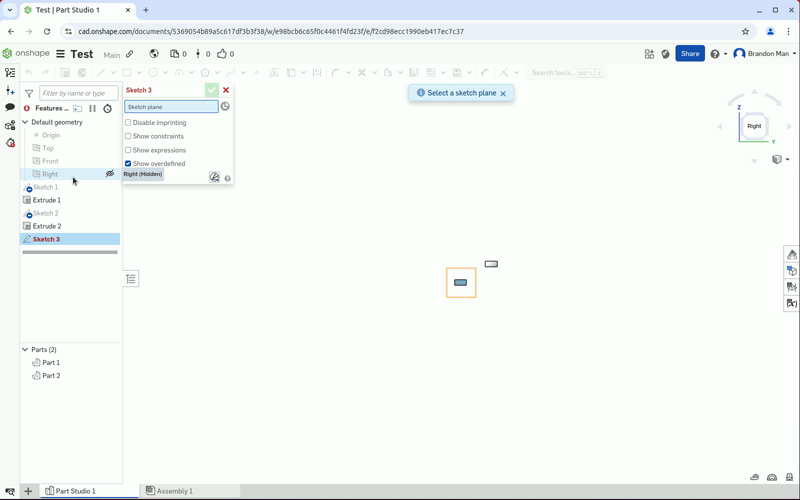
click(73, 176)
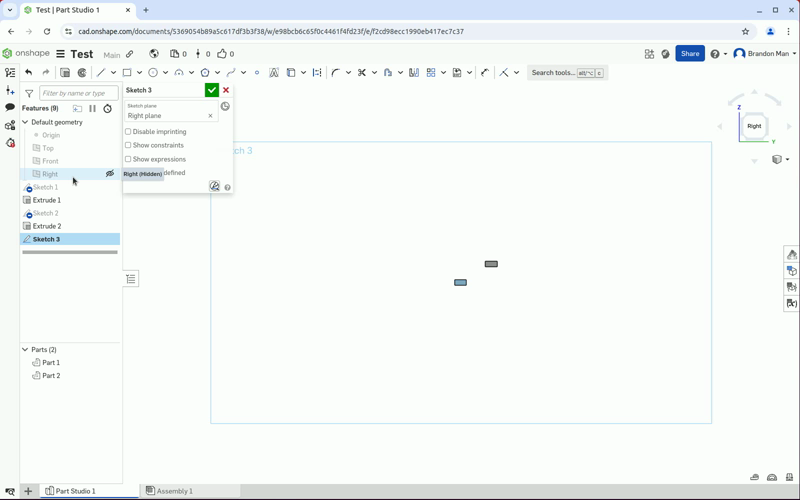
mouse_move(73, 352)
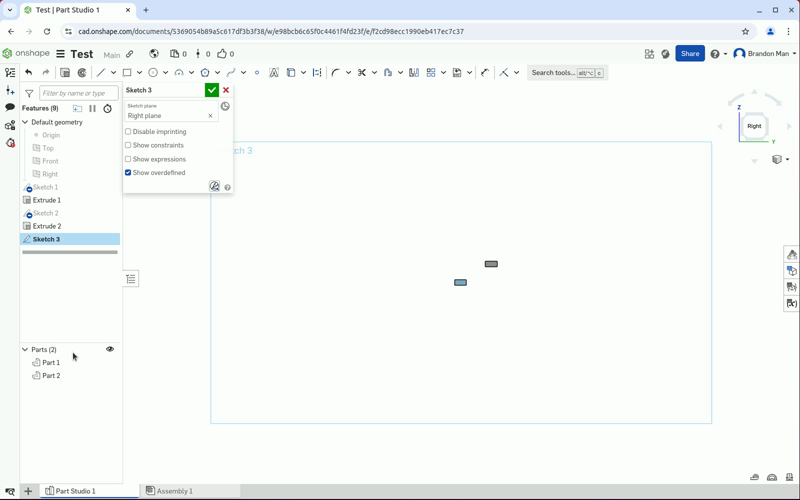
key(y)
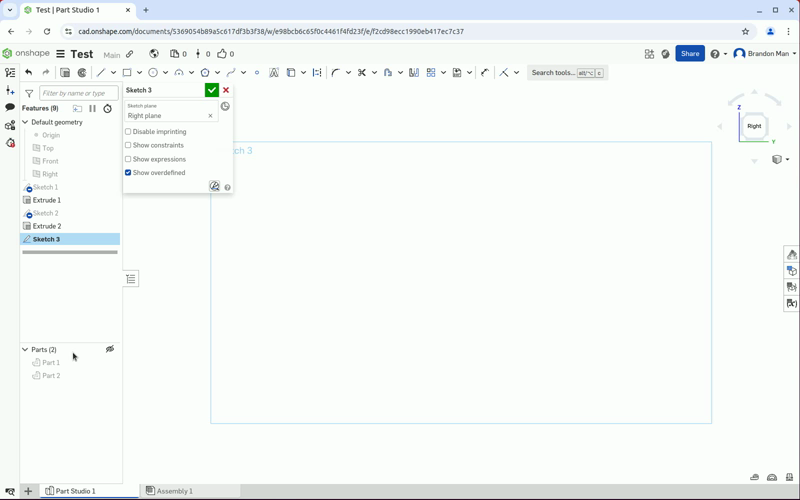
key(l)
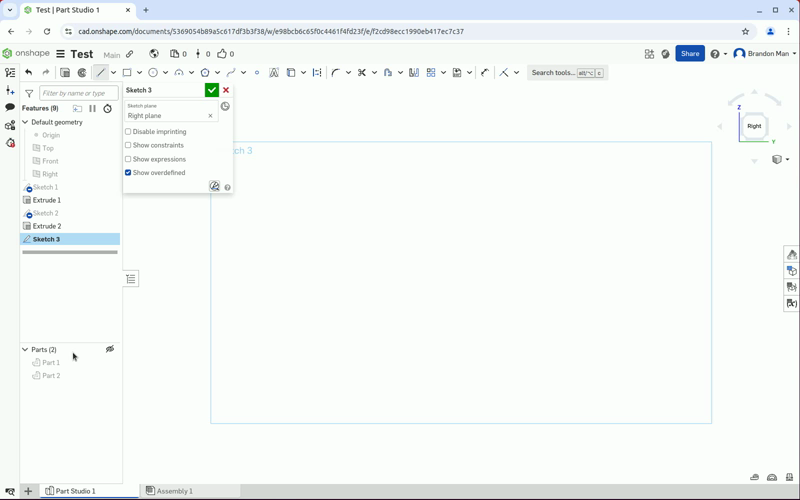
key_down(shift)
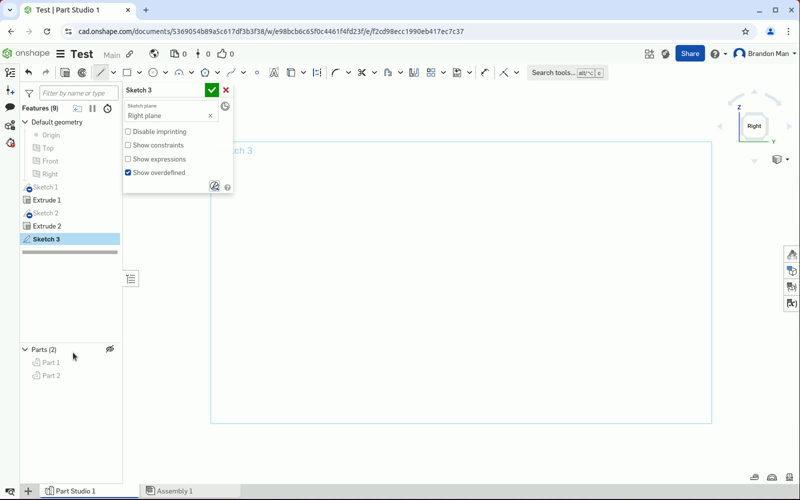
mouse_move(443, 279)
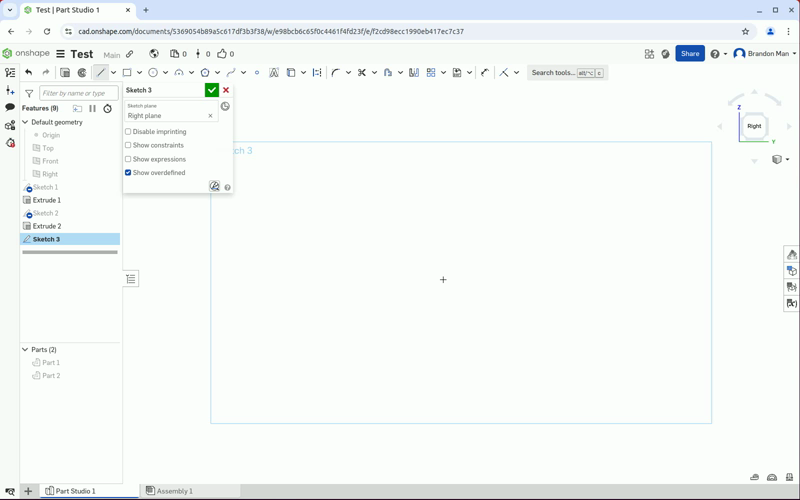
click(443, 279)
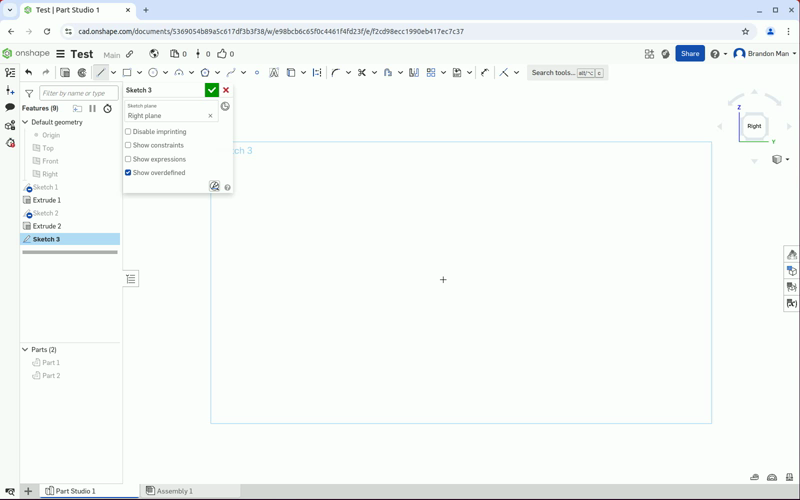
key_up(shift)
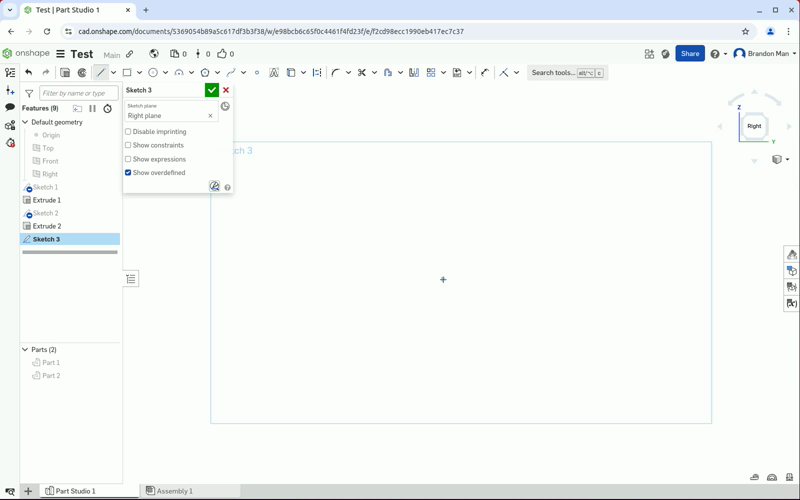
key_down(shift)
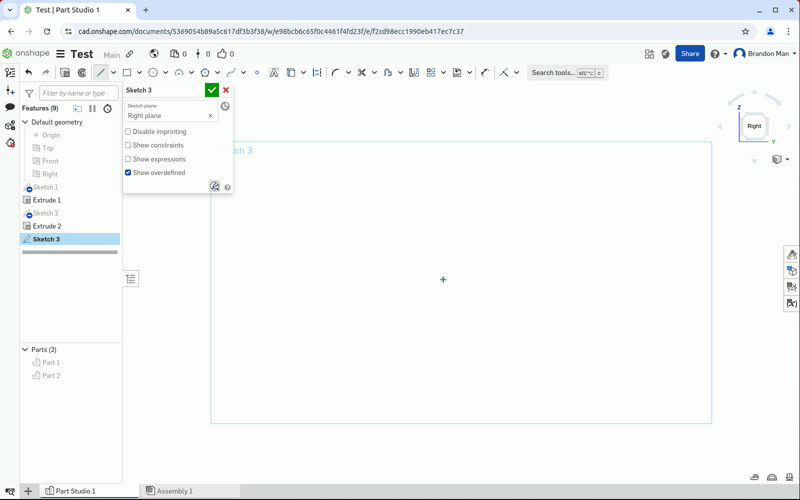
mouse_move(473, 279)
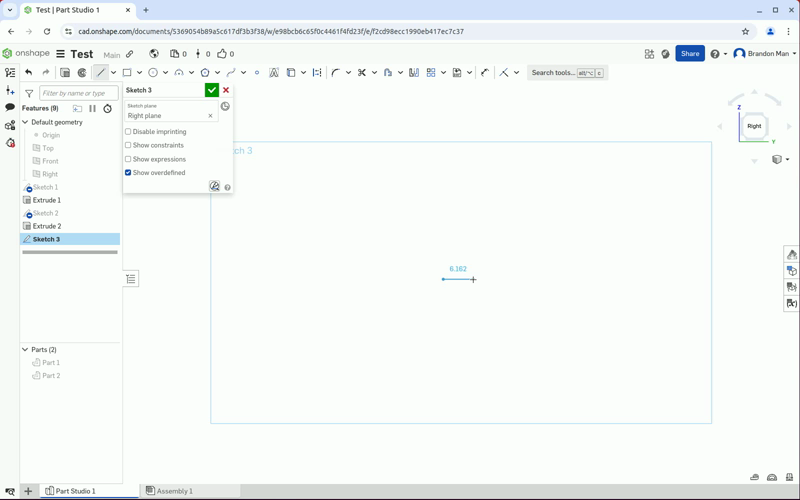
mouse_move(454, 279)
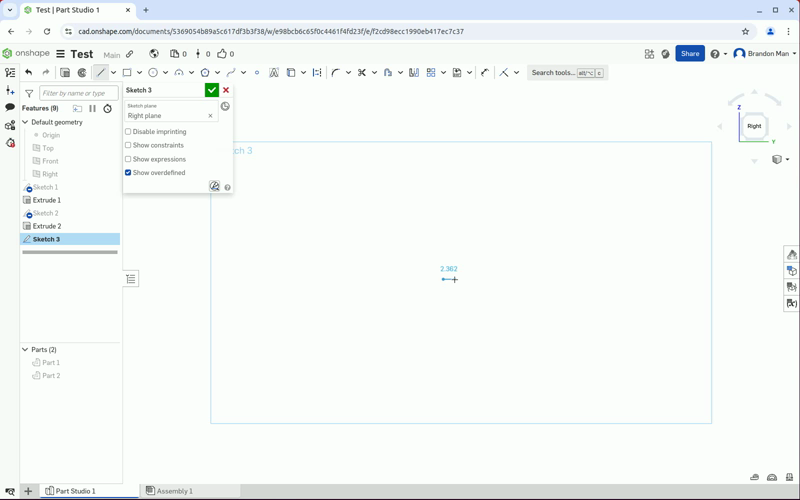
click(454, 279)
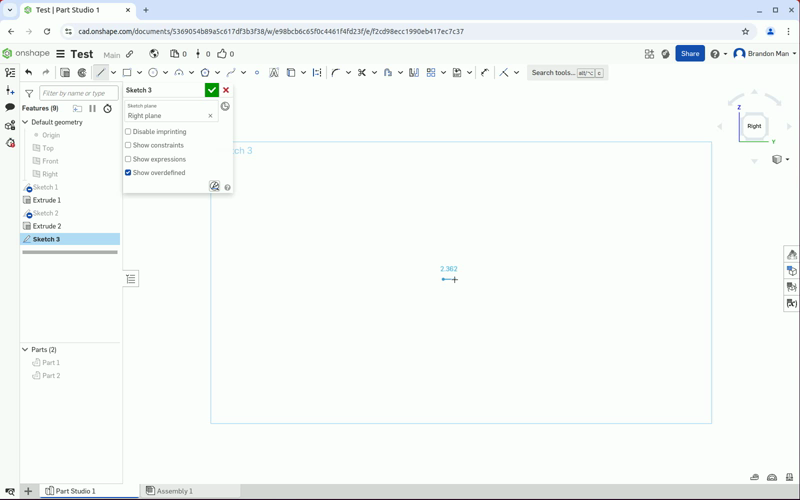
key_up(shift)
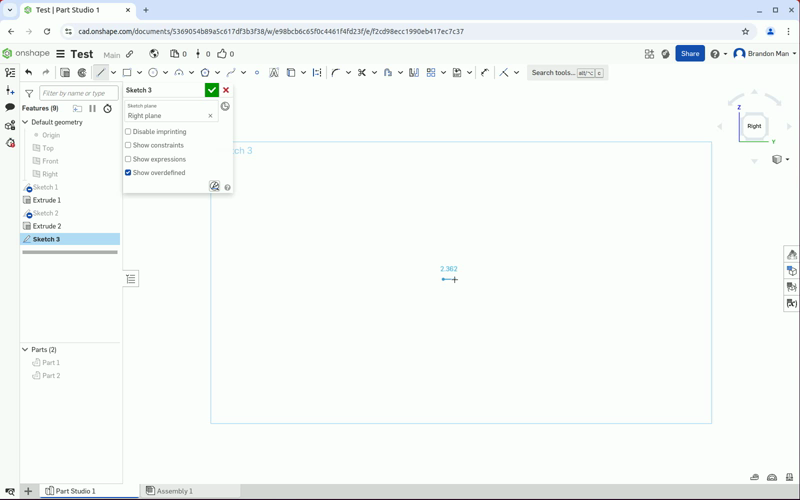
key_down(shift)
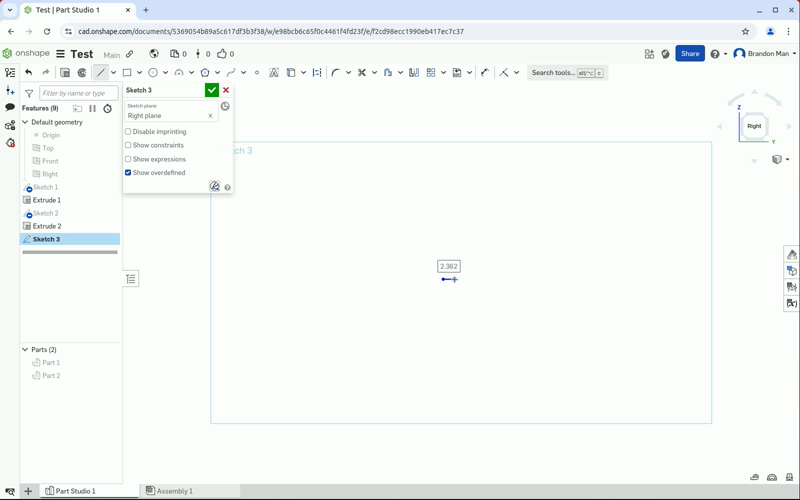
mouse_move(484, 279)
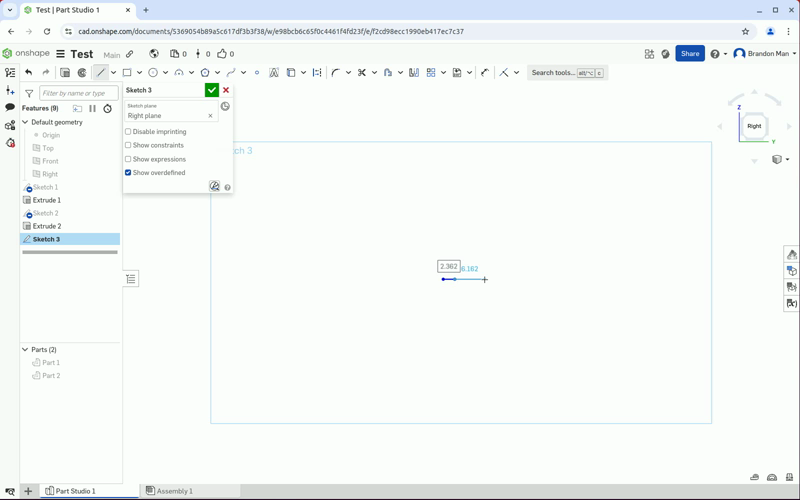
mouse_move(454, 274)
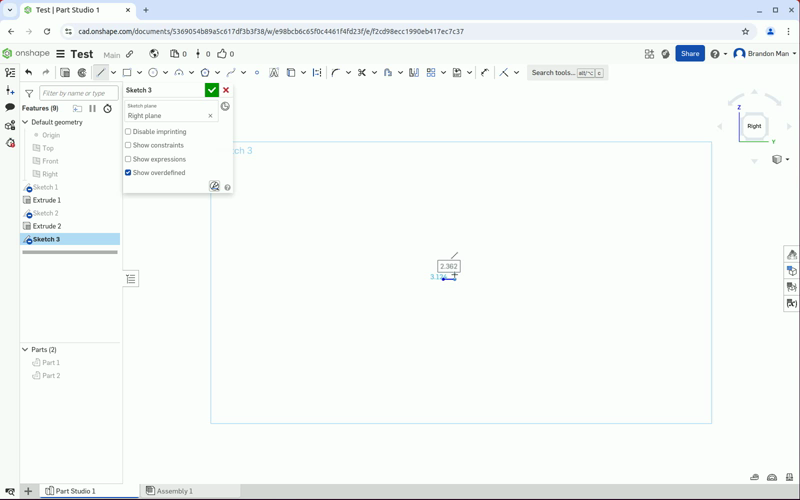
scroll(6)
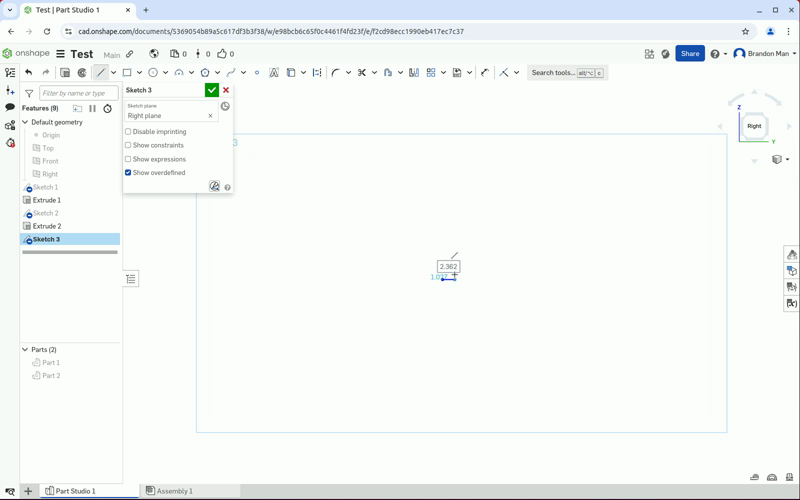
scroll(6)
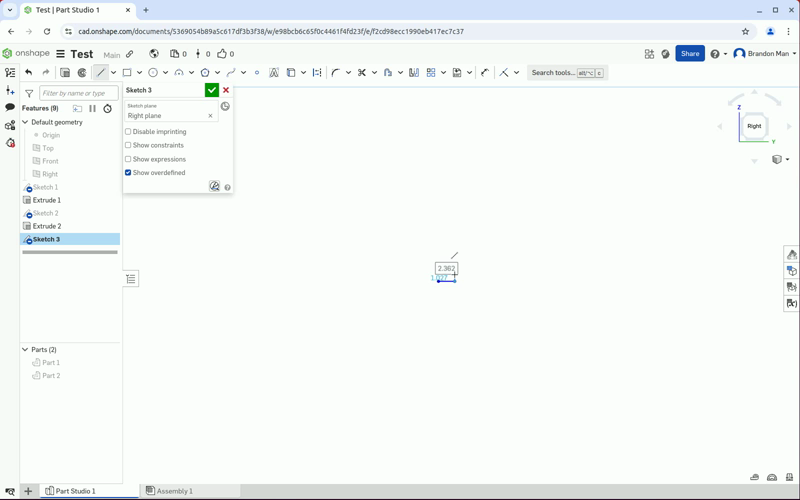
scroll(6)
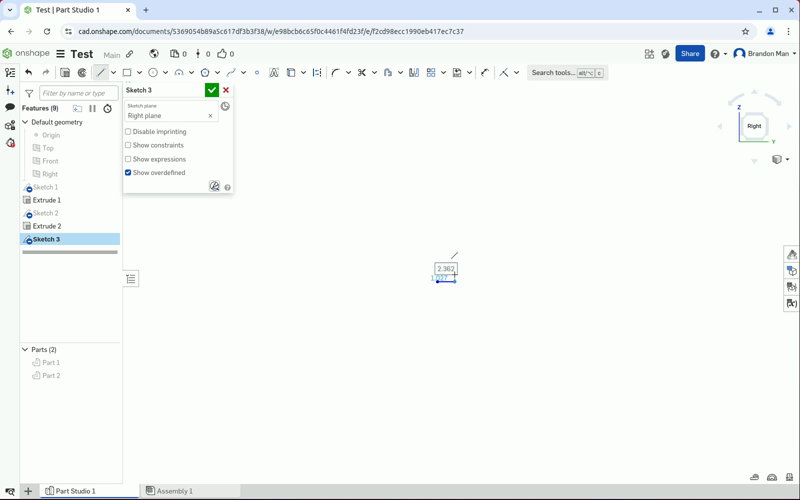
scroll(6)
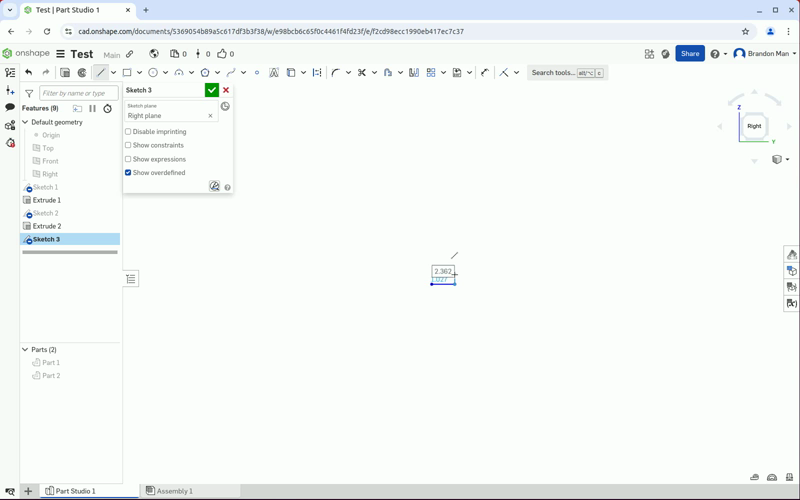
scroll(6)
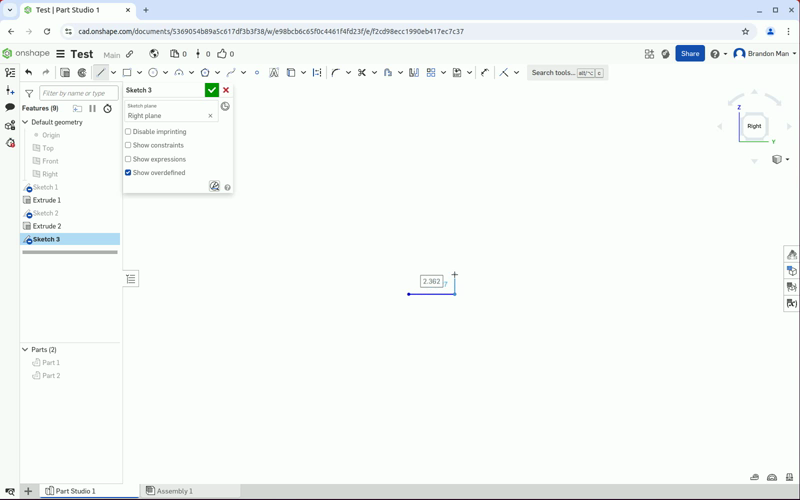
scroll(6)
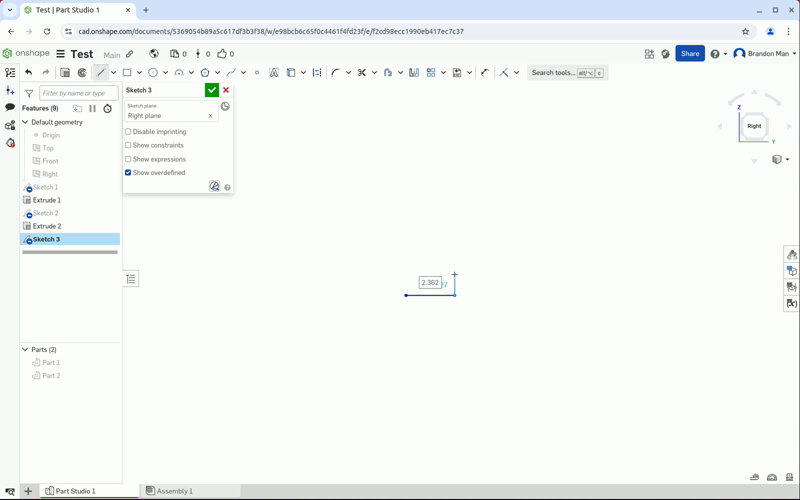
scroll(6)
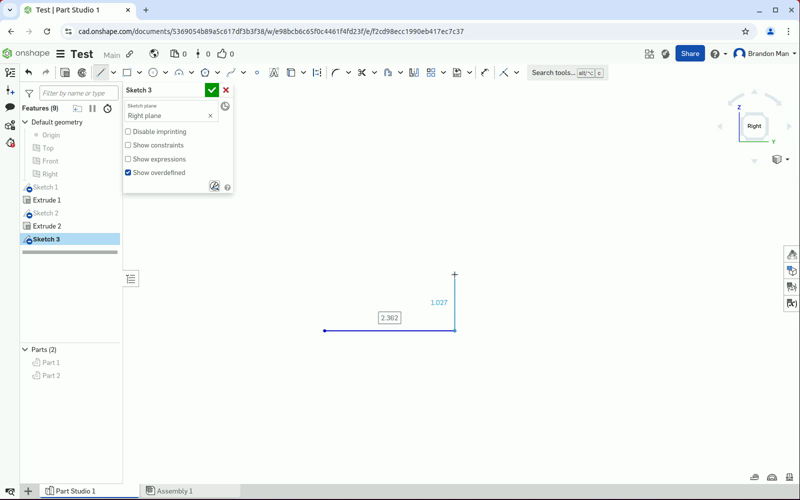
click(454, 274)
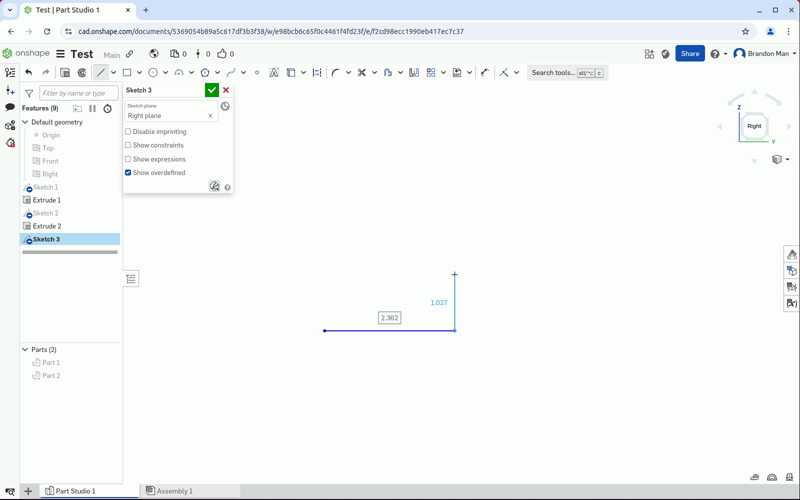
scroll(-6)
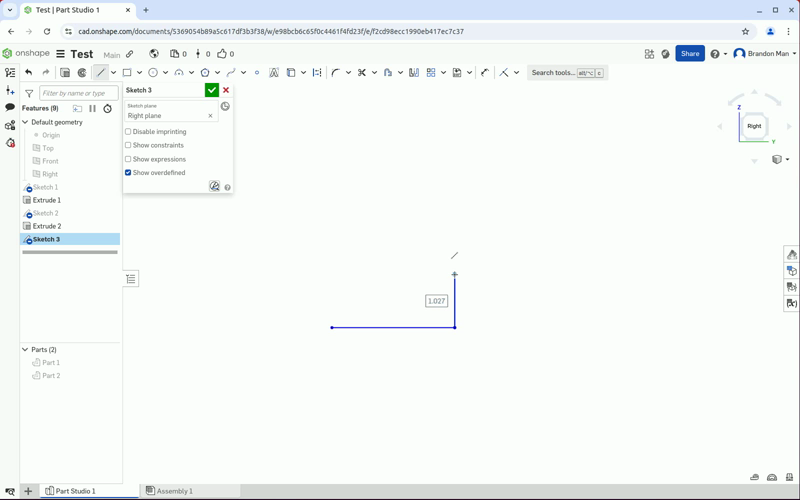
scroll(-6)
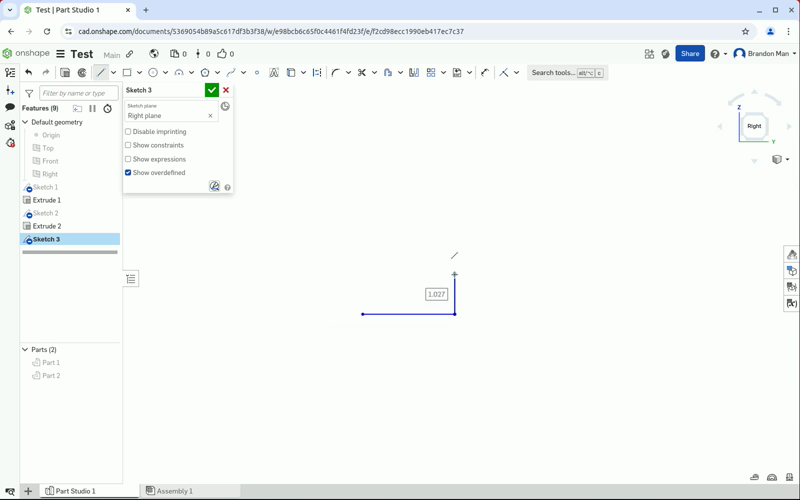
scroll(-6)
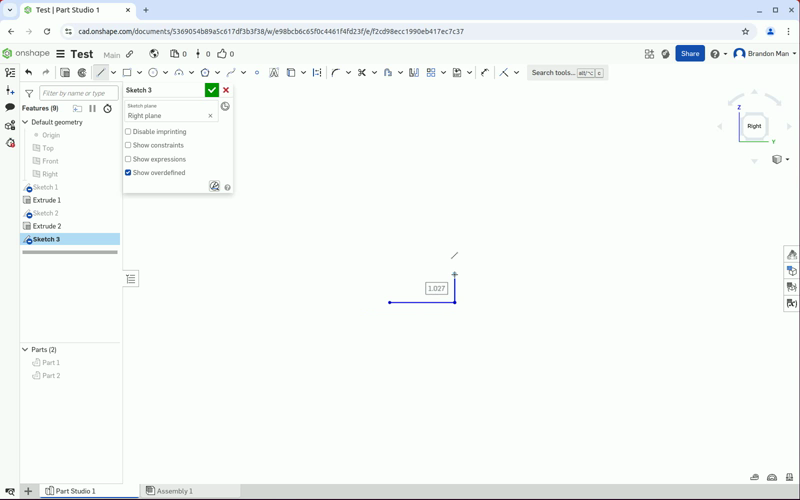
scroll(-6)
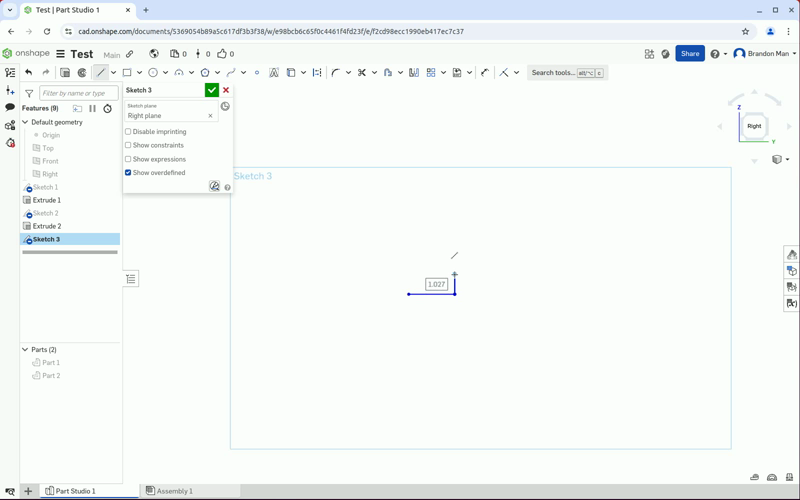
scroll(-6)
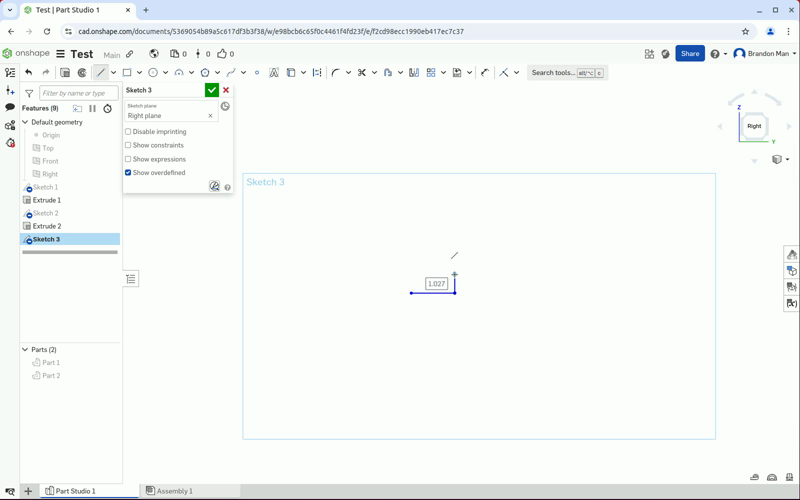
scroll(-6)
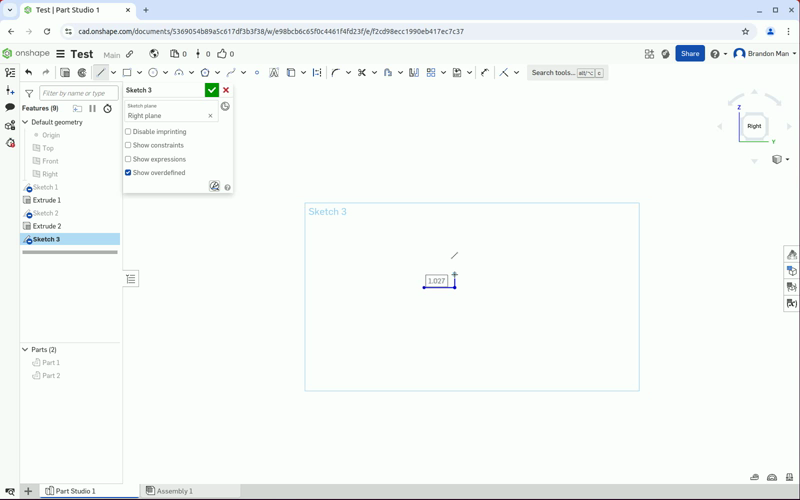
scroll(-6)
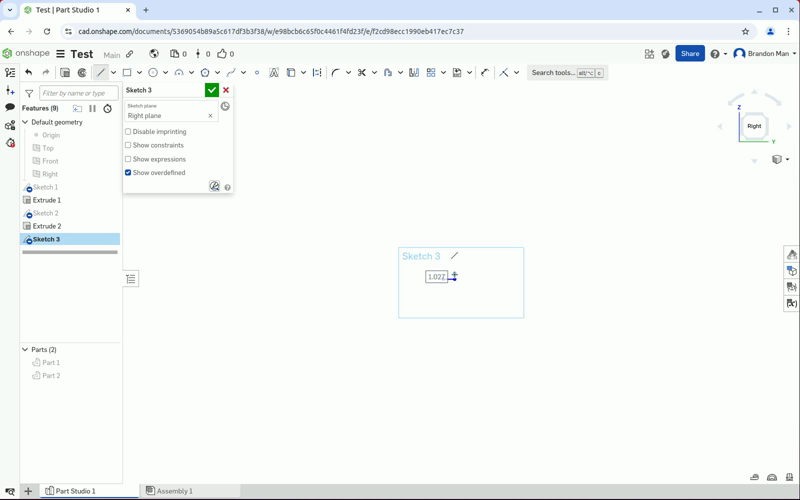
key_up(shift)
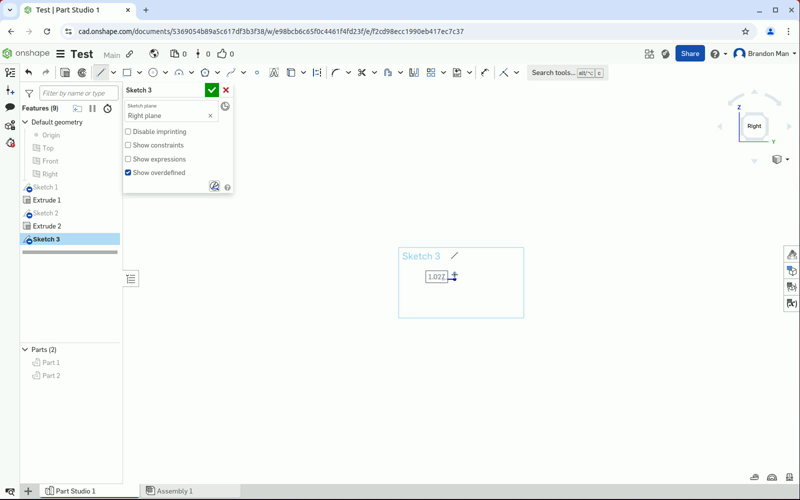
key_down(shift)
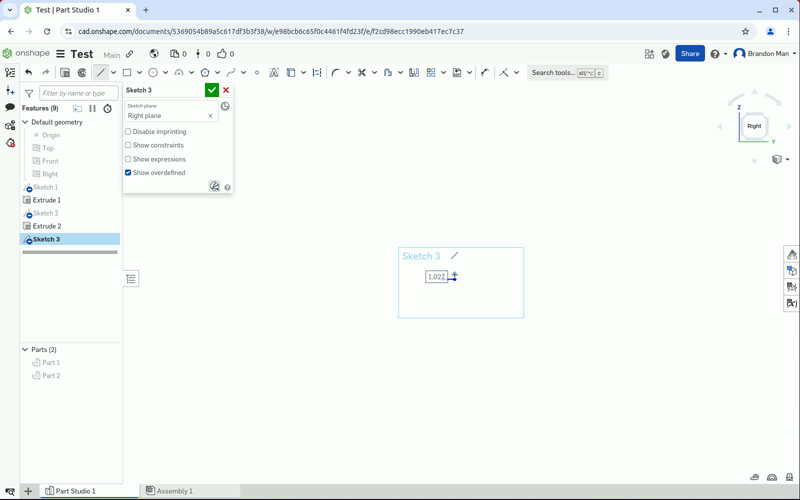
mouse_move(484, 274)
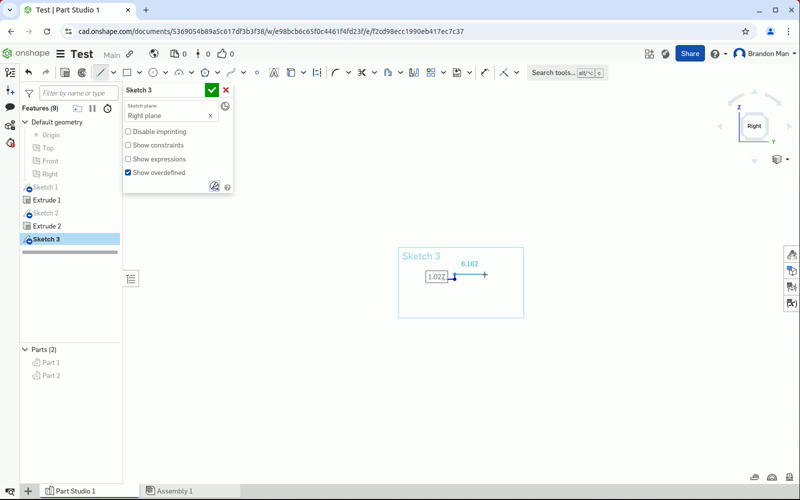
mouse_move(443, 274)
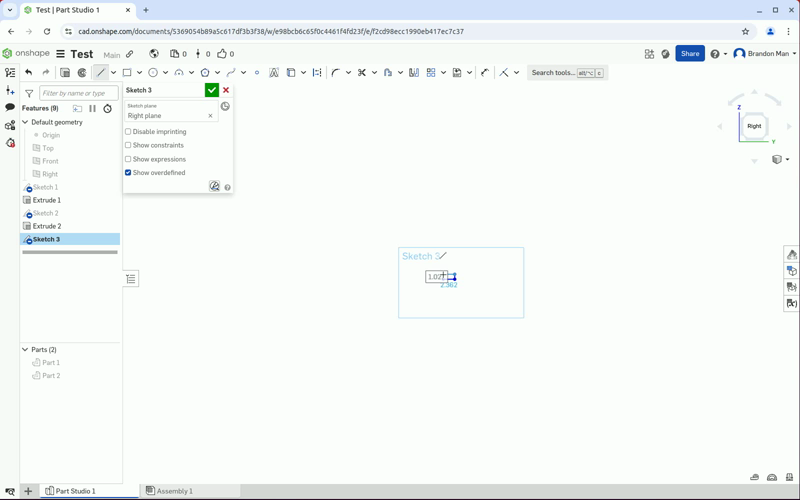
click(443, 274)
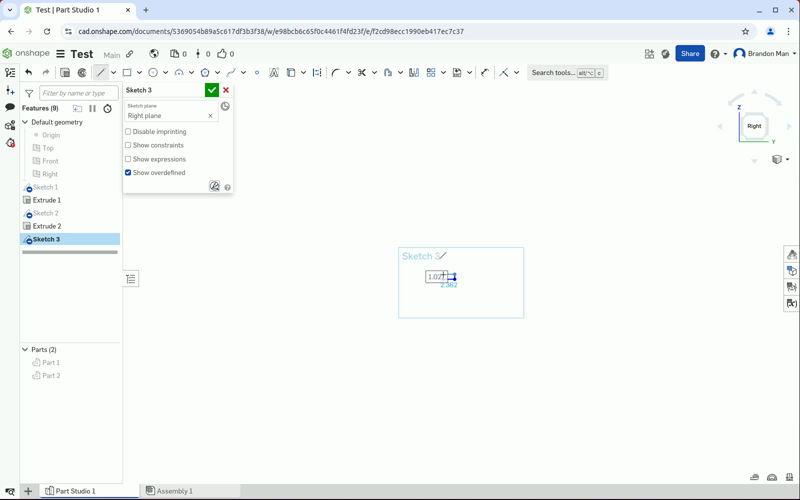
key_up(shift)
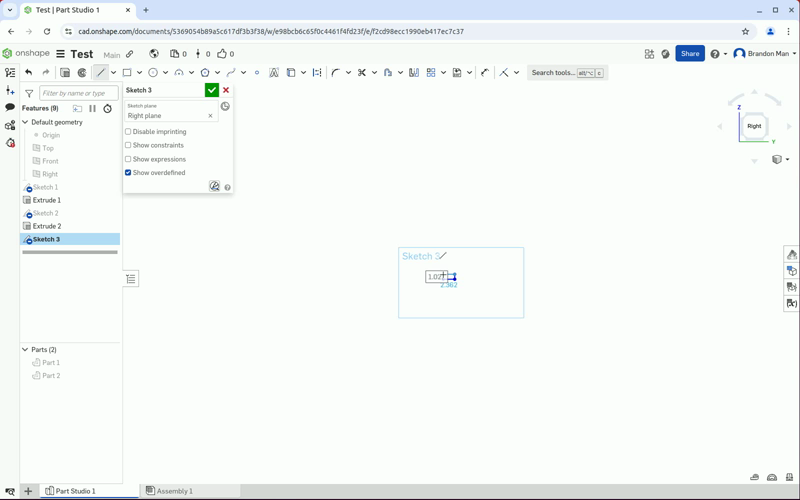
mouse_move(473, 274)
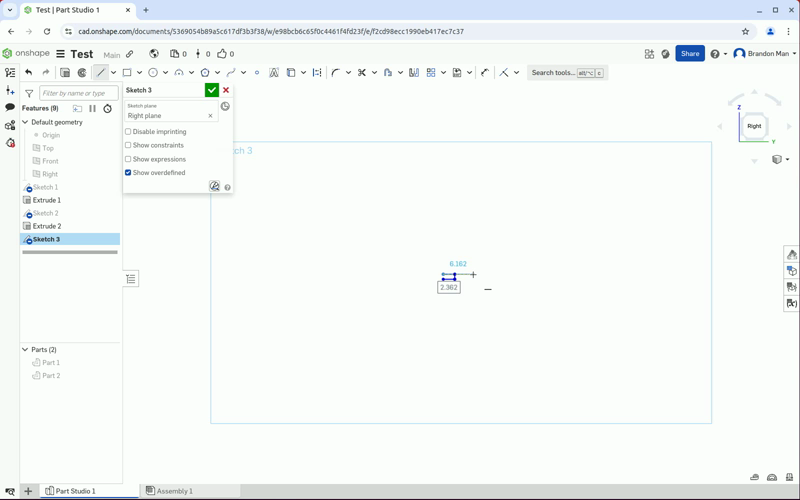
key_down(shift)
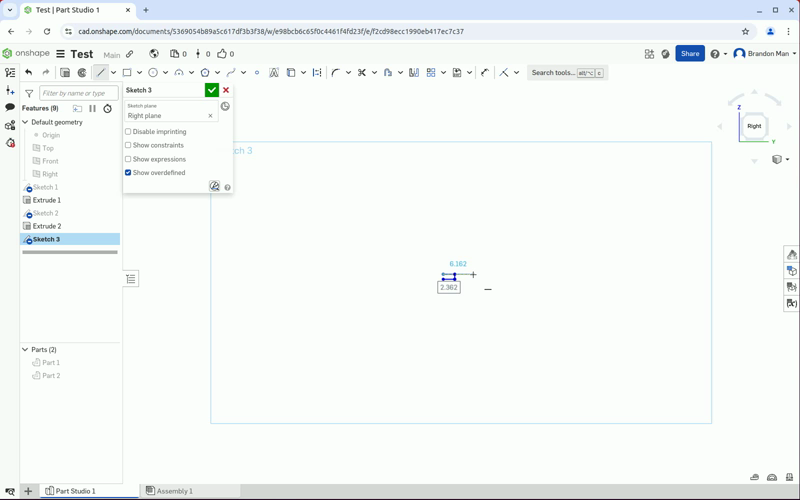
mouse_move(443, 279)
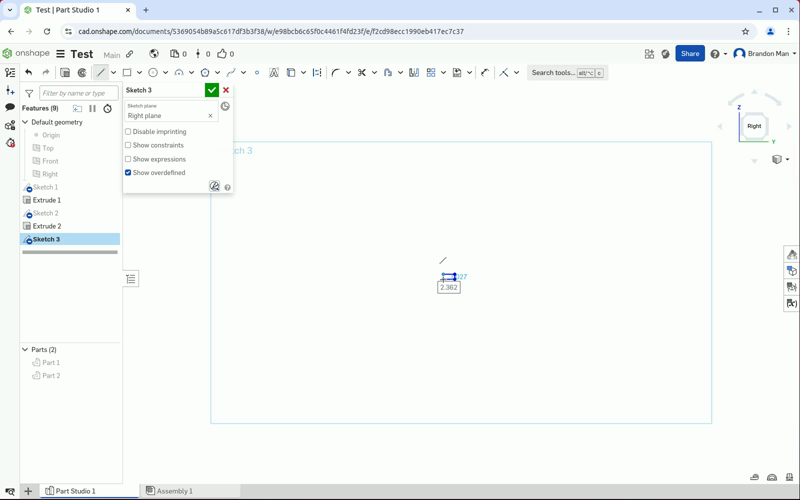
scroll(6)
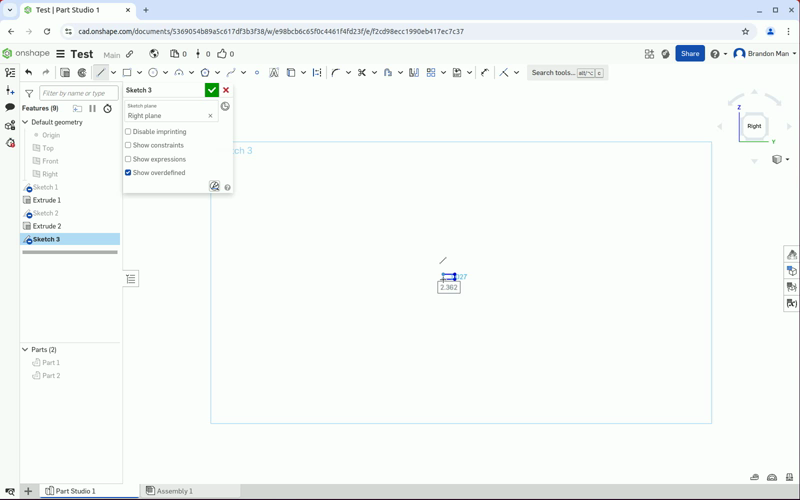
scroll(6)
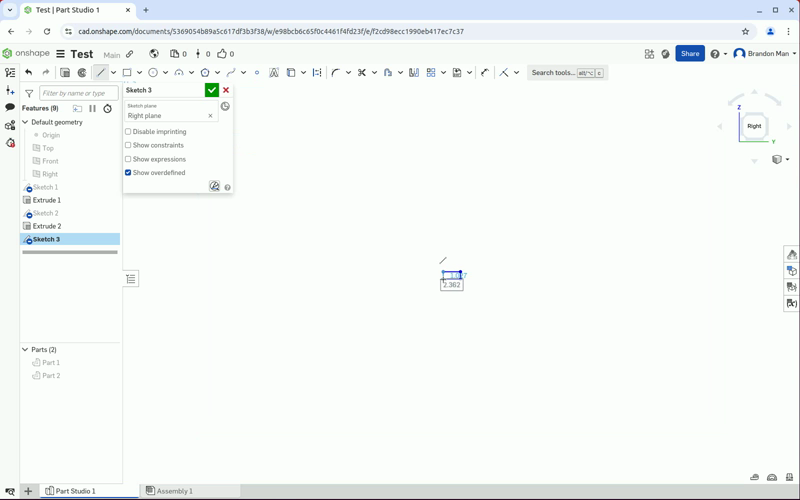
scroll(6)
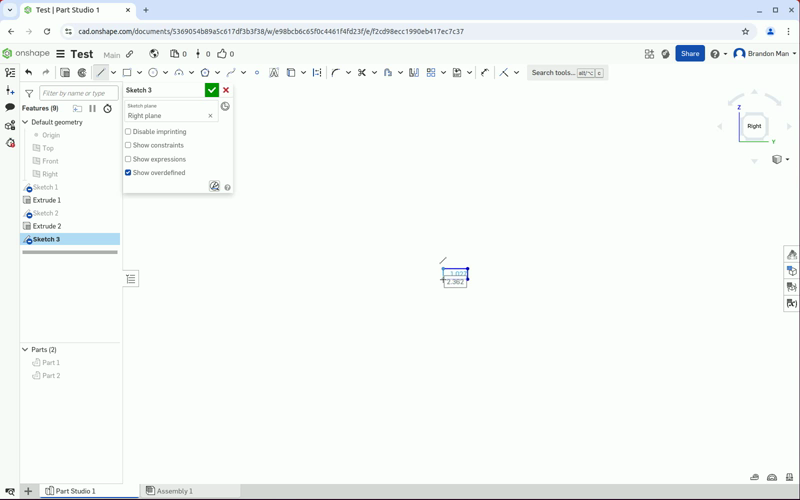
scroll(6)
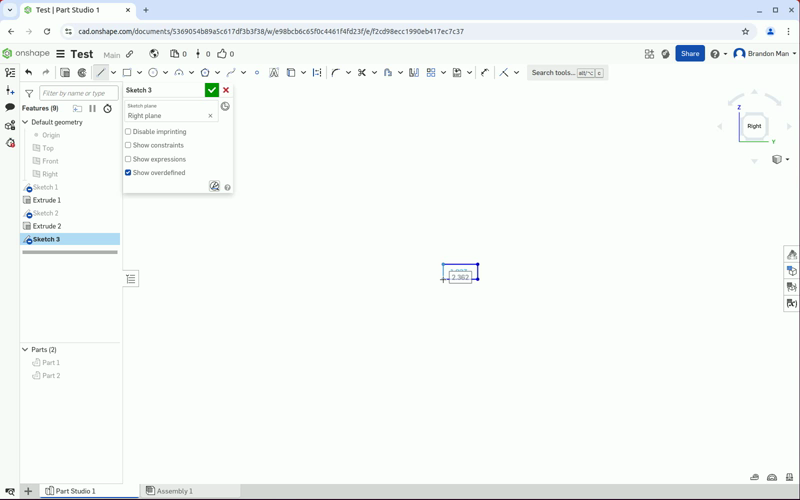
scroll(6)
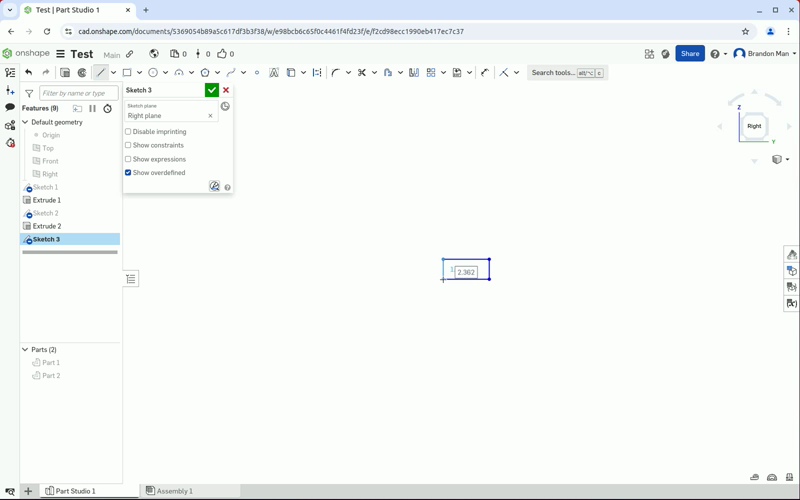
scroll(6)
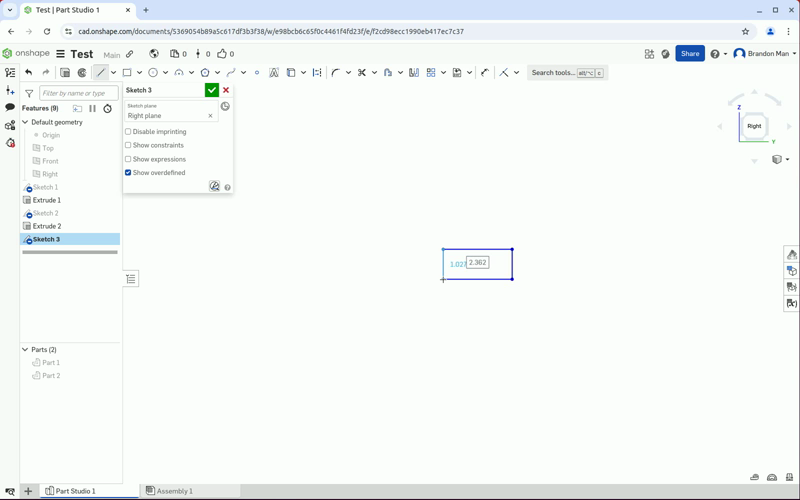
scroll(6)
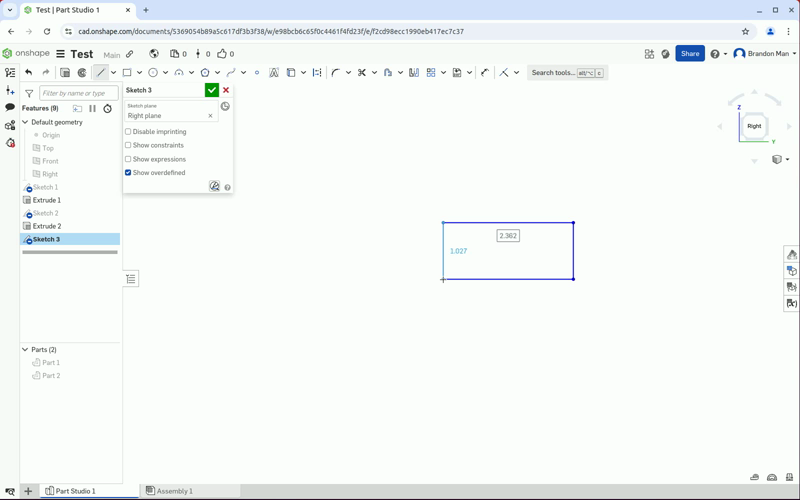
key_up(shift)
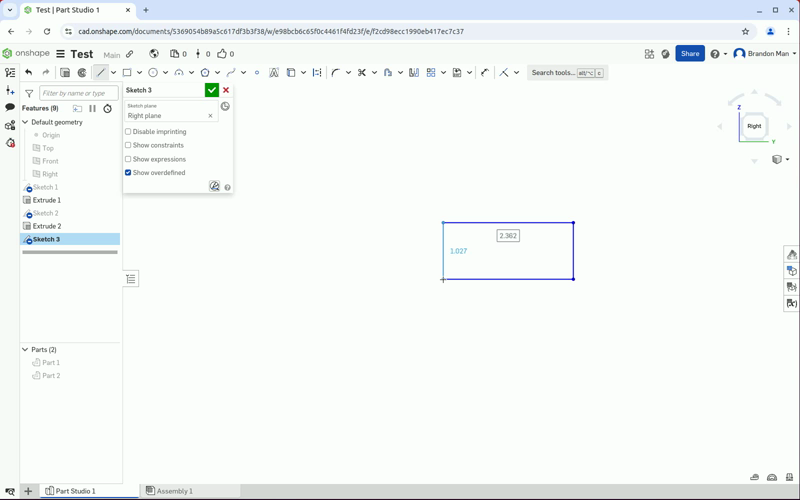
click(443, 279)
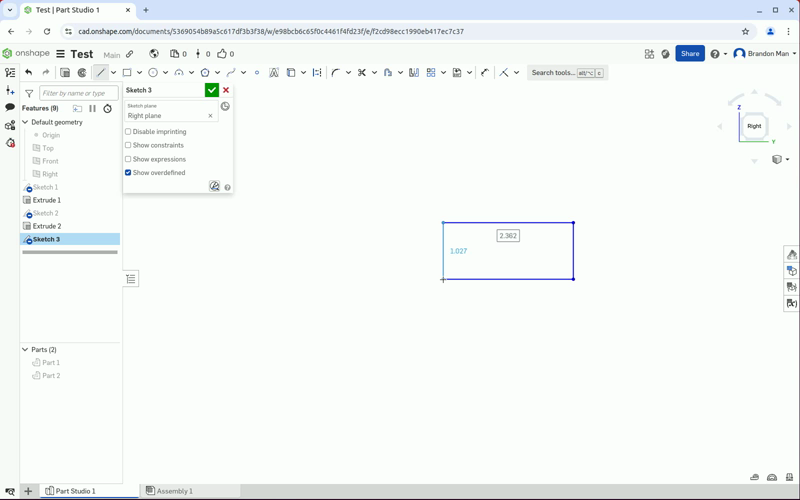
scroll(-6)
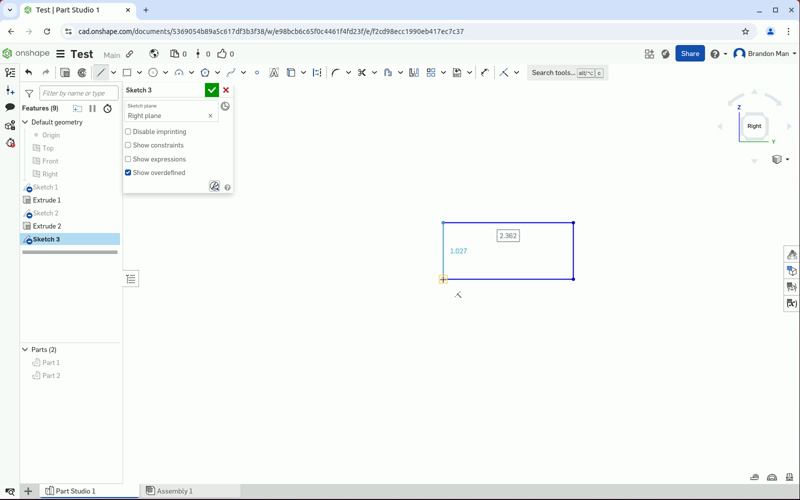
scroll(-6)
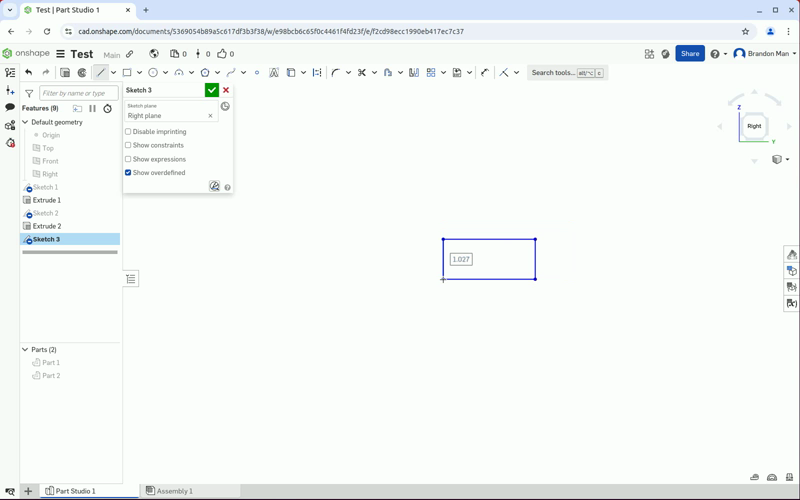
scroll(-6)
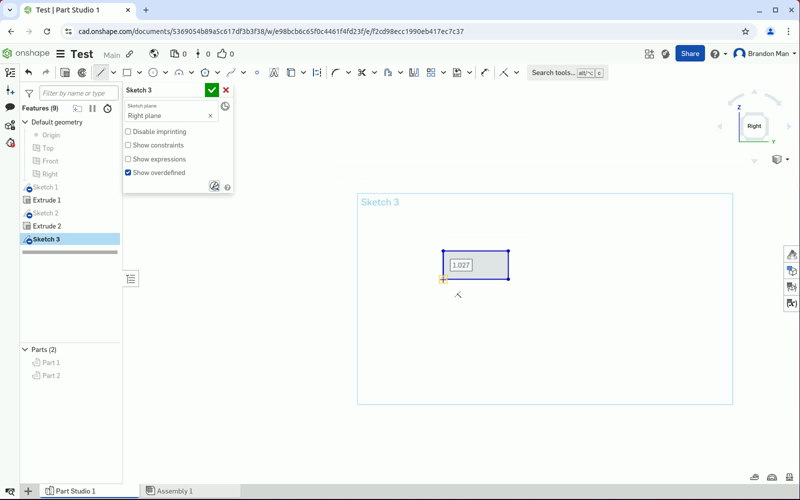
scroll(-6)
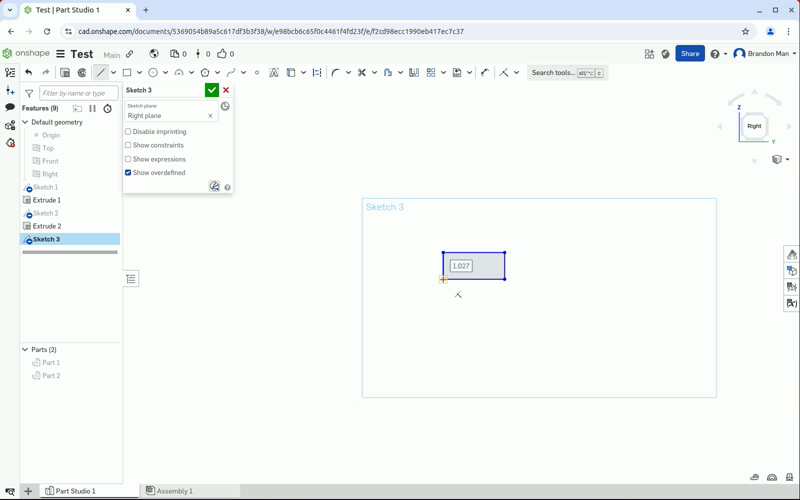
scroll(-6)
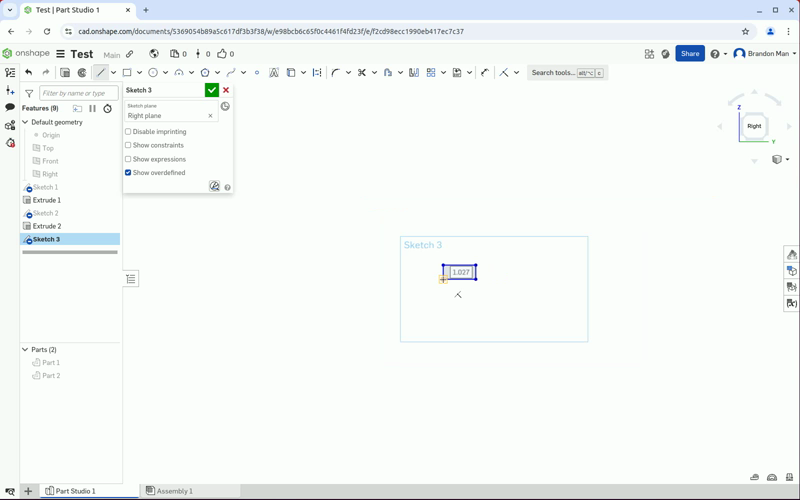
scroll(-6)
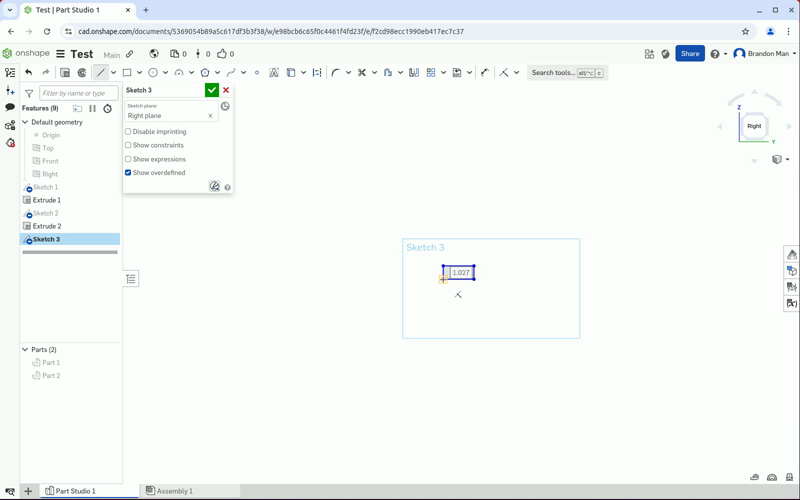
scroll(-6)
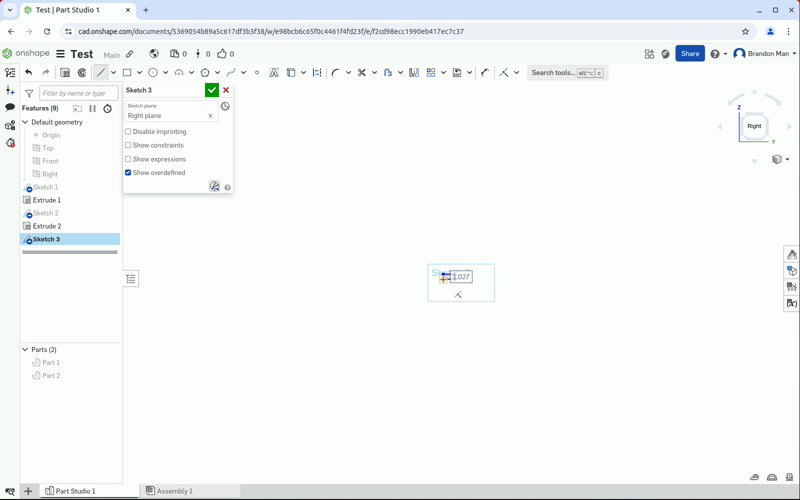
key(esc)
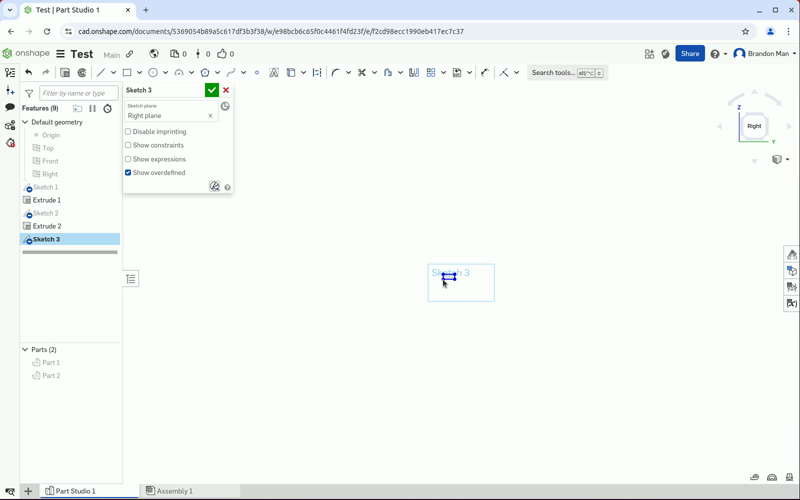
mouse_move(450, 274)
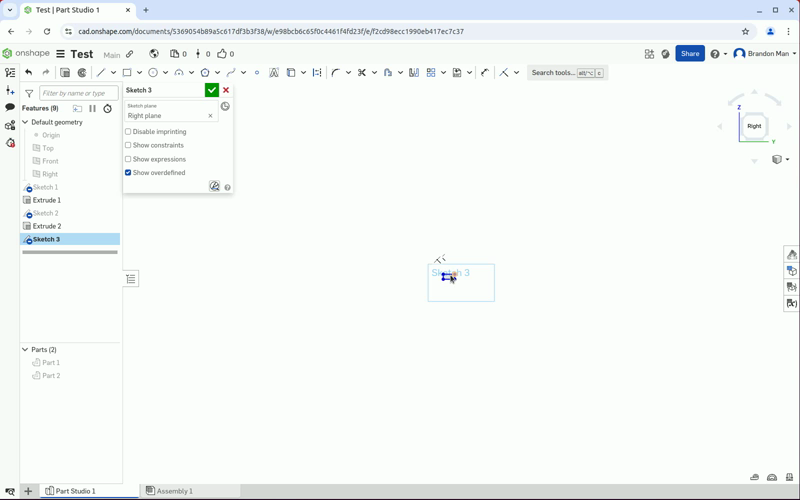
scroll(6)
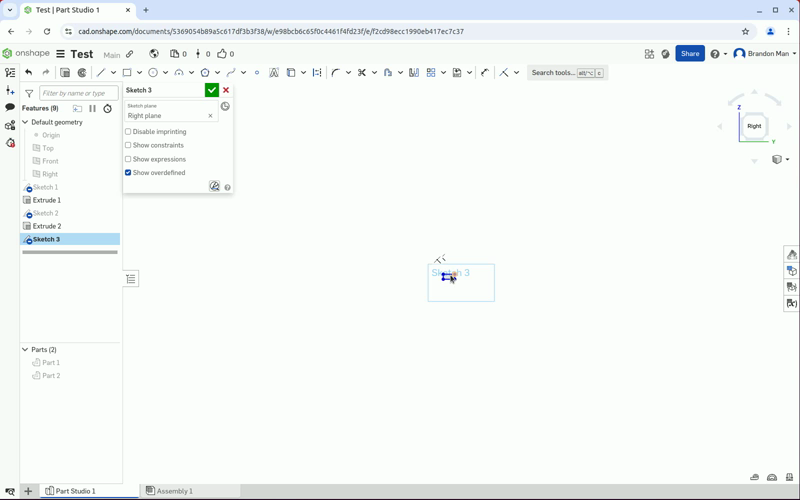
scroll(6)
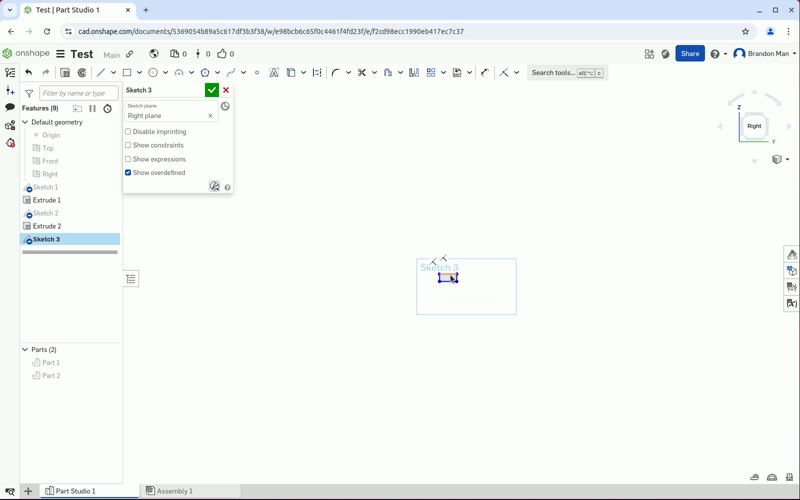
scroll(6)
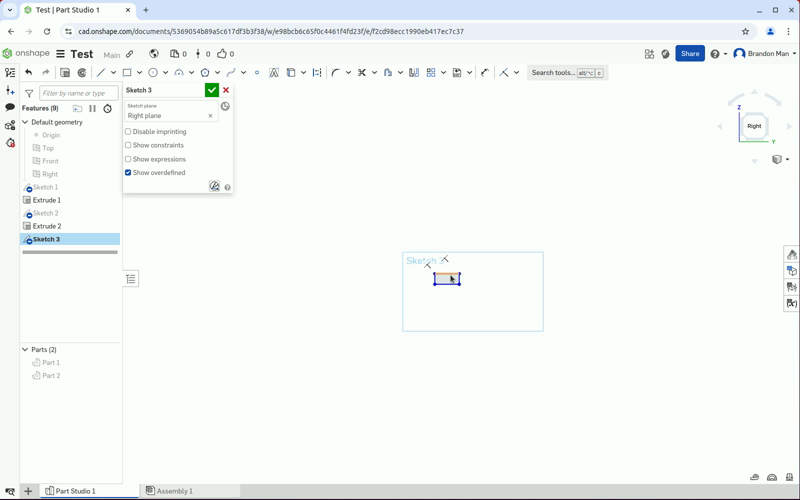
scroll(6)
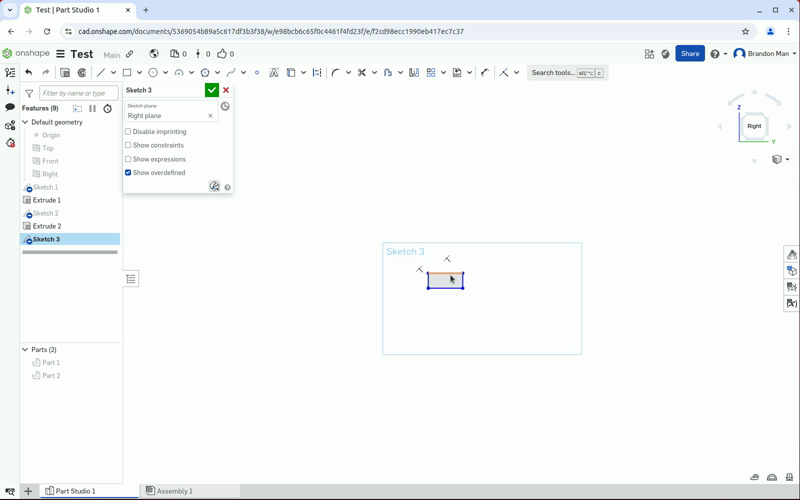
scroll(6)
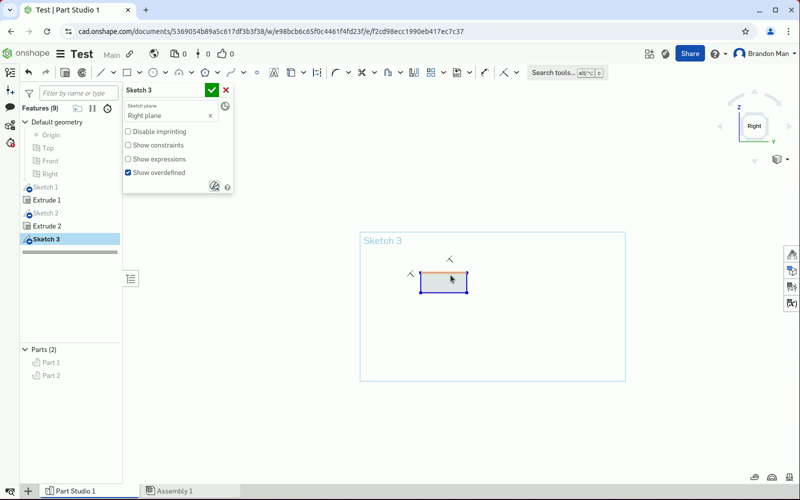
scroll(6)
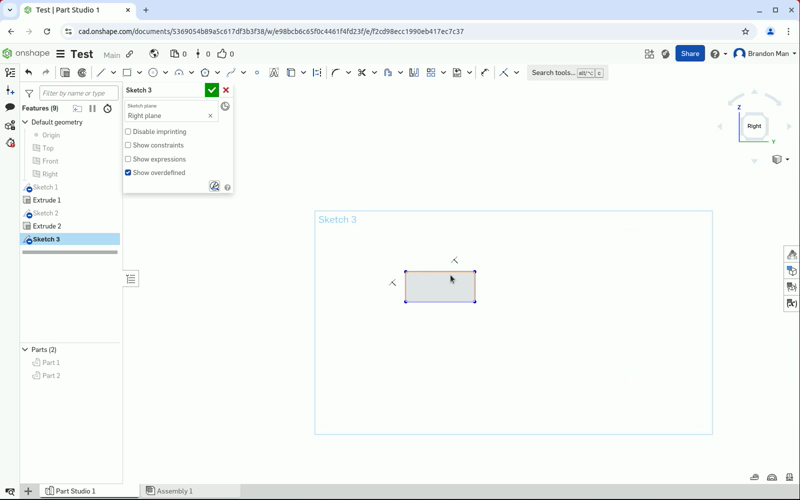
scroll(6)
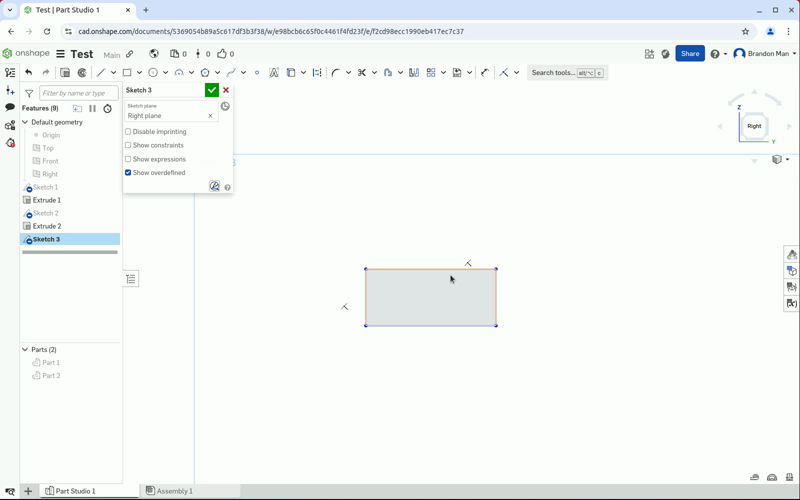
click(450, 274)
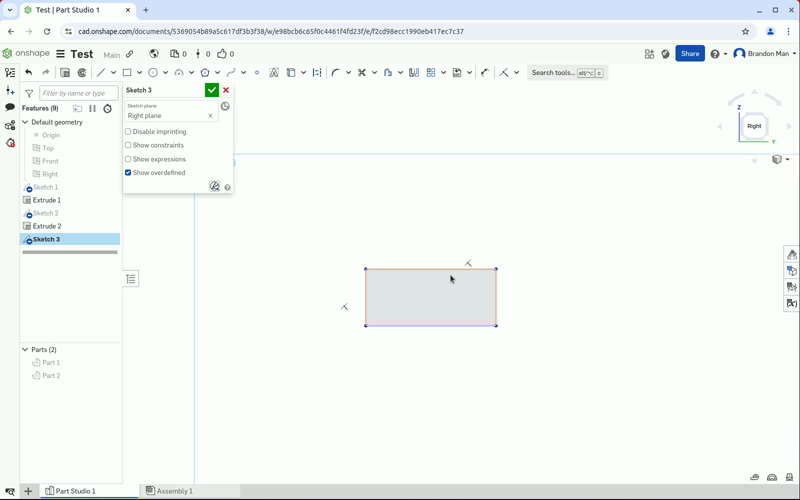
scroll(-6)
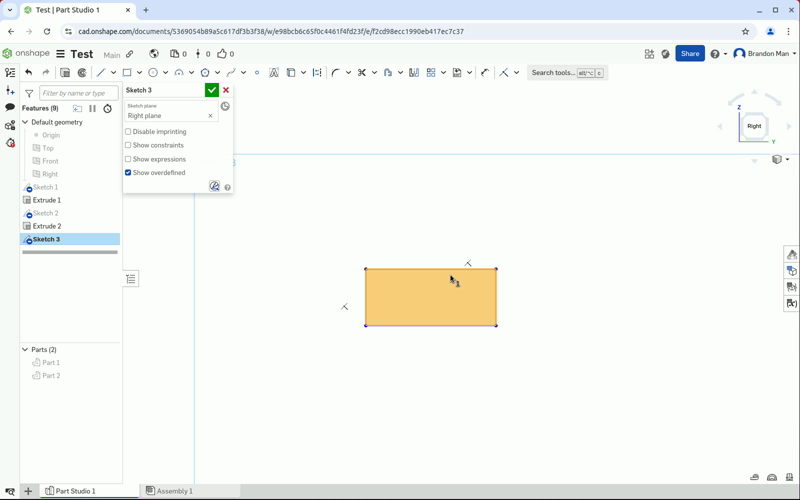
scroll(-6)
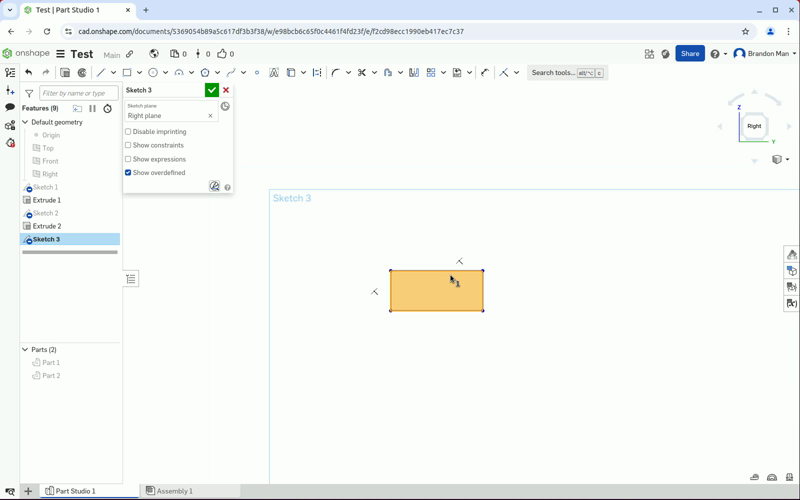
scroll(-6)
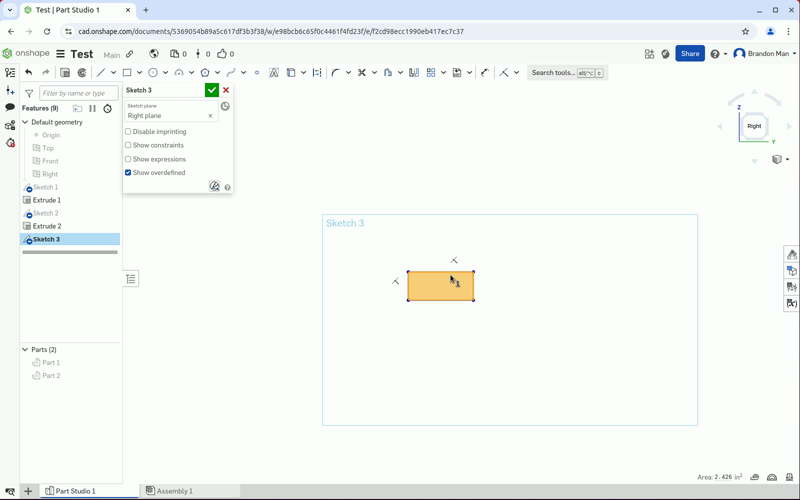
scroll(-6)
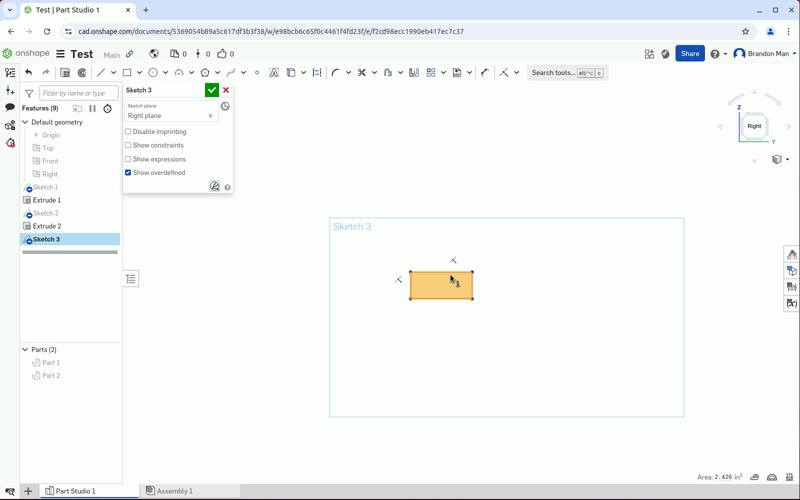
scroll(-6)
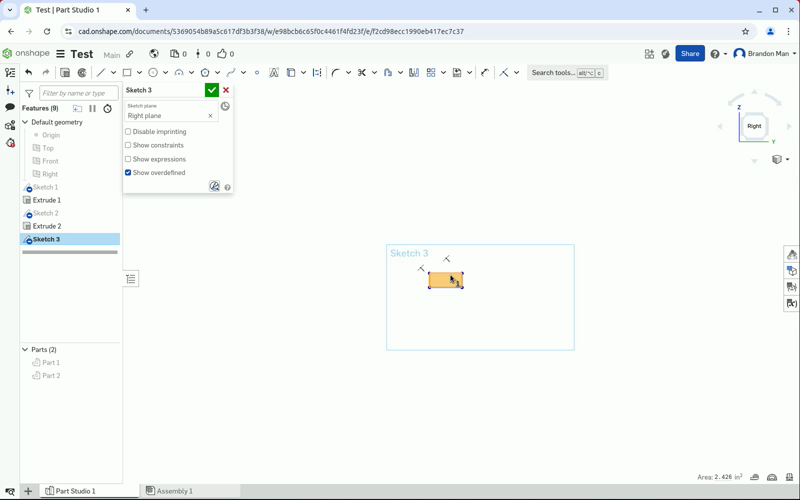
scroll(-6)
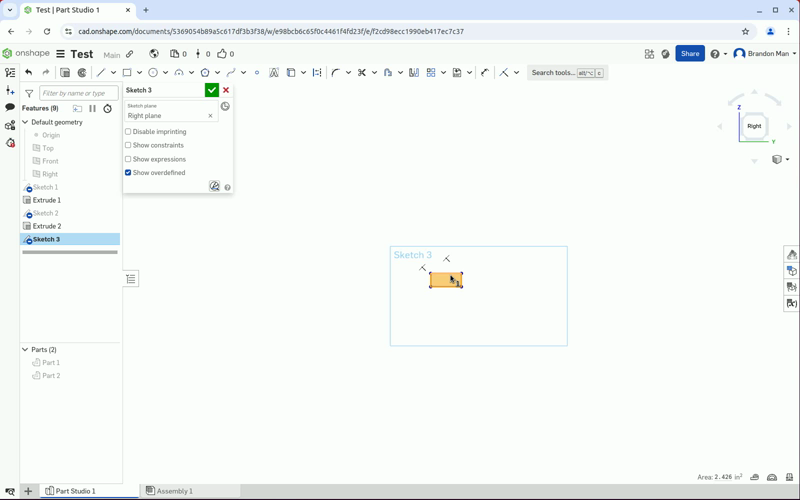
scroll(-6)
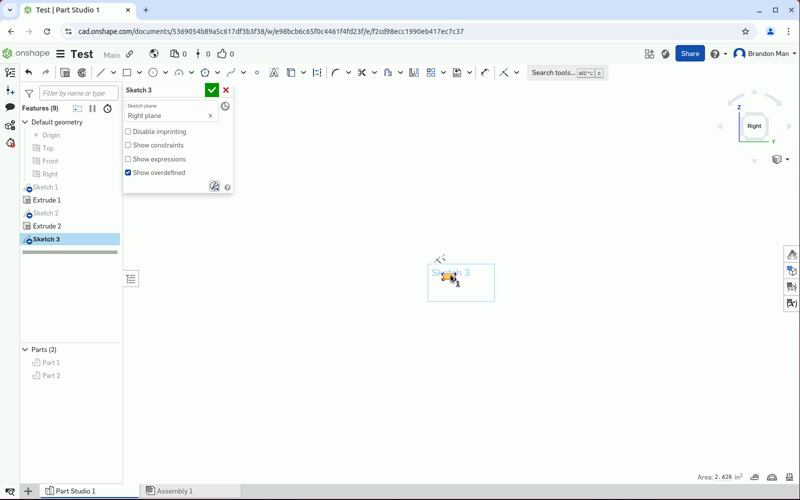
mouse_move(73, 352)
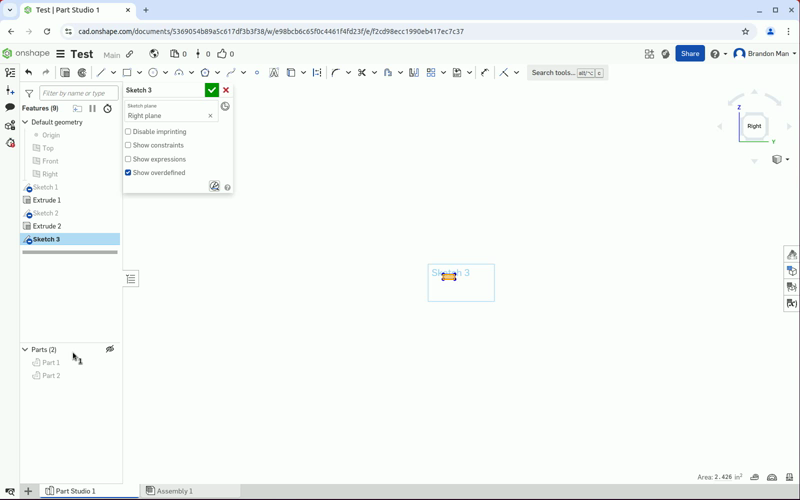
key(shift+y)
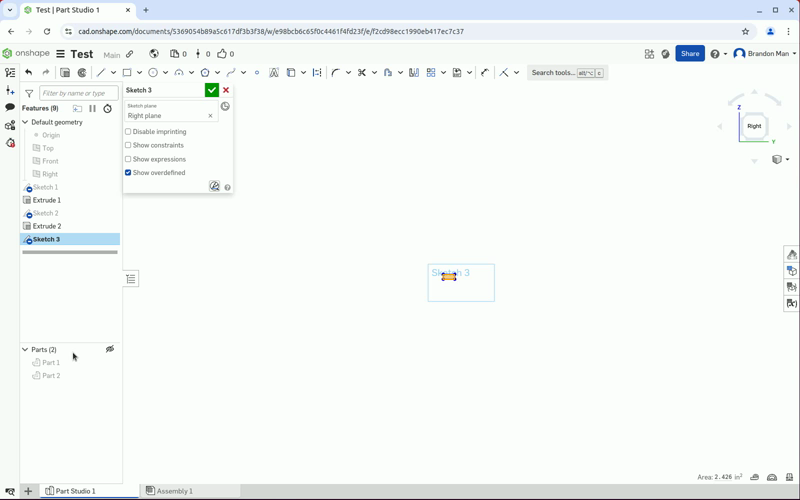
key(shift+e)
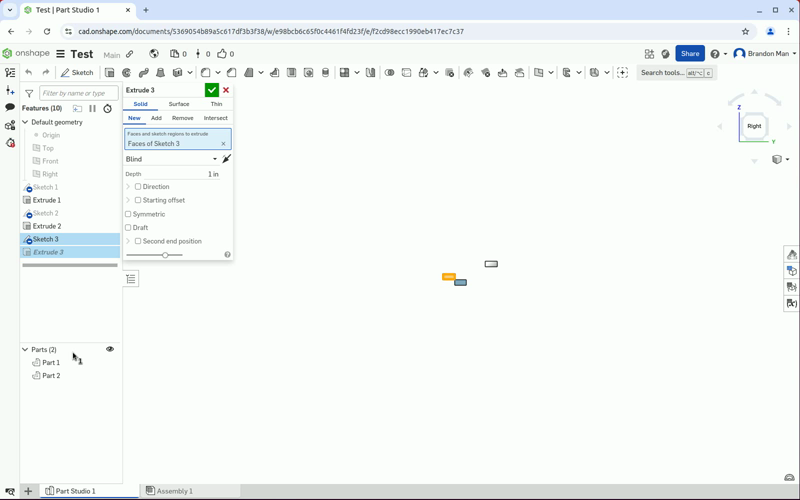
mouse_move(143, 106)
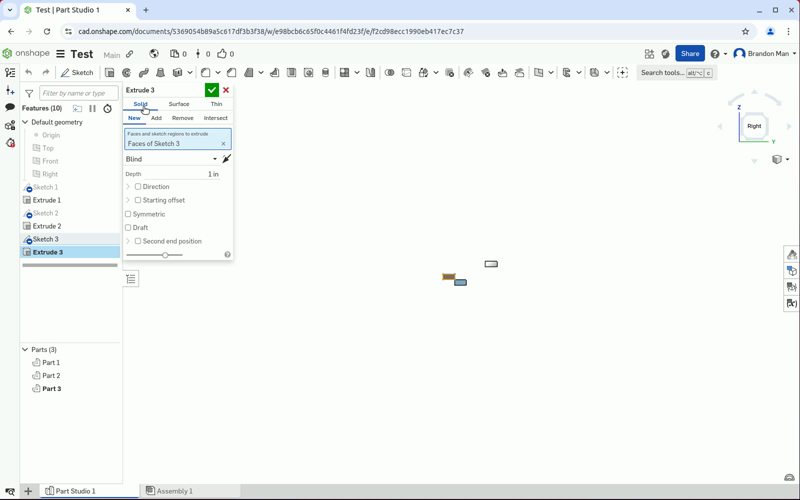
click(143, 106)
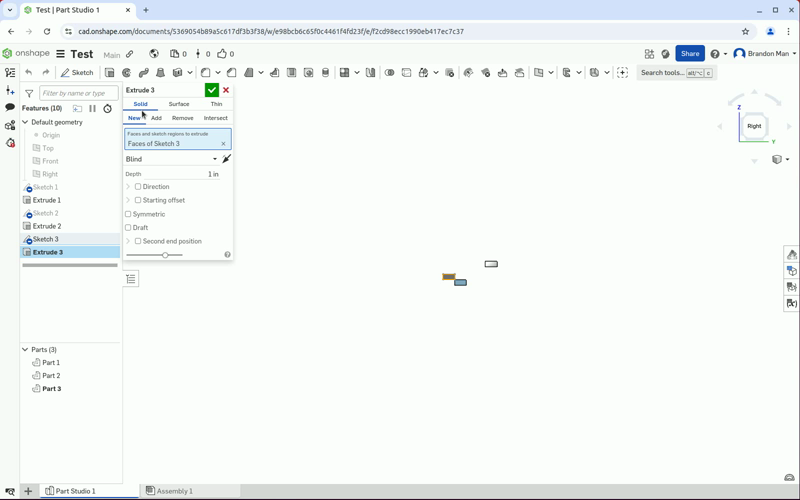
mouse_move(137, 120)
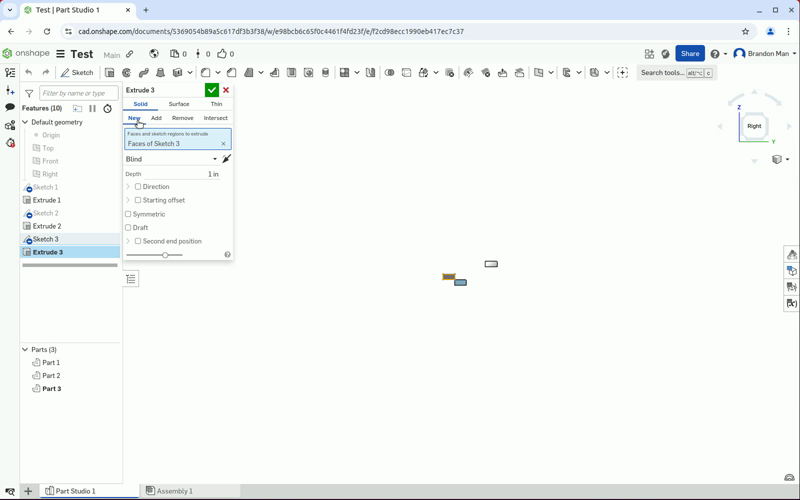
click(137, 120)
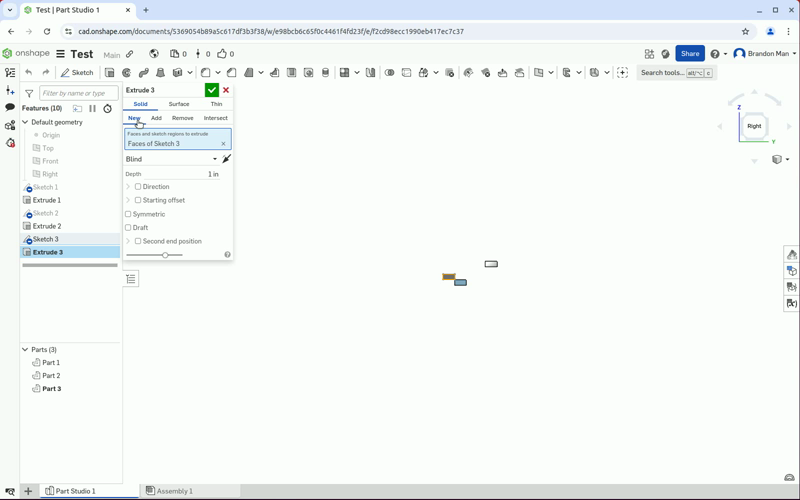
key(tab, 4)
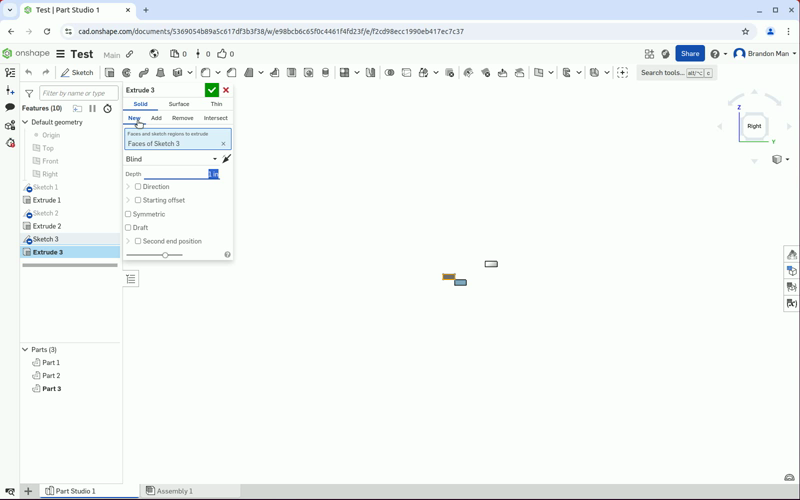
text(19.016)
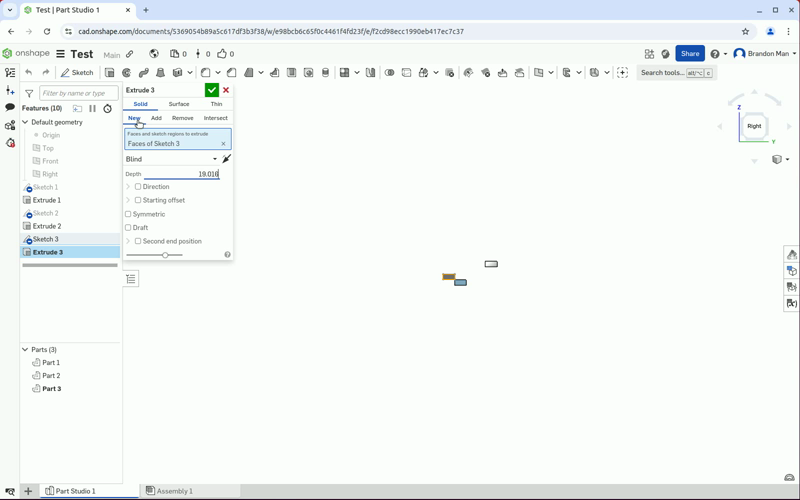
key(enter)
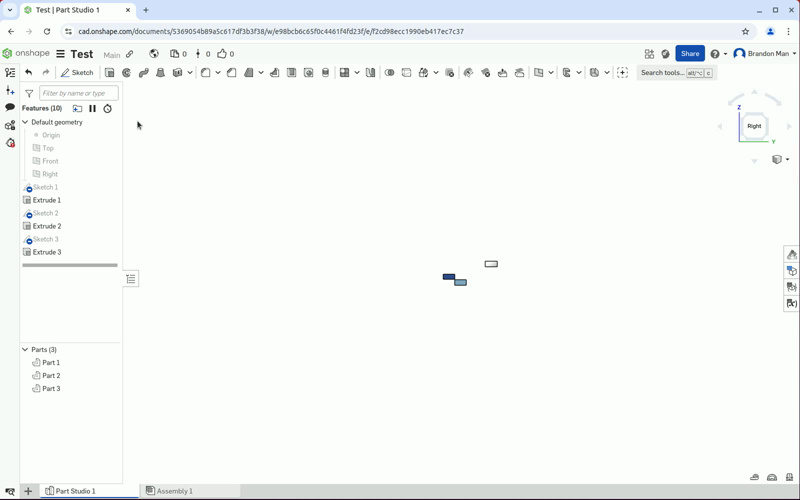
key(shift+h)
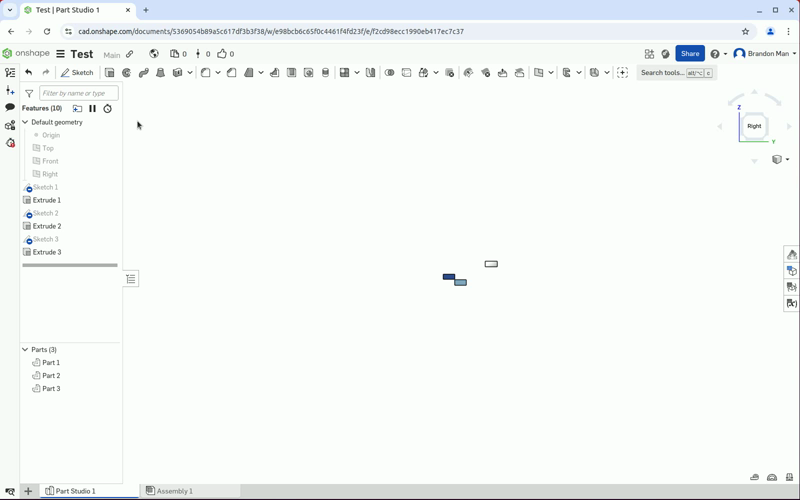
key(shift+h)
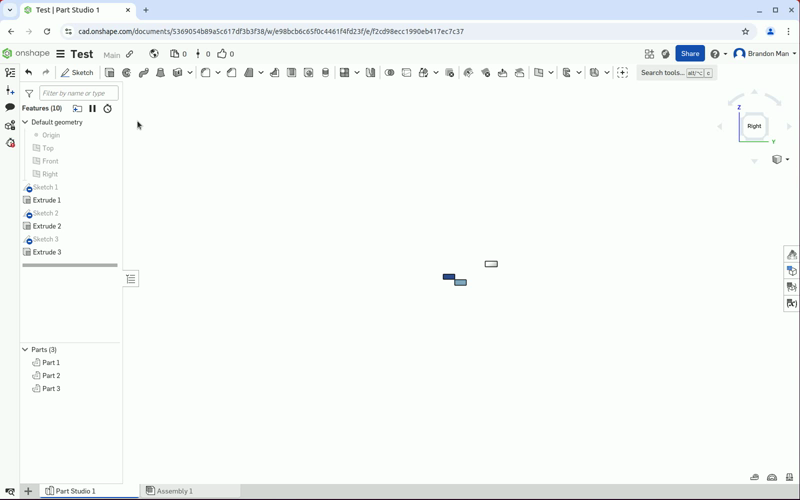
mouse_move(73, 189)
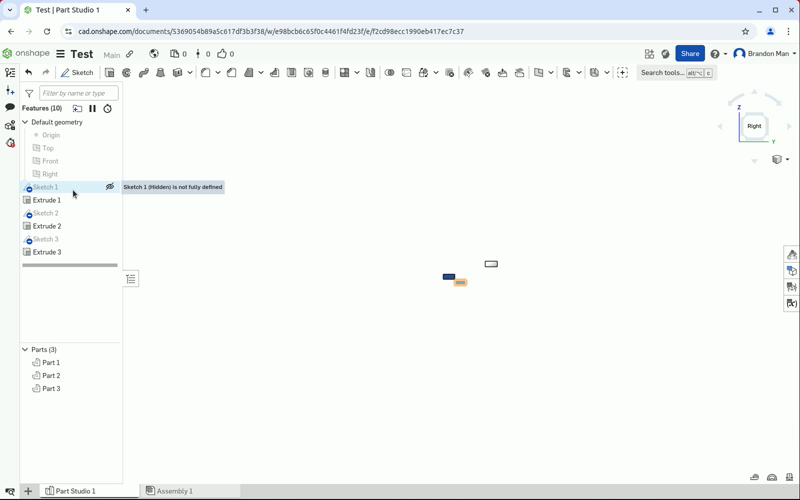
click(73, 189)
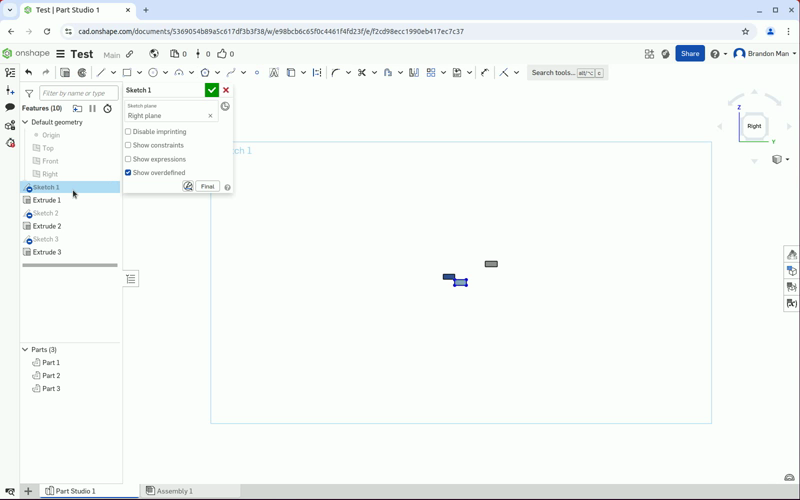
mouse_move(229, 92)
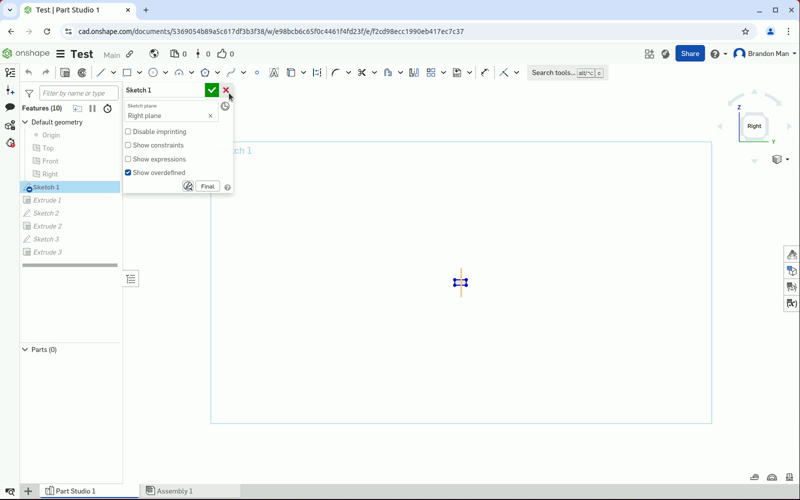
click(229, 92)
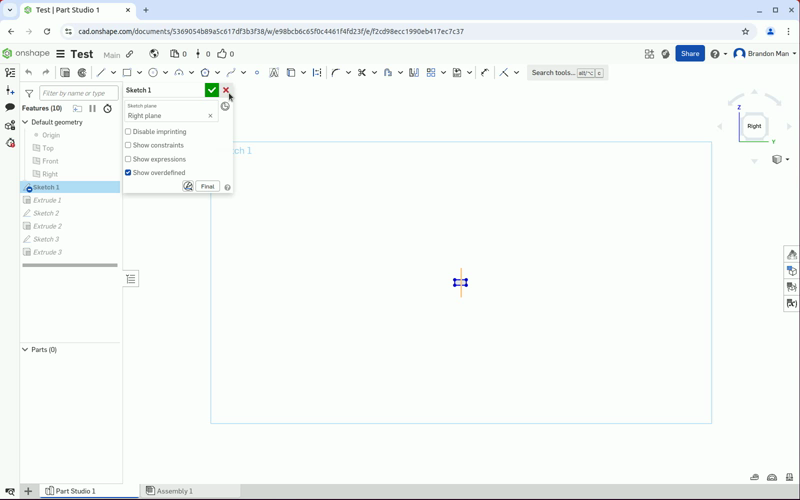
key(shift+s)
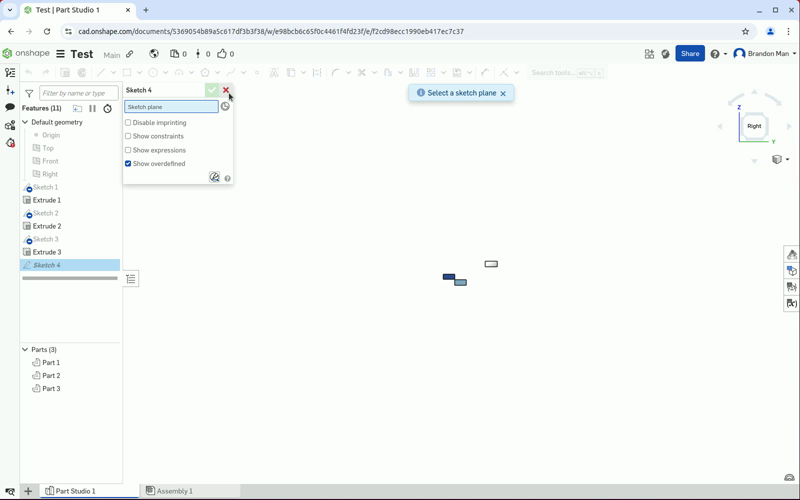
mouse_move(73, 176)
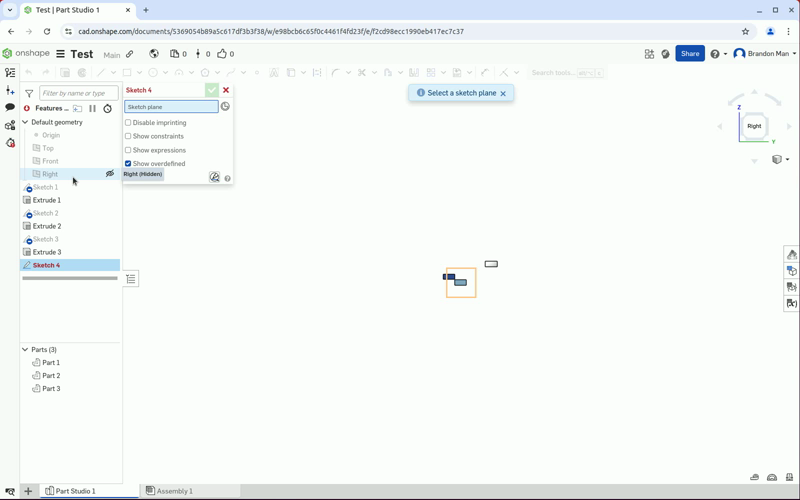
click(73, 176)
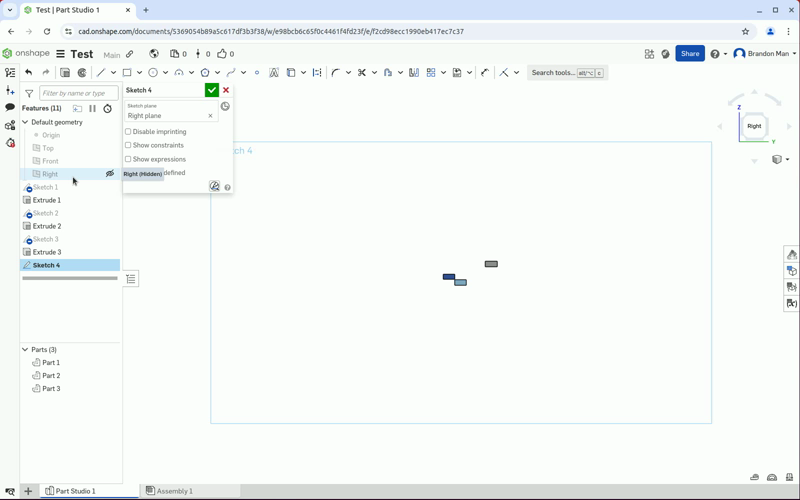
mouse_move(73, 352)
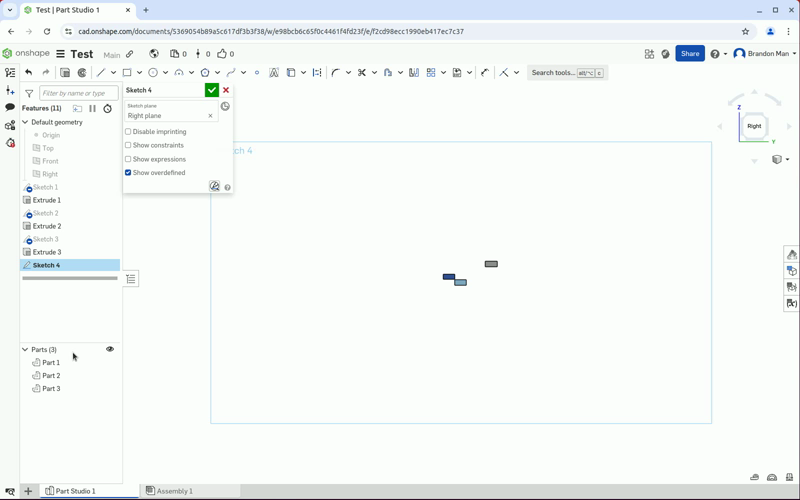
key(y)
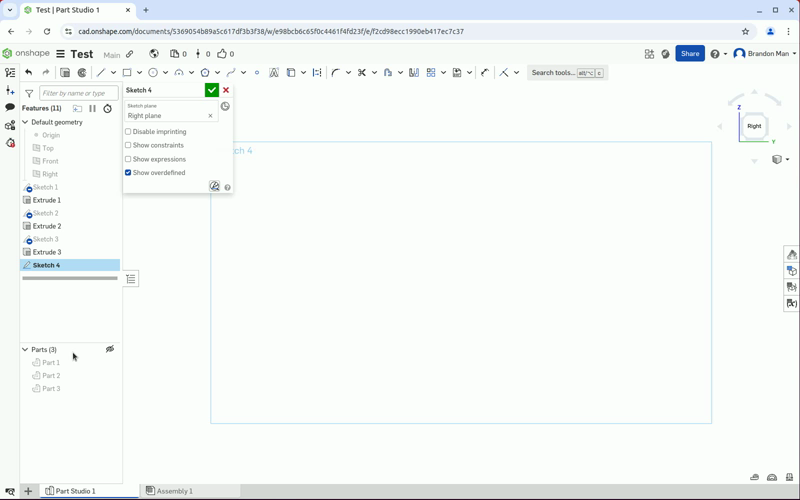
key(l)
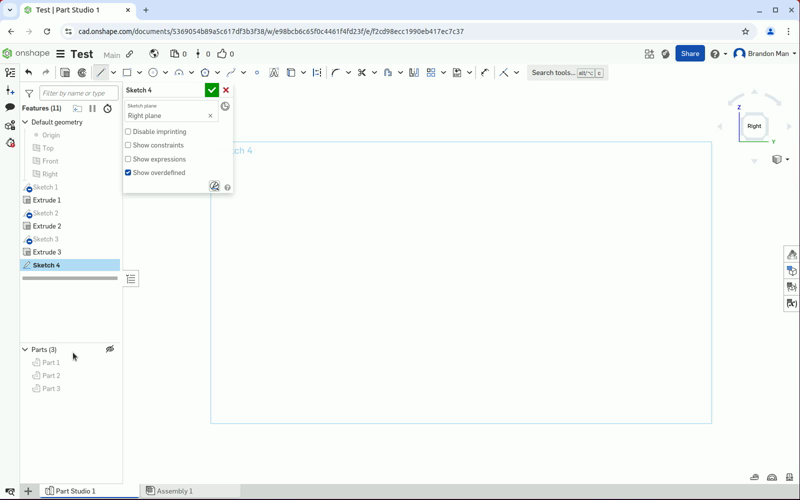
key_down(shift)
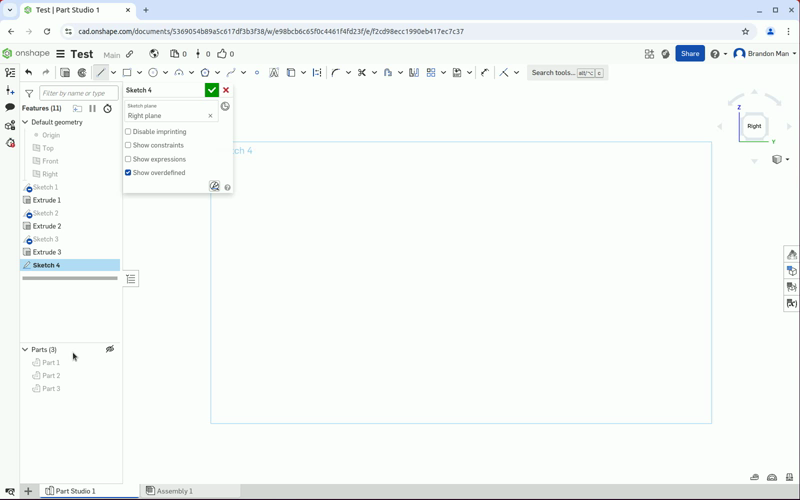
mouse_move(441, 288)
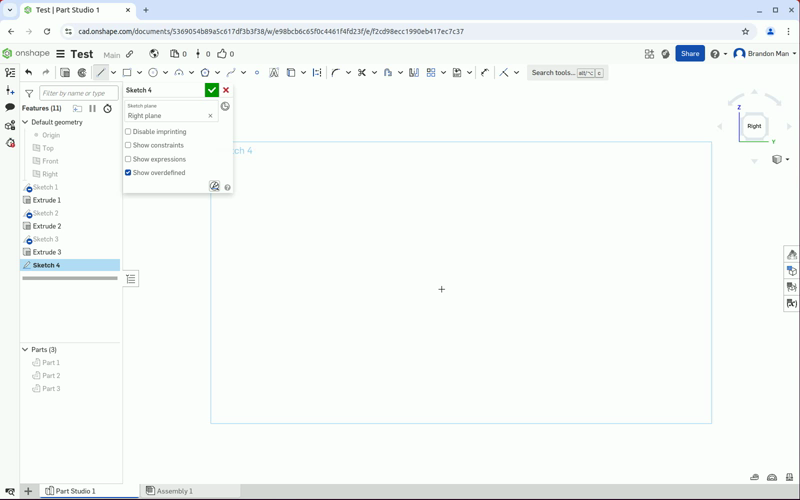
click(441, 288)
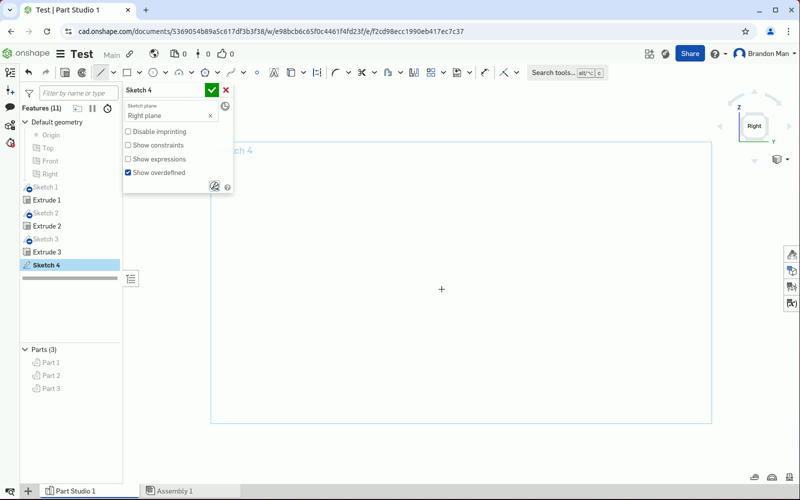
key_up(shift)
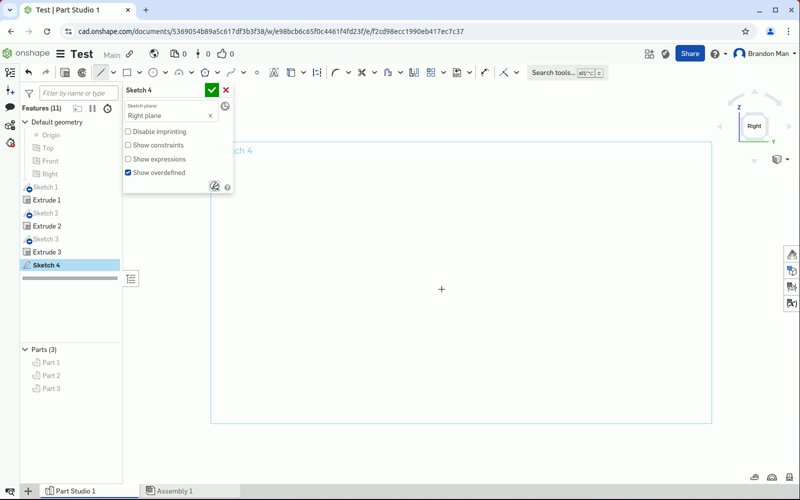
key_down(shift)
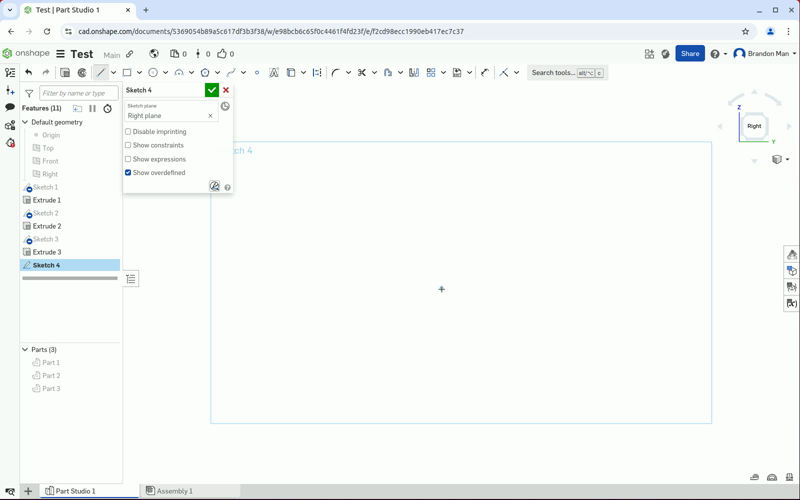
mouse_move(471, 288)
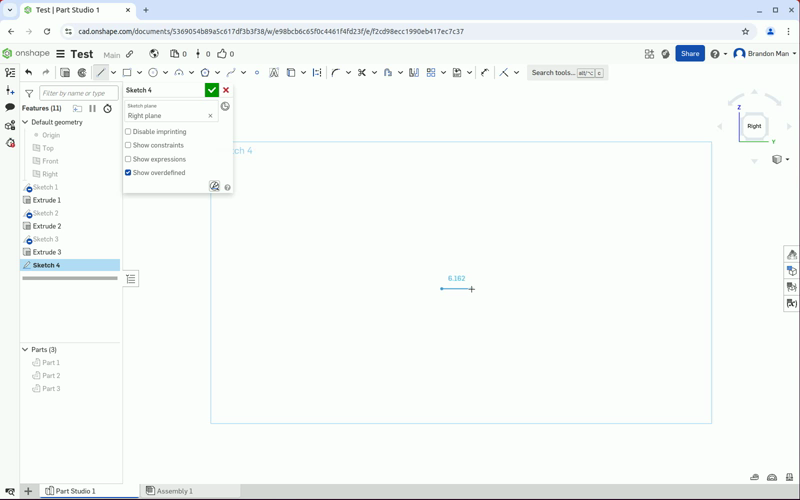
mouse_move(453, 288)
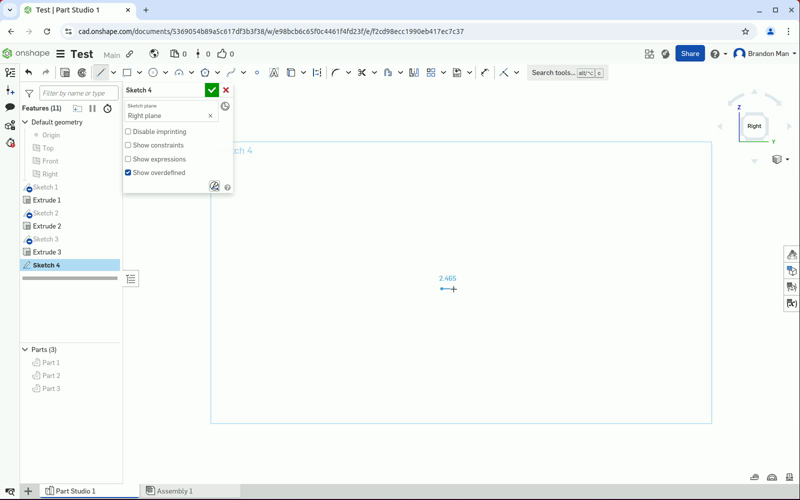
click(453, 288)
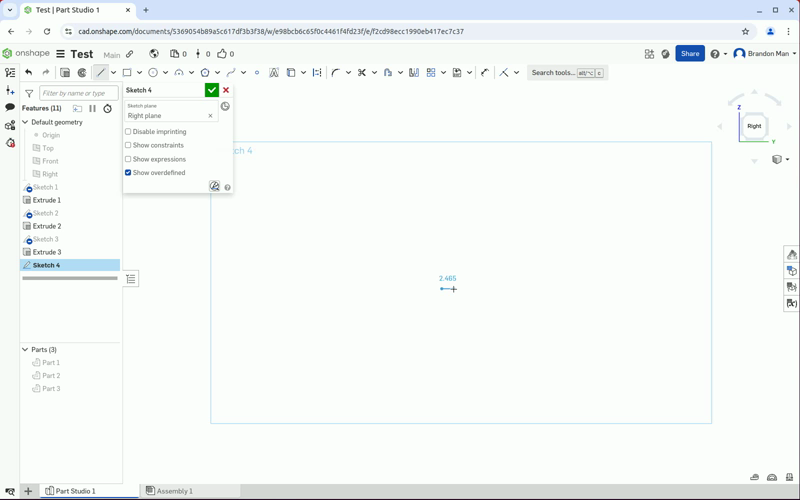
key_up(shift)
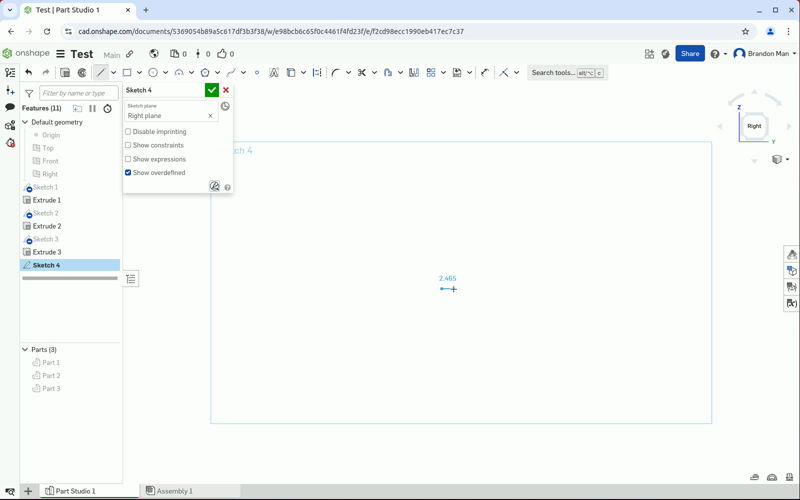
key_down(shift)
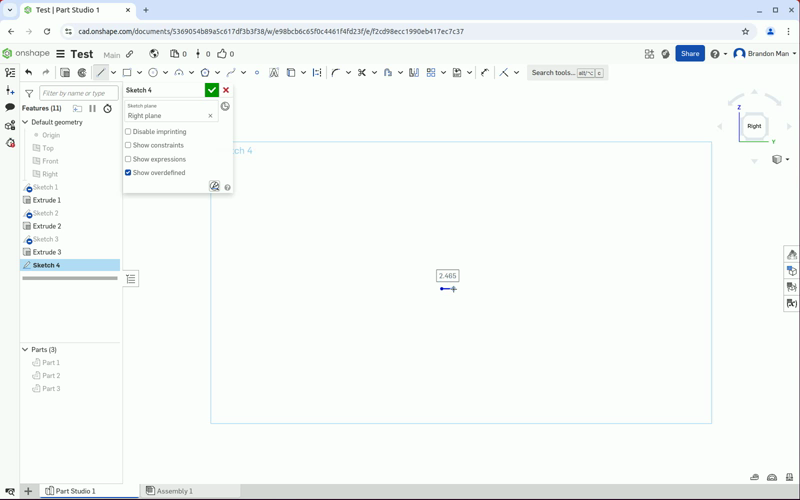
mouse_move(483, 288)
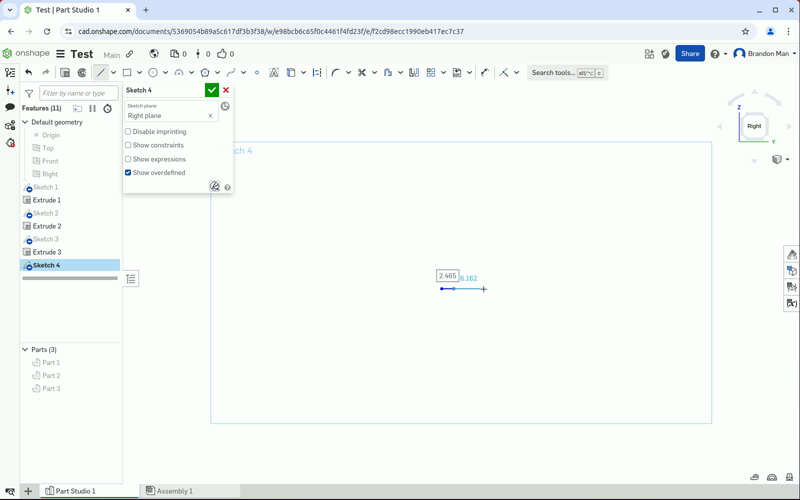
mouse_move(453, 283)
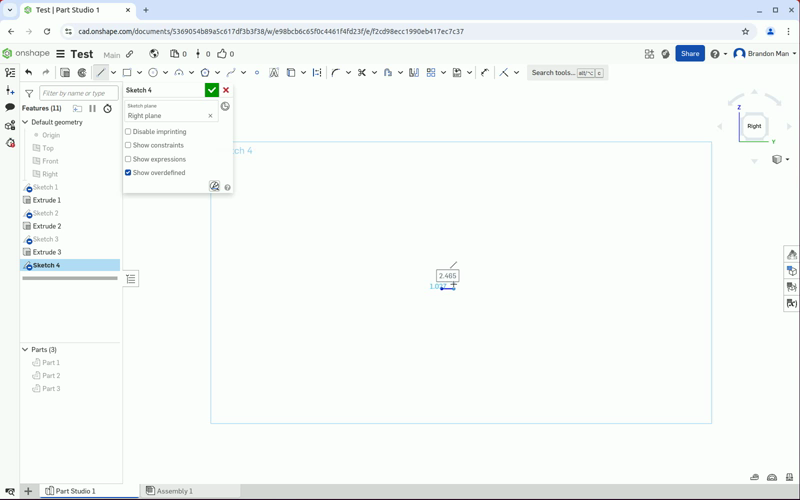
scroll(6)
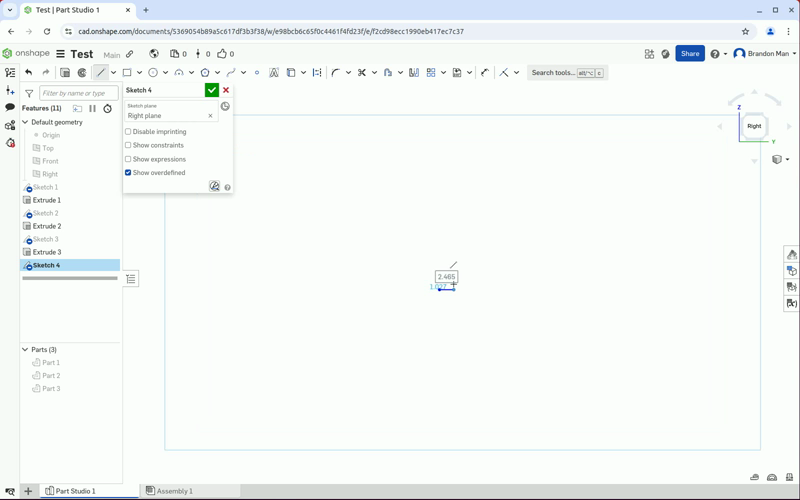
scroll(6)
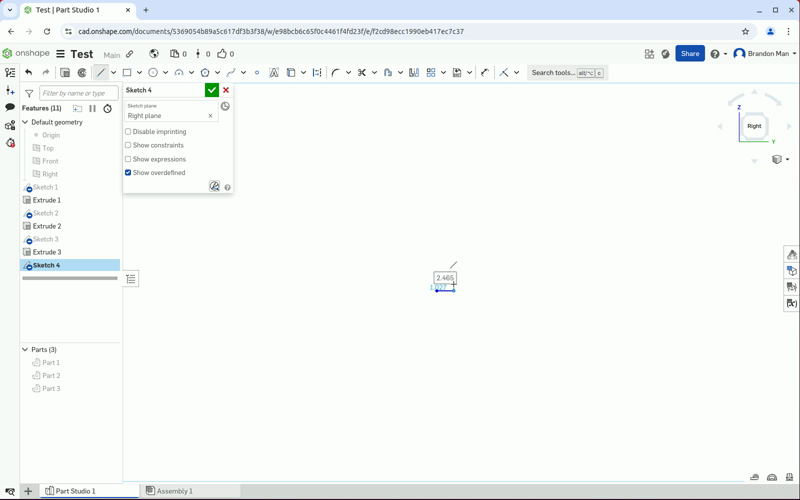
scroll(6)
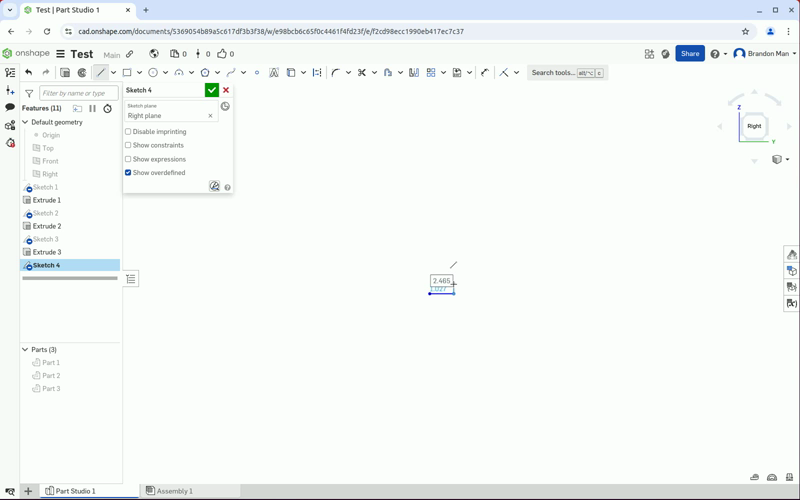
scroll(6)
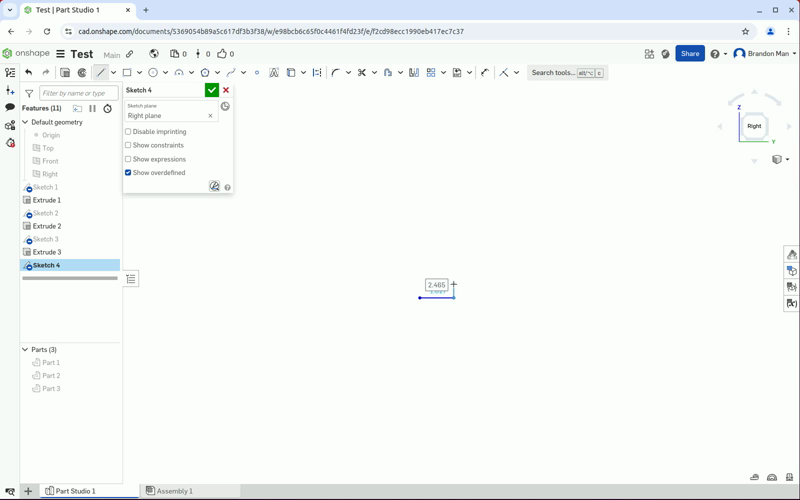
scroll(6)
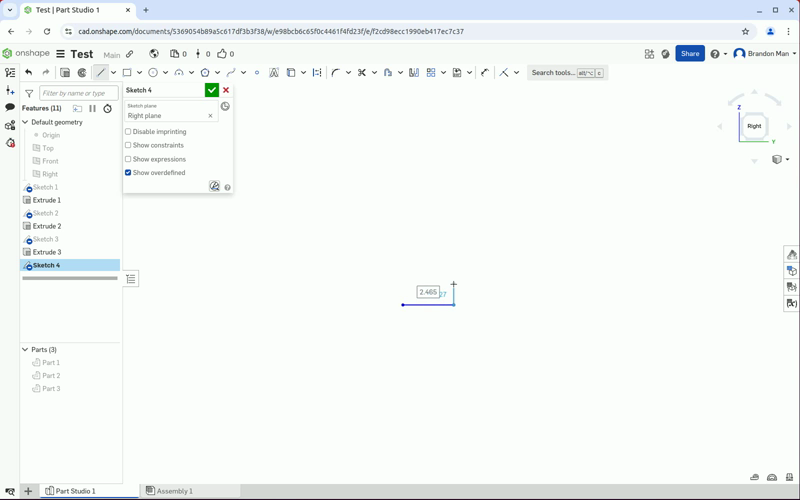
scroll(6)
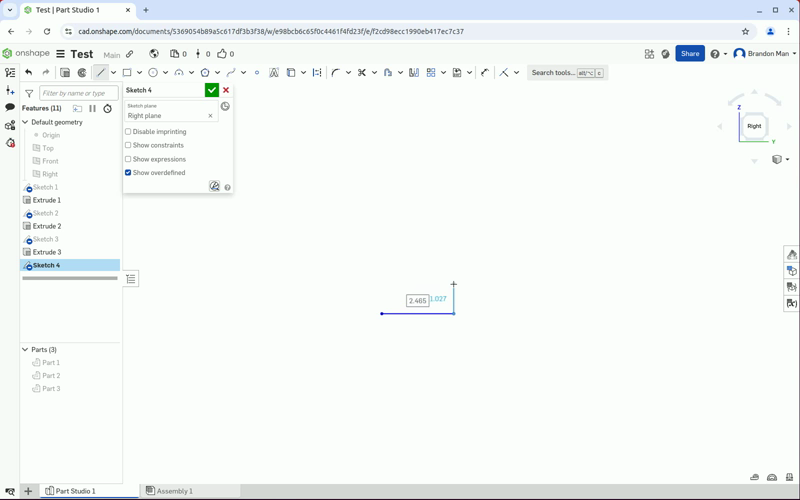
scroll(6)
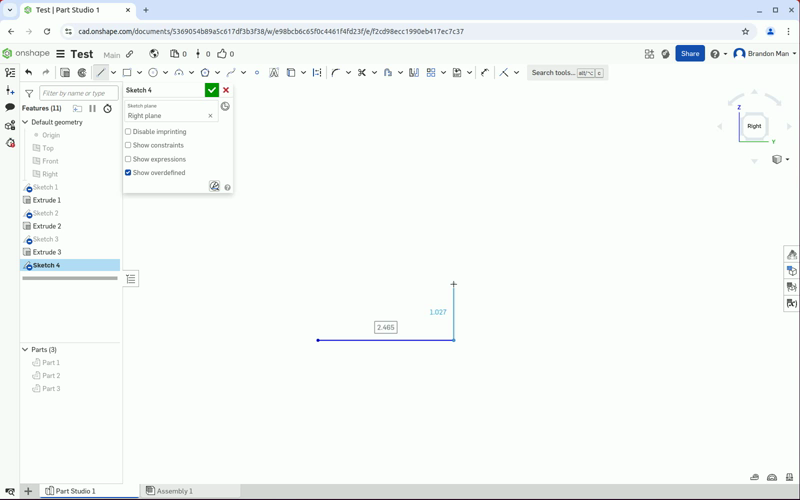
click(453, 283)
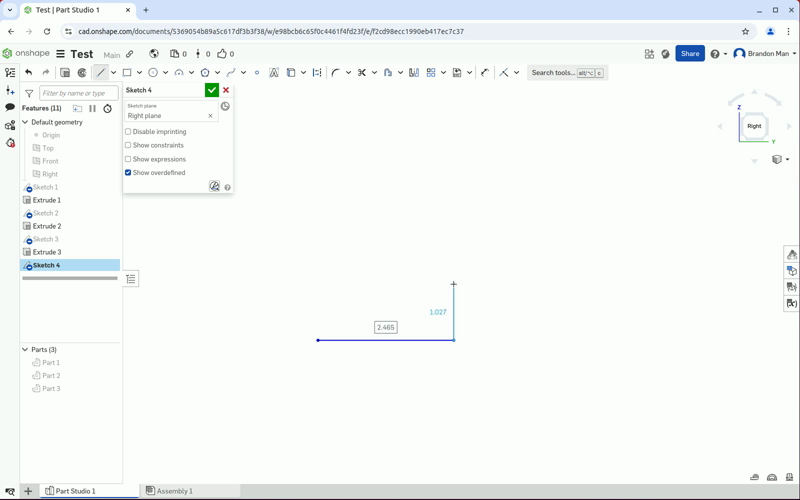
scroll(-6)
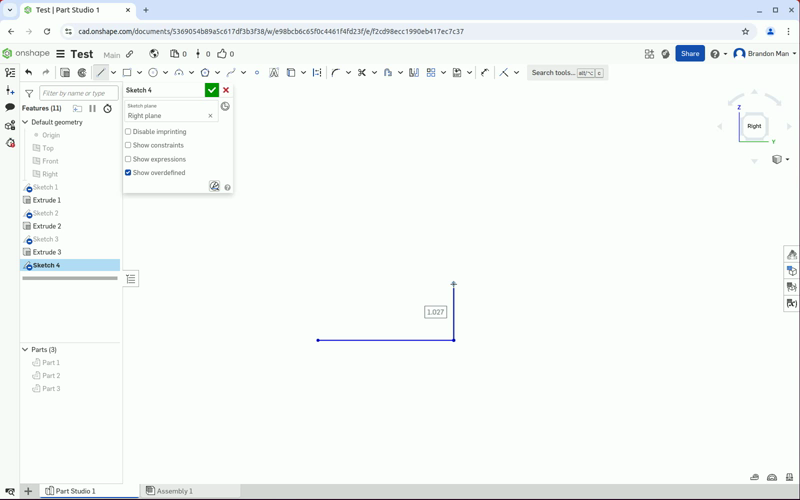
scroll(-6)
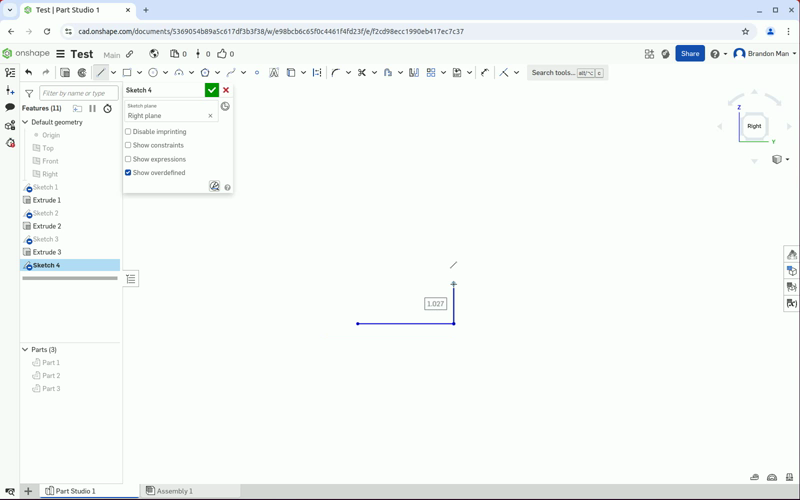
scroll(-6)
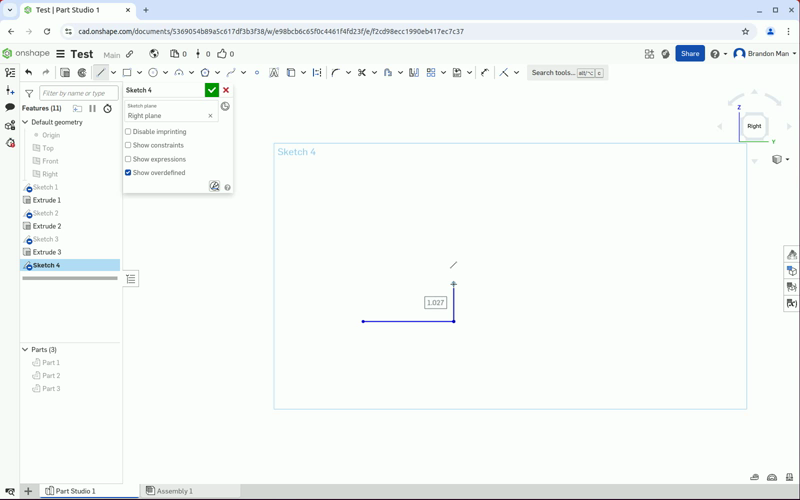
scroll(-6)
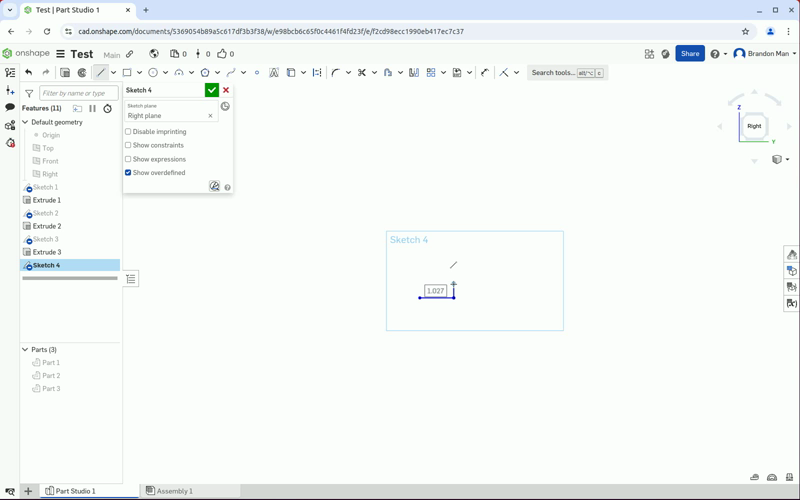
scroll(-6)
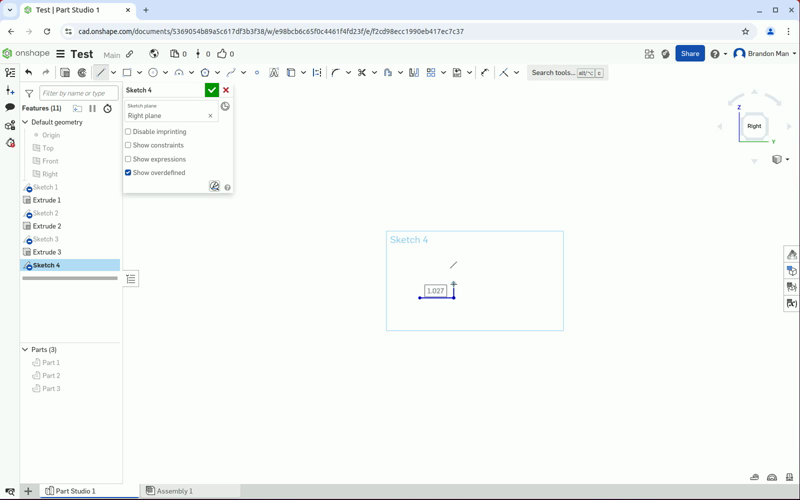
scroll(-6)
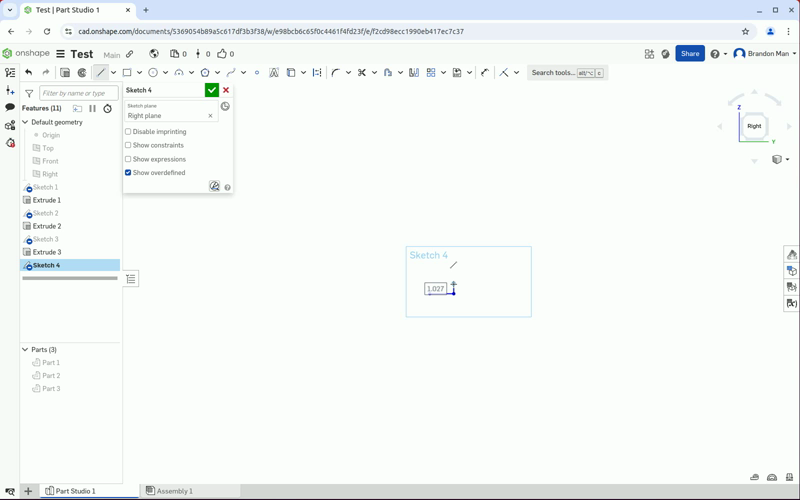
scroll(-6)
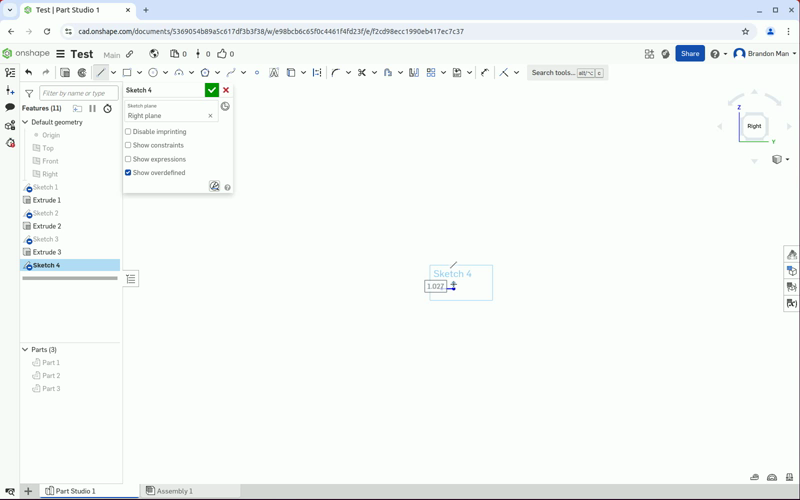
key_up(shift)
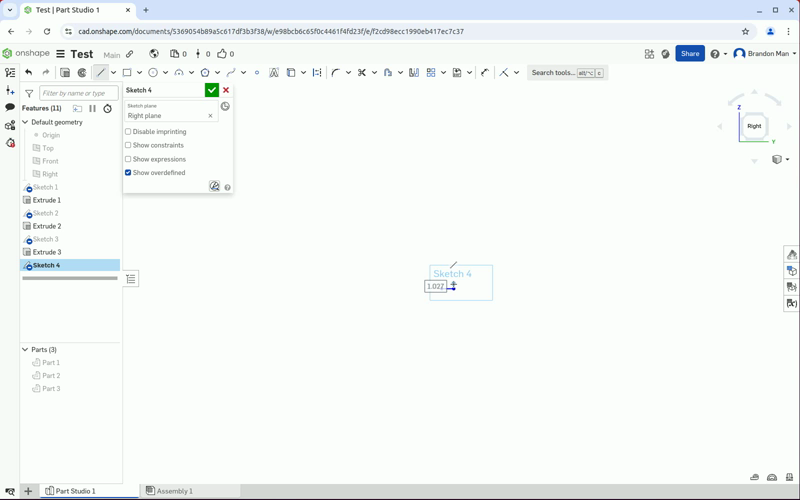
key_down(shift)
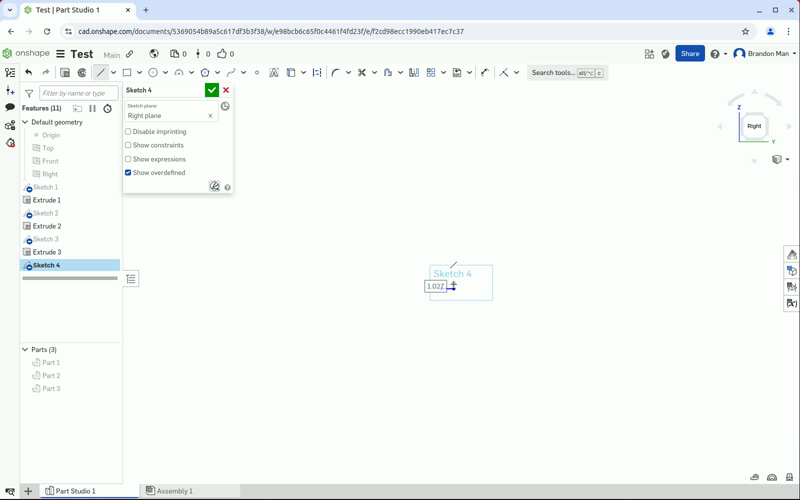
mouse_move(483, 283)
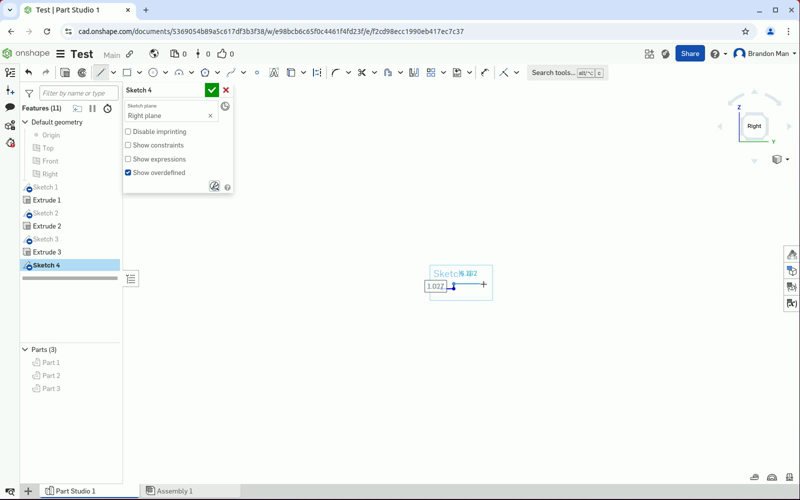
mouse_move(441, 283)
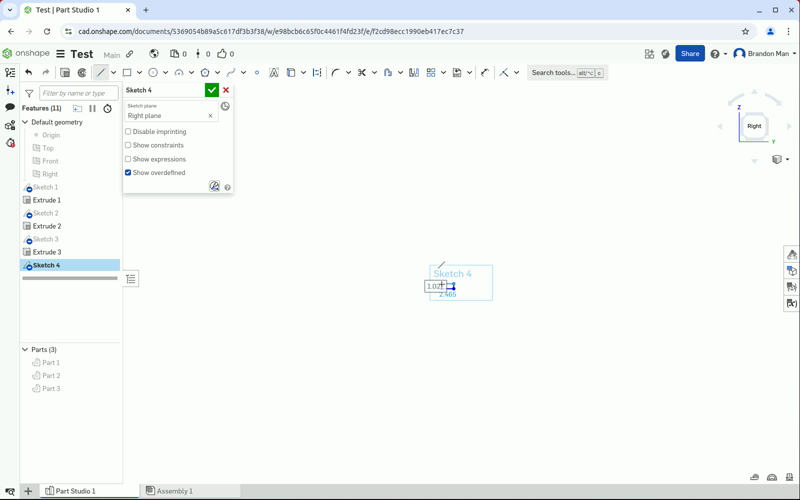
click(441, 283)
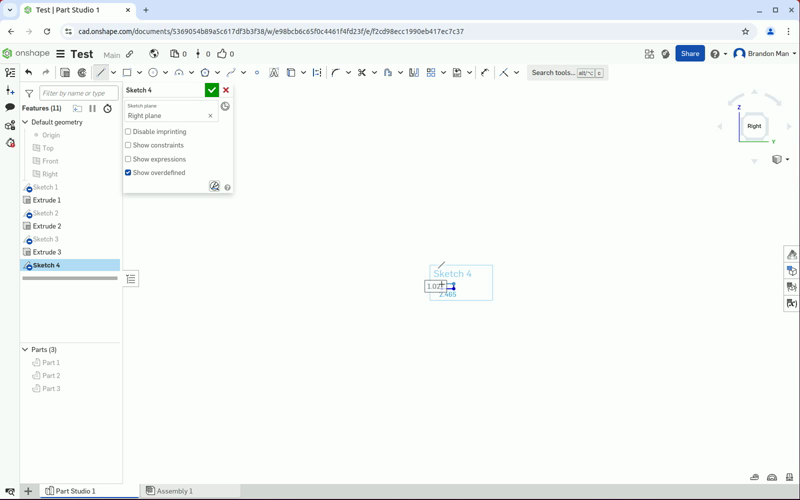
key_up(shift)
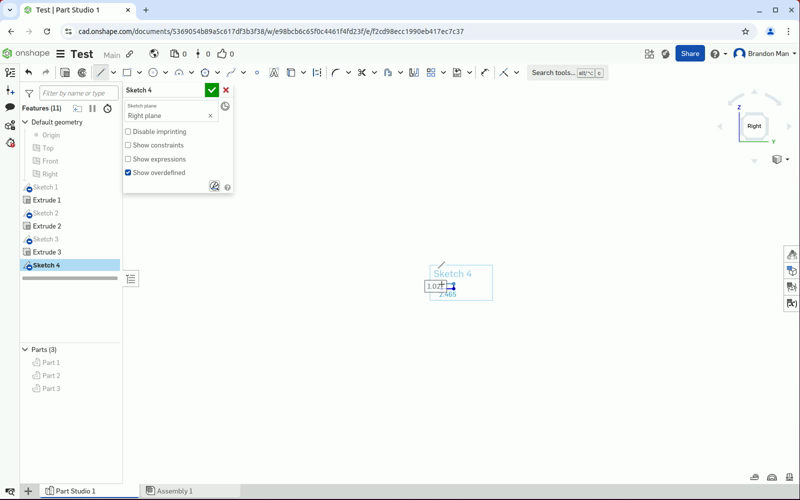
mouse_move(471, 283)
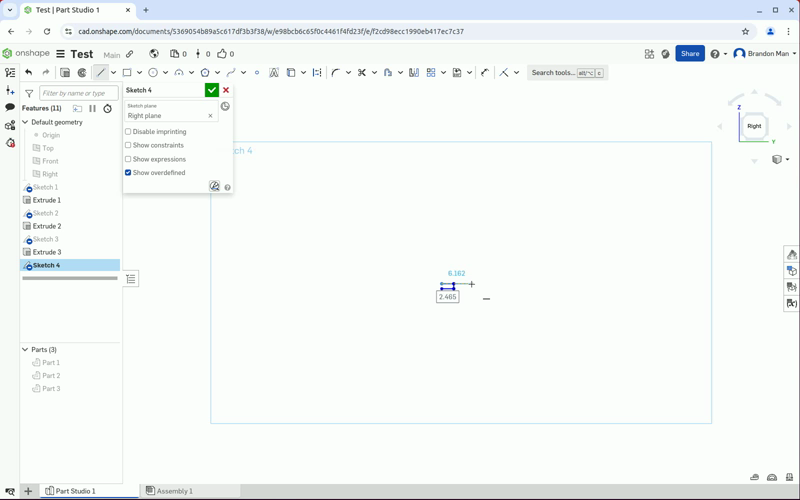
key_down(shift)
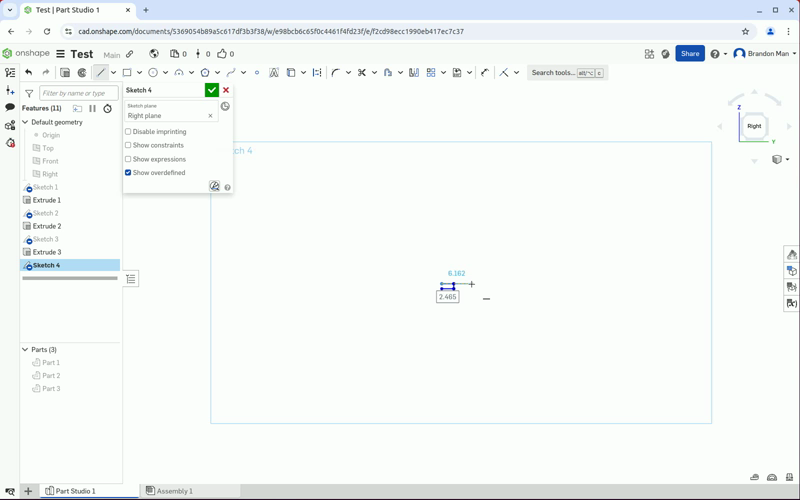
mouse_move(441, 288)
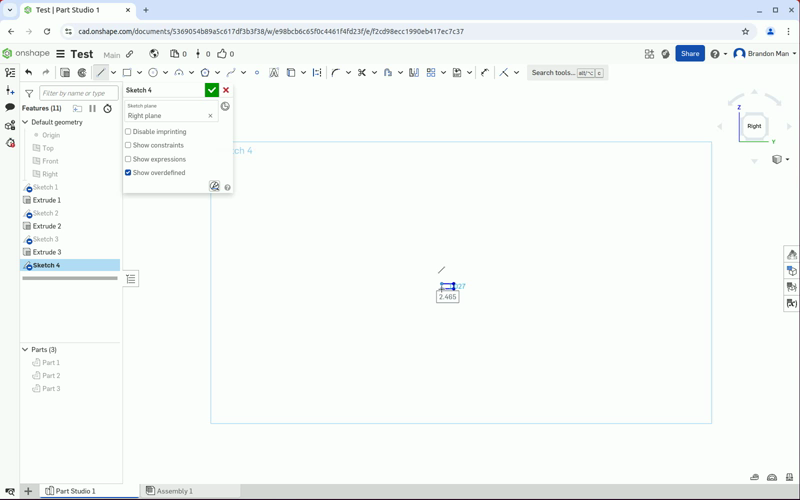
scroll(6)
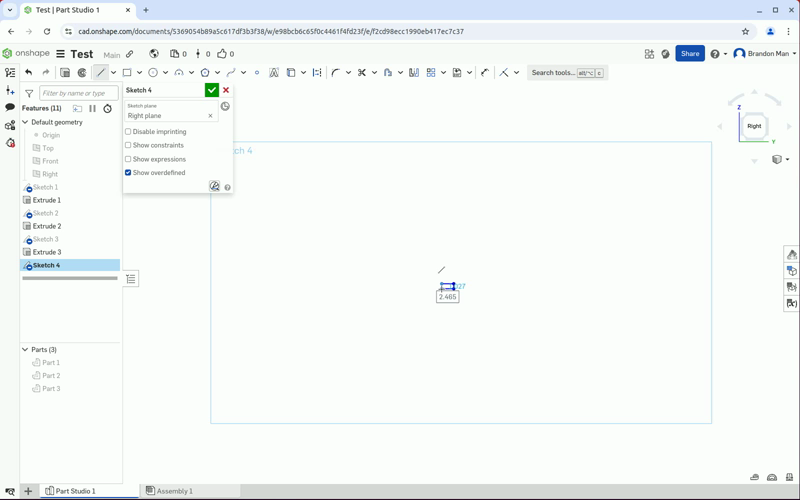
scroll(6)
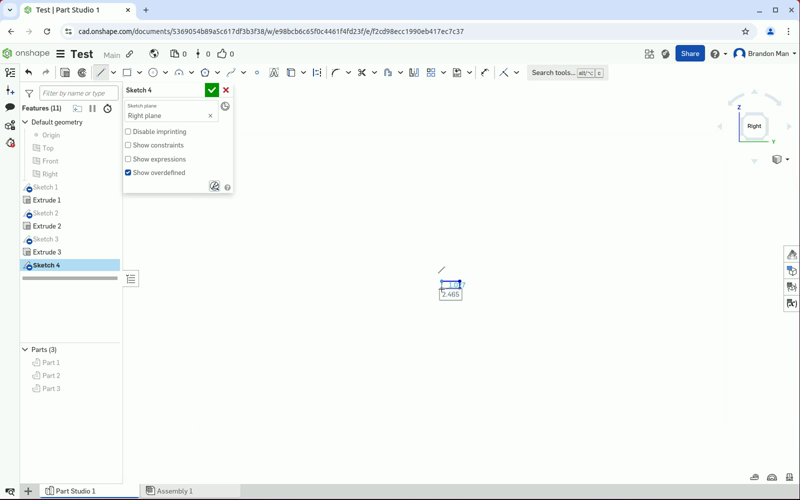
scroll(6)
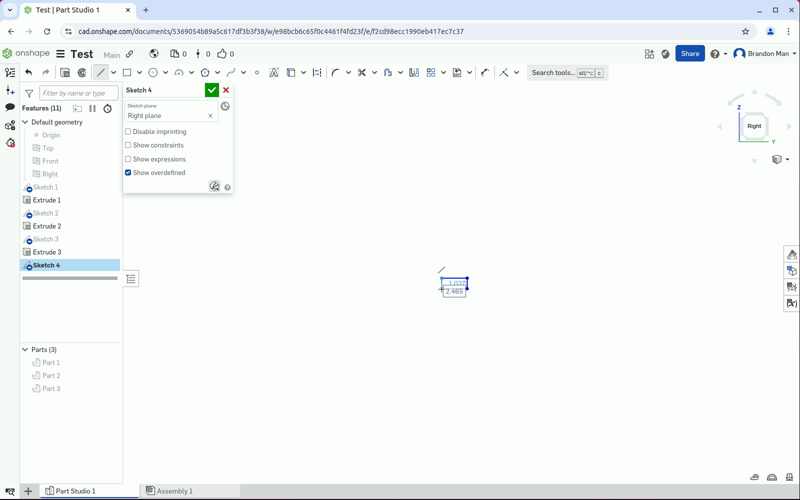
scroll(6)
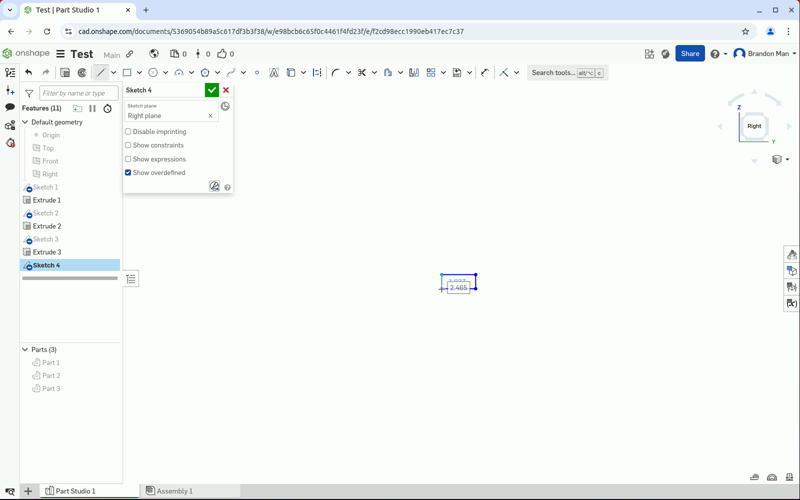
scroll(6)
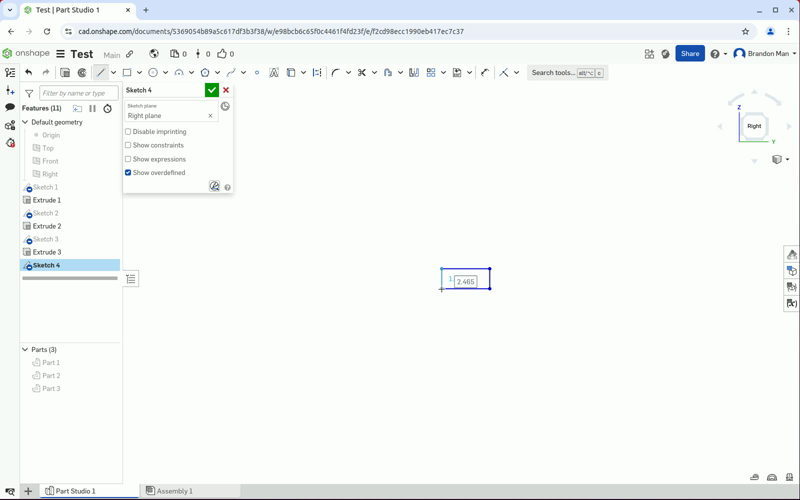
scroll(6)
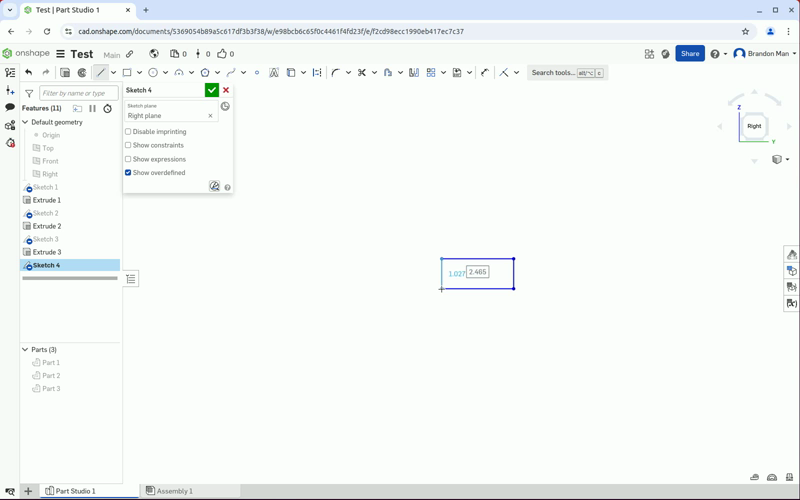
scroll(6)
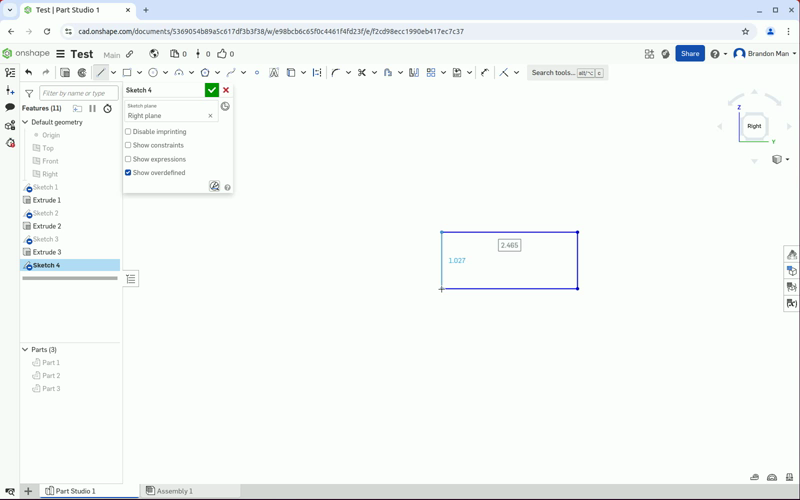
key_up(shift)
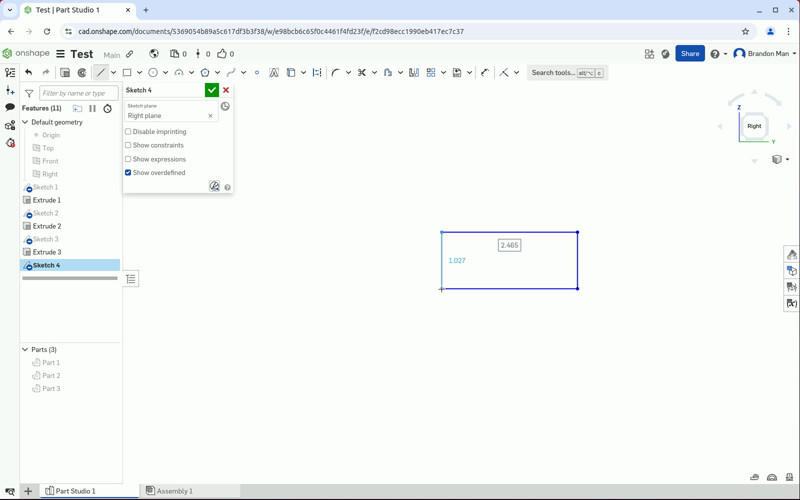
click(441, 288)
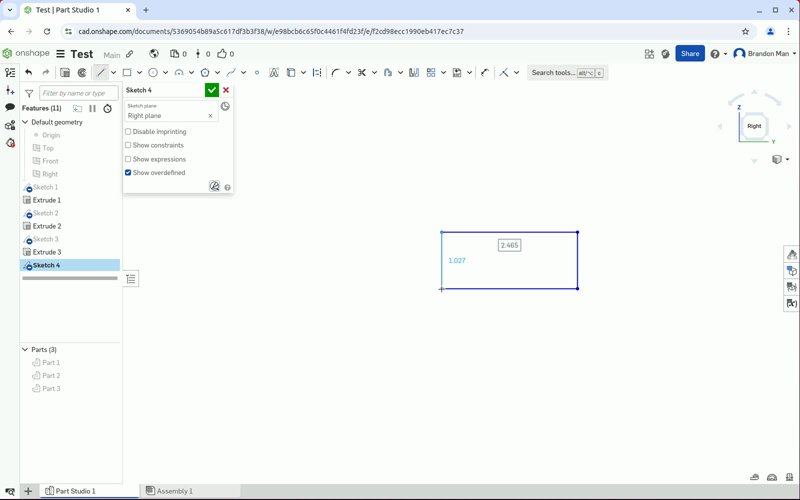
scroll(-6)
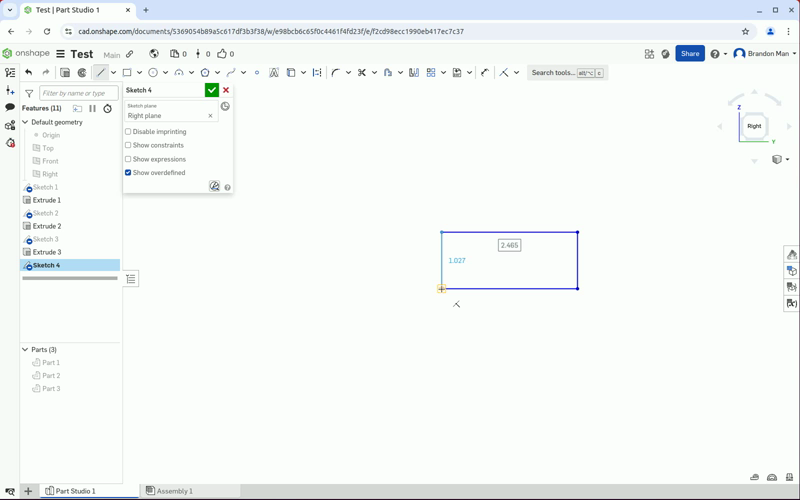
scroll(-6)
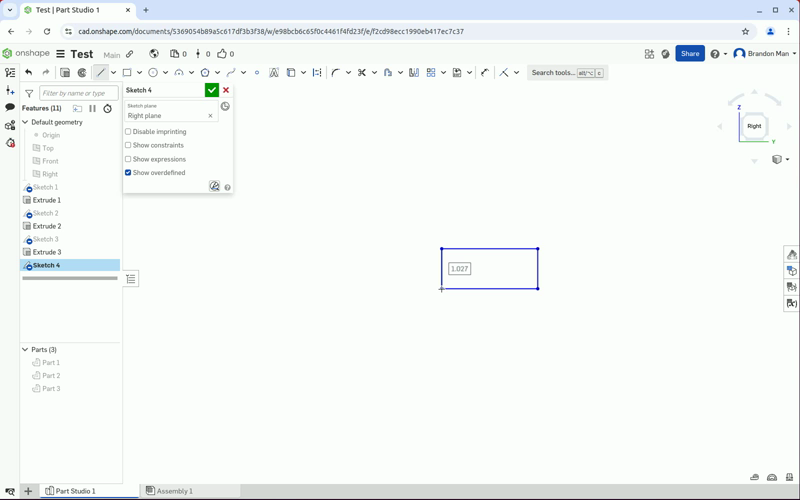
scroll(-6)
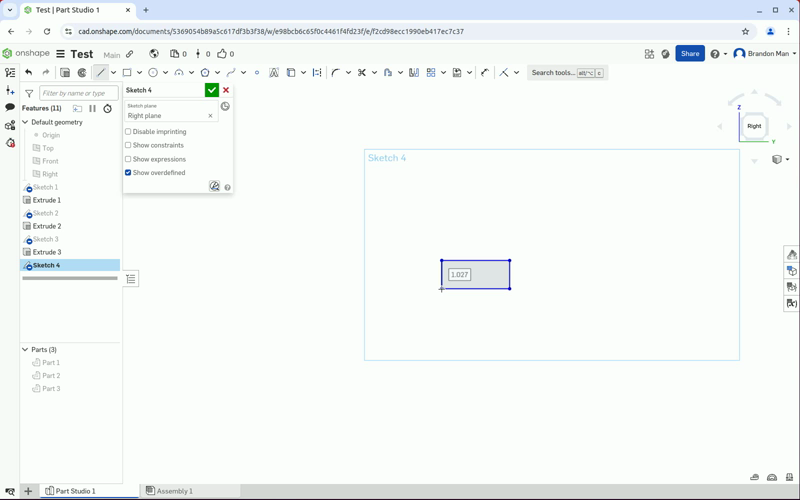
scroll(-6)
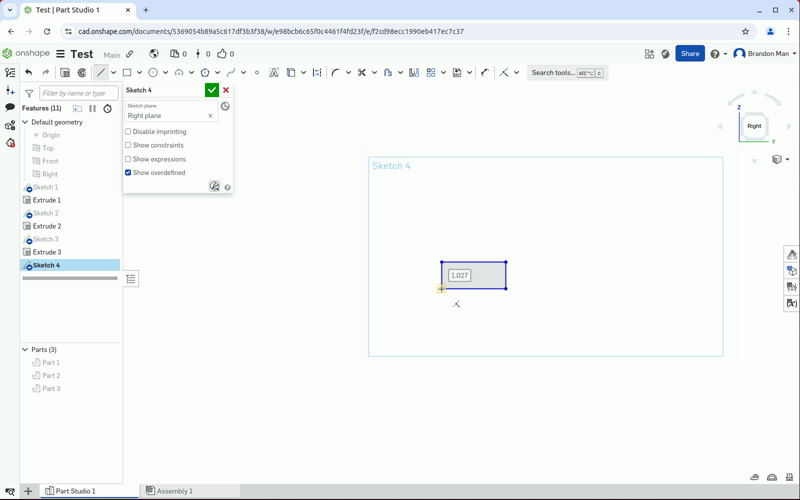
scroll(-6)
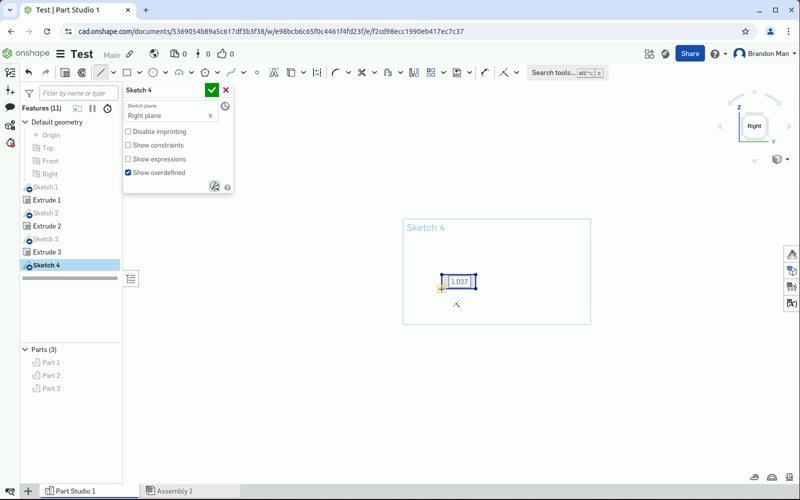
scroll(-6)
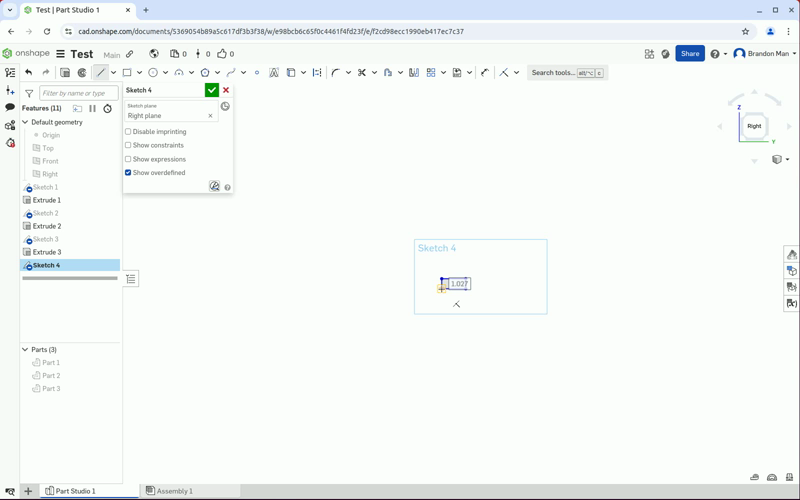
scroll(-6)
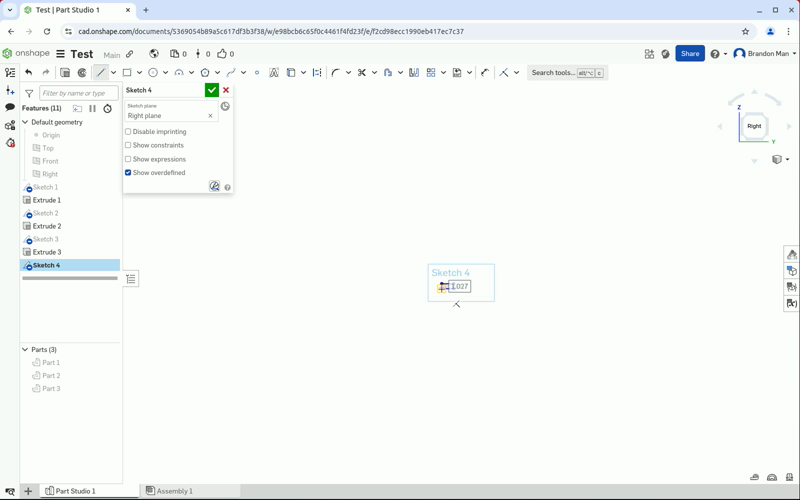
key(esc)
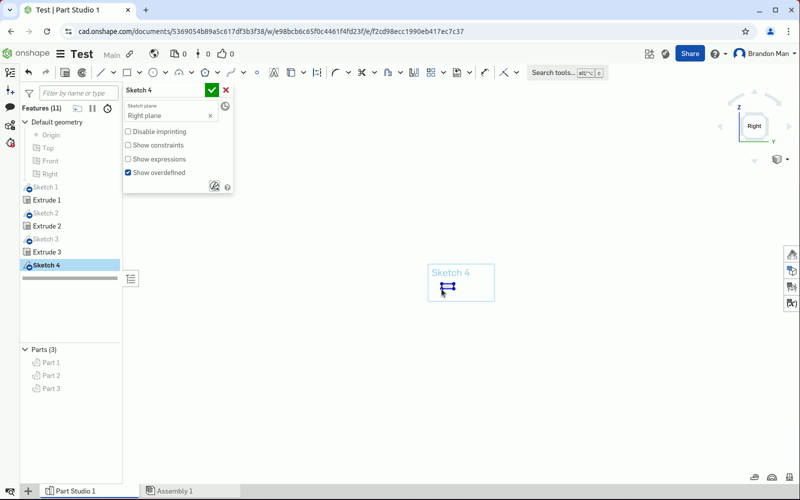
mouse_move(451, 287)
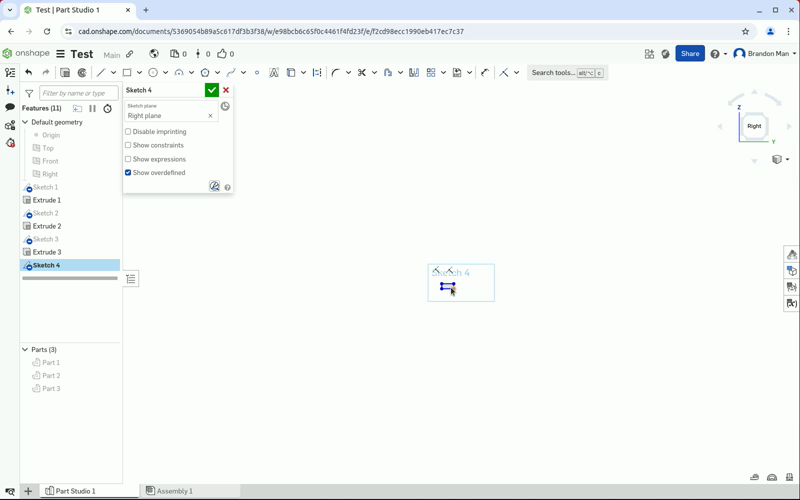
scroll(6)
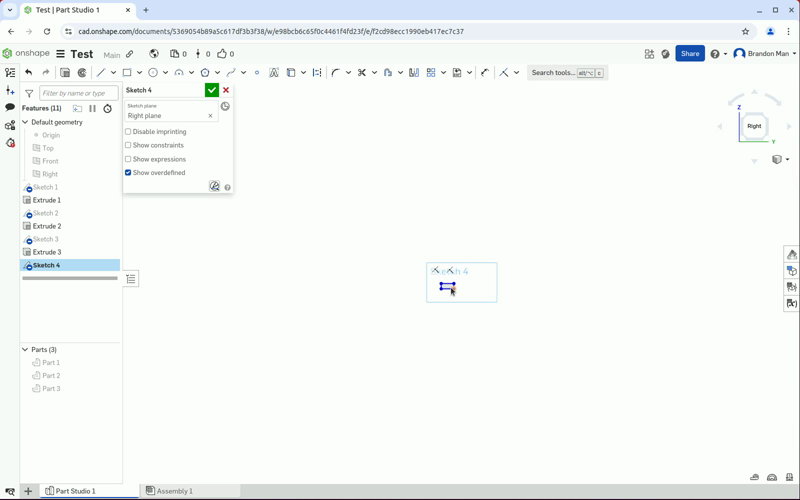
scroll(6)
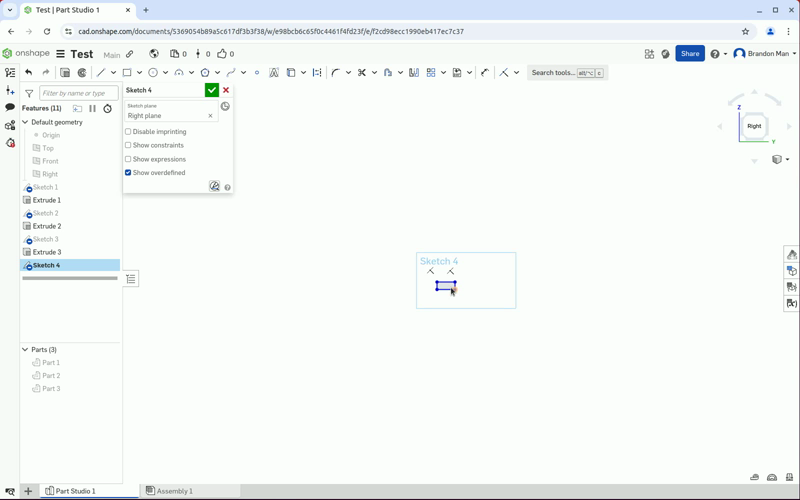
scroll(6)
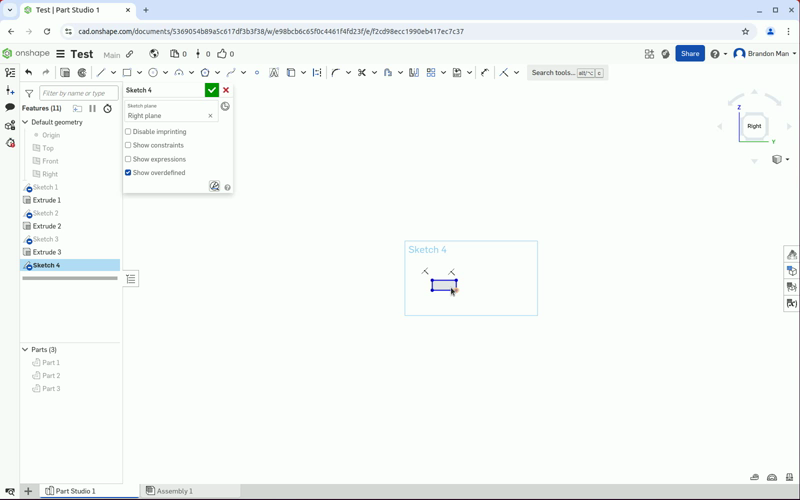
scroll(6)
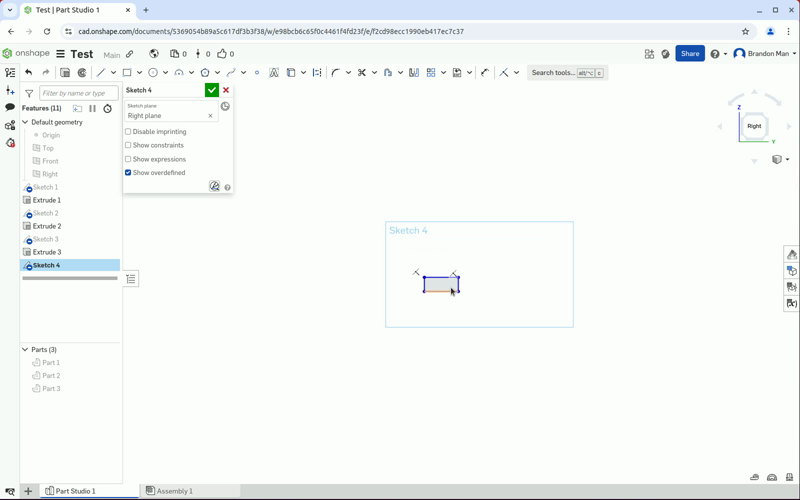
scroll(6)
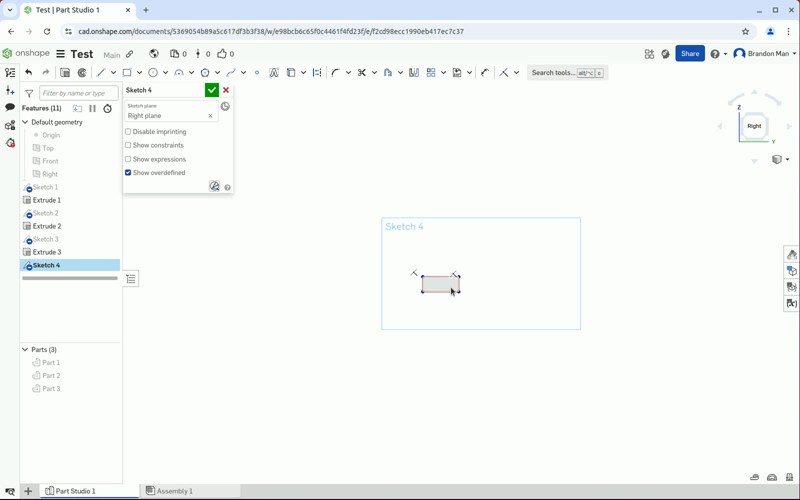
scroll(6)
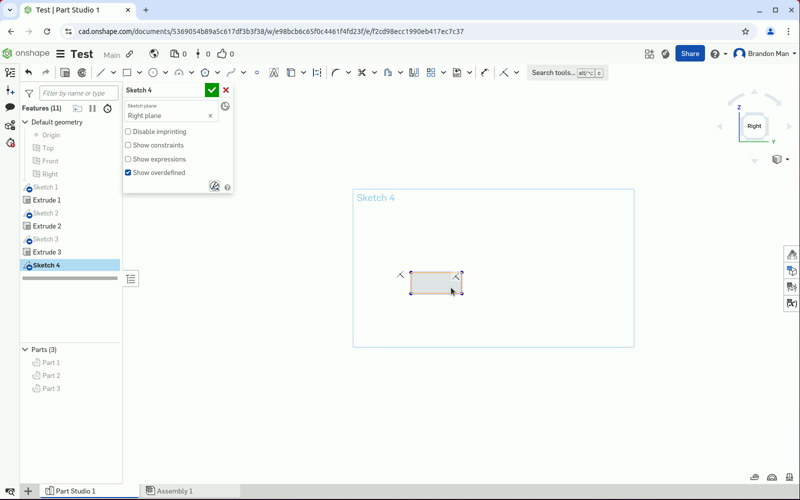
scroll(6)
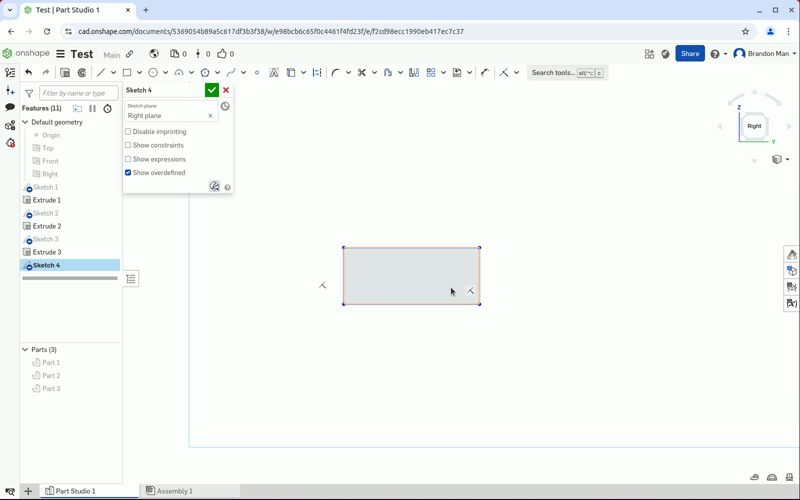
click(451, 287)
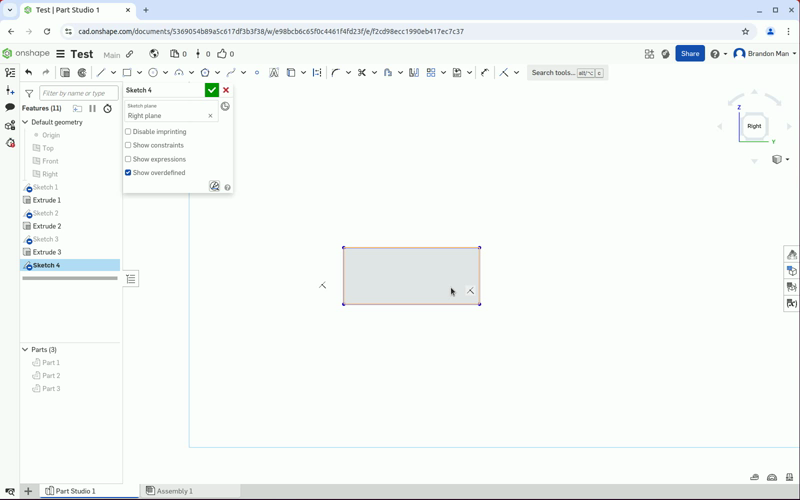
scroll(-6)
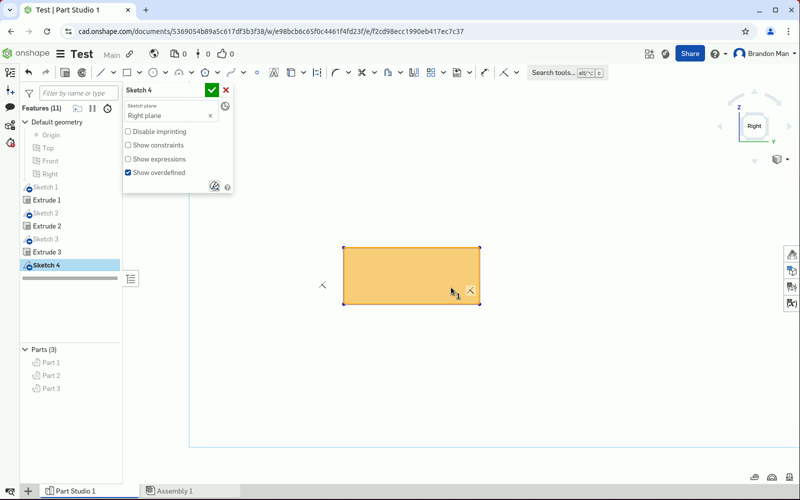
scroll(-6)
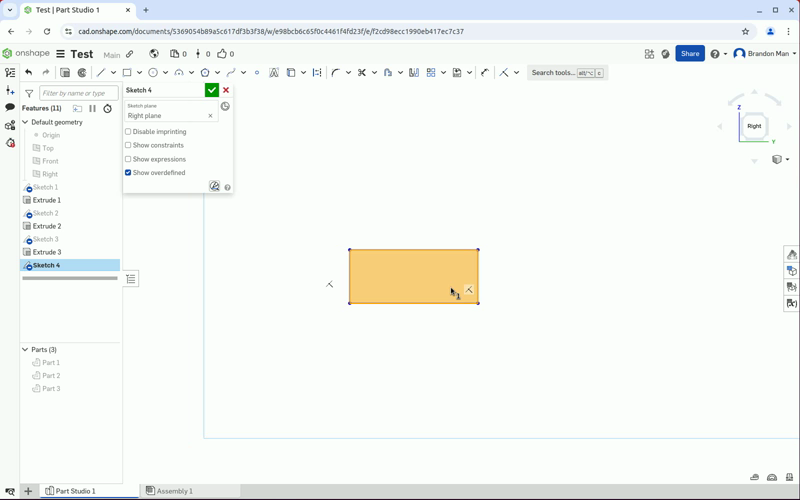
scroll(-6)
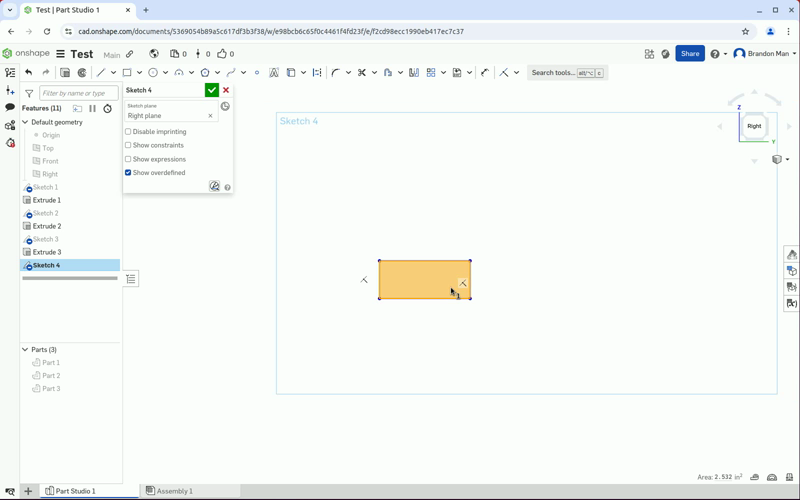
scroll(-6)
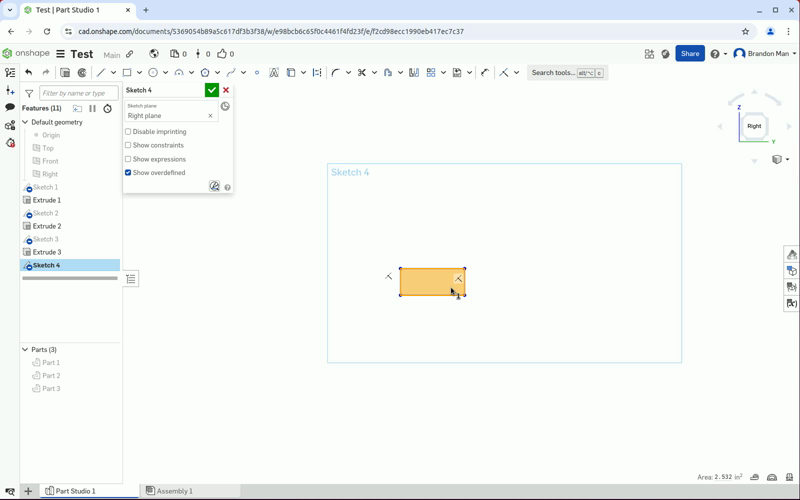
scroll(-6)
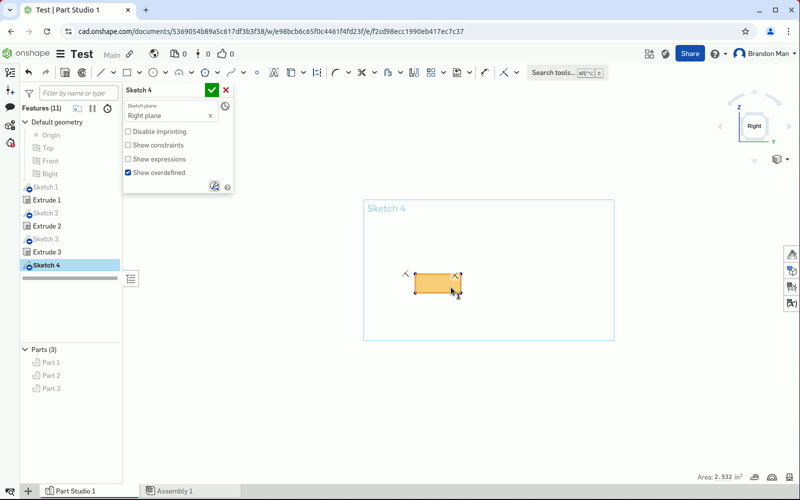
scroll(-6)
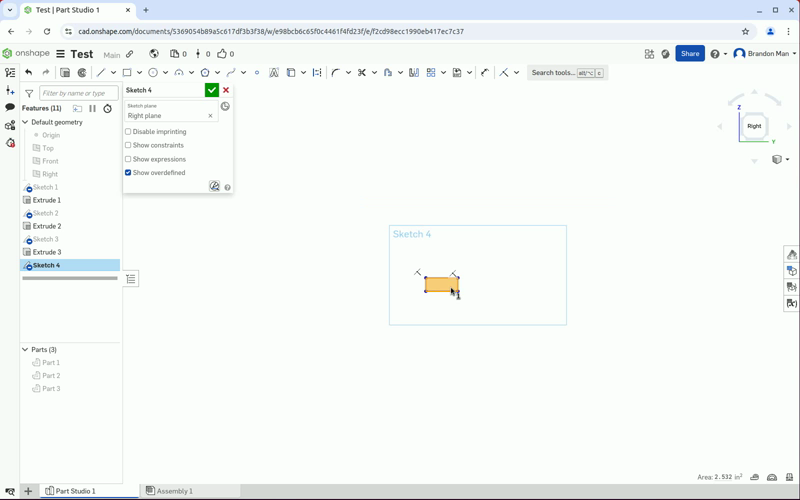
scroll(-6)
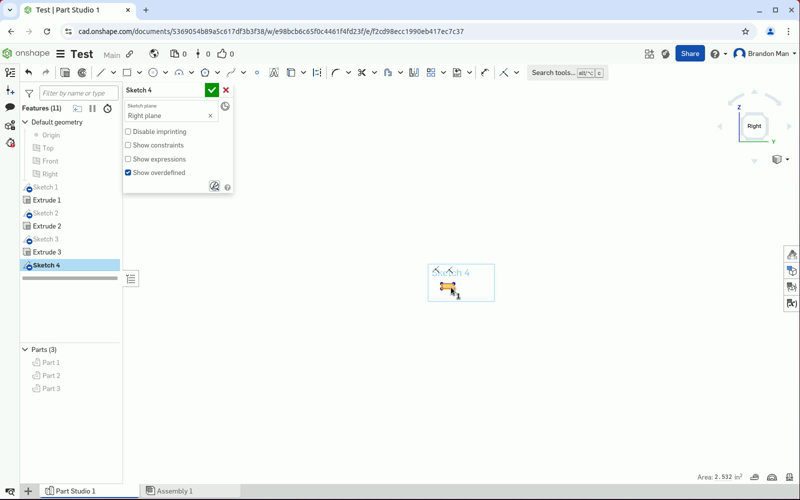
mouse_move(73, 352)
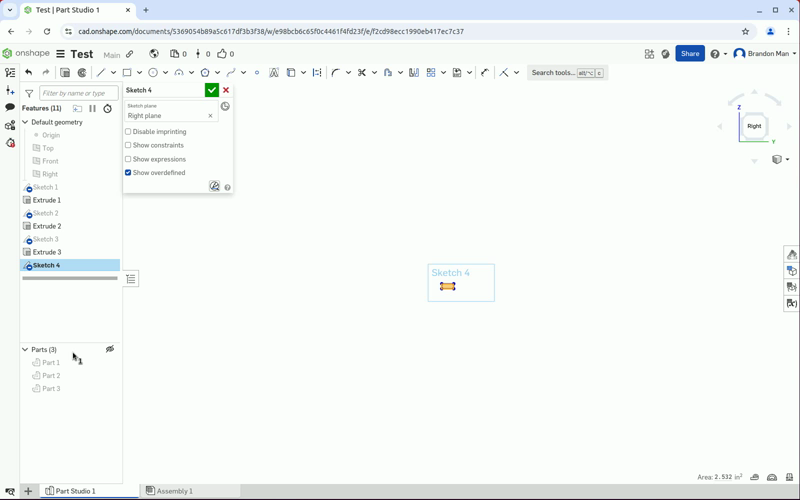
key(shift+y)
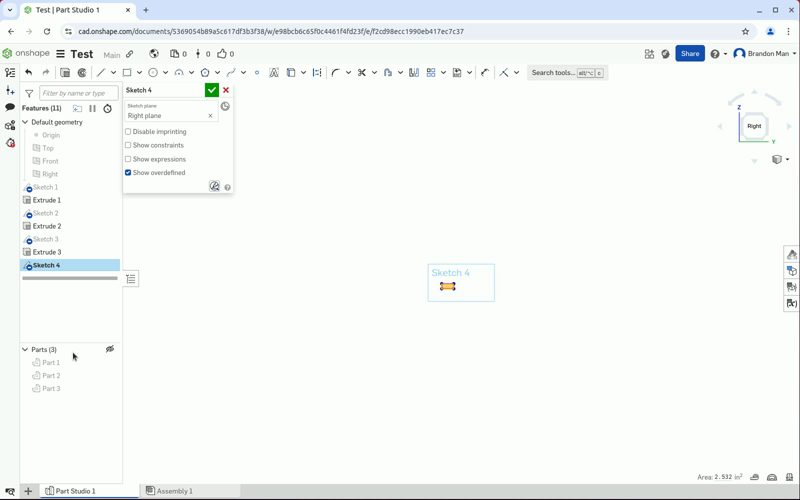
key(shift+e)
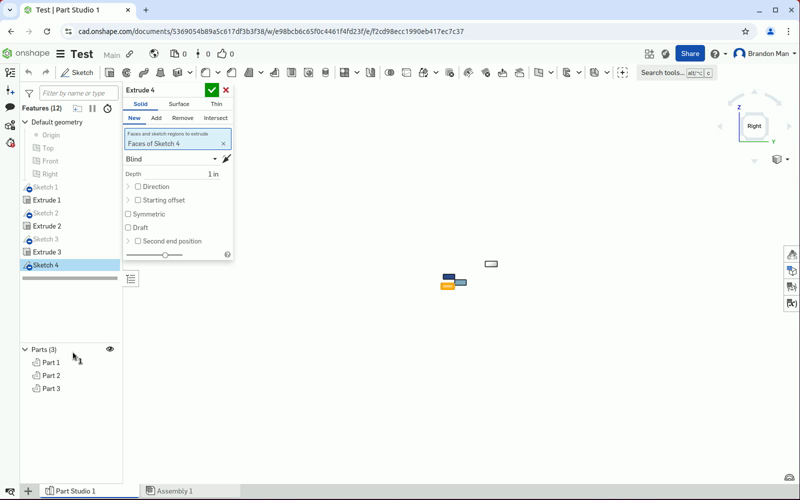
mouse_move(143, 106)
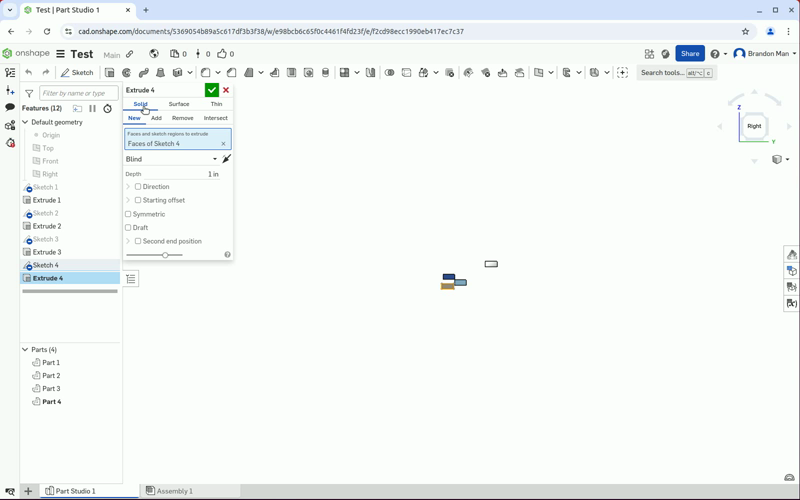
click(143, 106)
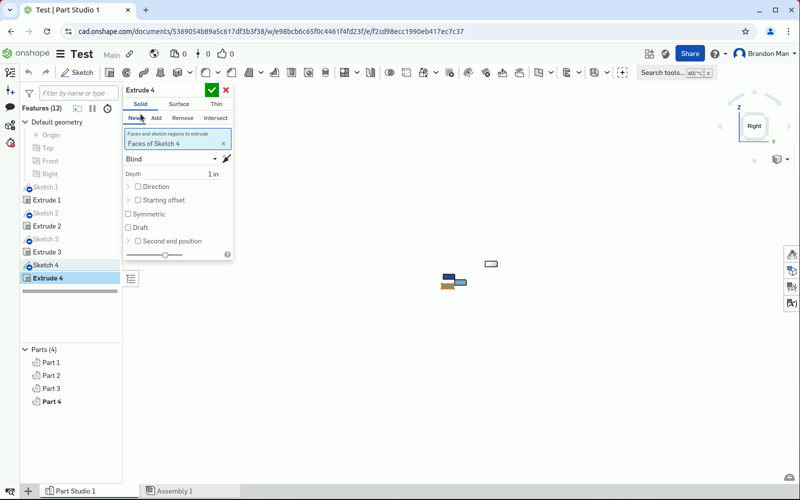
mouse_move(137, 120)
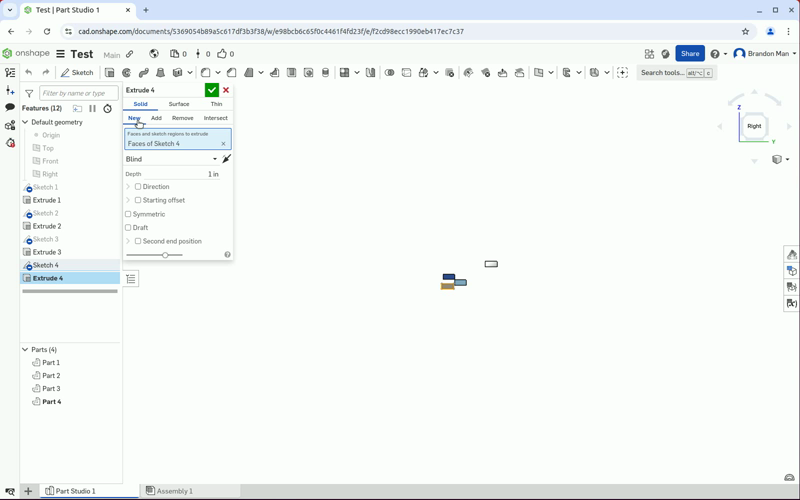
click(137, 120)
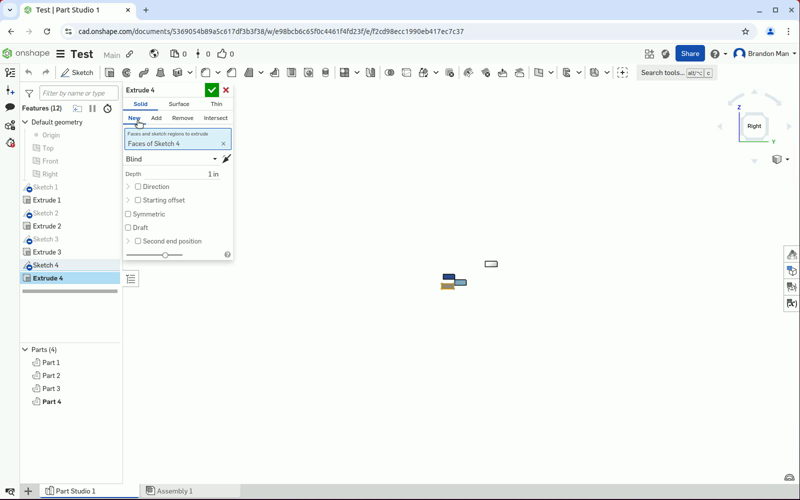
key(tab, 4)
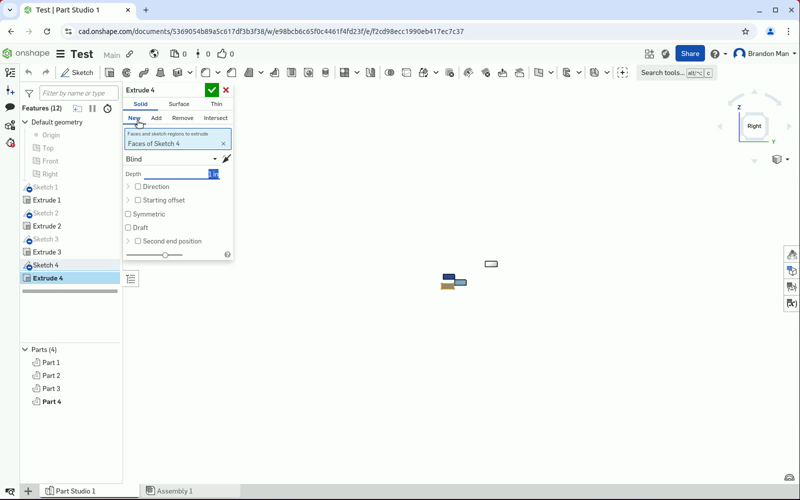
text(9.147)
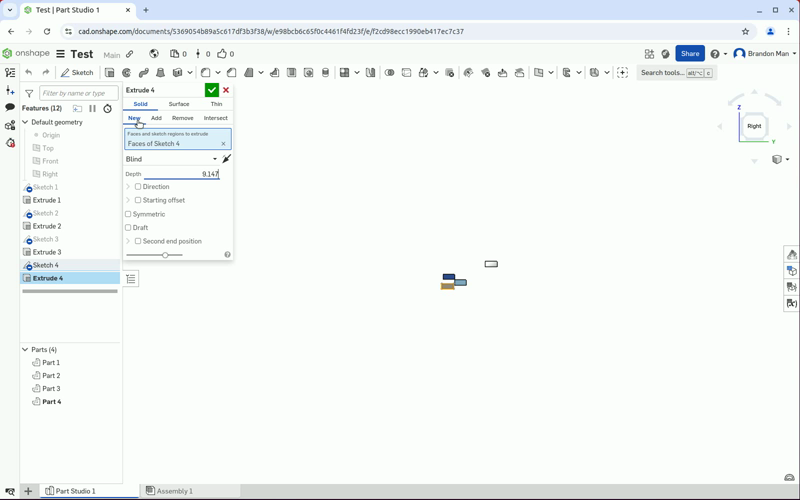
key(enter)
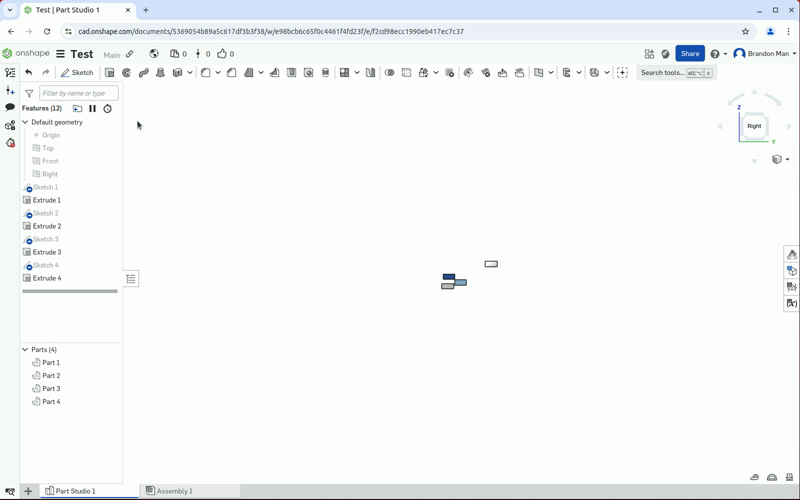
key(shift+h)
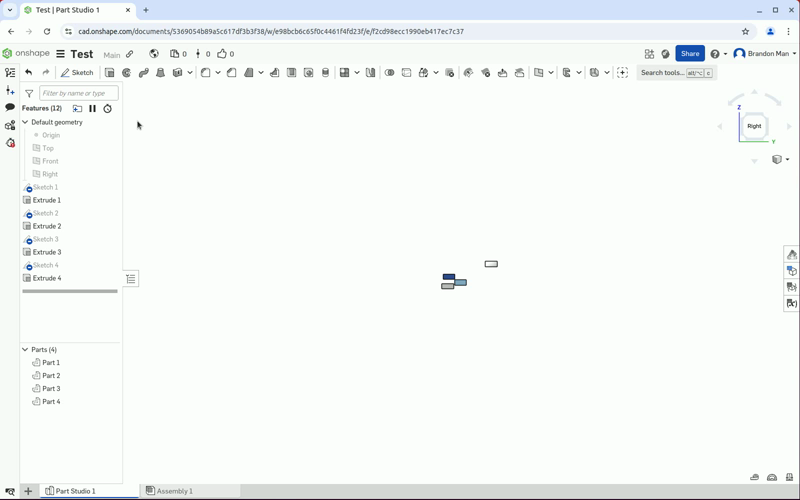
key(shift+h)
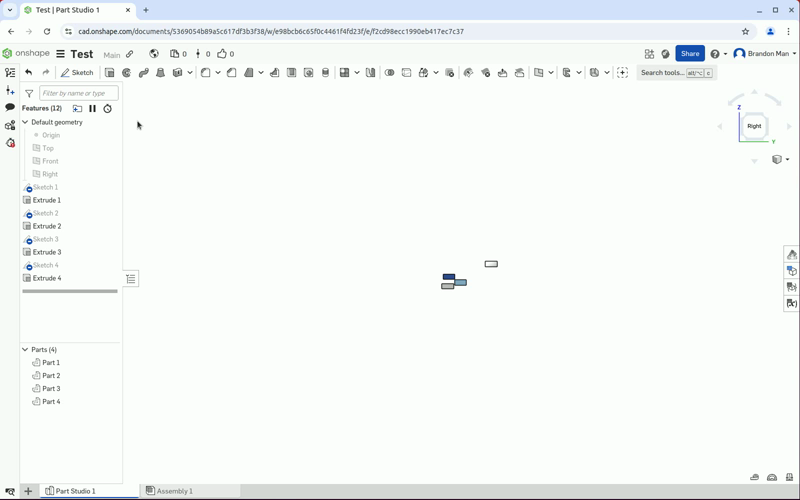
mouse_move(73, 189)
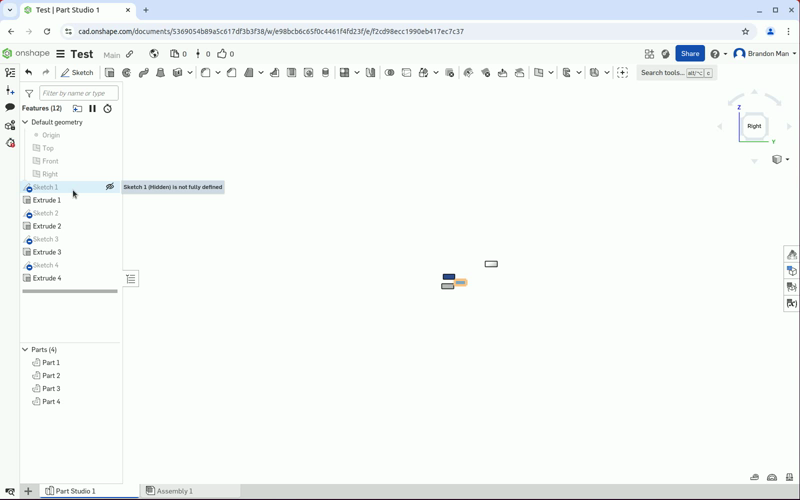
click(73, 189)
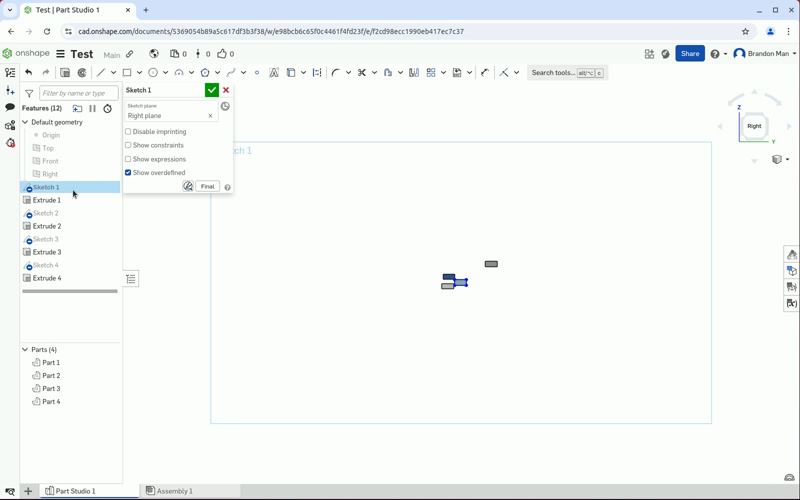
mouse_move(229, 92)
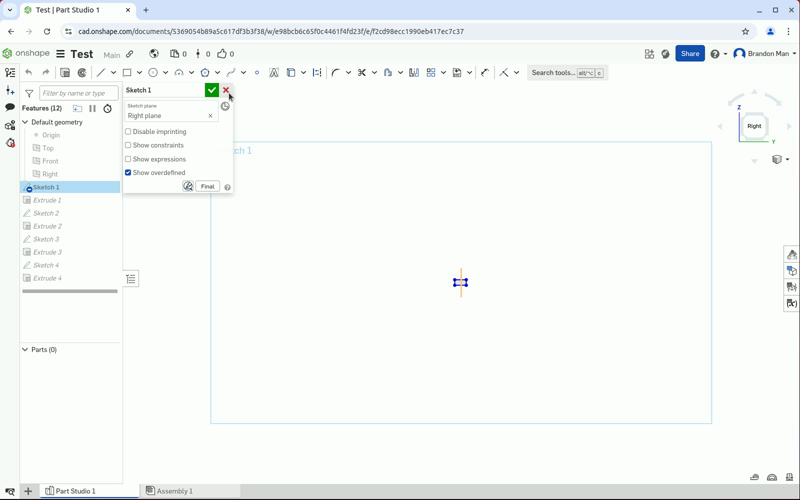
click(229, 92)
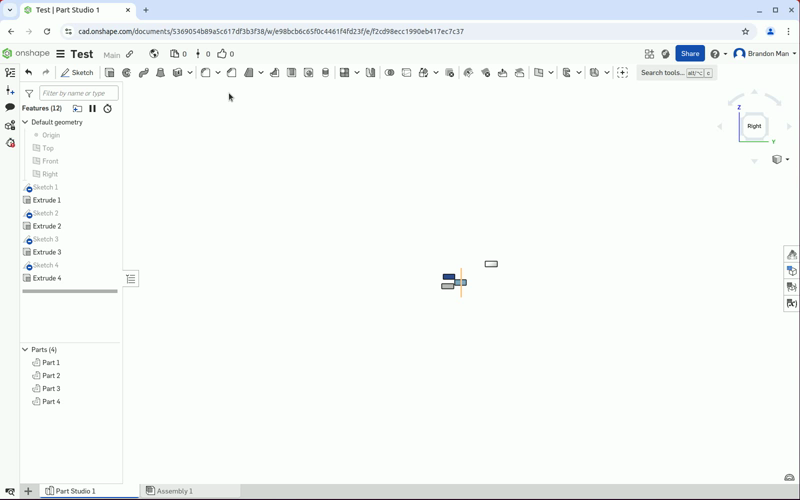
mouse_move(73, 352)
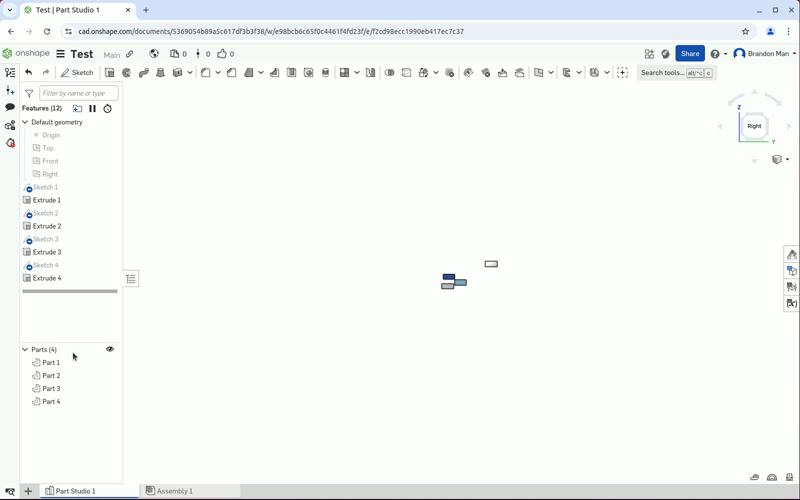
key(y)
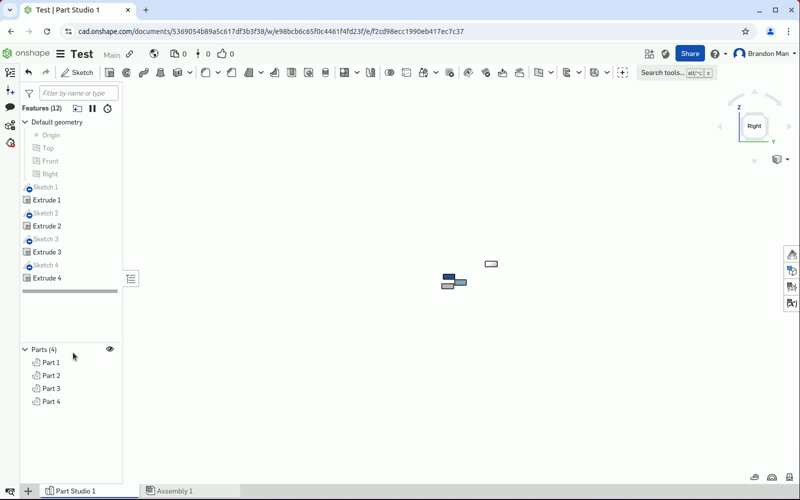
key(shift+p)
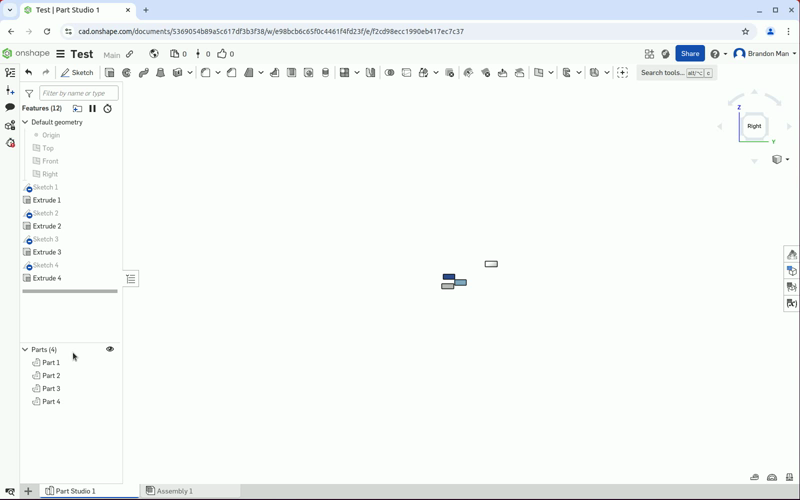
key(space)
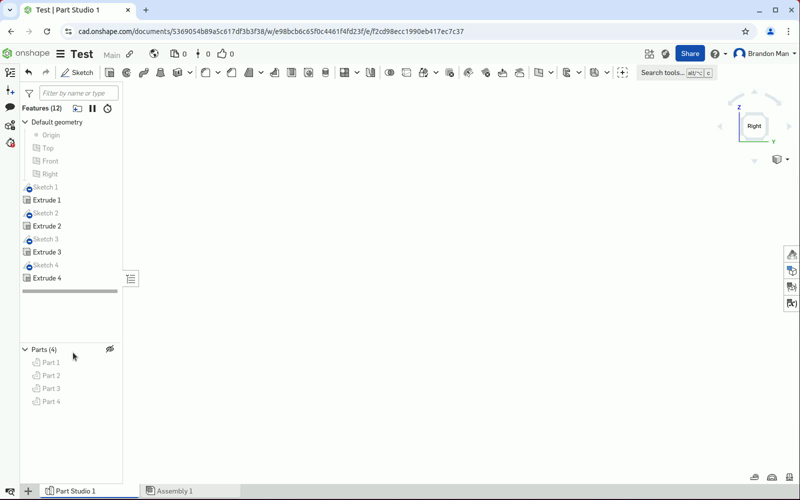
key_down(shift)
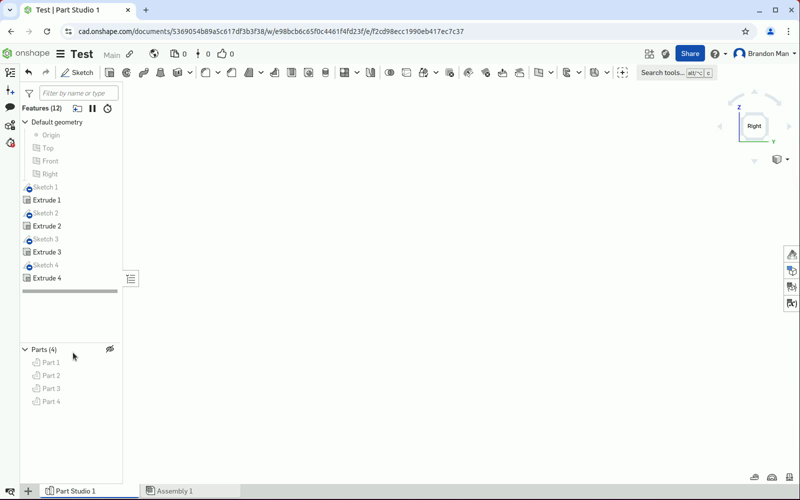
key(right)
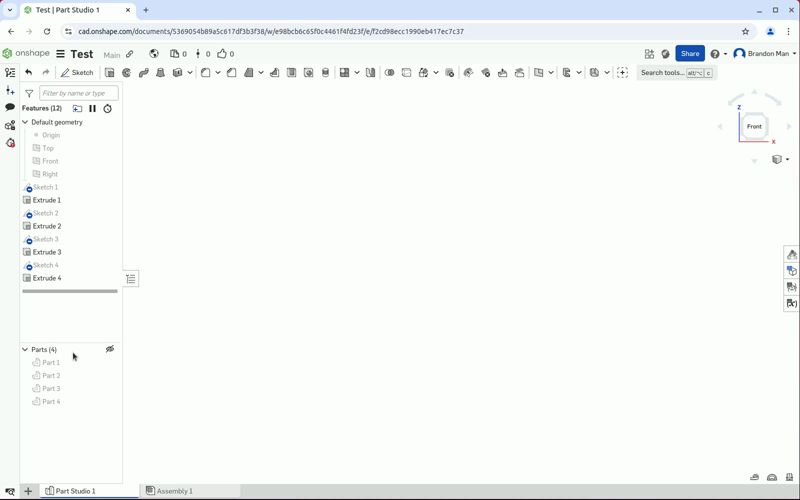
key_up(shift)
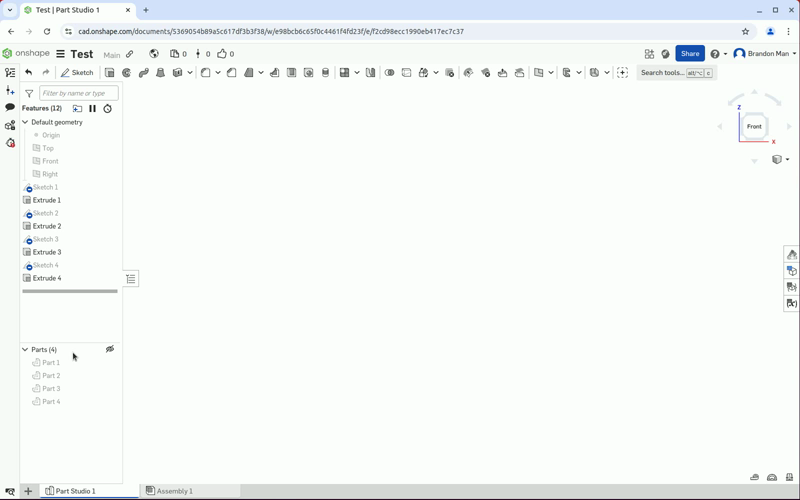
key(space)
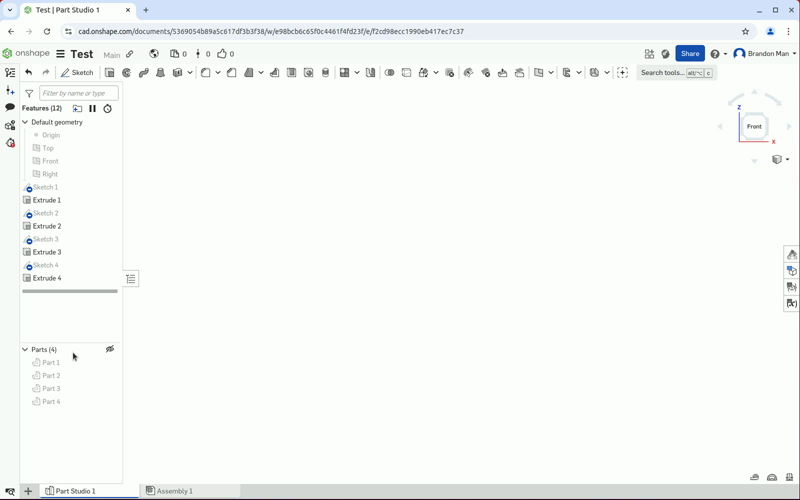
key_down(shift)
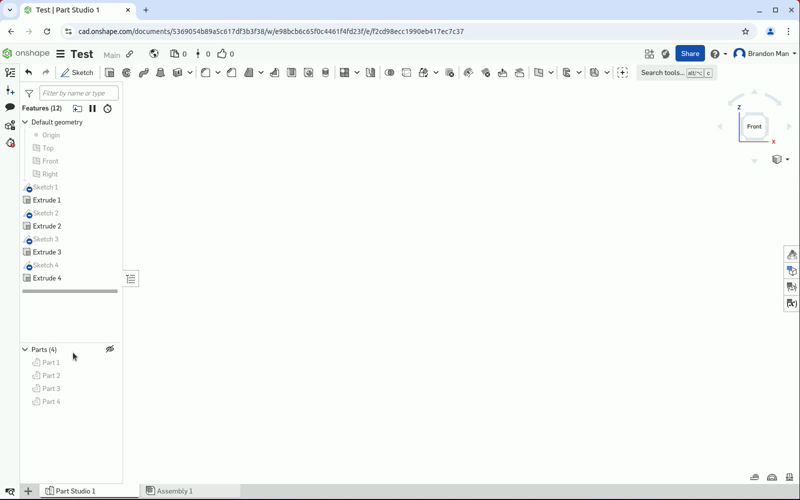
key(down)
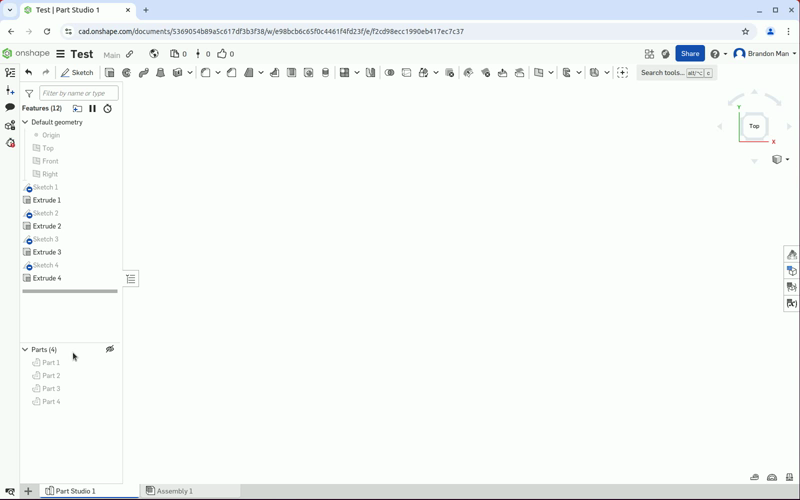
key_up(shift)
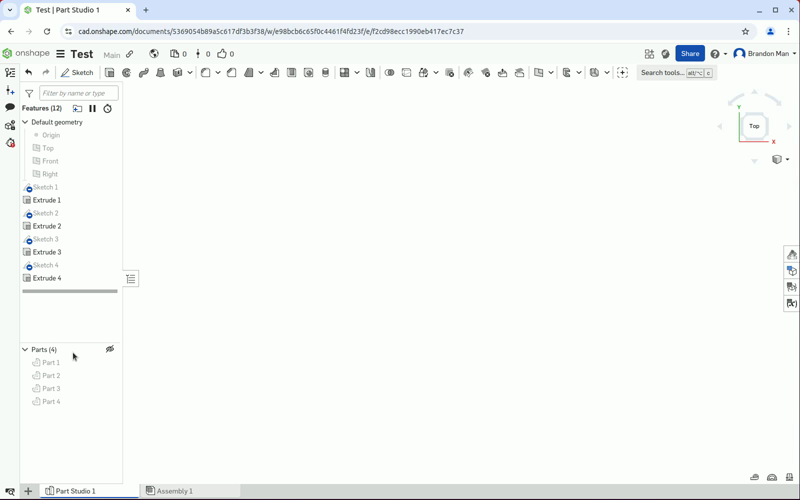
mouse_move(73, 352)
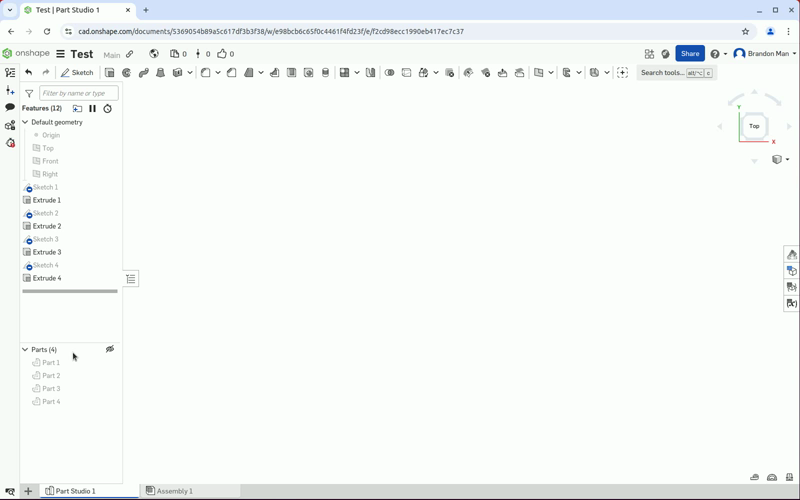
key(shift+y)
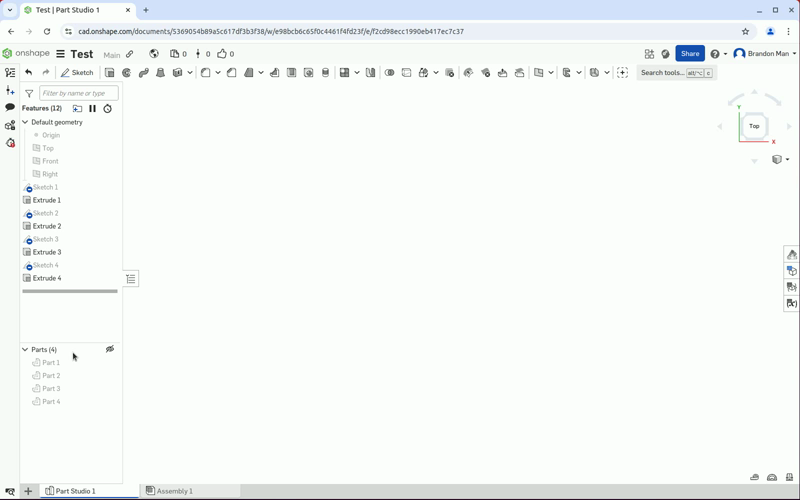
key(shift+s)
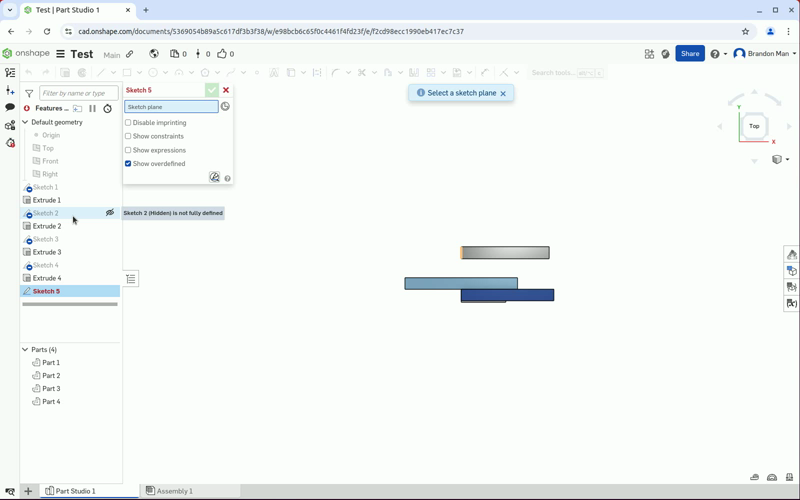
scroll(3)
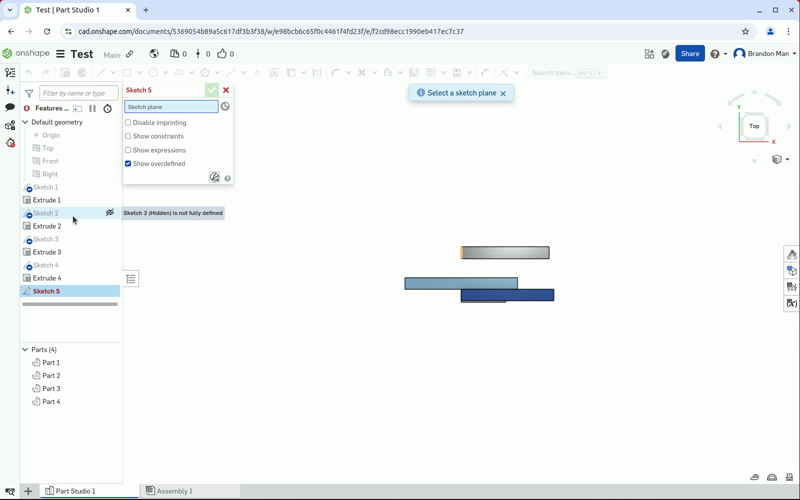
mouse_move(73, 150)
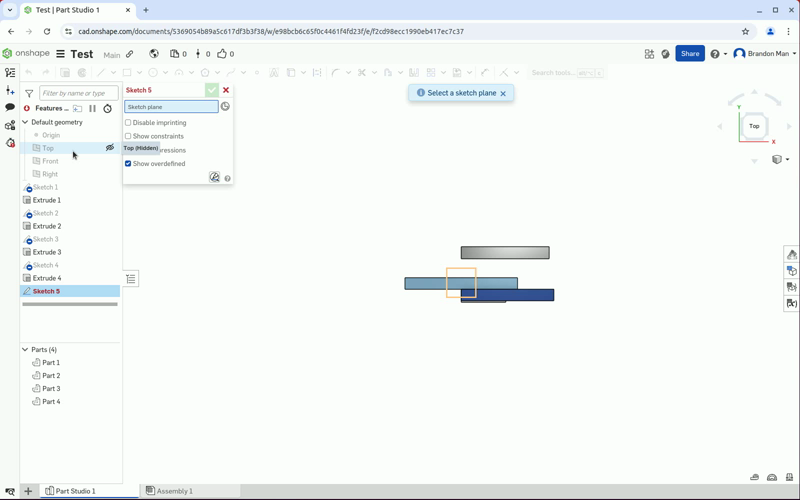
click(73, 150)
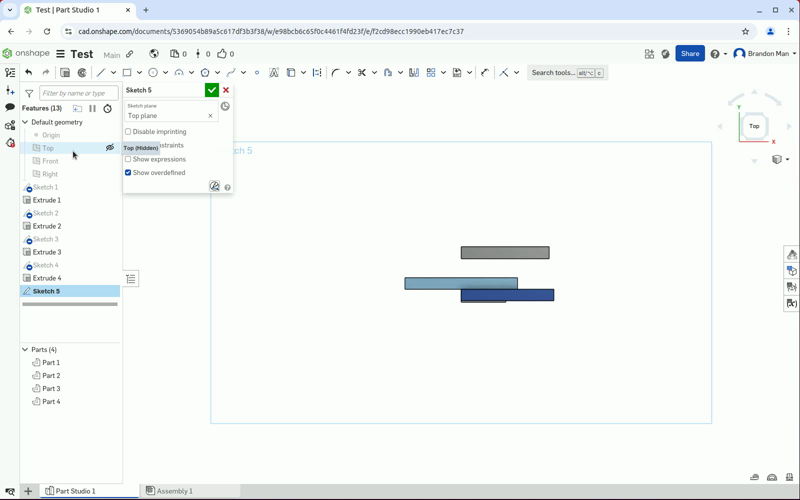
mouse_move(73, 352)
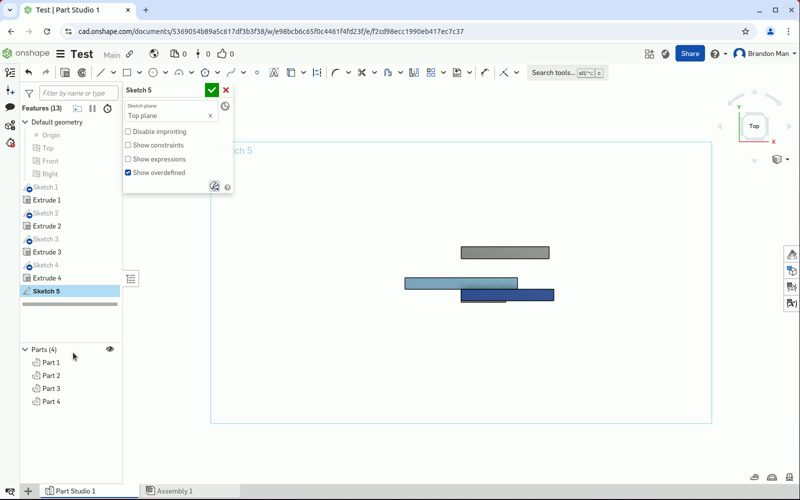
key(y)
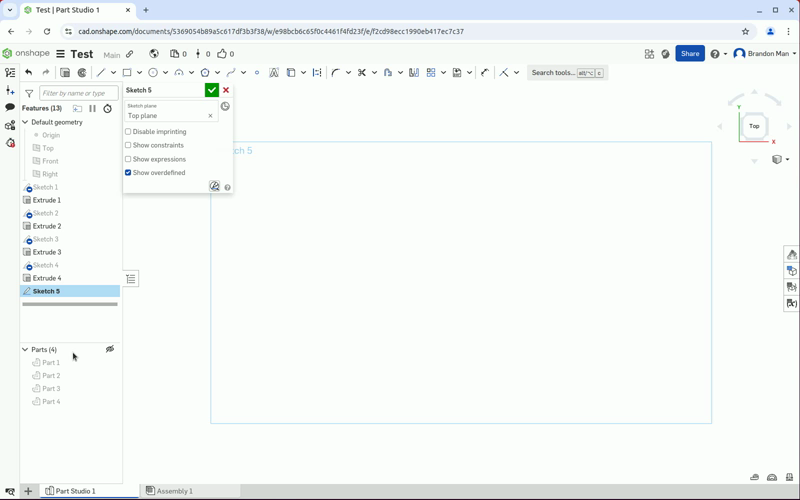
key(l)
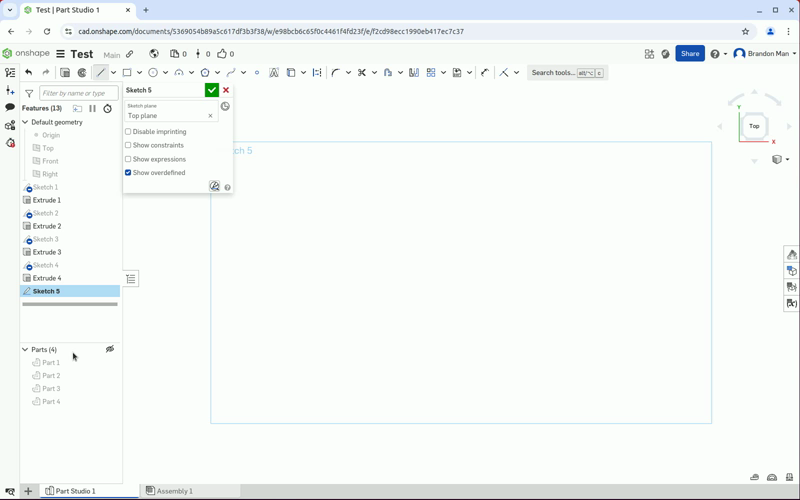
key_down(shift)
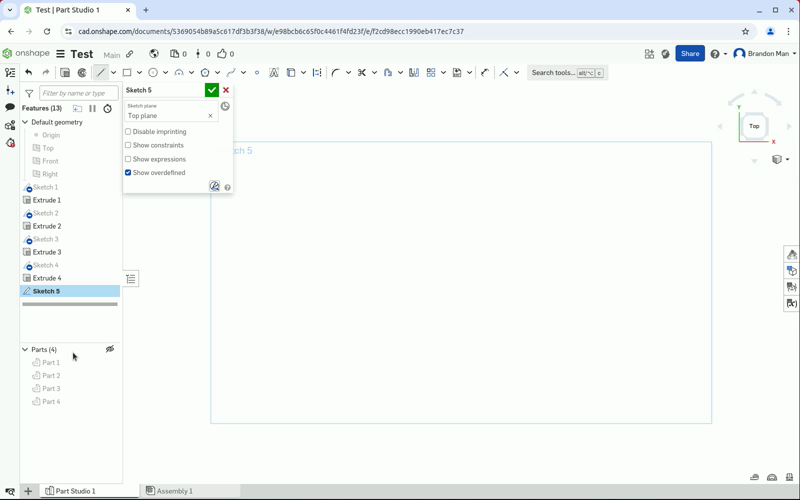
mouse_move(348, 258)
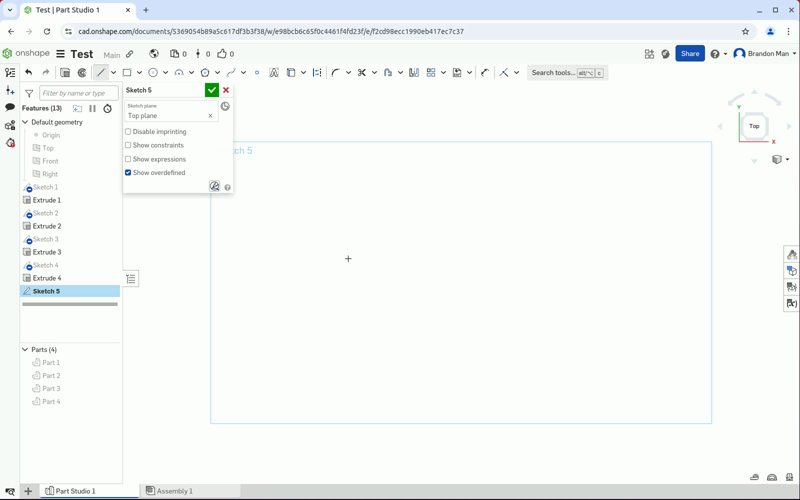
click(348, 258)
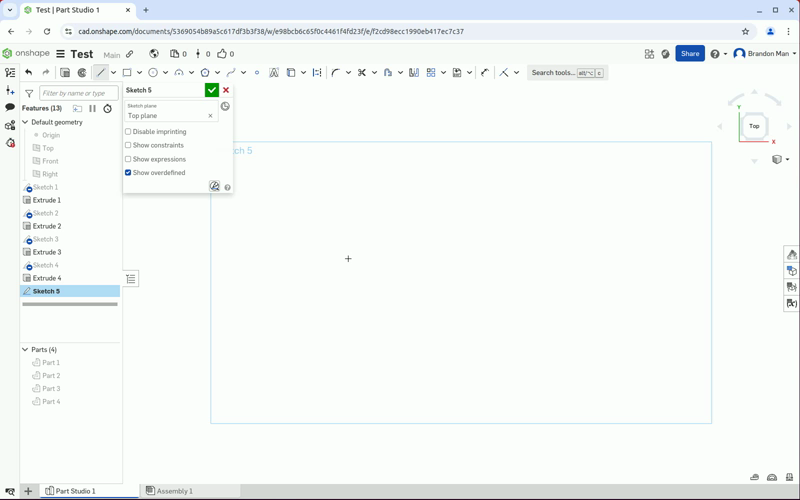
key_up(shift)
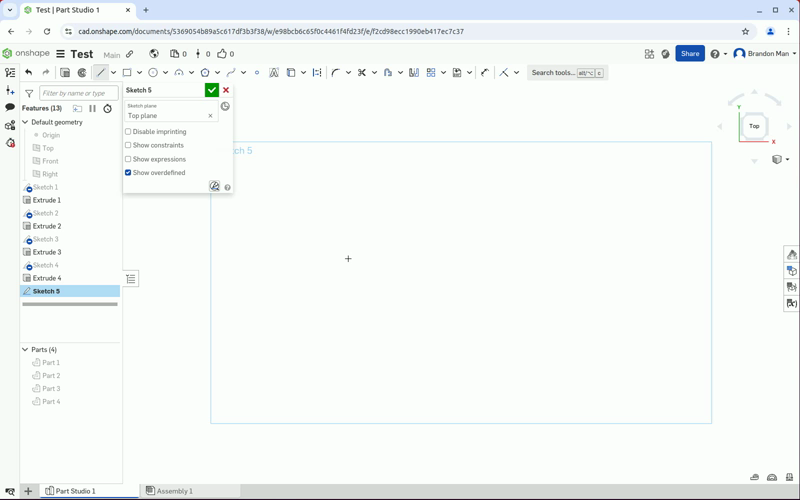
key_down(shift)
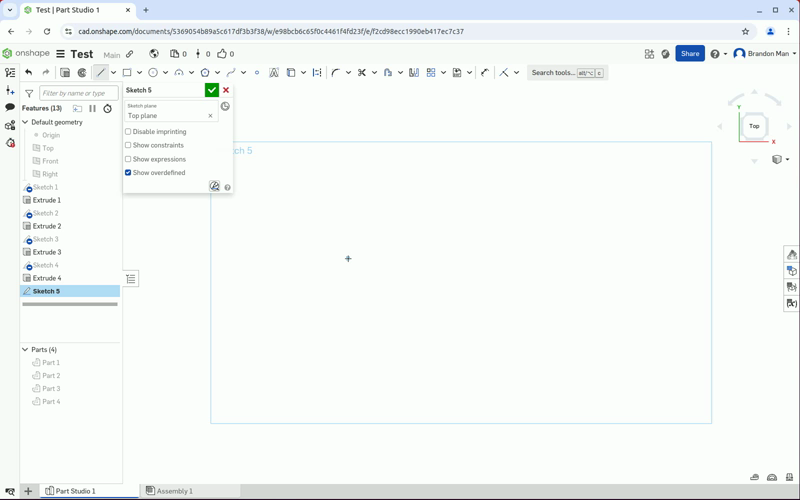
mouse_move(460, 258)
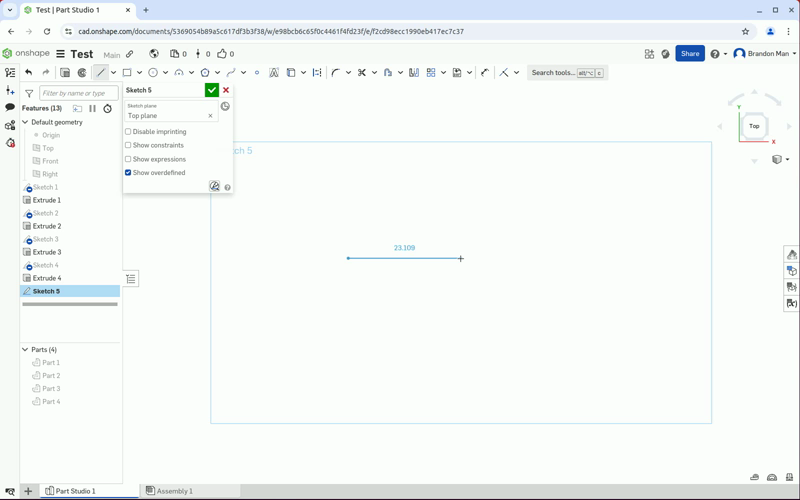
click(460, 258)
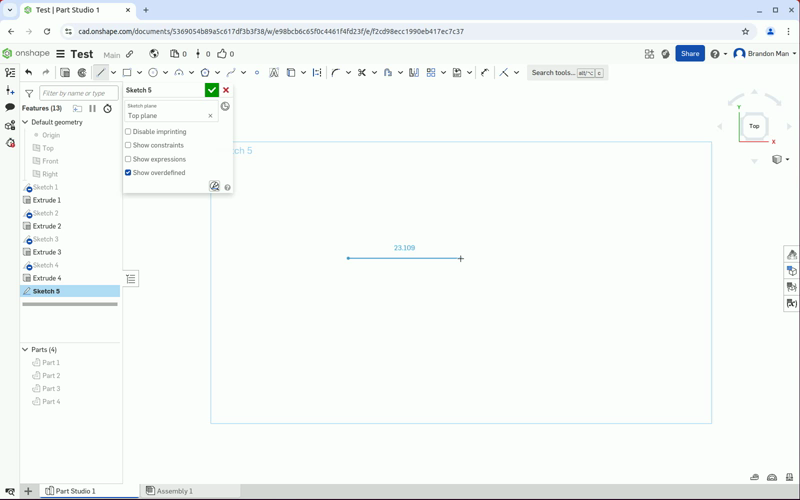
key_up(shift)
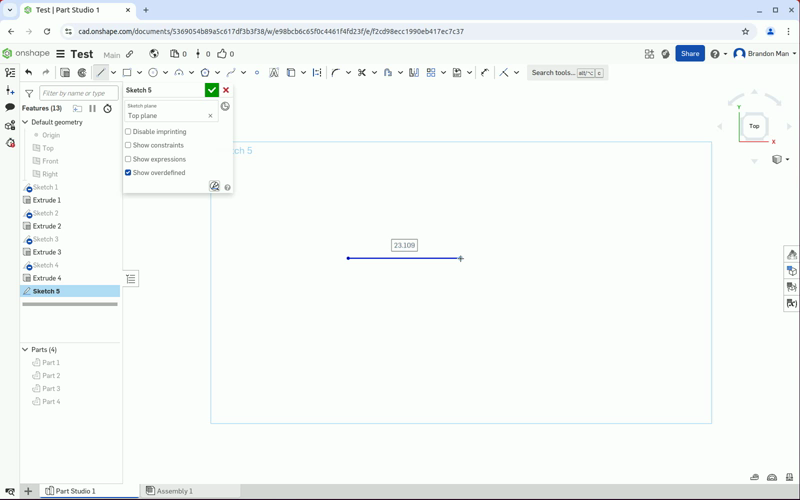
key_down(shift)
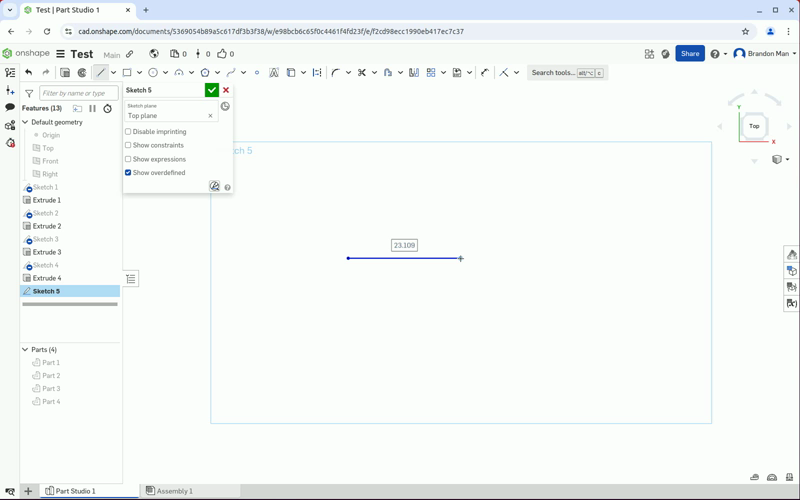
mouse_move(460, 198)
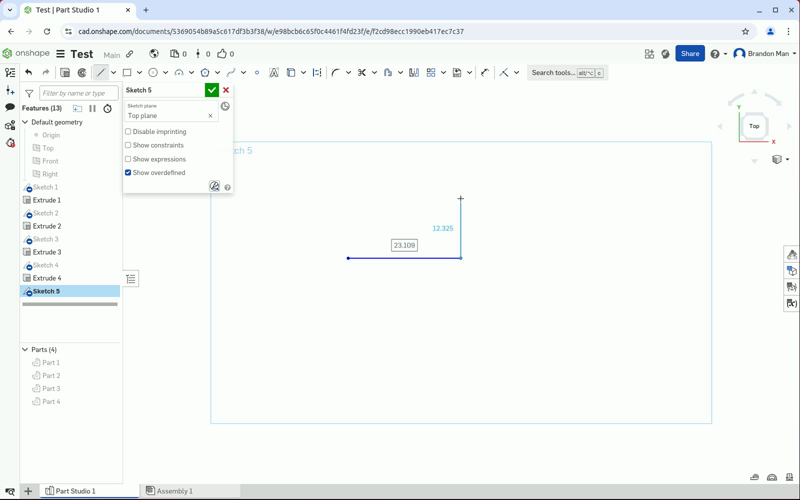
click(460, 198)
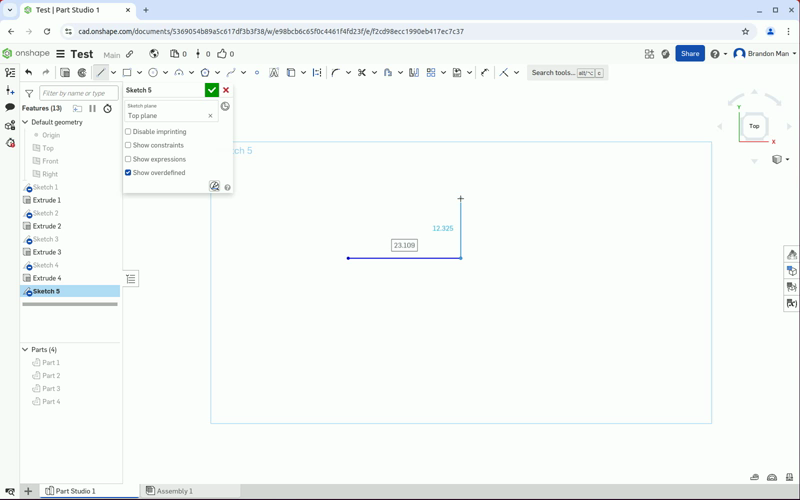
key_up(shift)
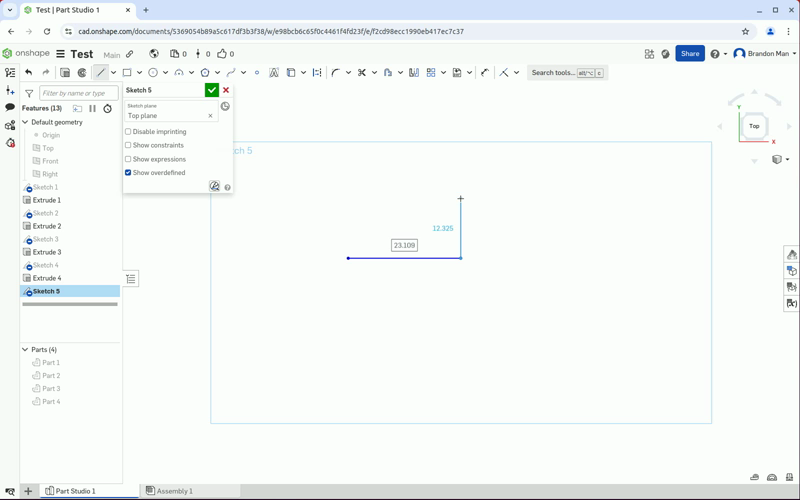
key_down(shift)
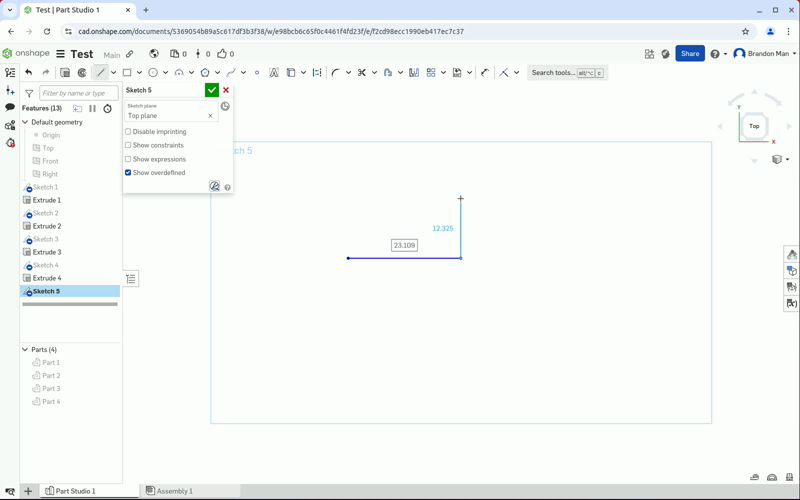
mouse_move(348, 198)
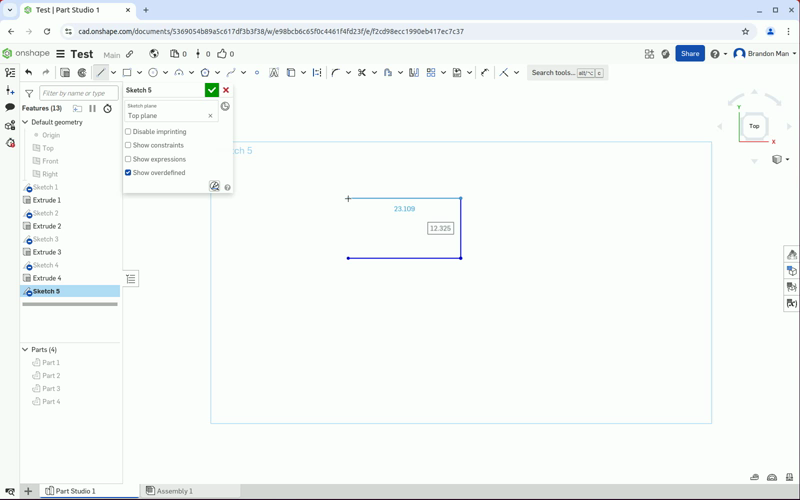
click(348, 198)
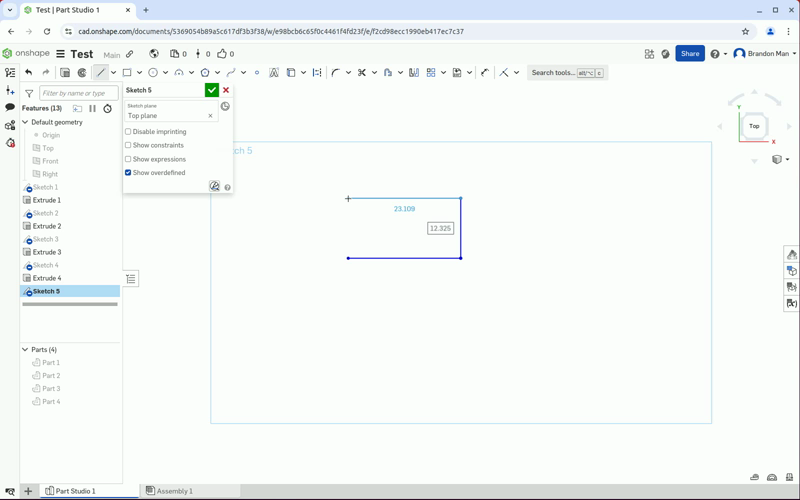
key_up(shift)
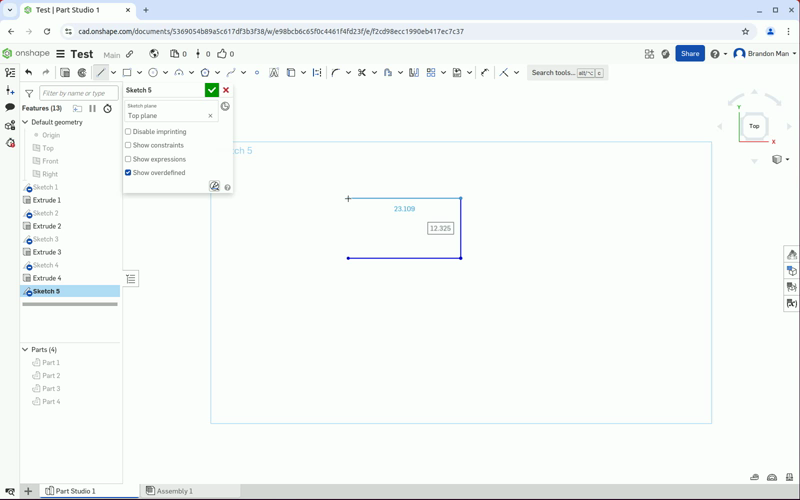
key_down(shift)
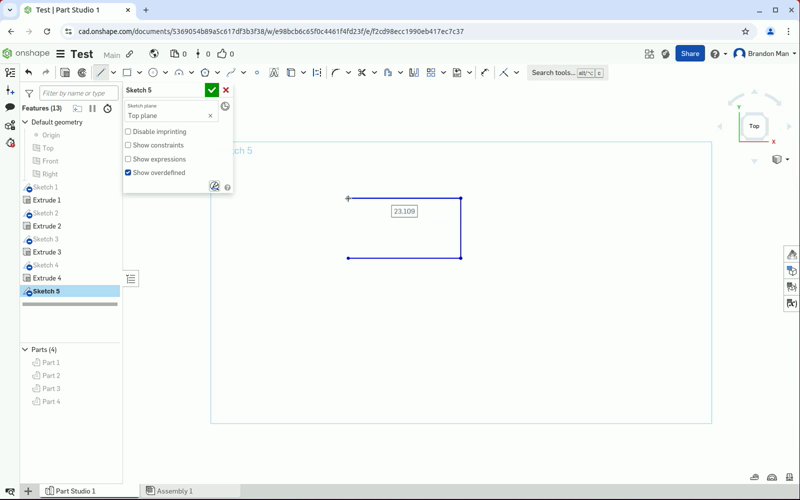
mouse_move(348, 258)
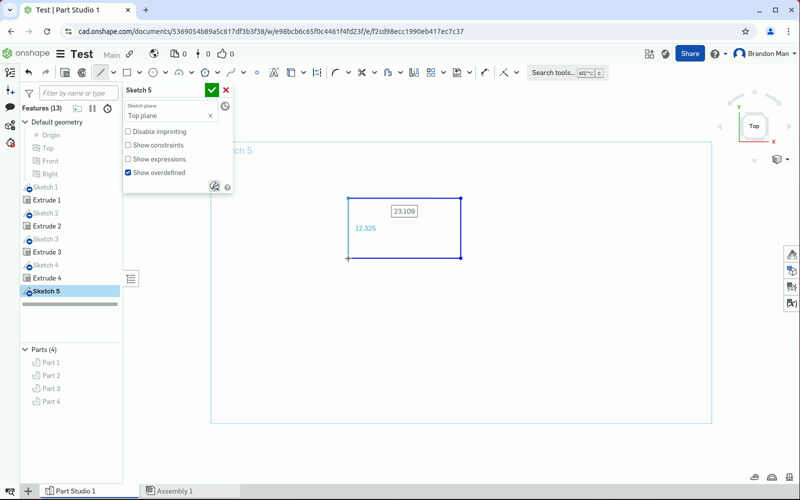
key_up(shift)
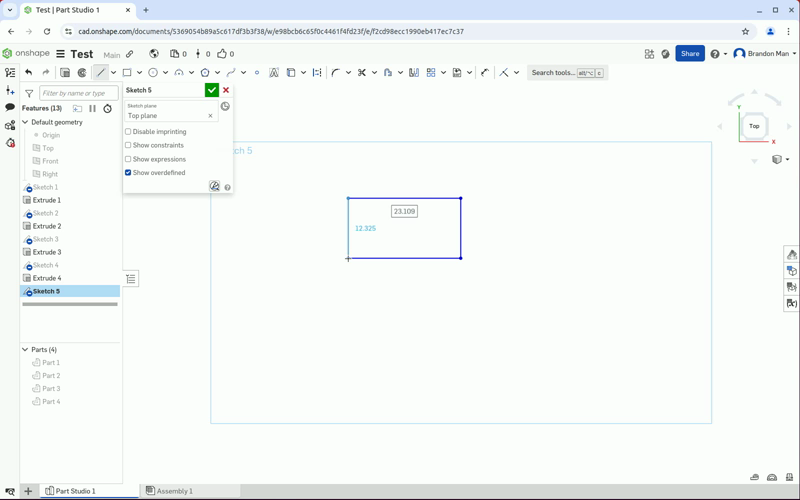
click(348, 258)
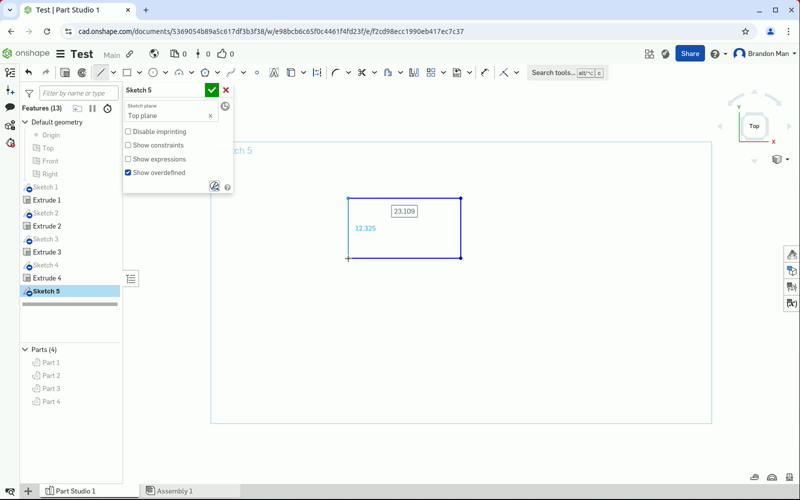
key(esc)
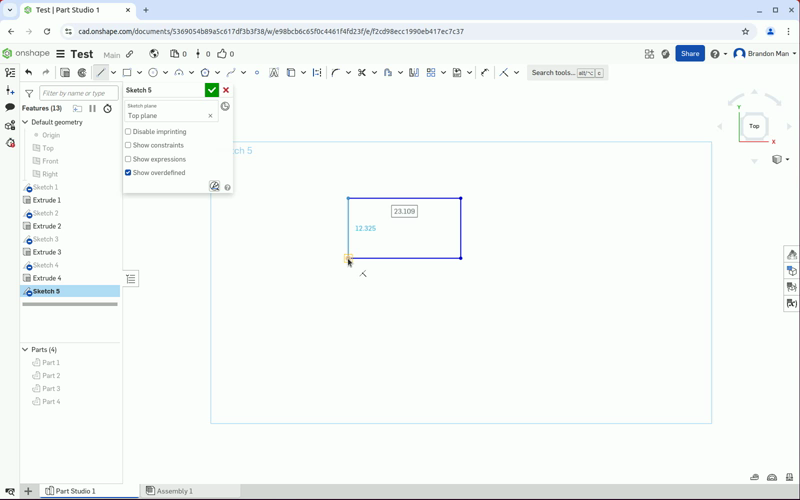
mouse_move(435, 223)
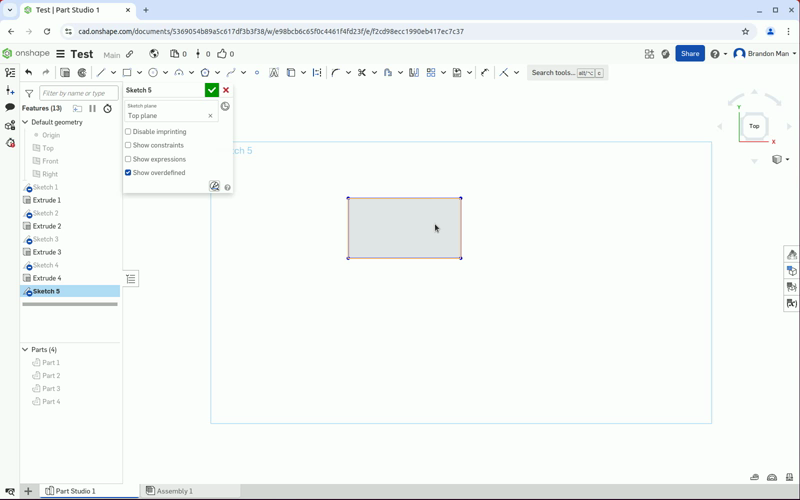
click(435, 223)
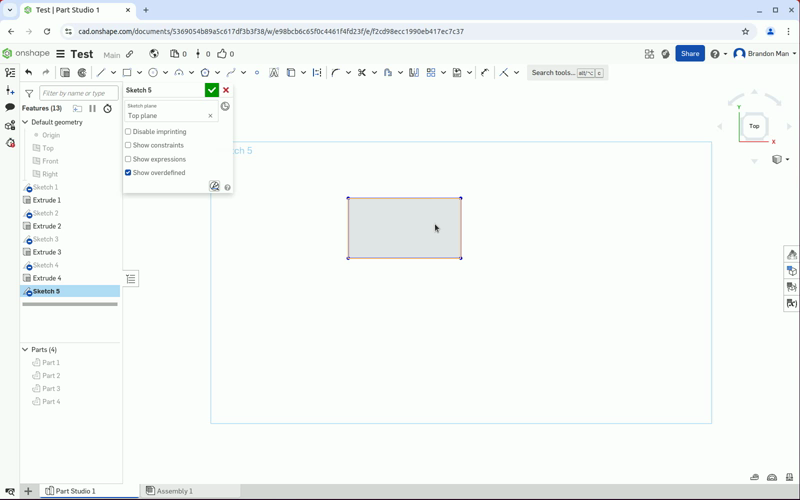
mouse_move(73, 352)
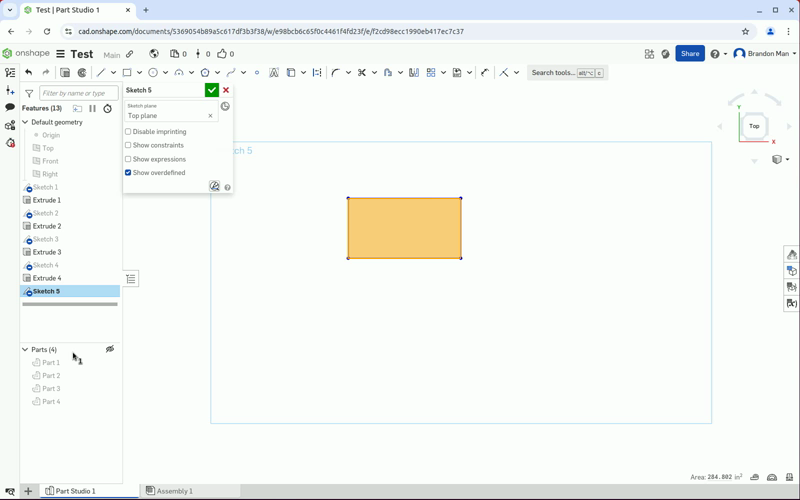
key(shift+y)
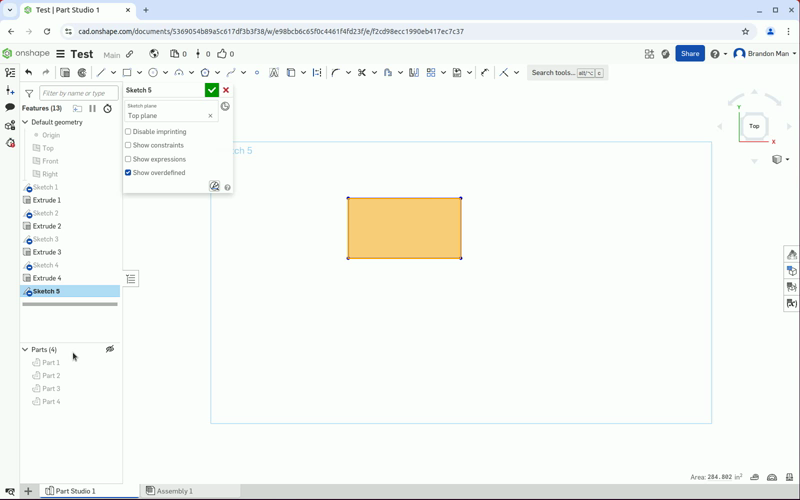
key(shift+e)
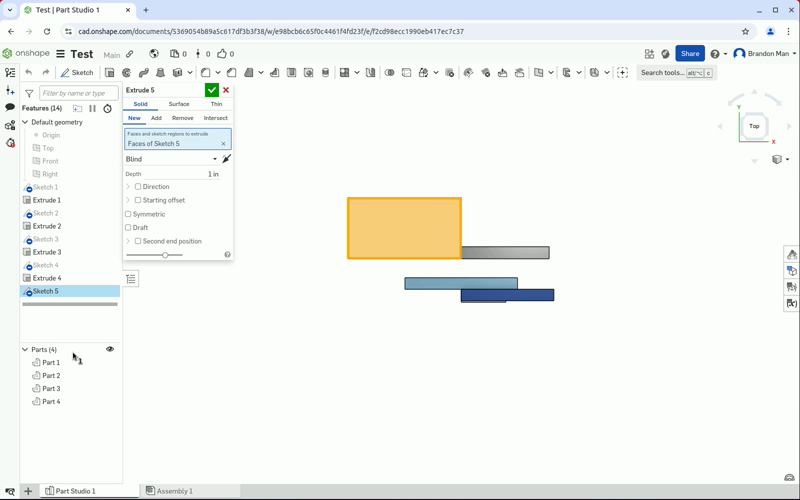
mouse_move(143, 106)
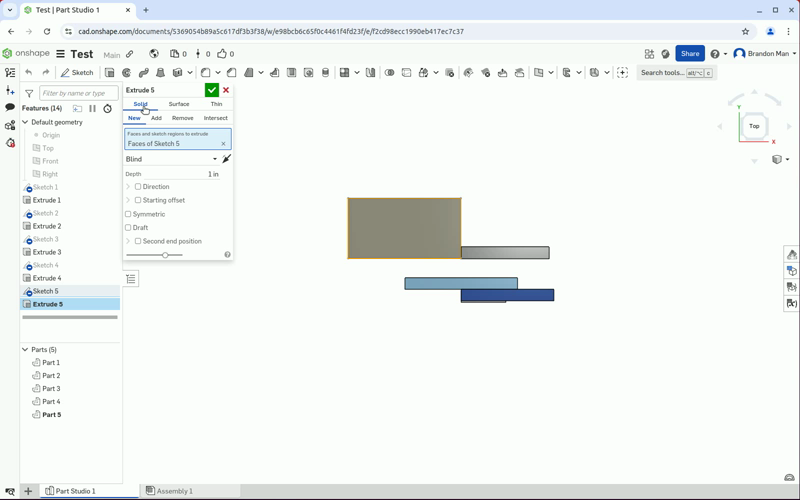
click(143, 106)
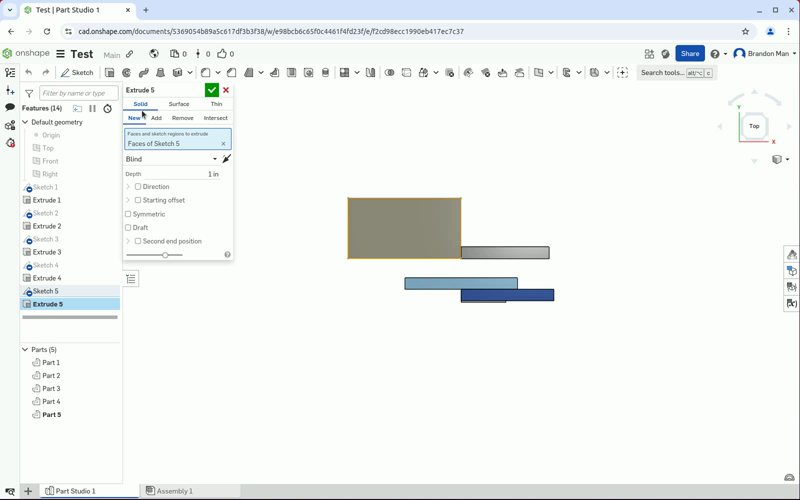
mouse_move(137, 120)
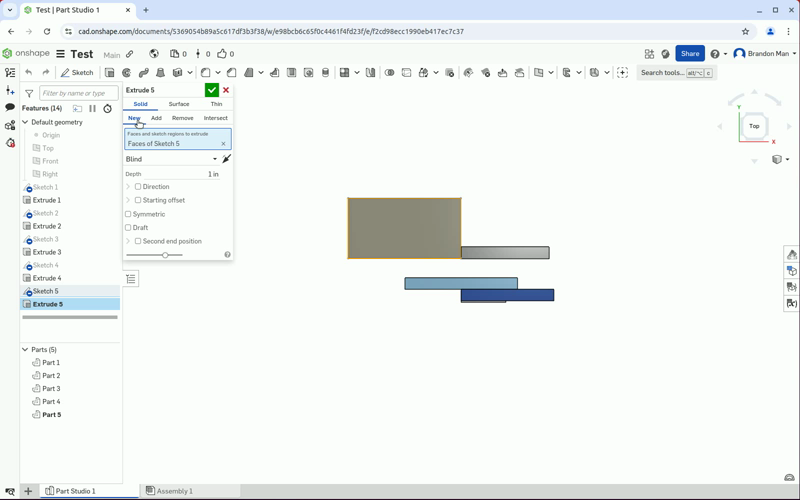
click(137, 120)
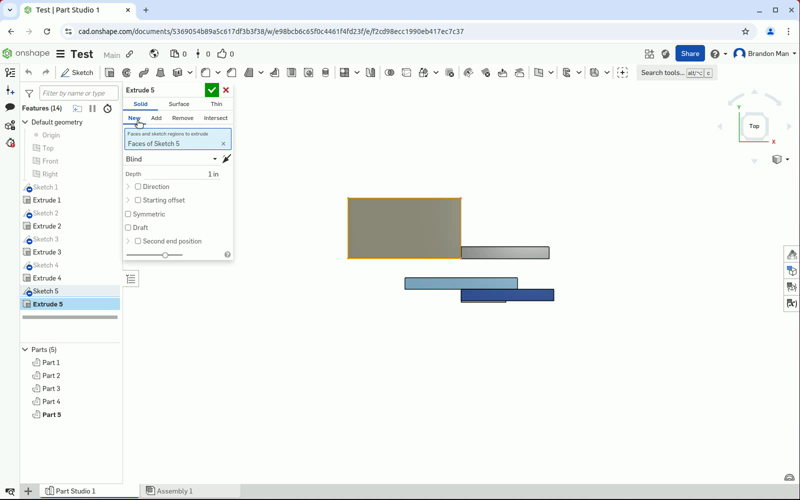
key(tab, 4)
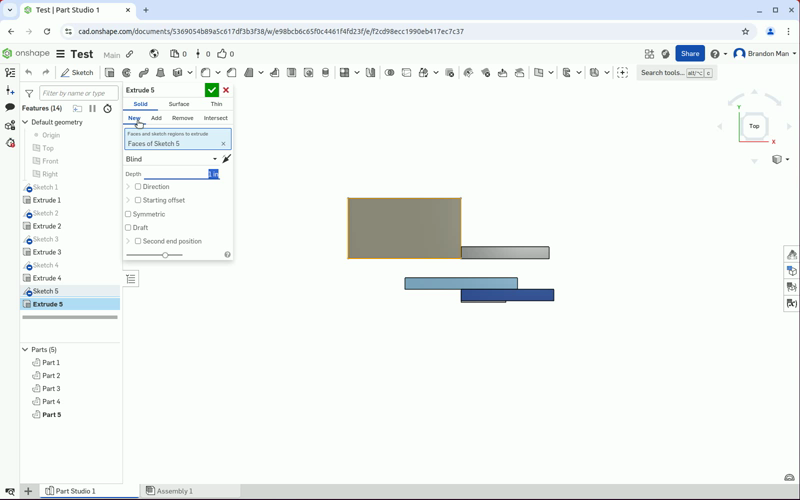
text(0.241)
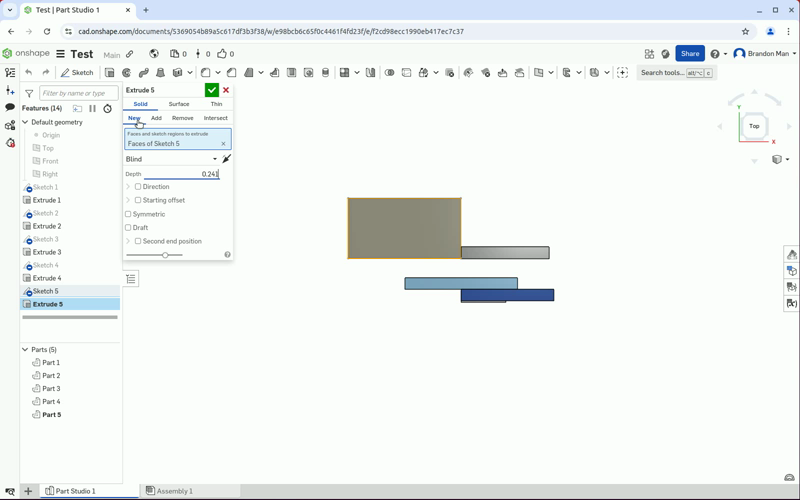
key(enter)
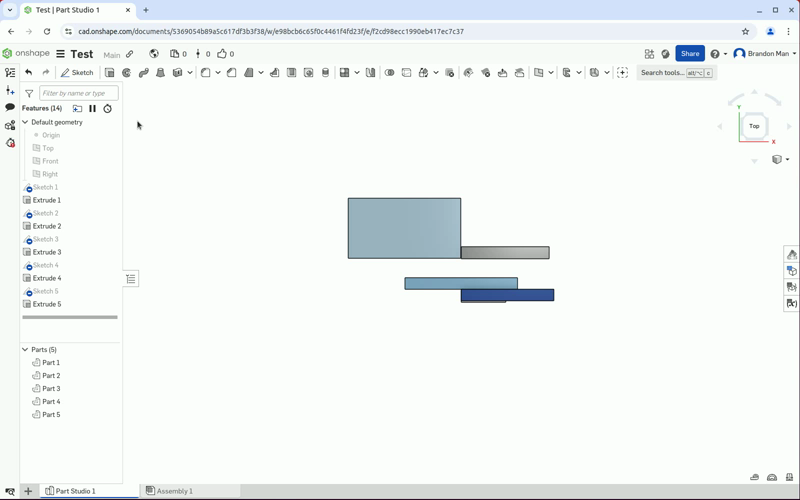
key(shift+h)
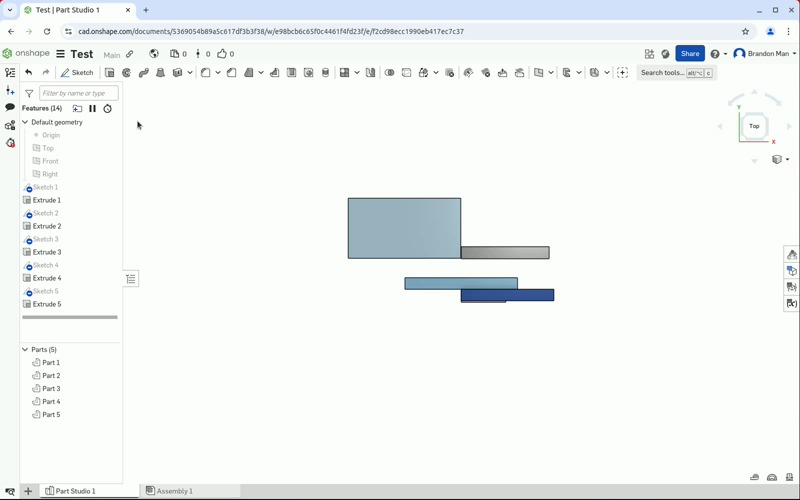
key(shift+h)
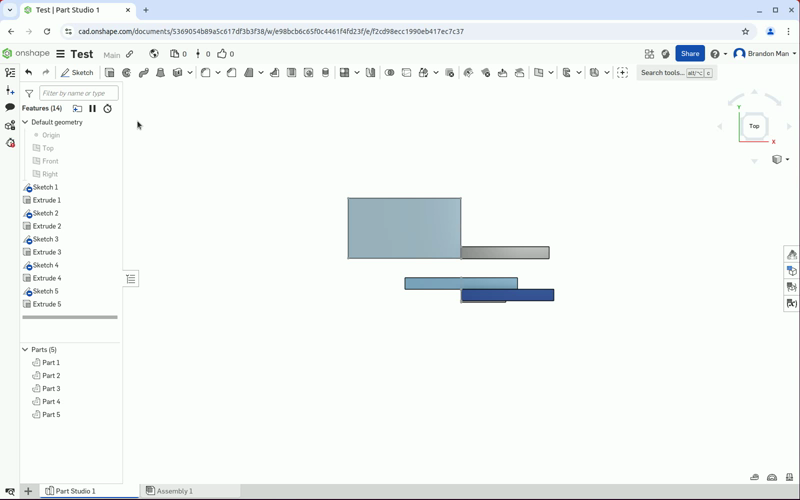
key(shift+7)
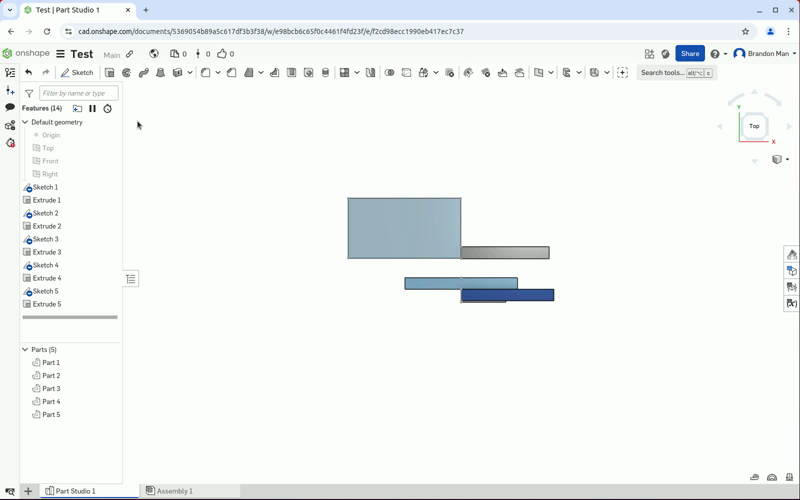
key(up, 3)
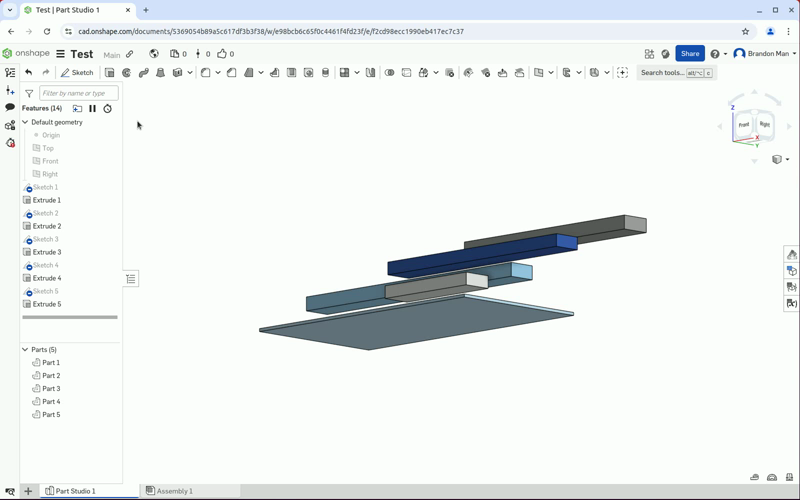
key(left, 3)
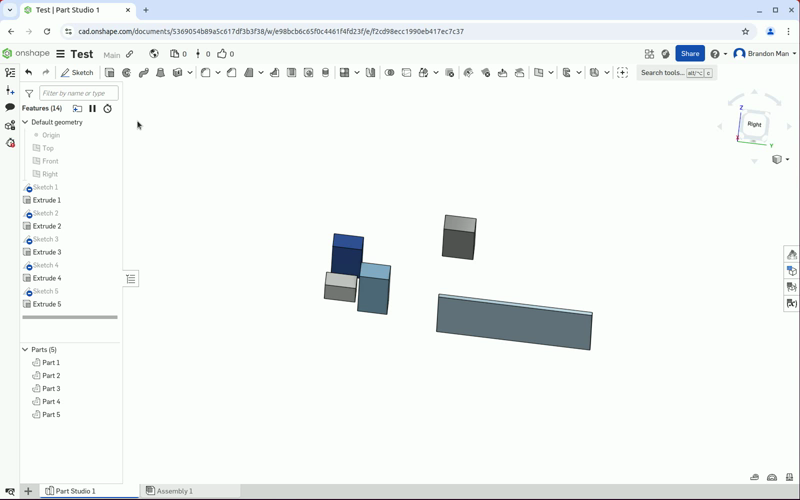
key(right, 3)
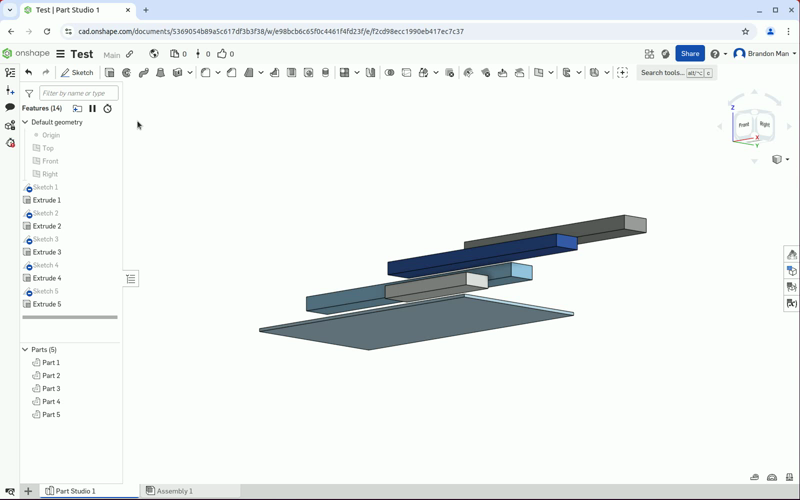
key(down, 3)
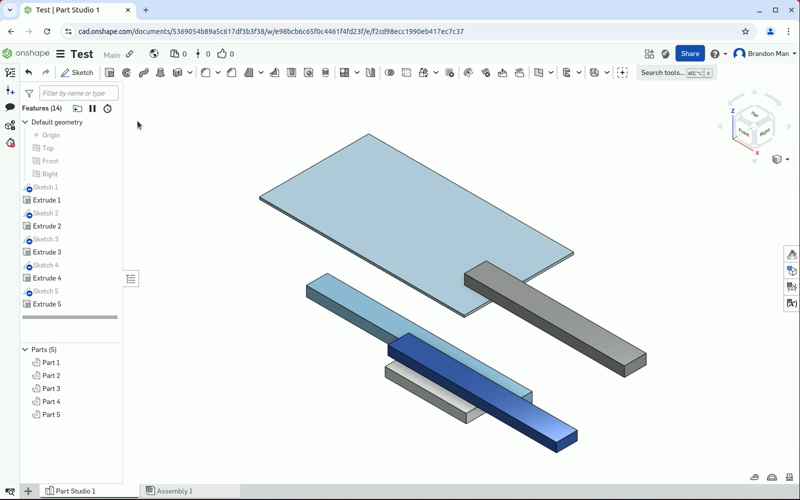
mouse_move(73, 189)
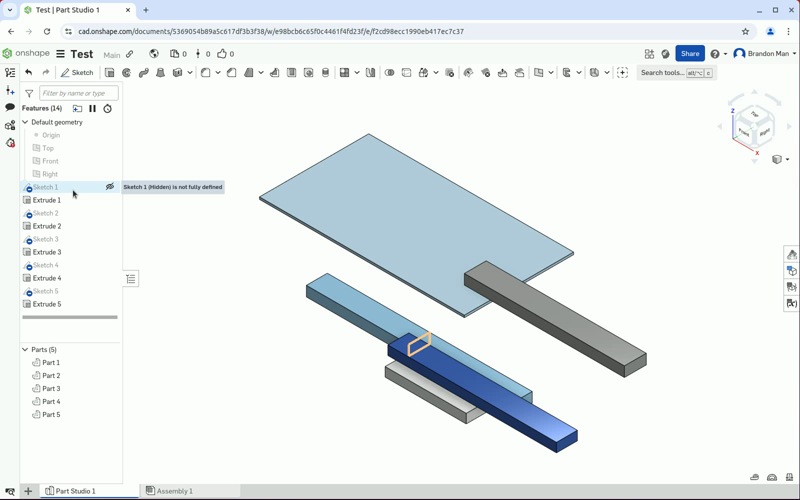
click(73, 189)